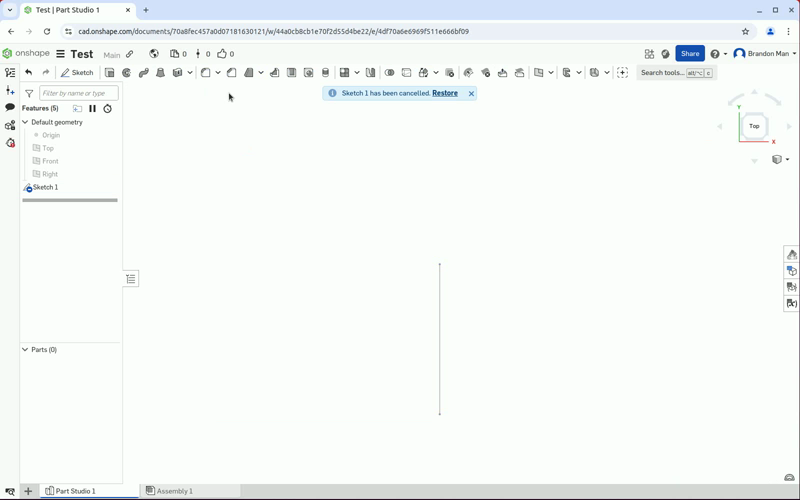
key(shift+h)
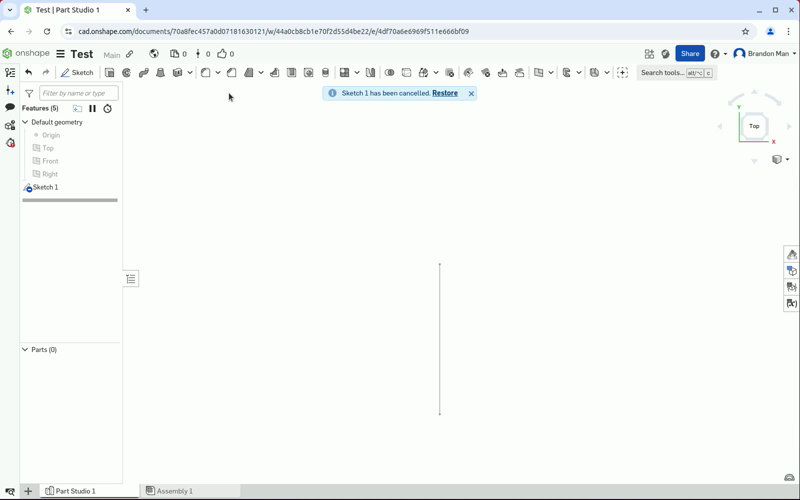
key(shift+s)
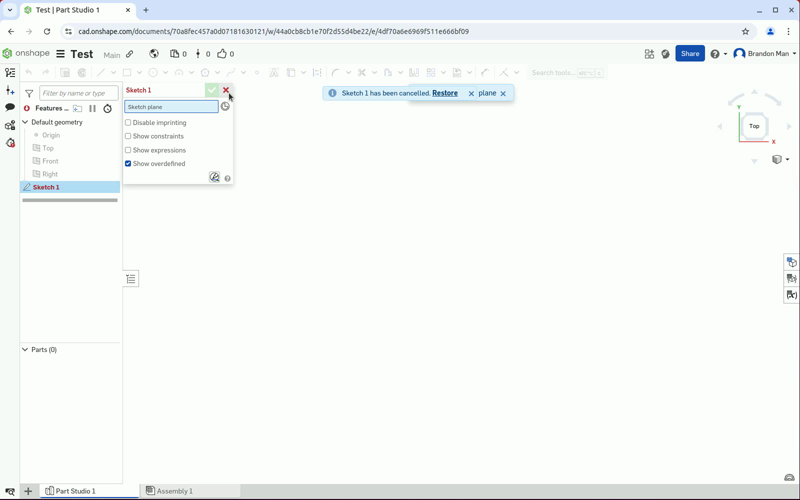
mouse_move(73, 150)
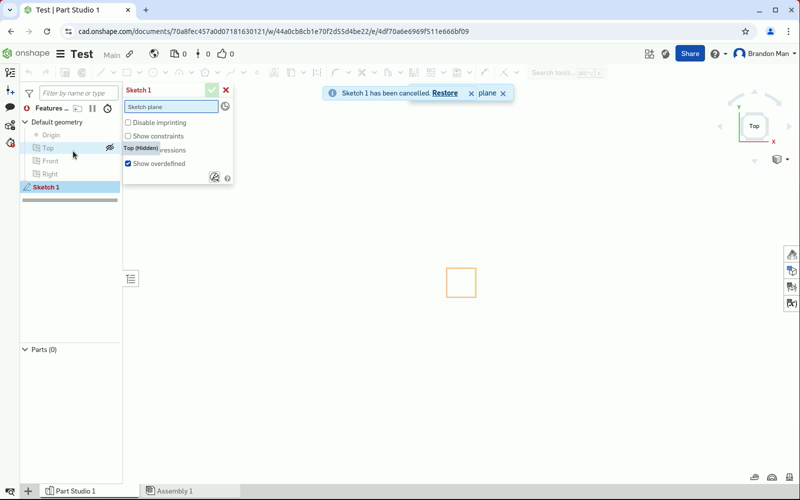
click(73, 150)
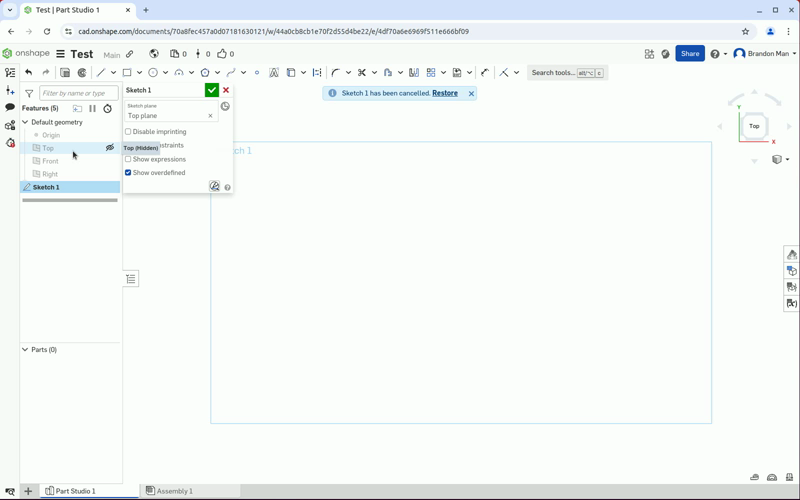
mouse_move(73, 352)
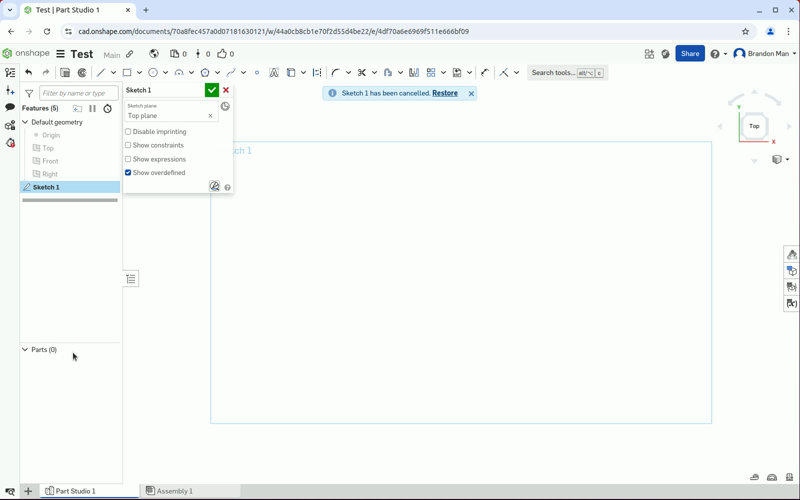
key(y)
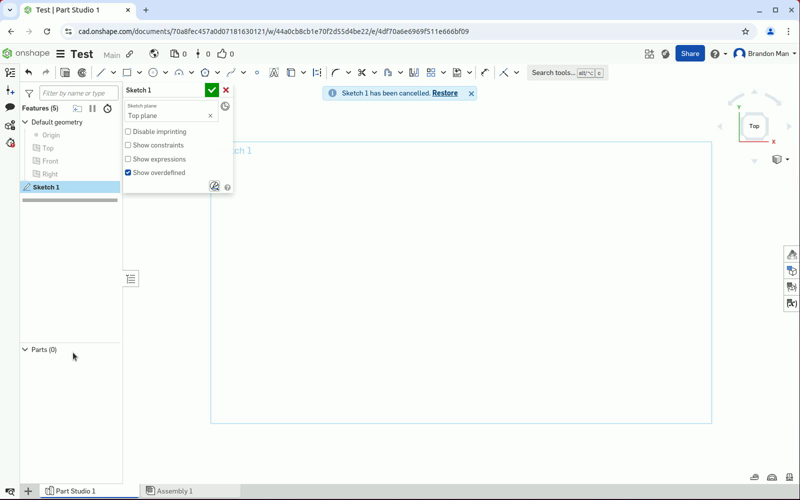
key(l)
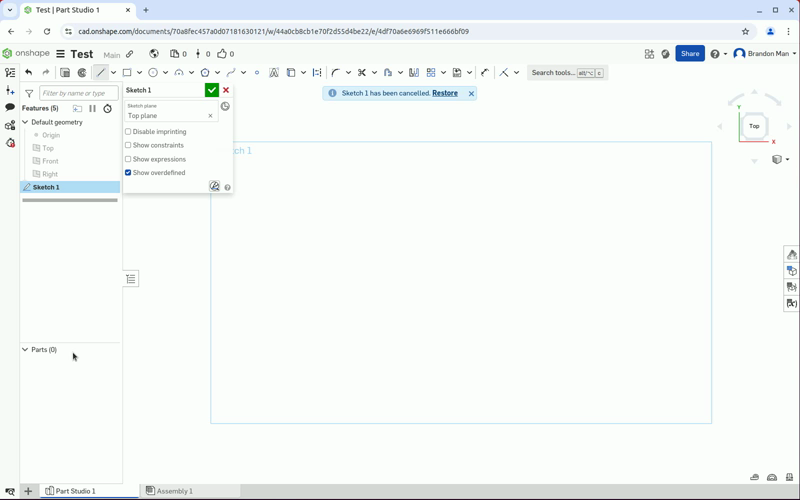
key_down(shift)
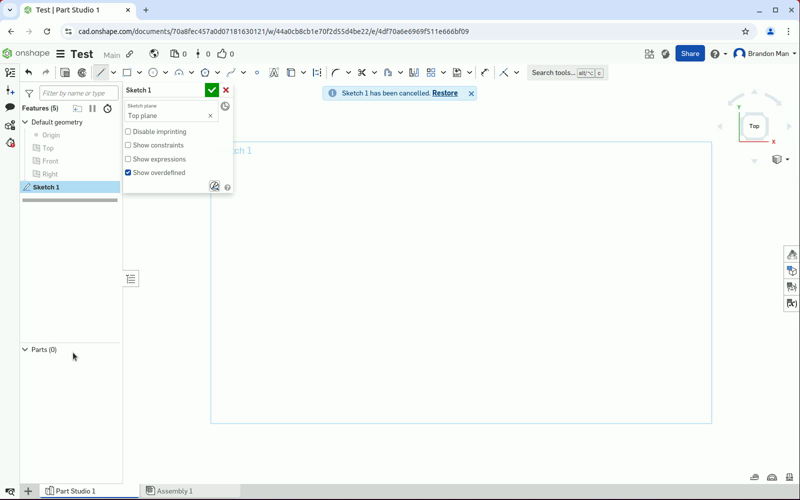
mouse_move(413, 316)
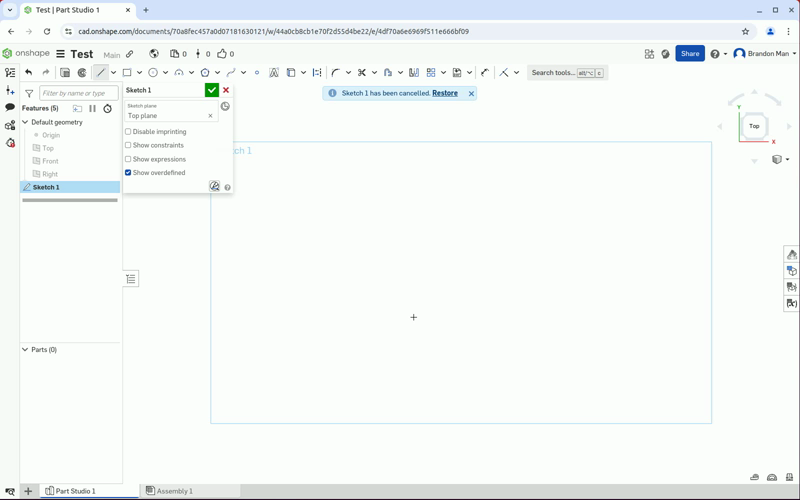
click(413, 316)
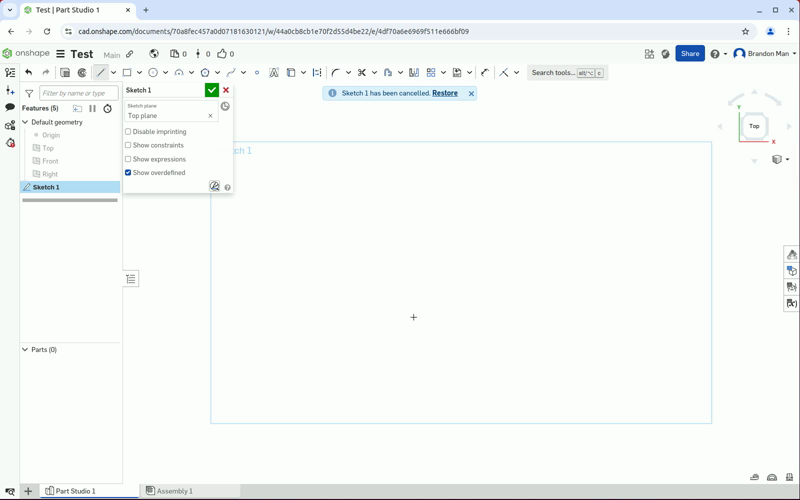
key_up(shift)
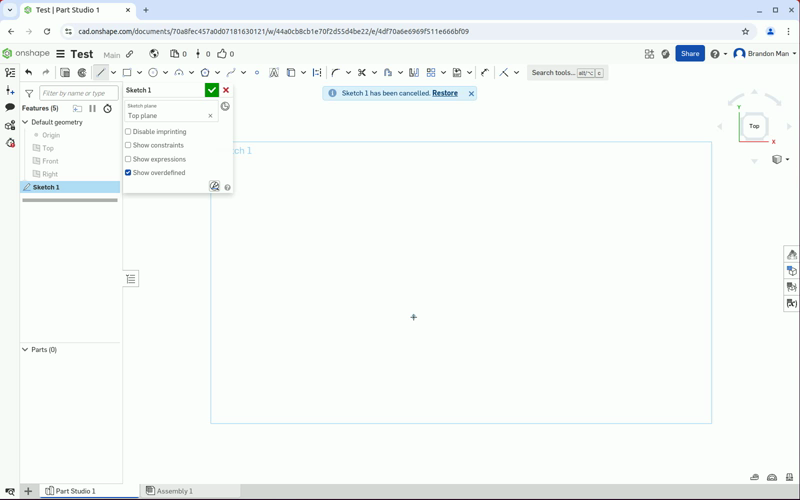
key_down(shift)
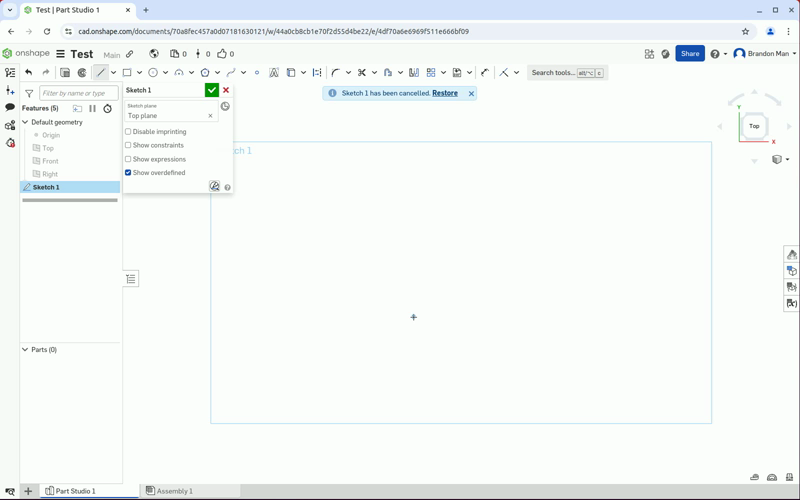
mouse_move(444, 316)
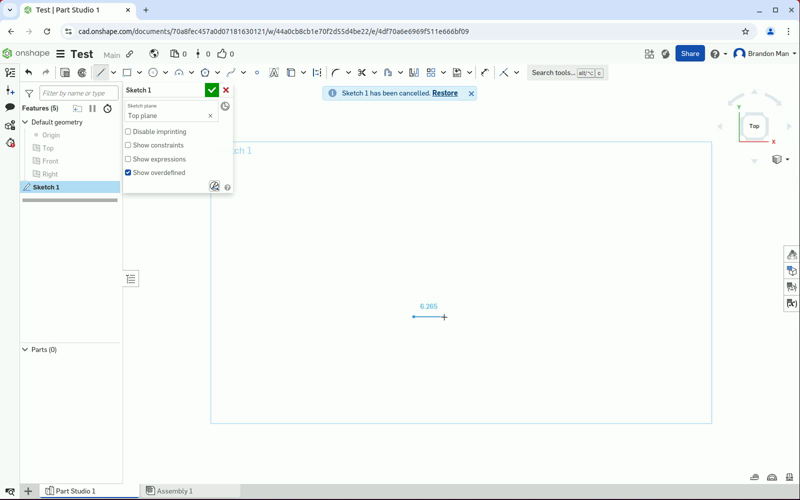
mouse_move(419, 316)
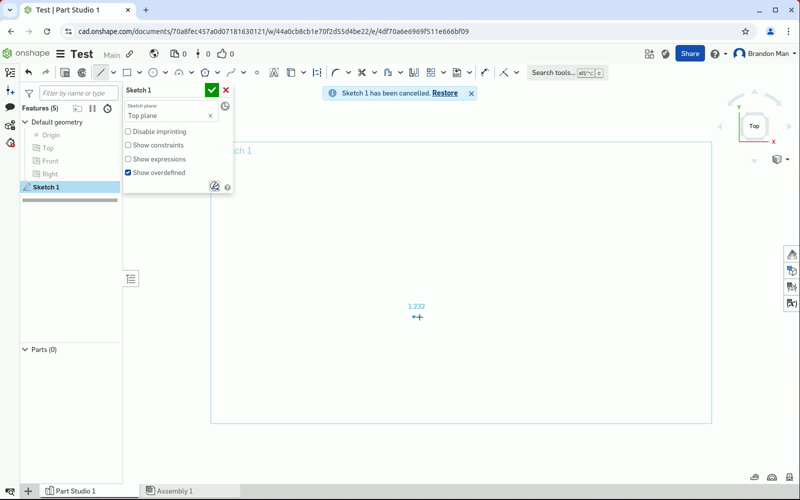
scroll(6)
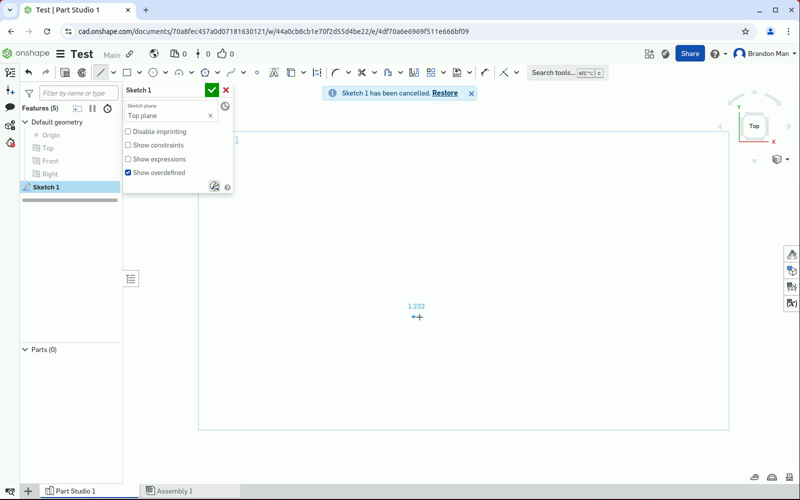
scroll(6)
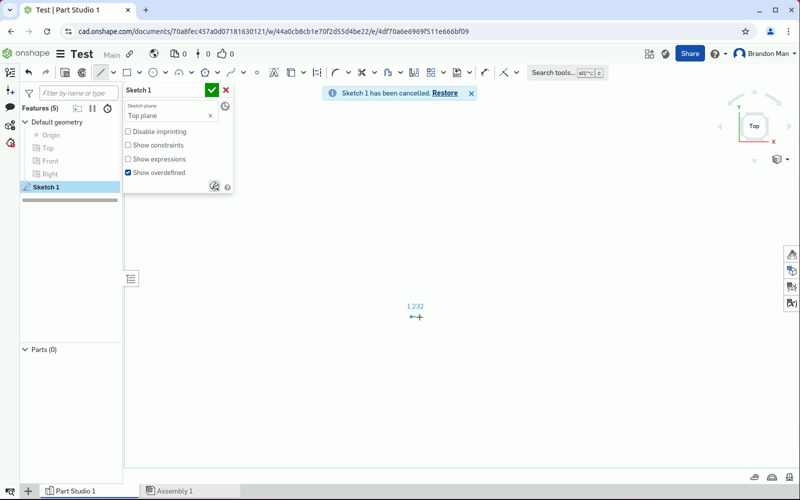
scroll(6)
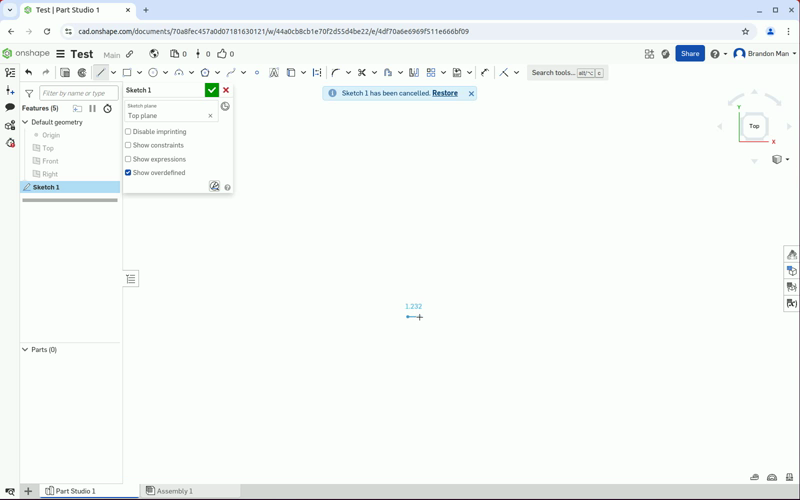
scroll(6)
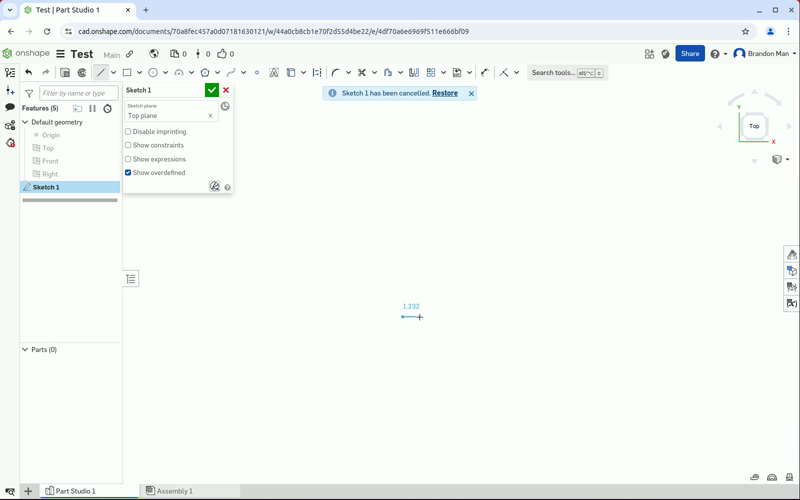
scroll(6)
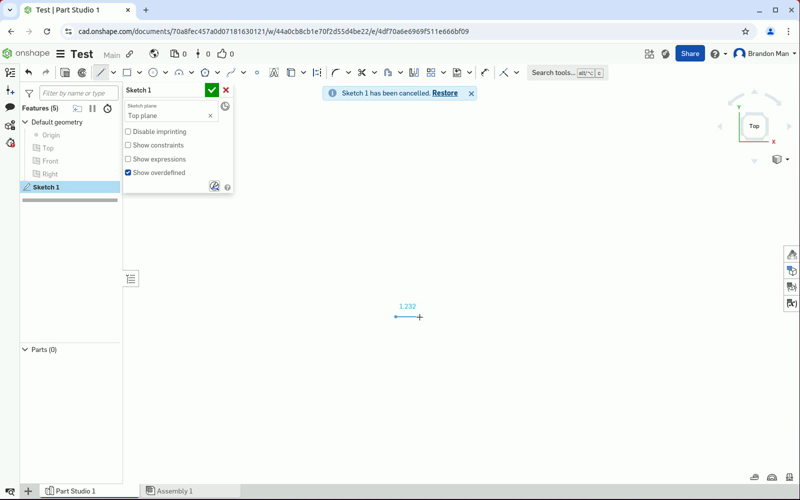
scroll(6)
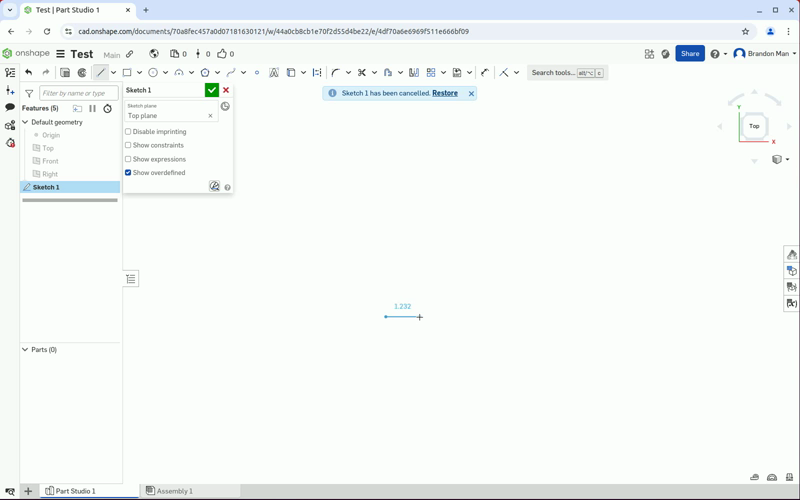
scroll(6)
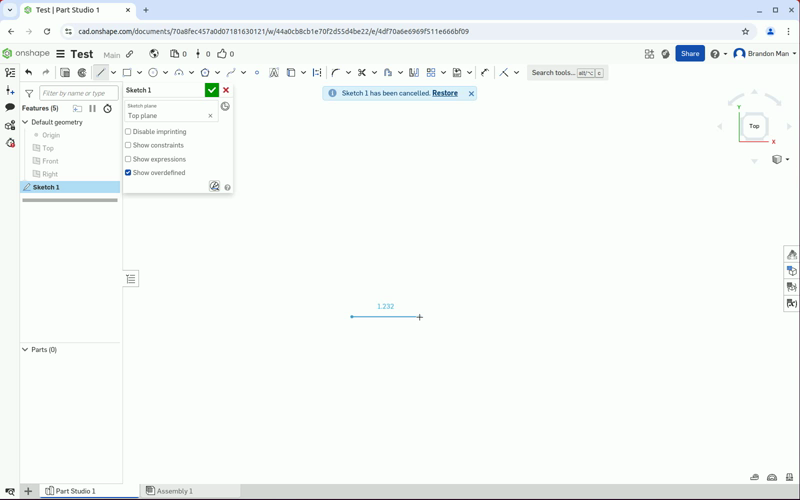
click(419, 316)
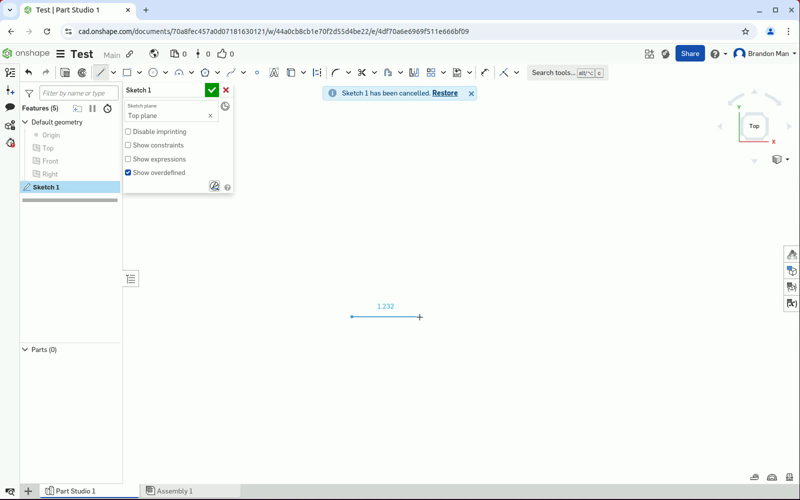
scroll(-6)
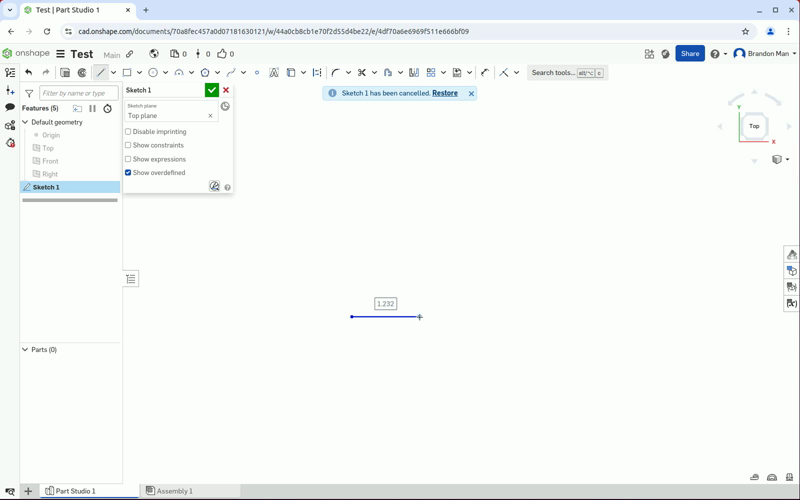
scroll(-6)
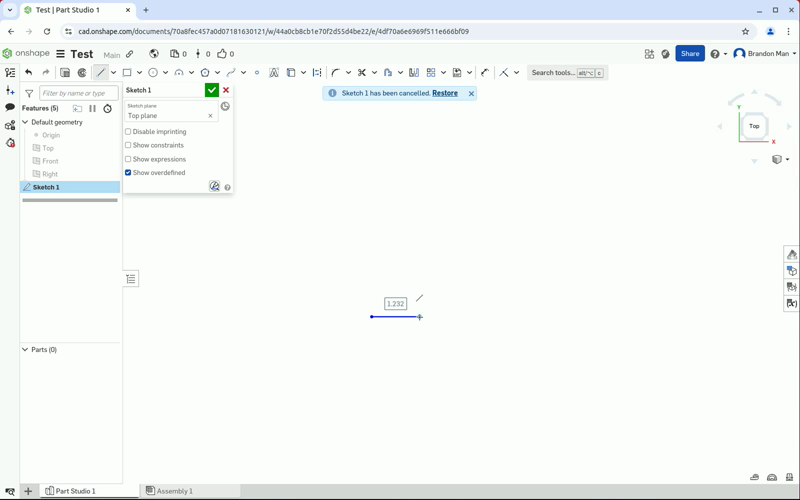
scroll(-6)
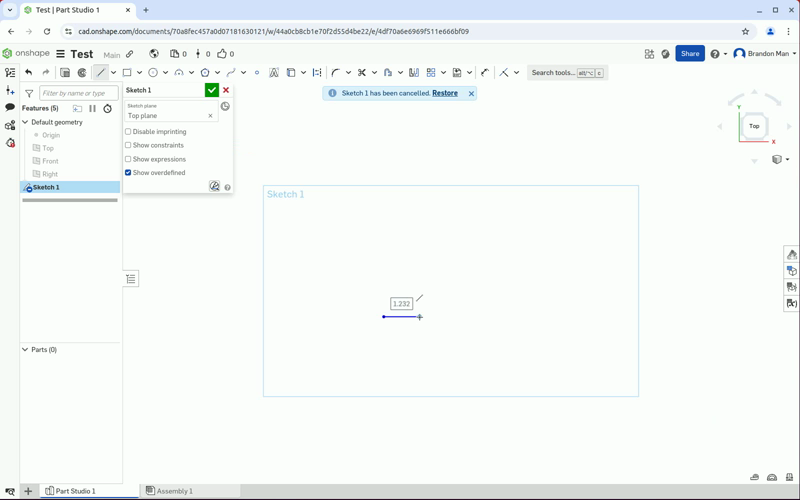
scroll(-6)
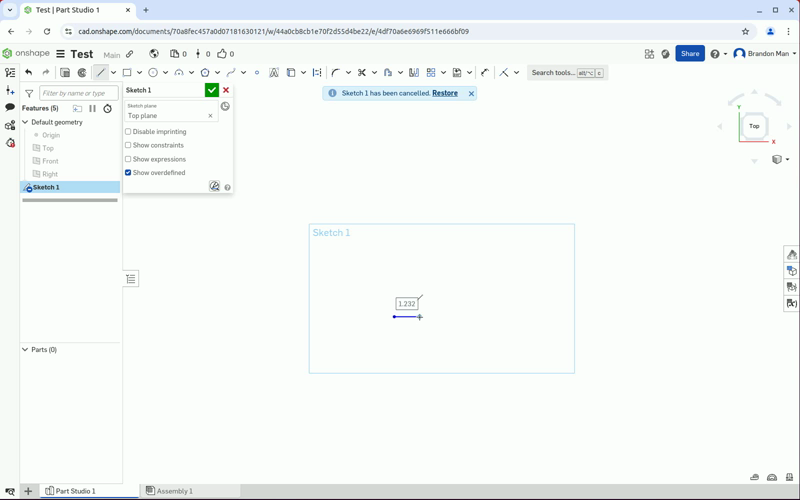
scroll(-6)
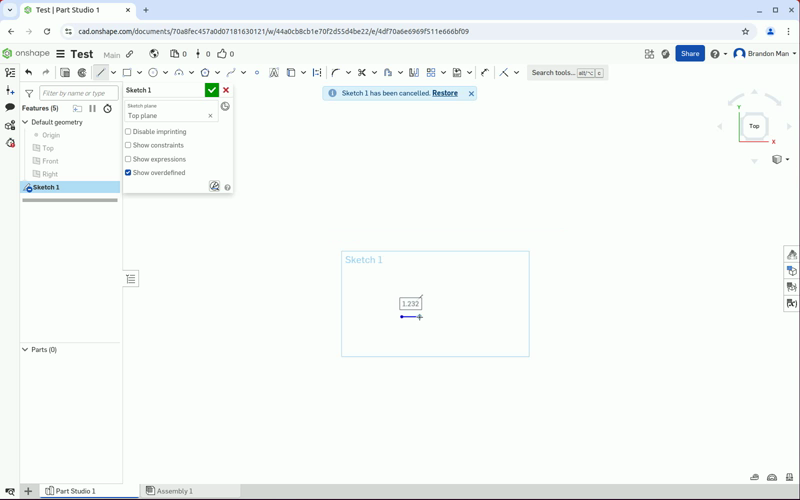
scroll(-6)
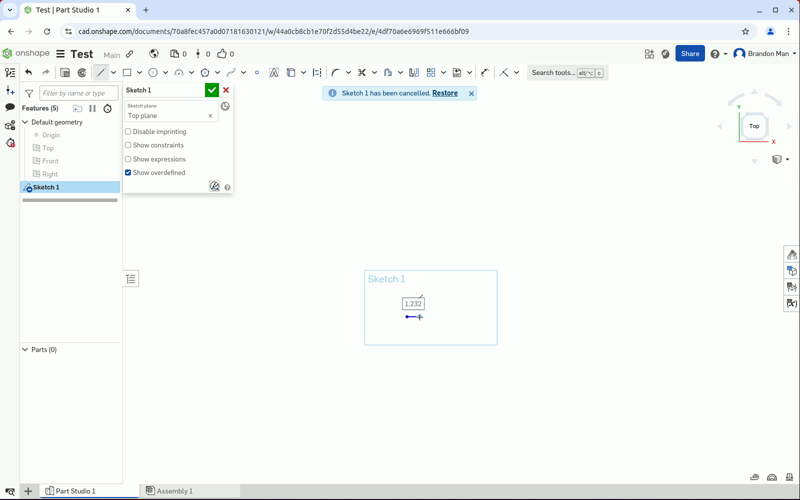
scroll(-6)
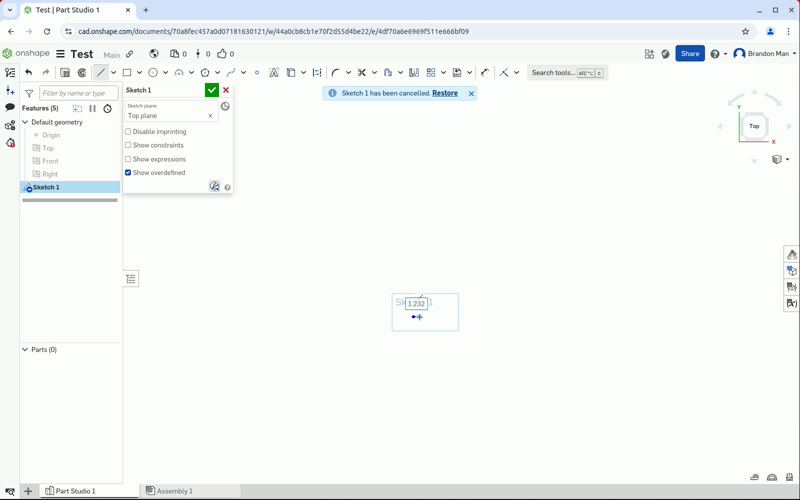
key_up(shift)
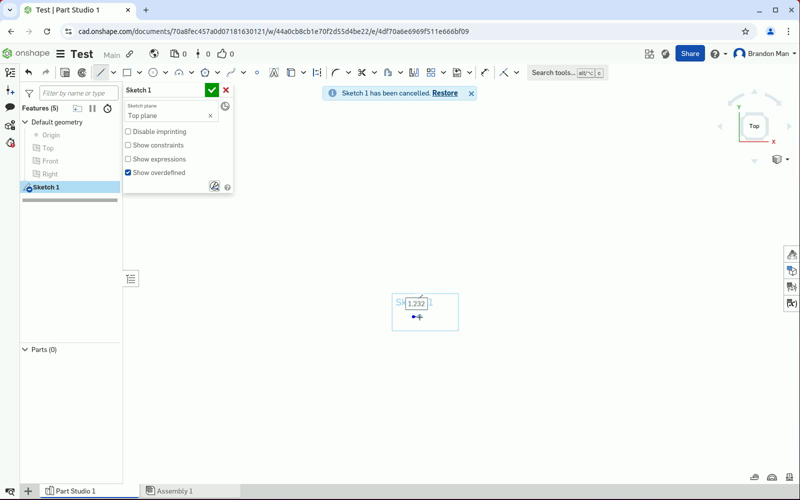
key_down(shift)
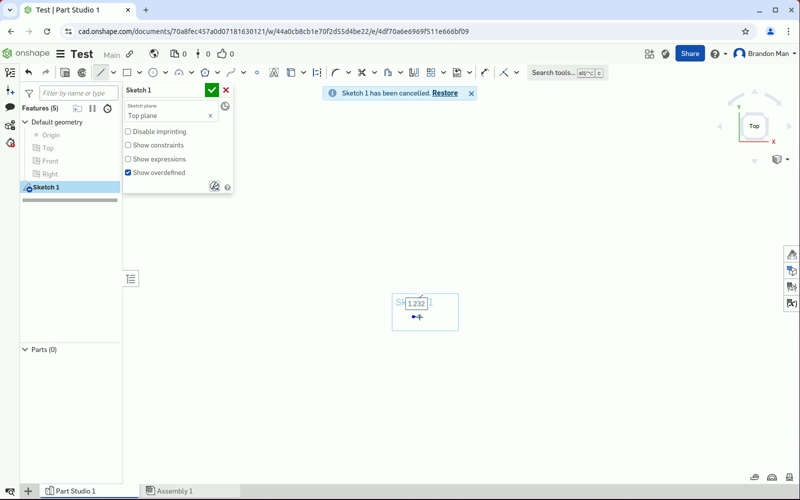
mouse_move(450, 316)
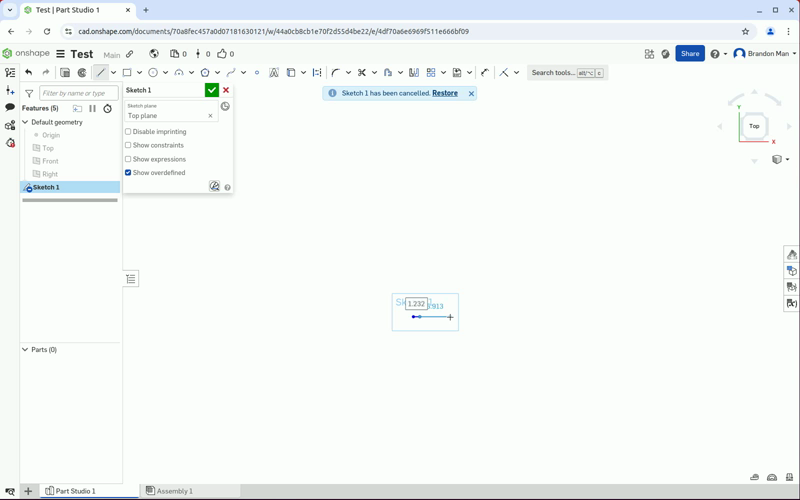
mouse_move(419, 327)
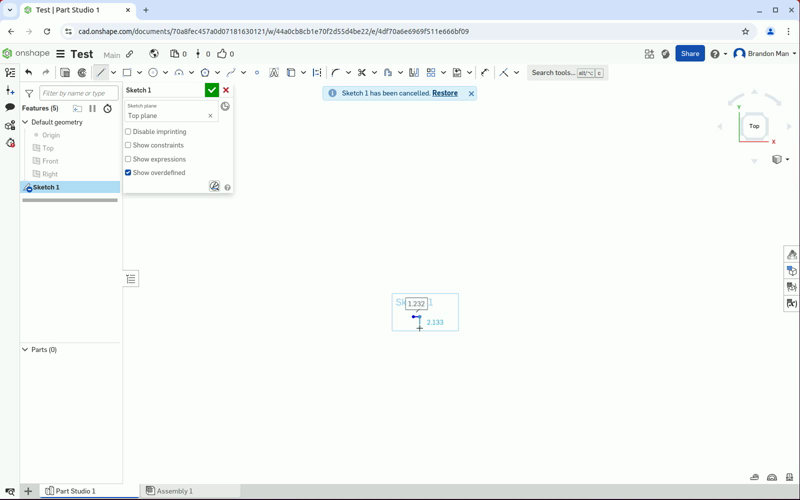
click(419, 327)
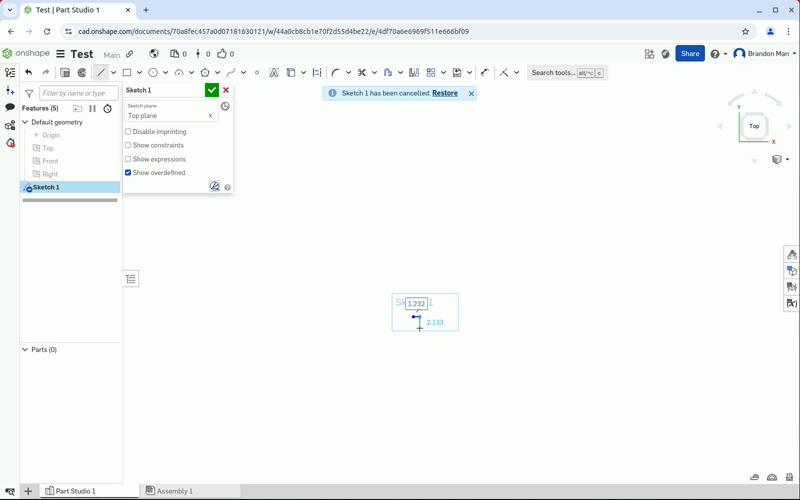
key_up(shift)
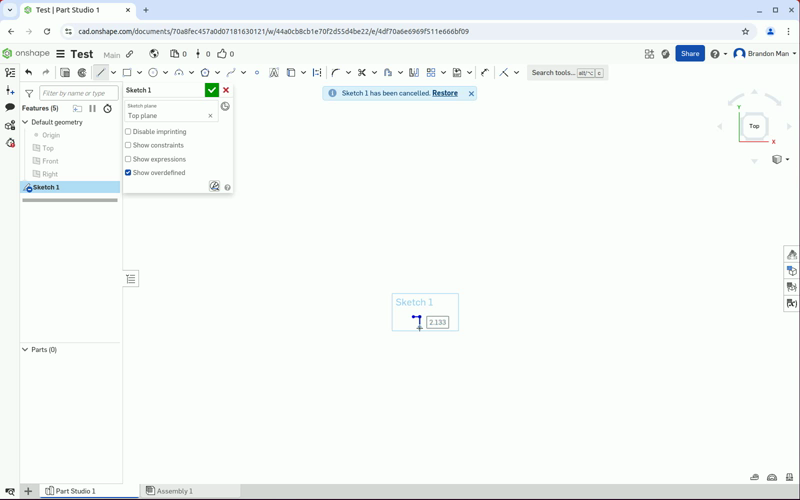
key_down(shift)
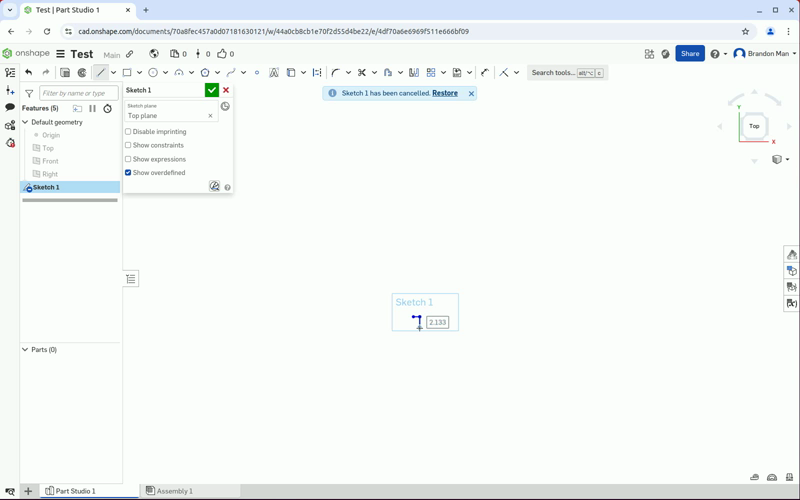
mouse_move(501, 327)
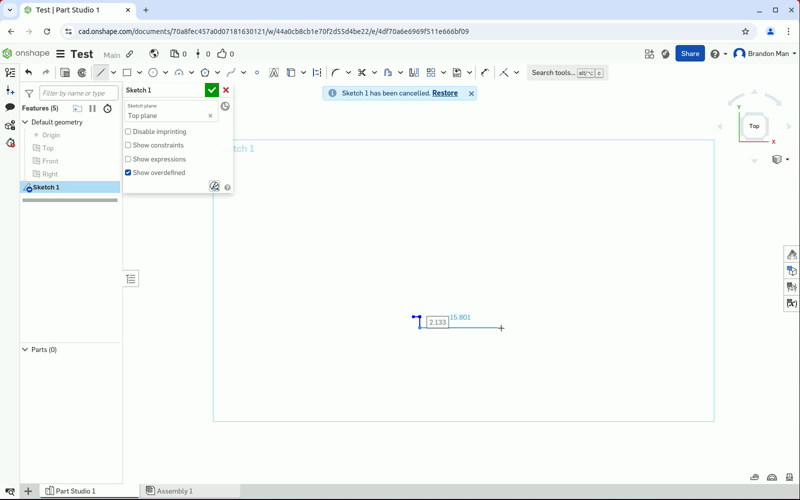
click(501, 327)
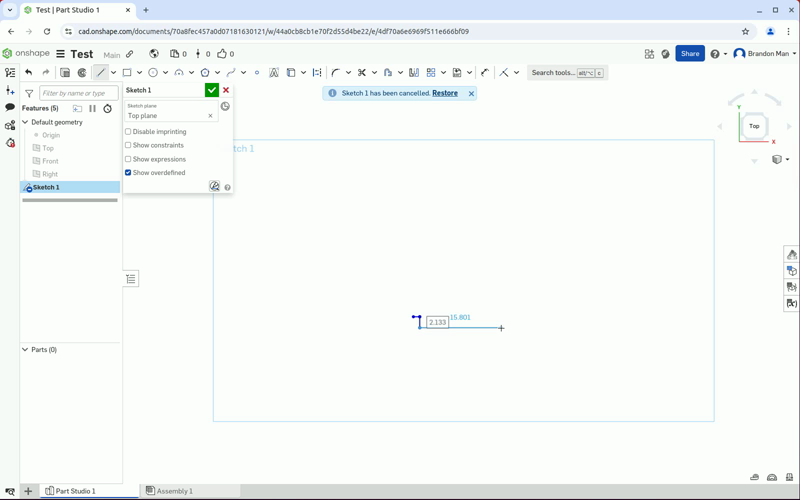
key_up(shift)
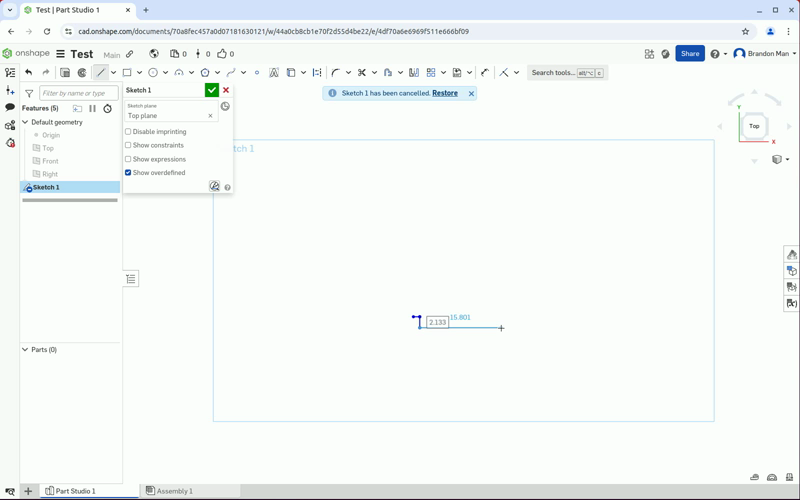
key_down(shift)
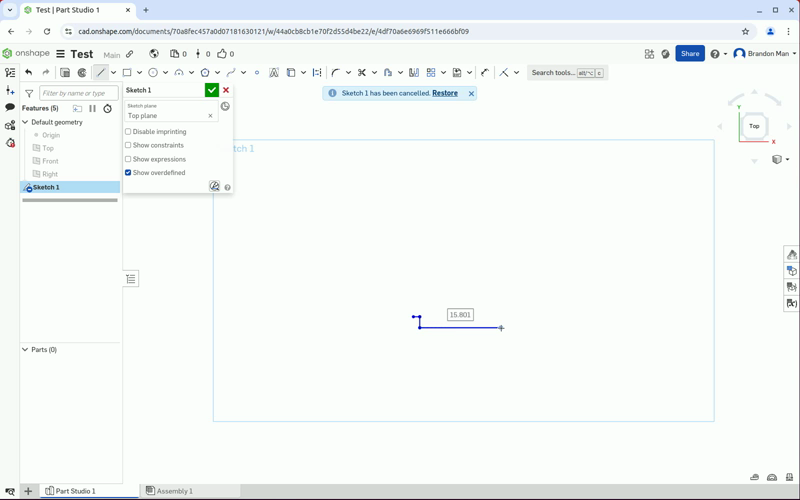
mouse_move(531, 327)
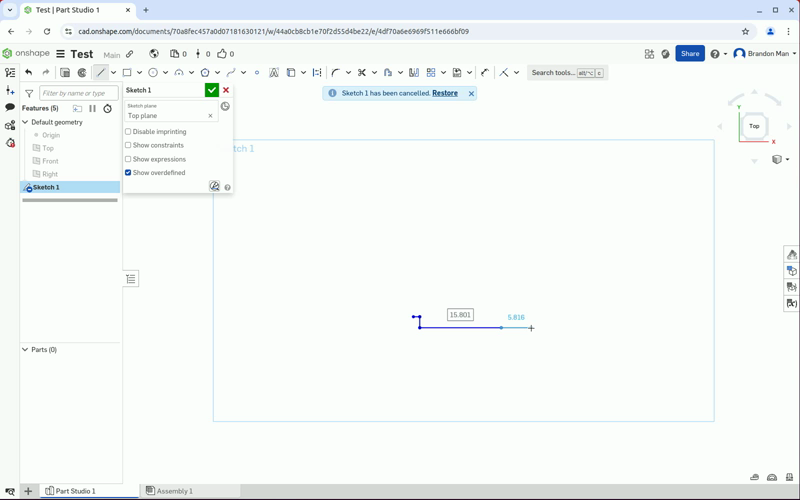
mouse_move(501, 316)
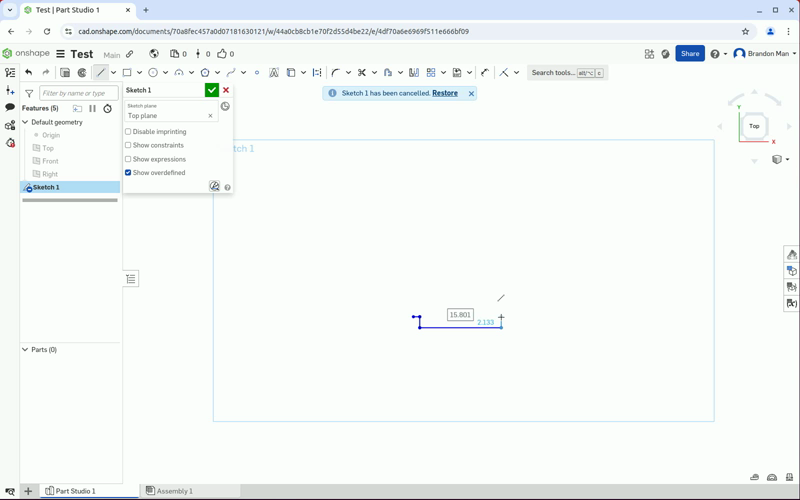
click(501, 316)
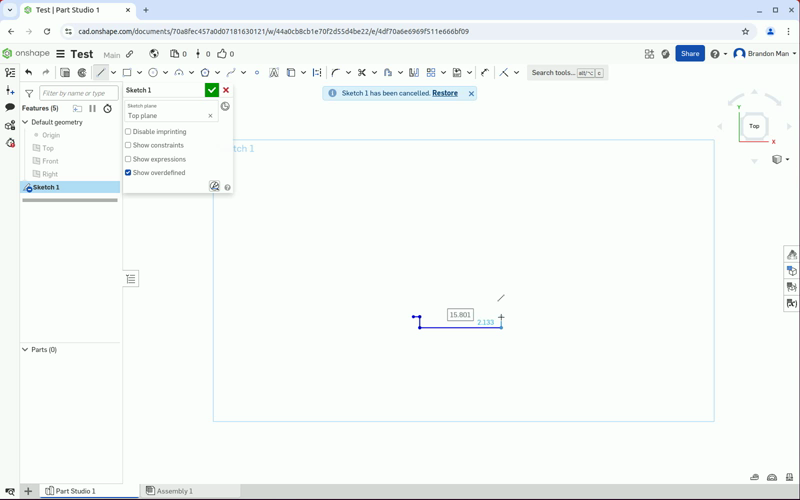
key_up(shift)
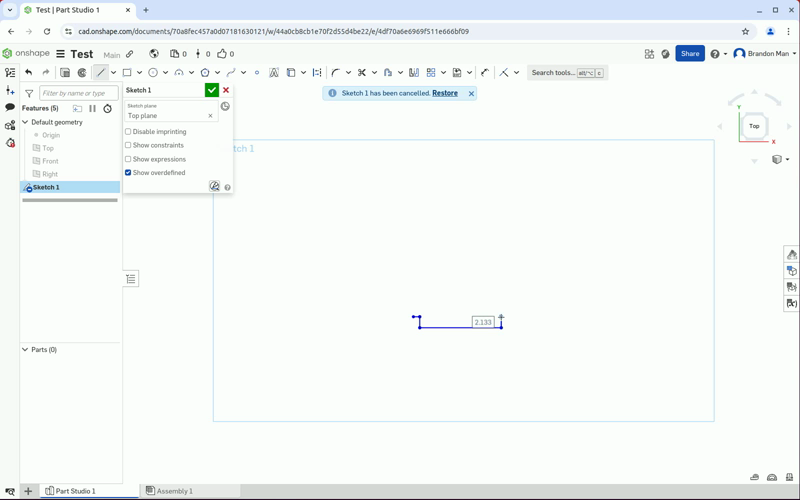
key_down(shift)
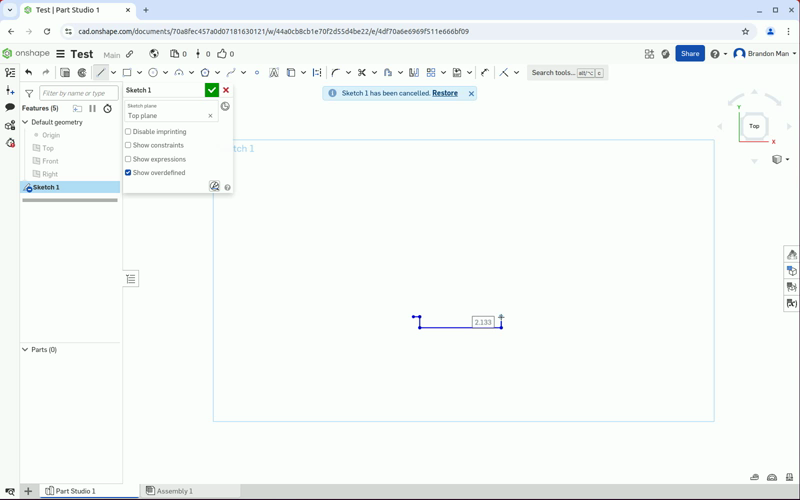
mouse_move(531, 316)
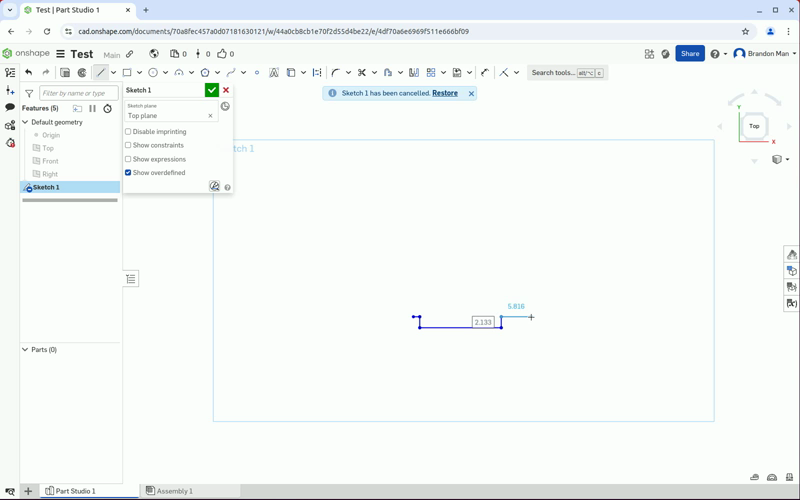
mouse_move(506, 316)
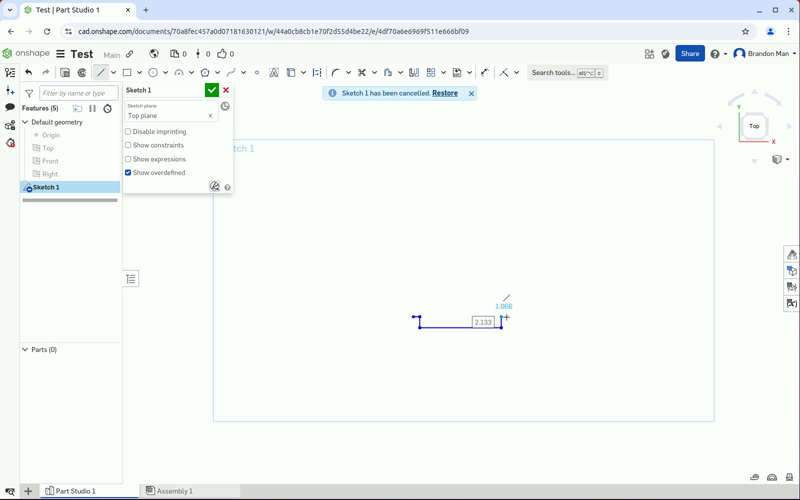
scroll(6)
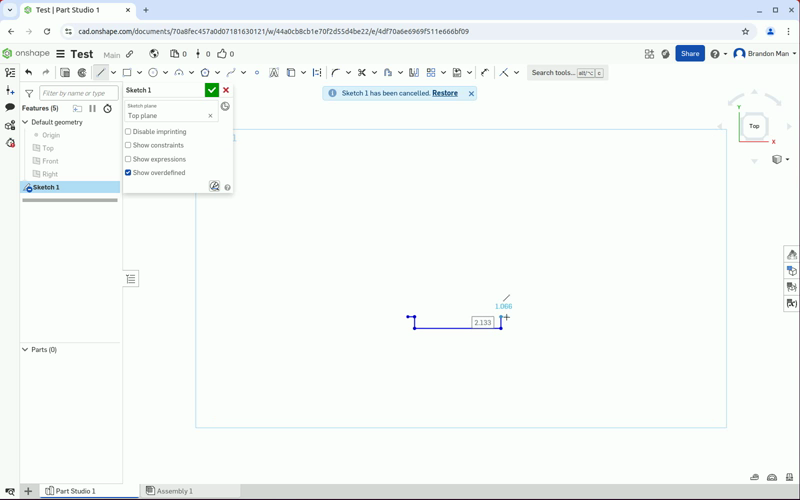
scroll(6)
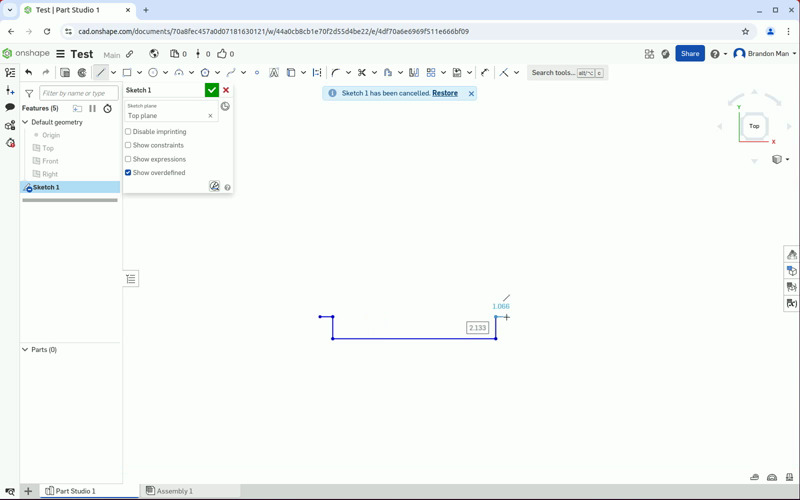
scroll(6)
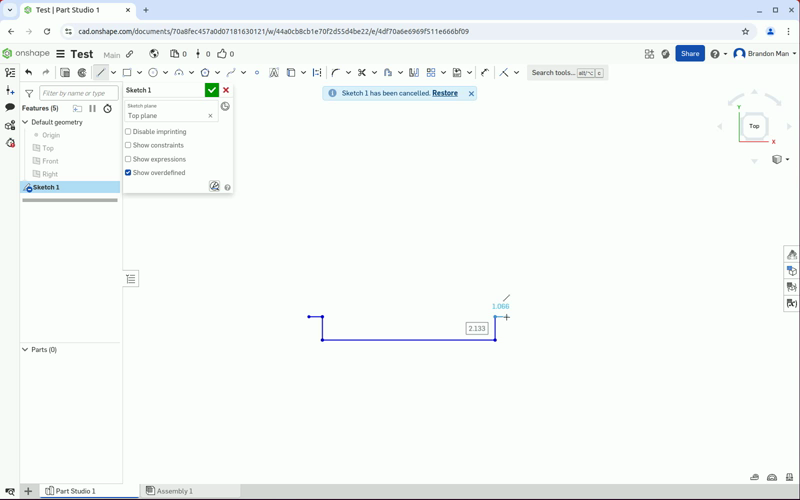
scroll(6)
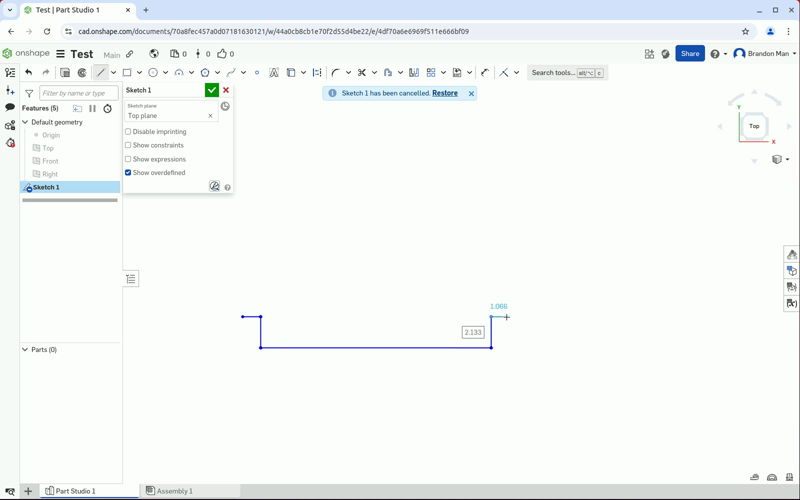
scroll(6)
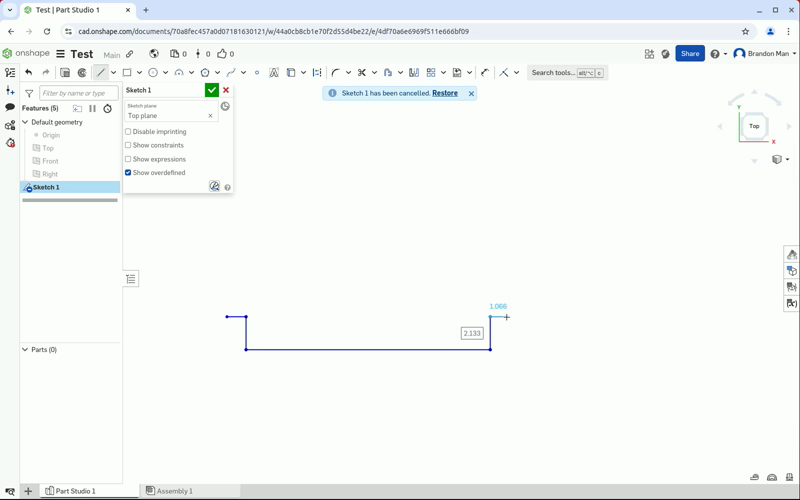
scroll(6)
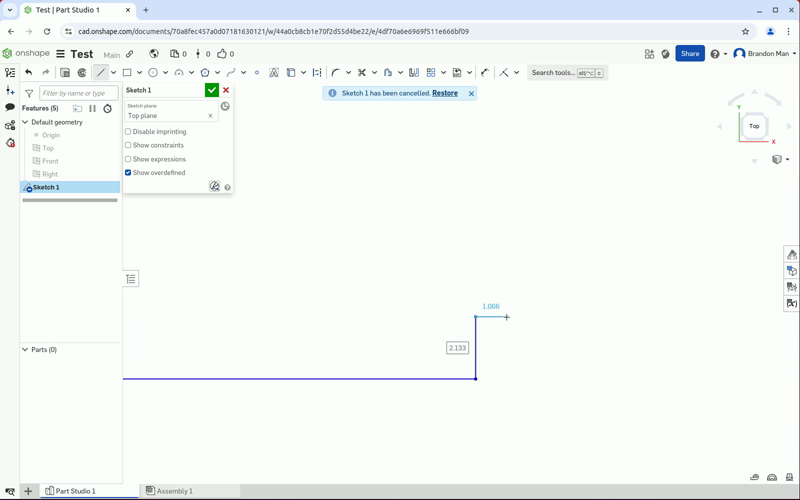
scroll(6)
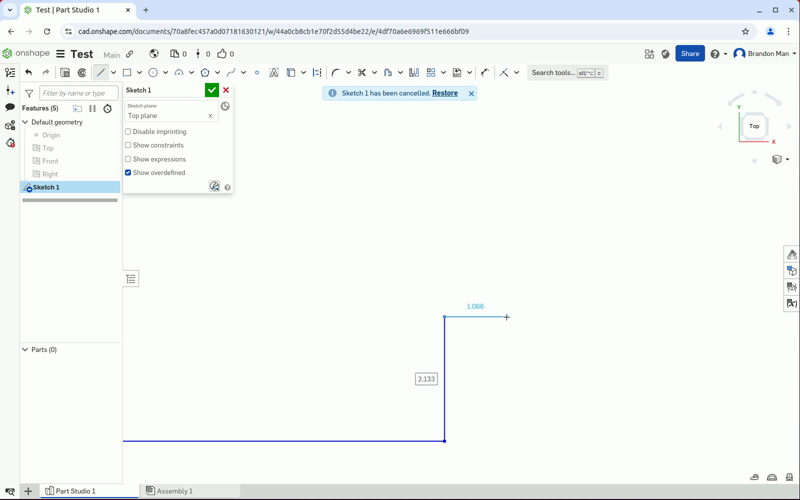
click(506, 316)
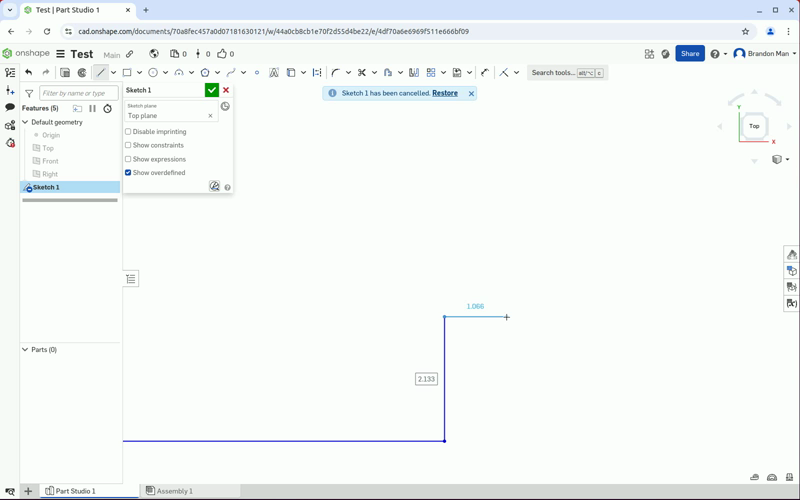
scroll(-6)
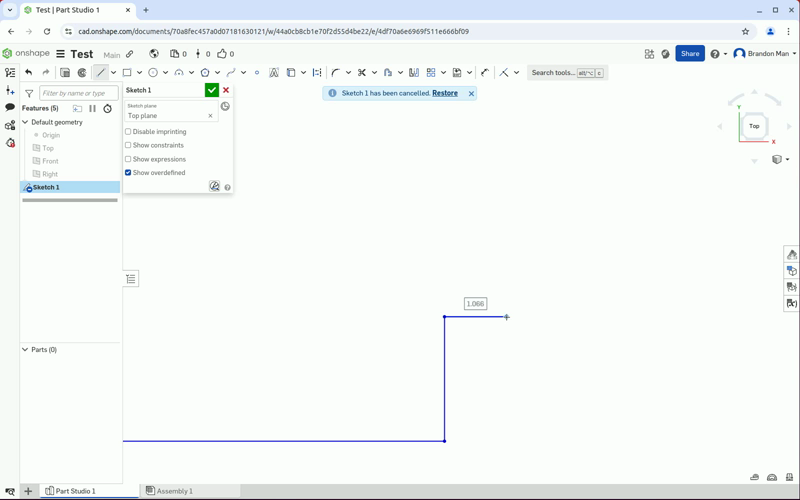
scroll(-6)
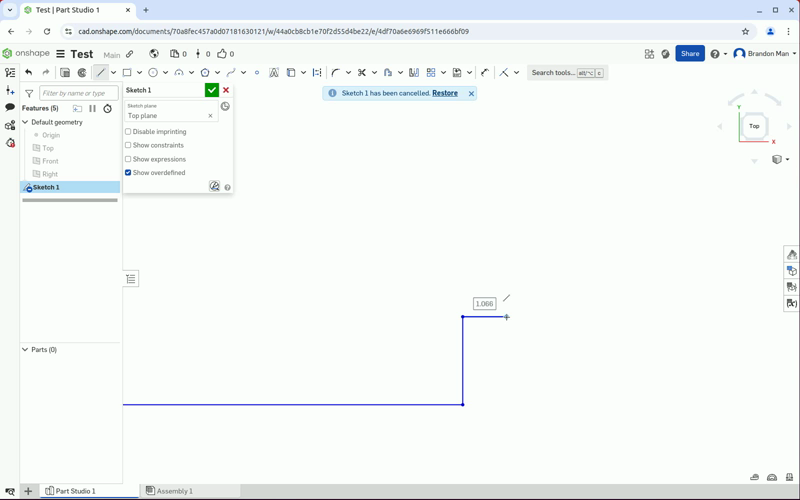
scroll(-6)
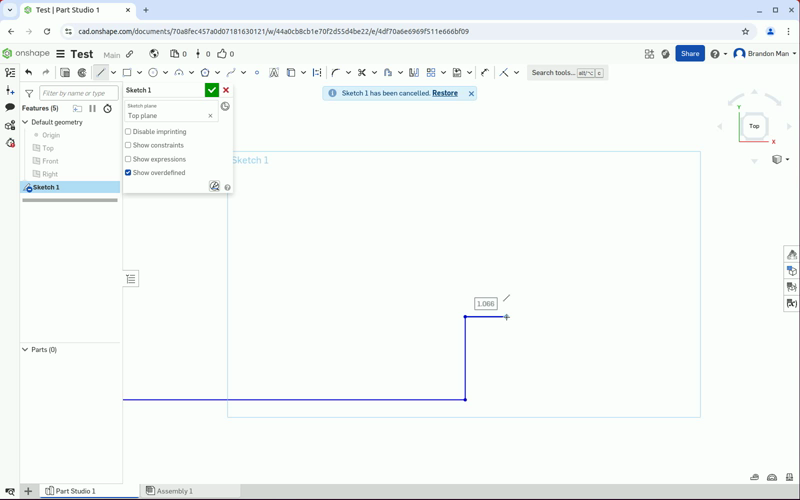
scroll(-6)
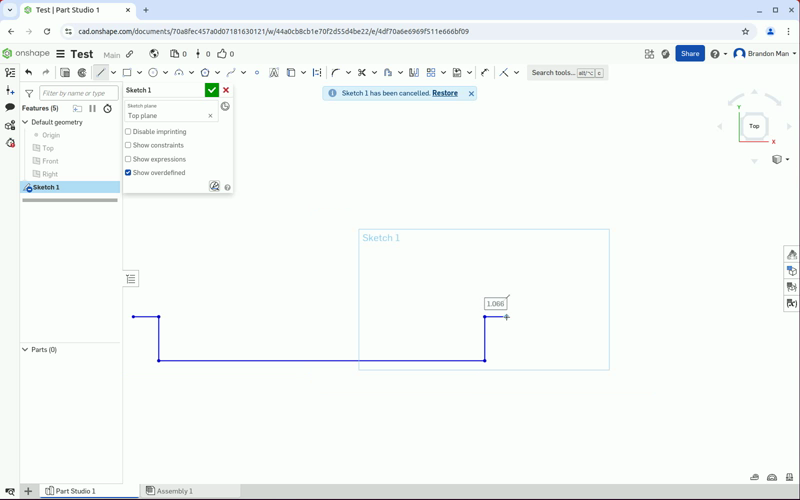
scroll(-6)
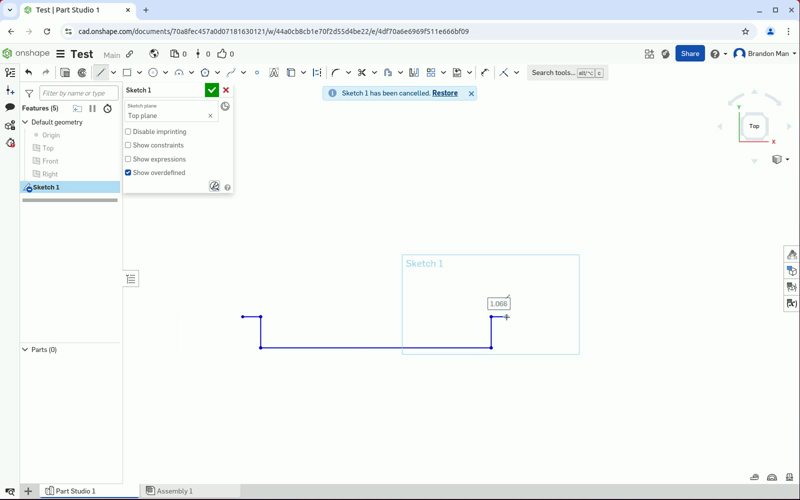
scroll(-6)
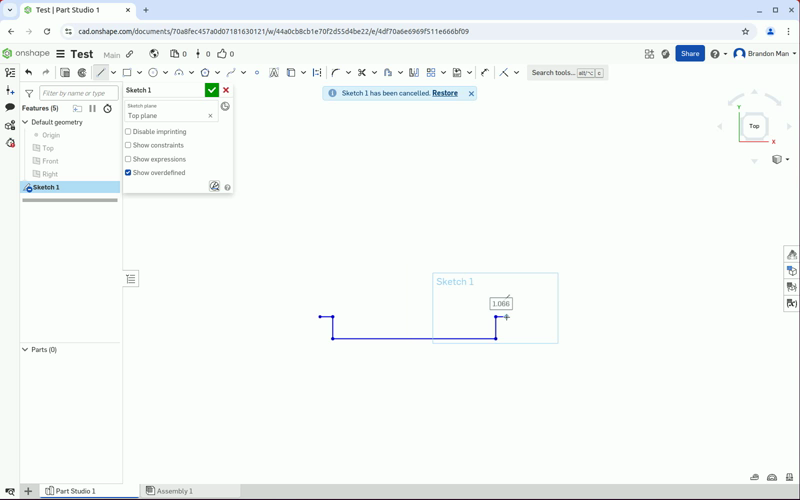
scroll(-6)
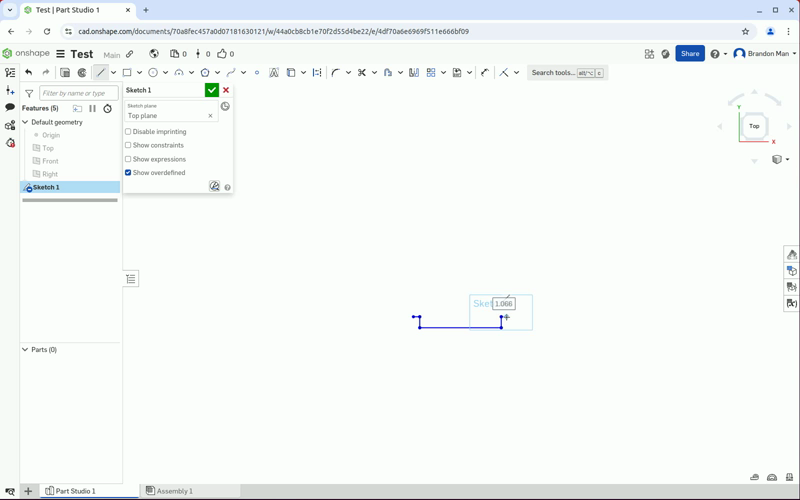
key_up(shift)
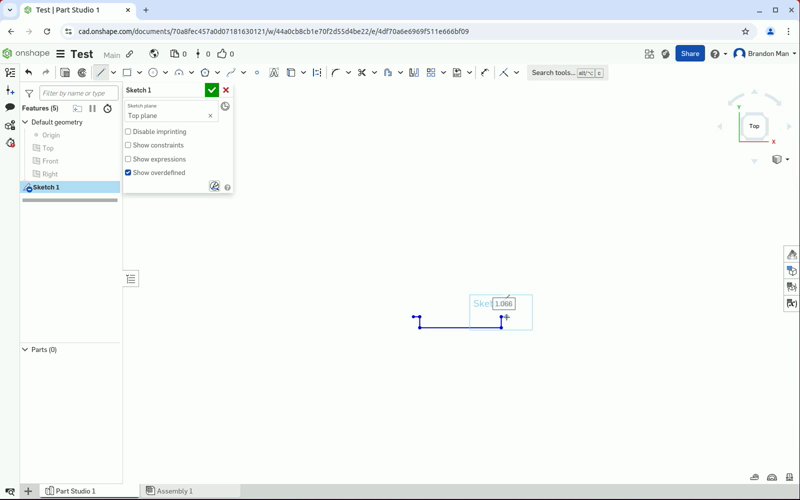
key_down(shift)
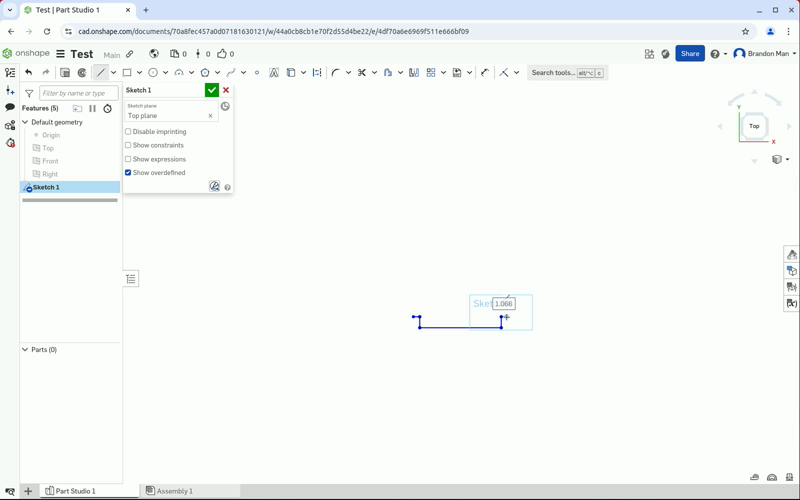
mouse_move(506, 248)
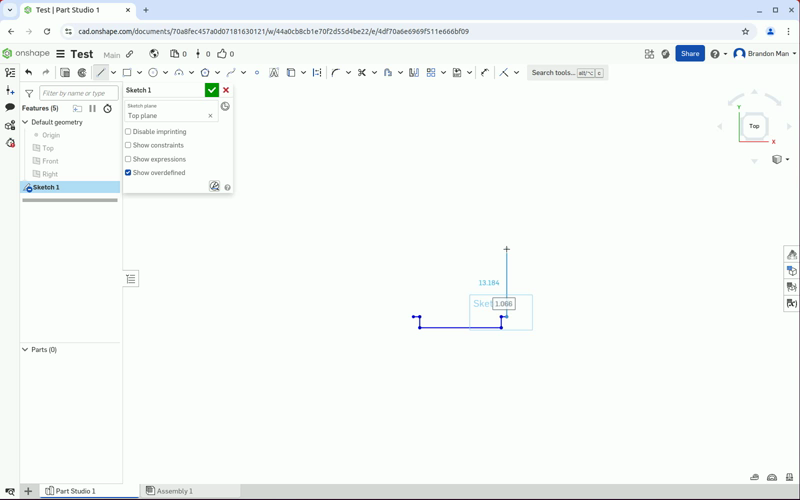
click(506, 248)
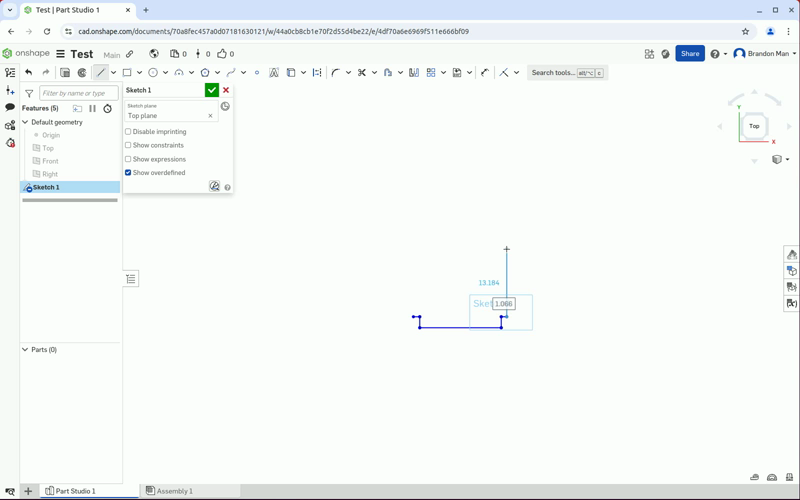
key_up(shift)
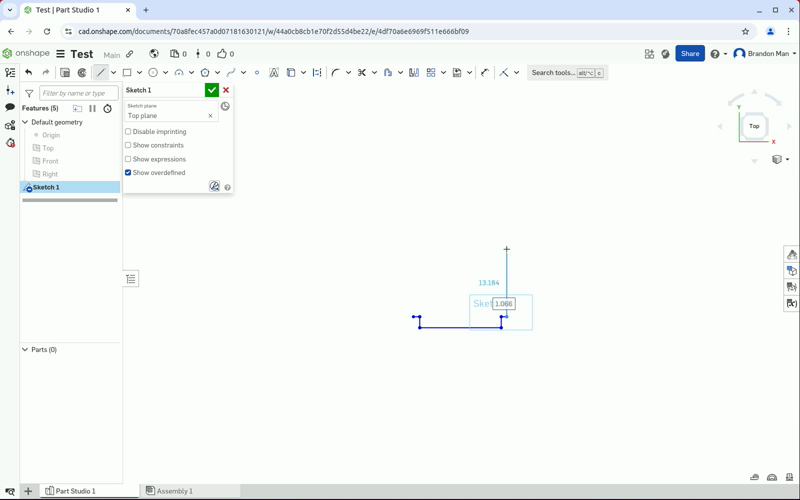
key_down(shift)
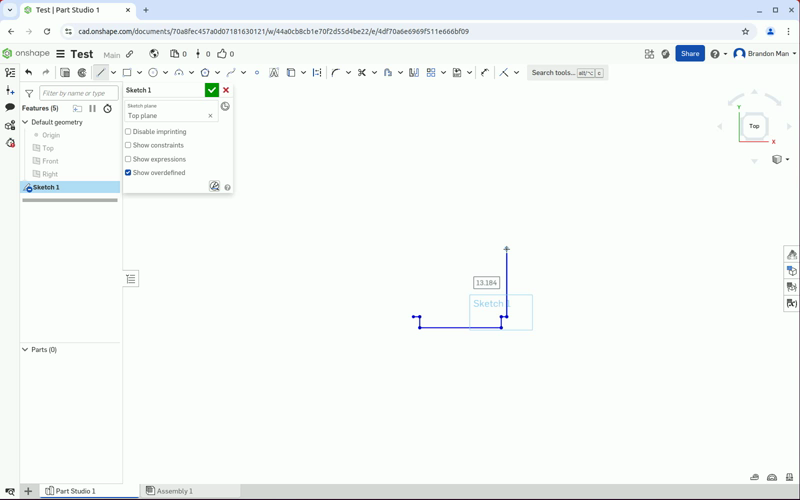
mouse_move(536, 248)
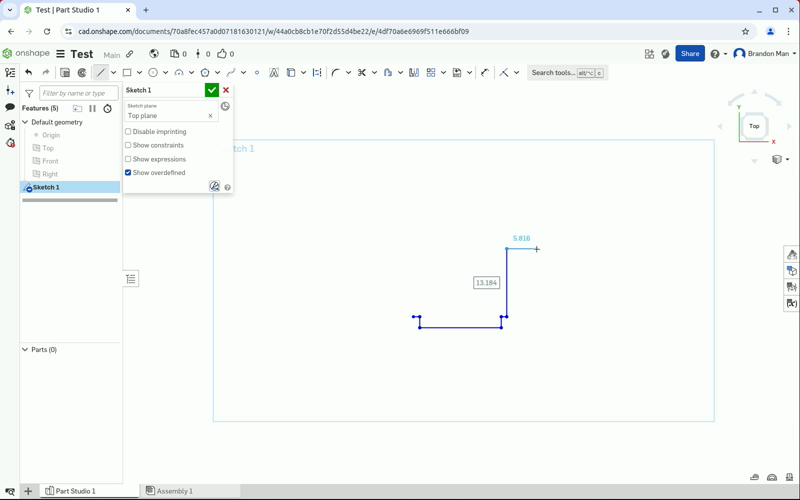
mouse_move(501, 248)
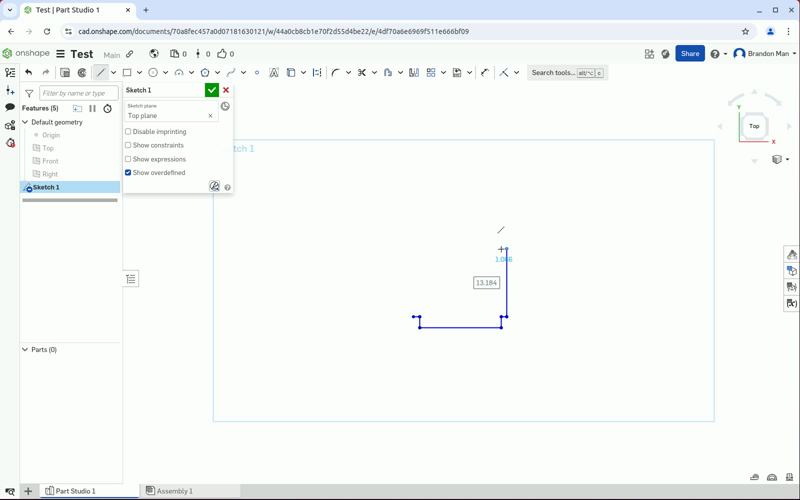
scroll(6)
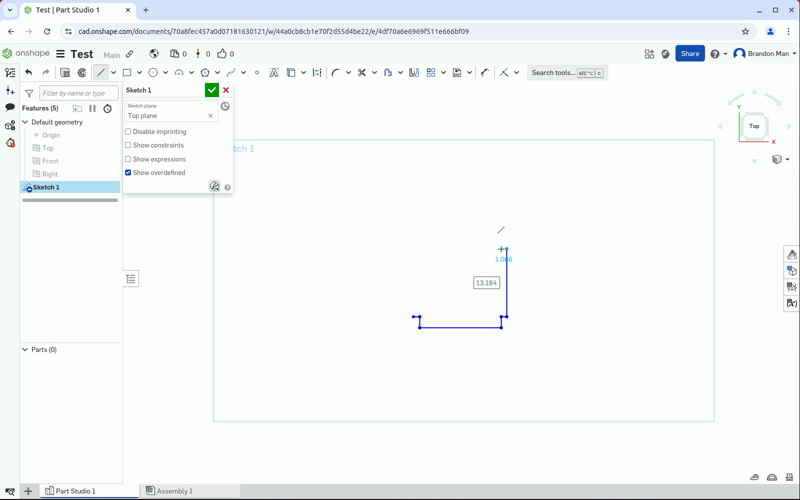
scroll(6)
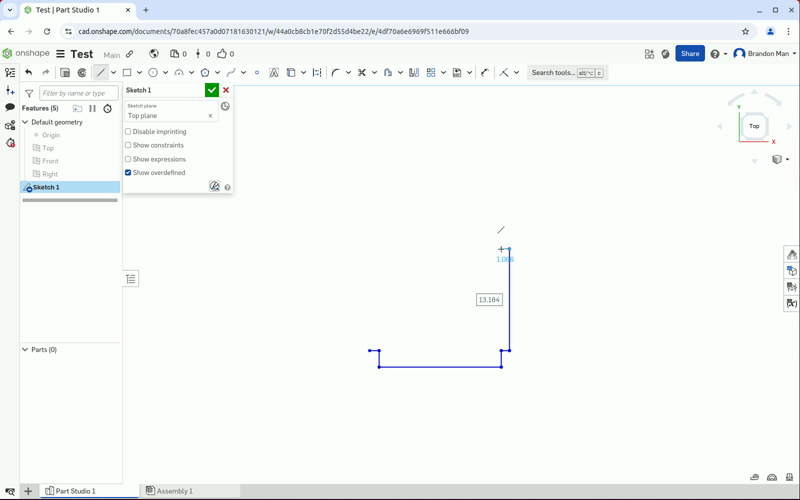
scroll(6)
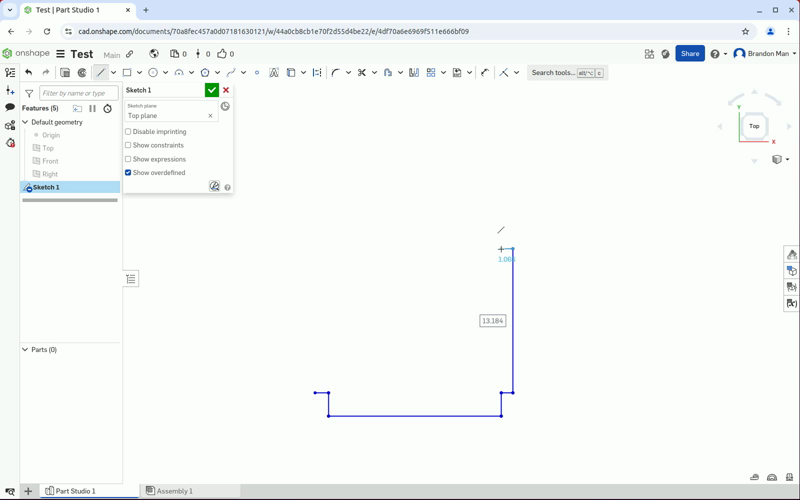
scroll(6)
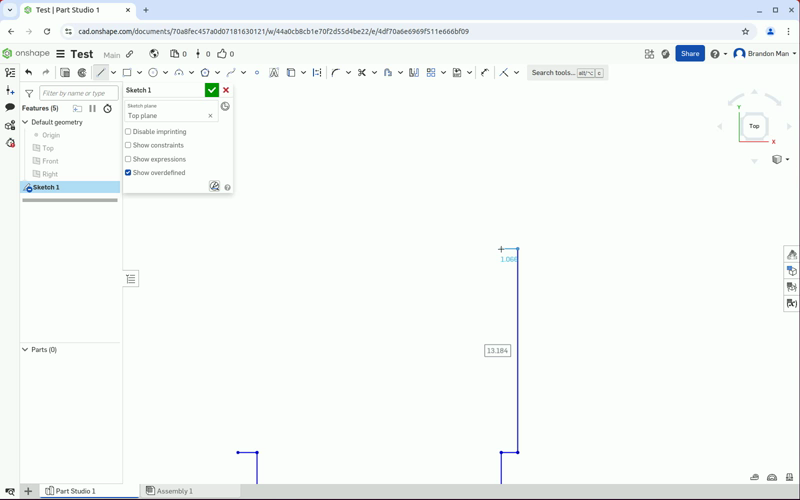
scroll(6)
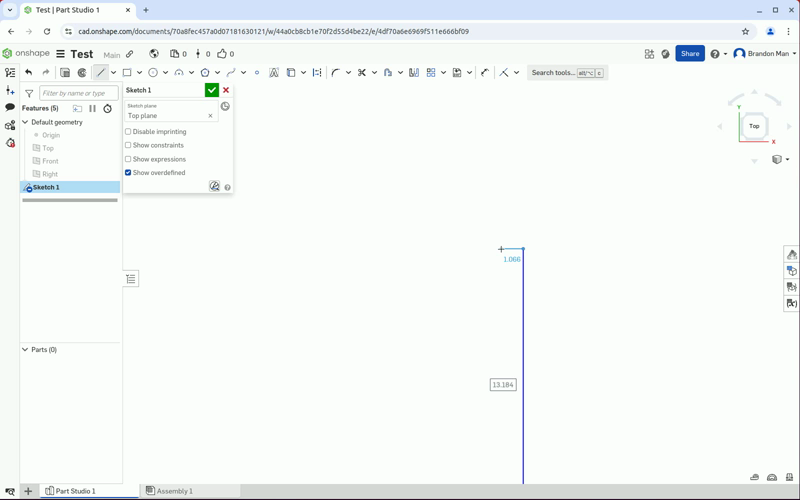
scroll(6)
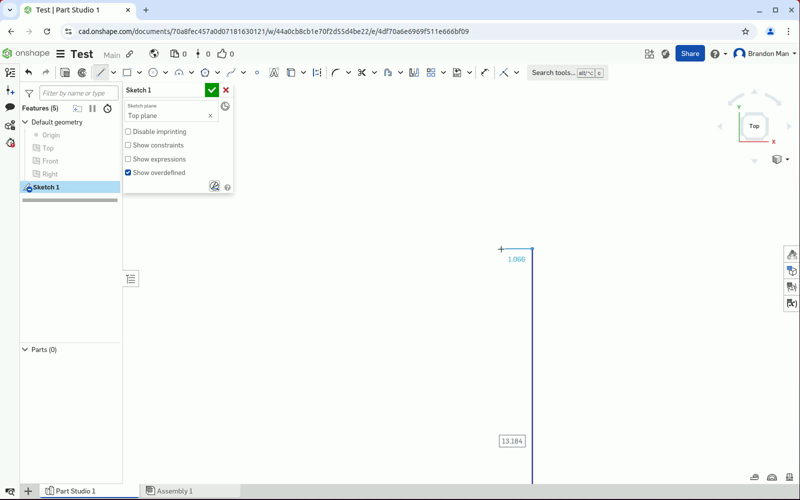
scroll(6)
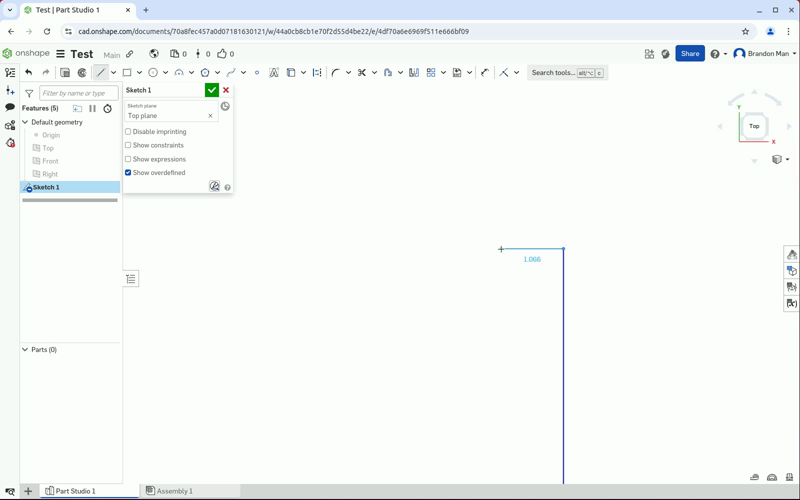
click(501, 248)
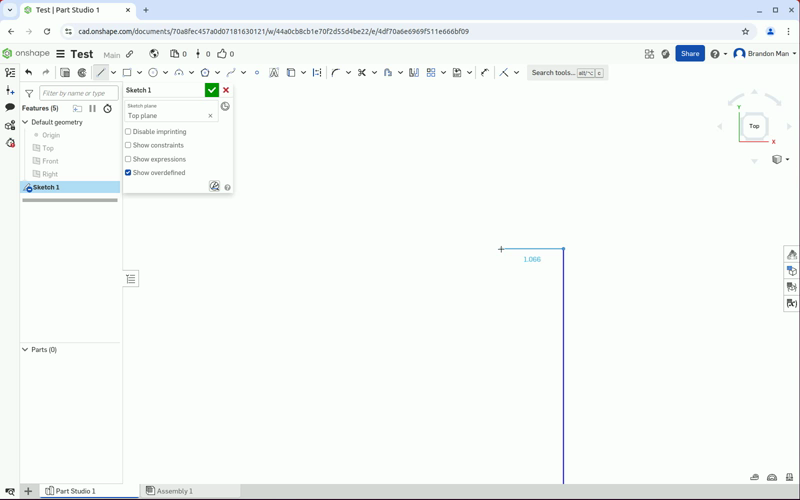
scroll(-6)
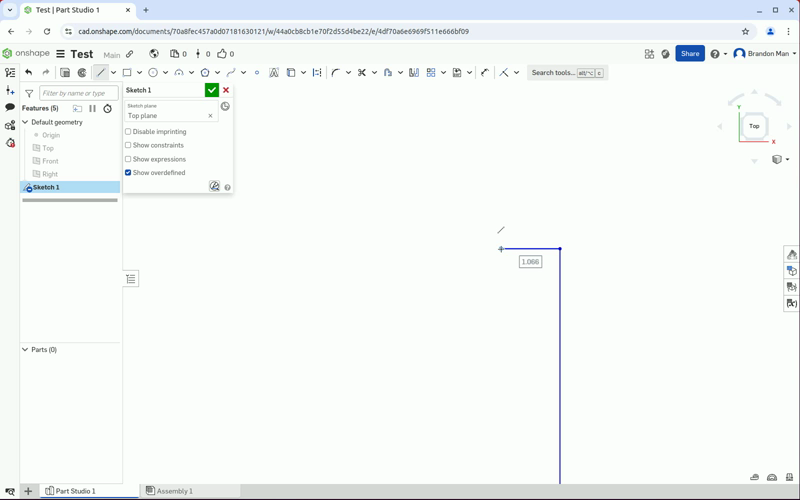
scroll(-6)
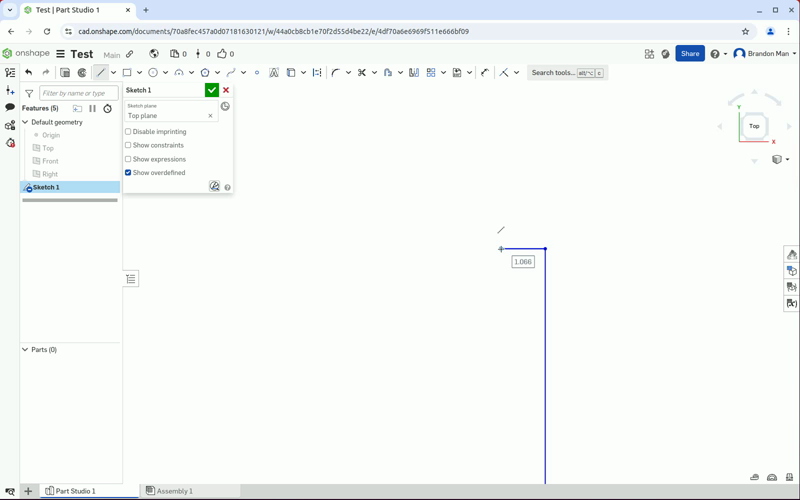
scroll(-6)
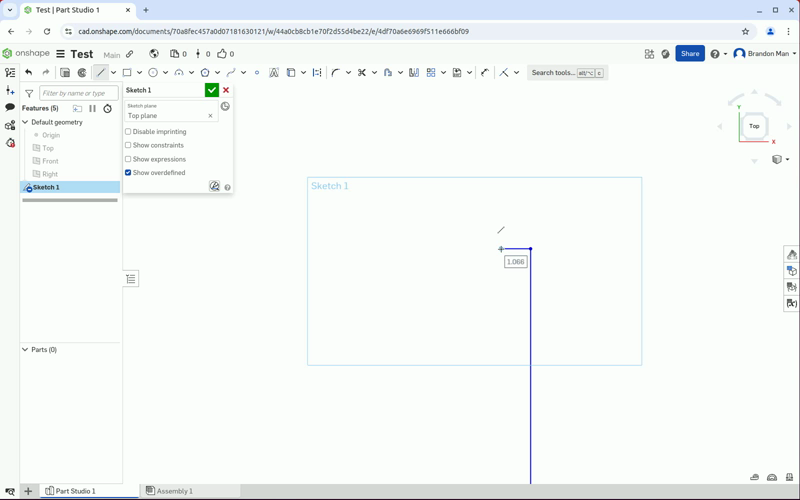
scroll(-6)
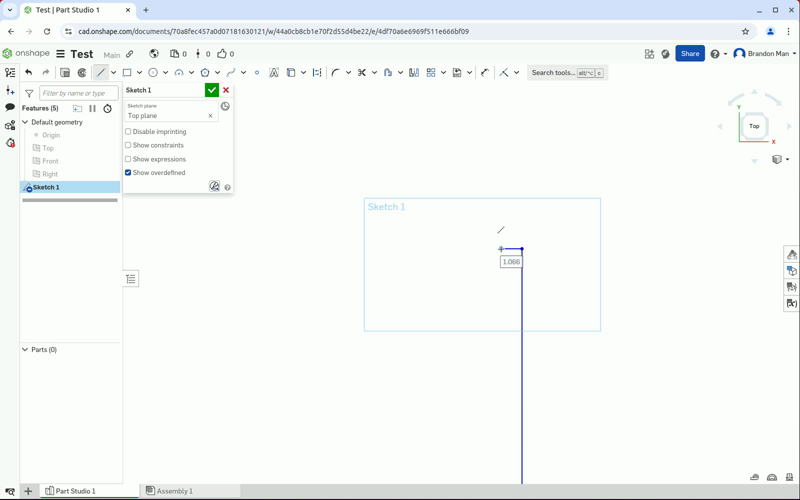
scroll(-6)
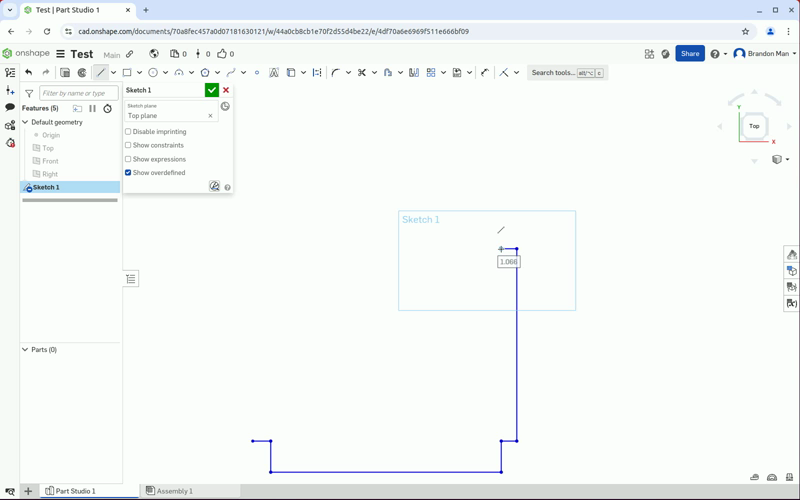
scroll(-6)
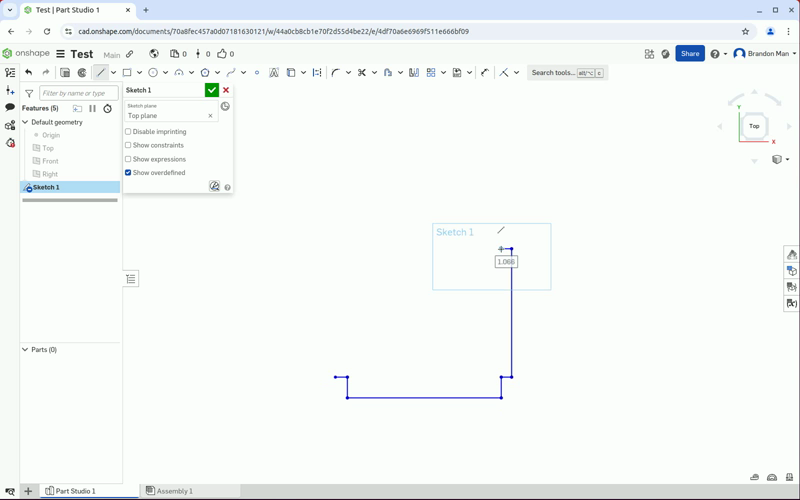
scroll(-6)
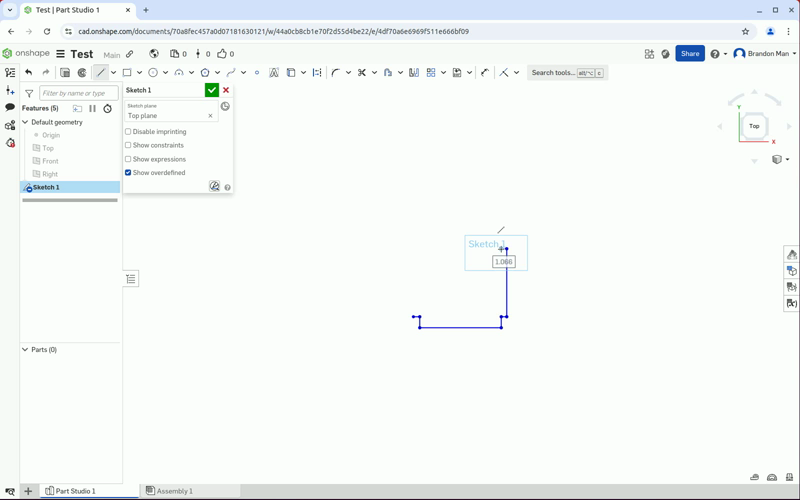
key_up(shift)
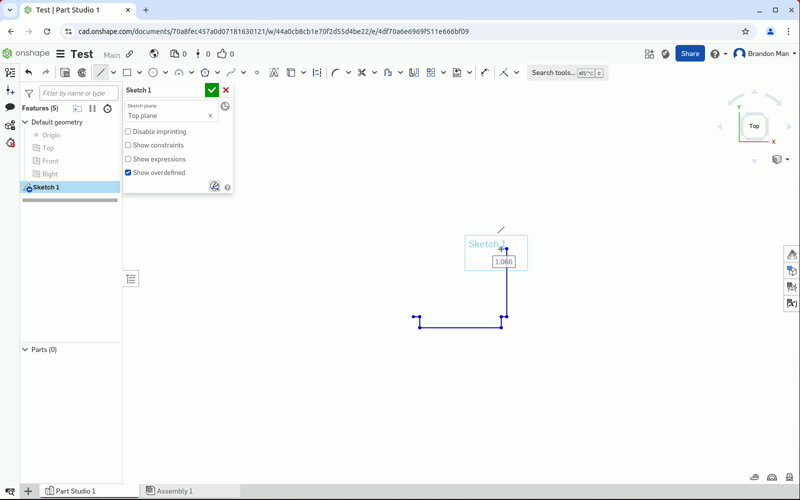
key_down(shift)
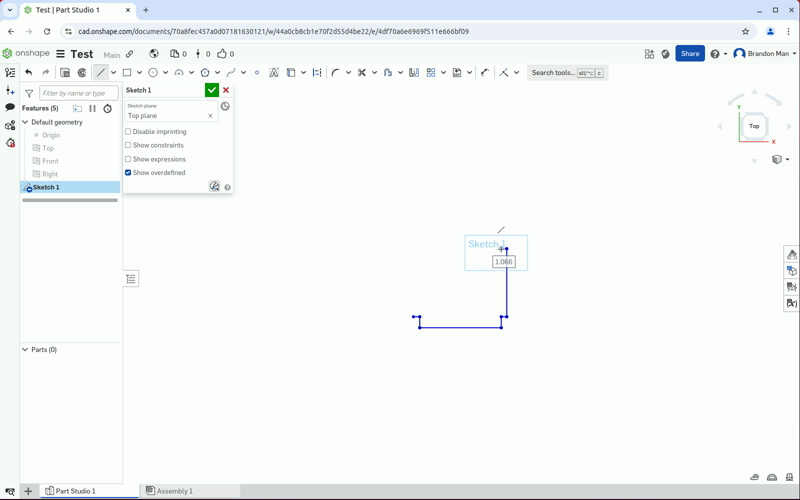
mouse_move(531, 248)
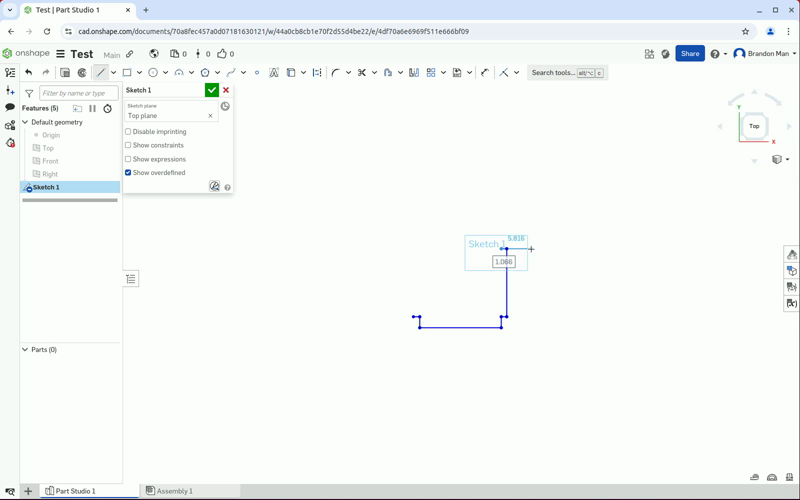
mouse_move(501, 237)
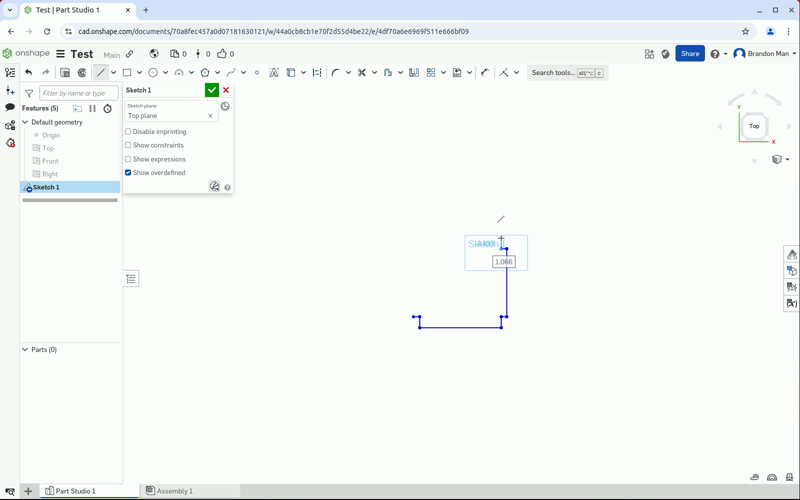
click(501, 237)
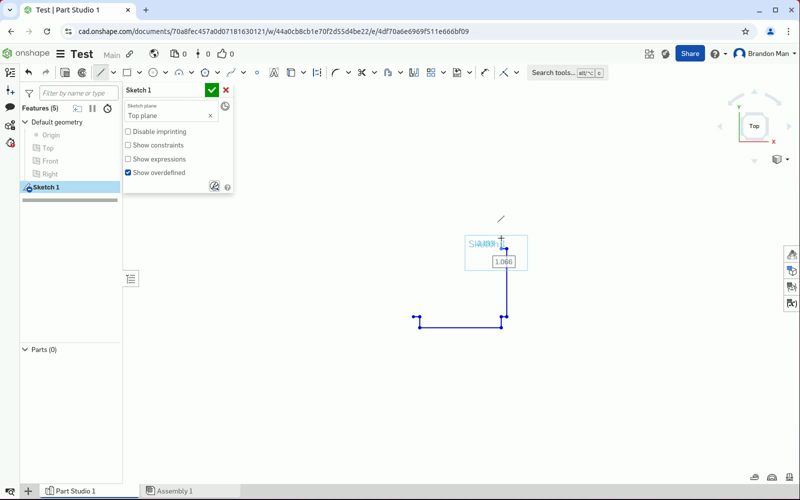
key_up(shift)
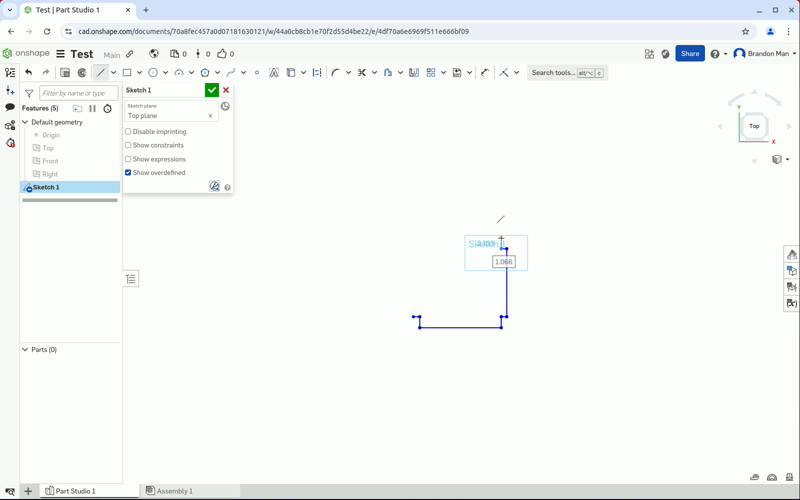
key_down(shift)
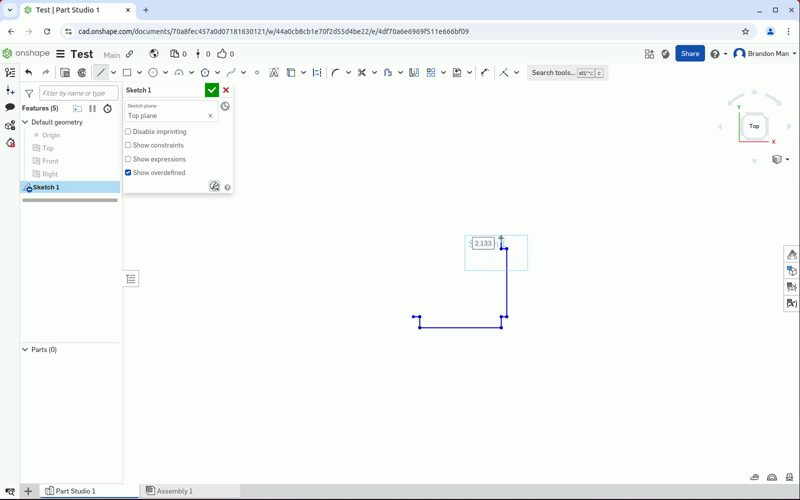
mouse_move(419, 237)
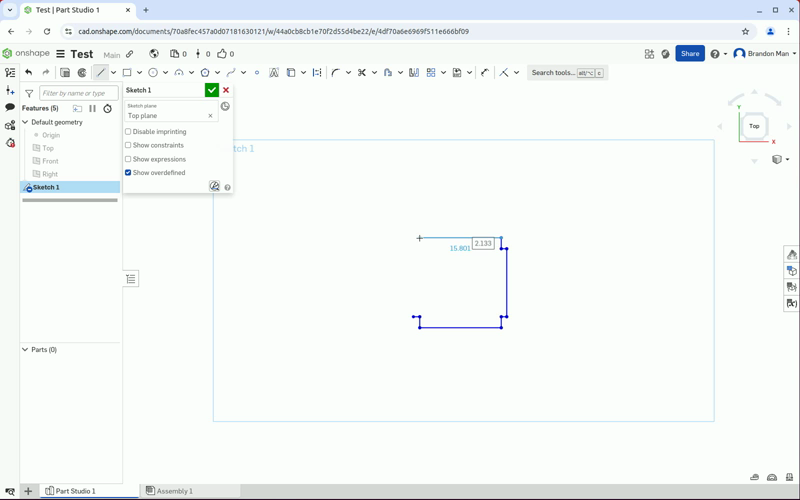
click(419, 237)
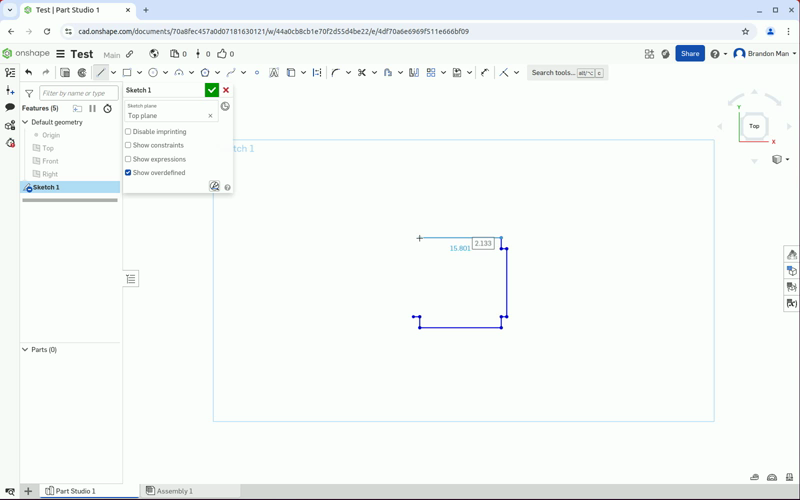
key_up(shift)
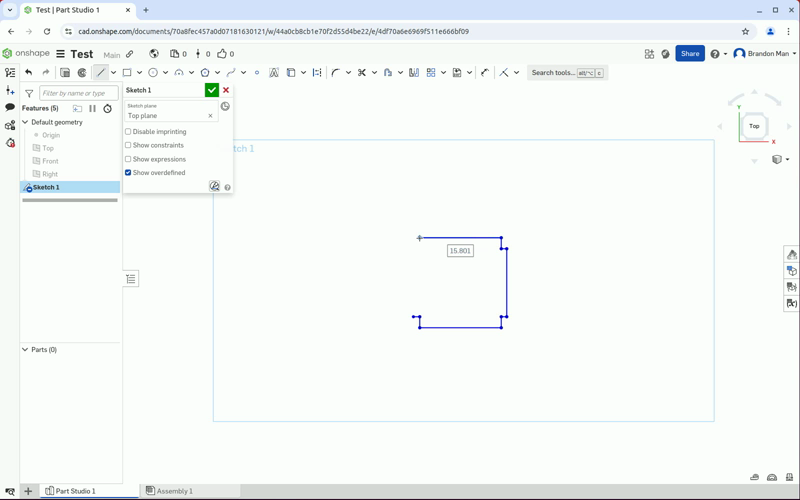
key_down(shift)
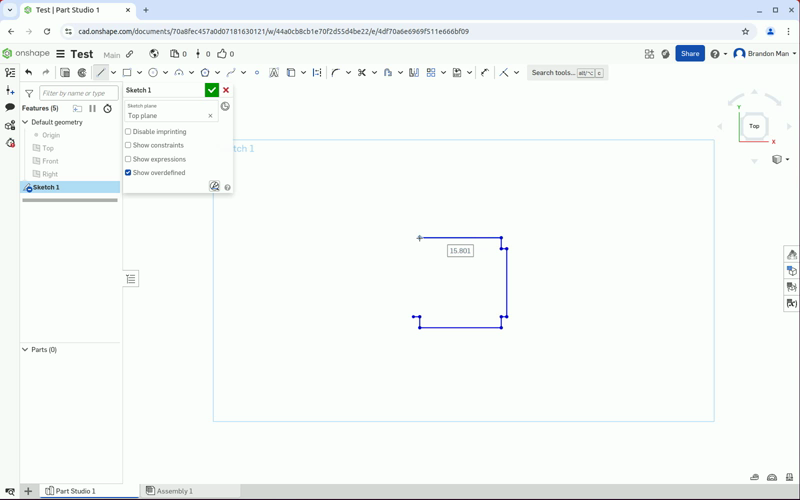
mouse_move(450, 237)
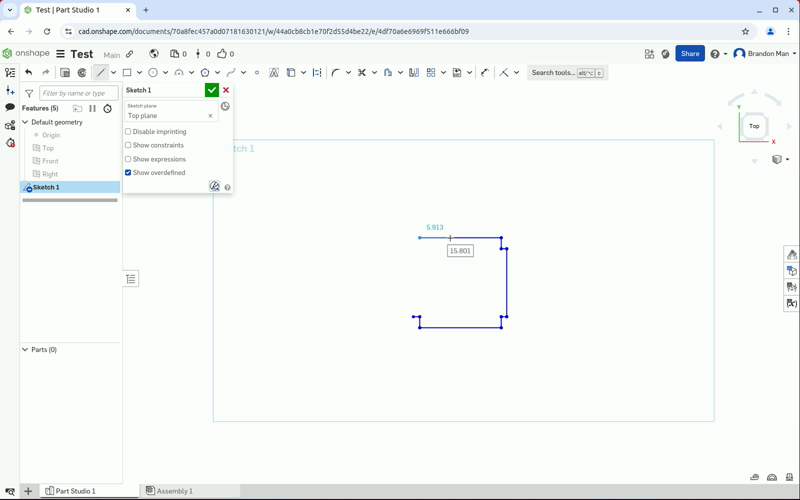
mouse_move(419, 248)
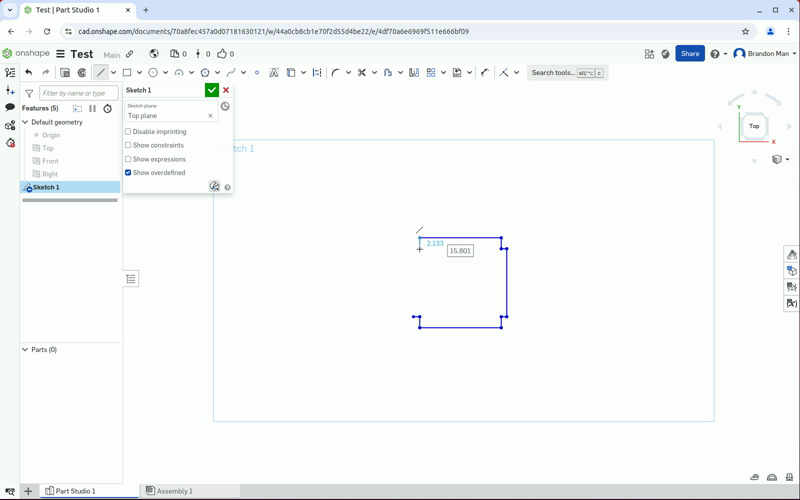
click(419, 248)
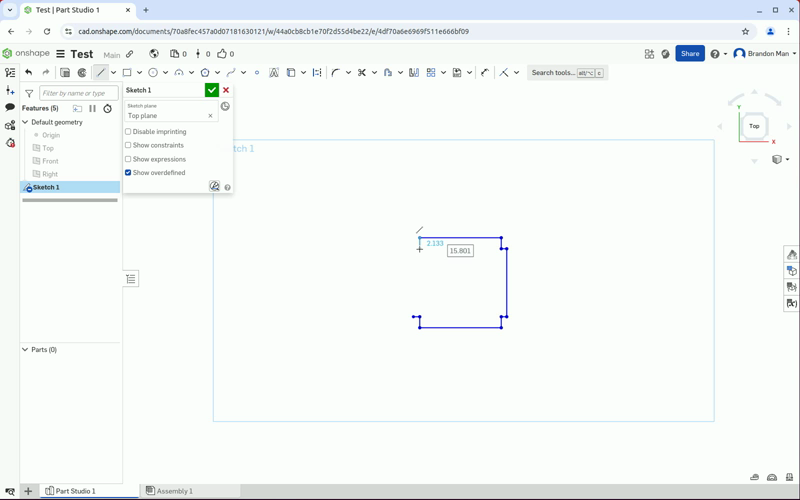
key_up(shift)
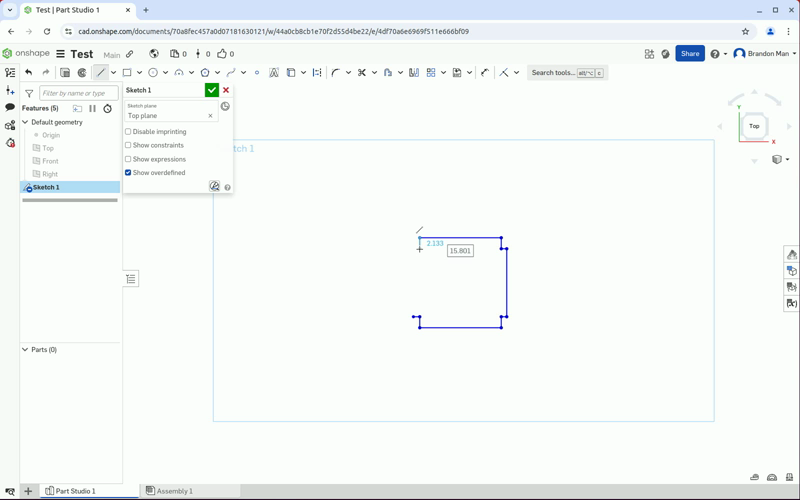
key_down(shift)
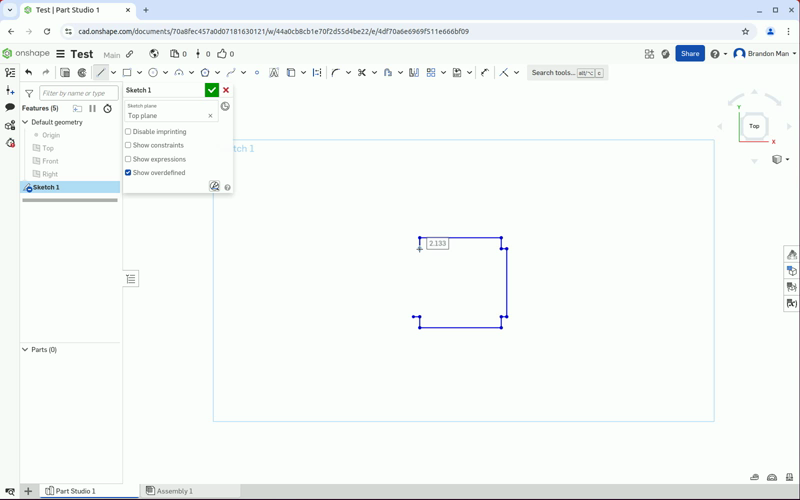
mouse_move(450, 248)
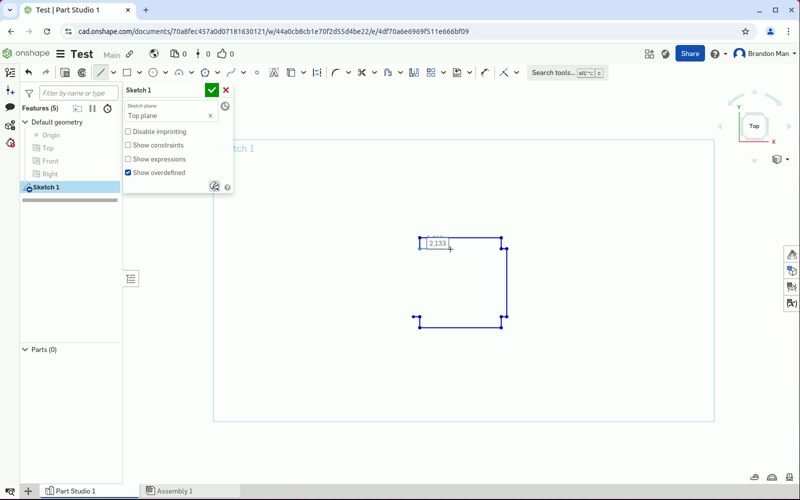
mouse_move(413, 248)
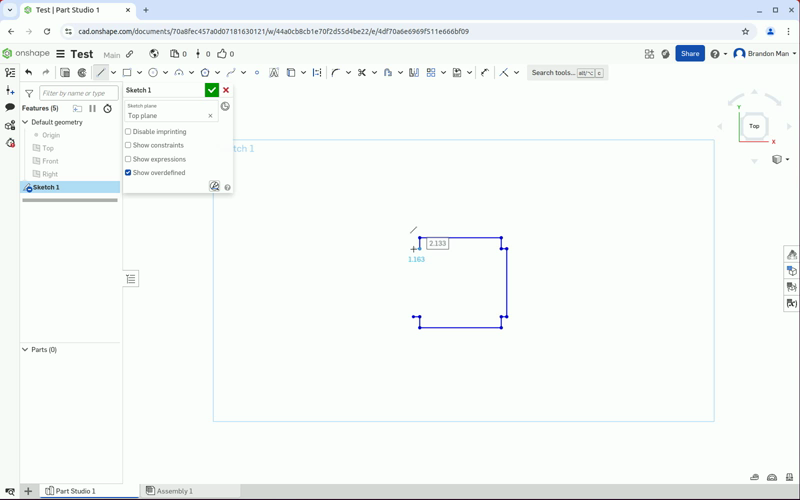
scroll(6)
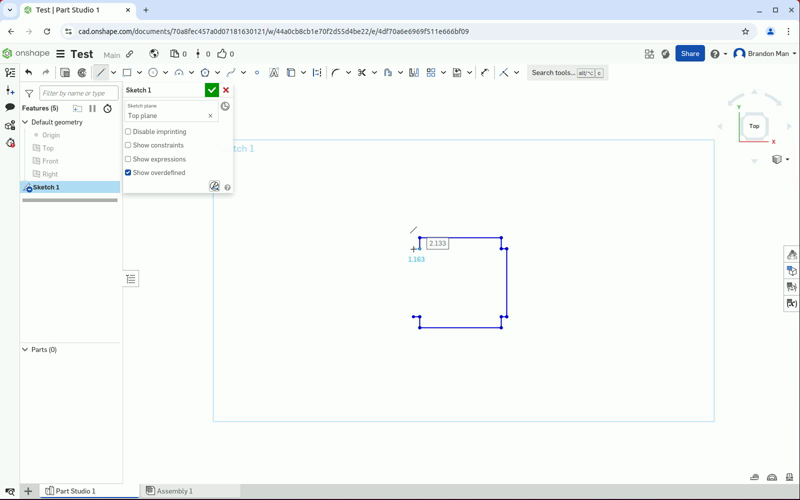
scroll(6)
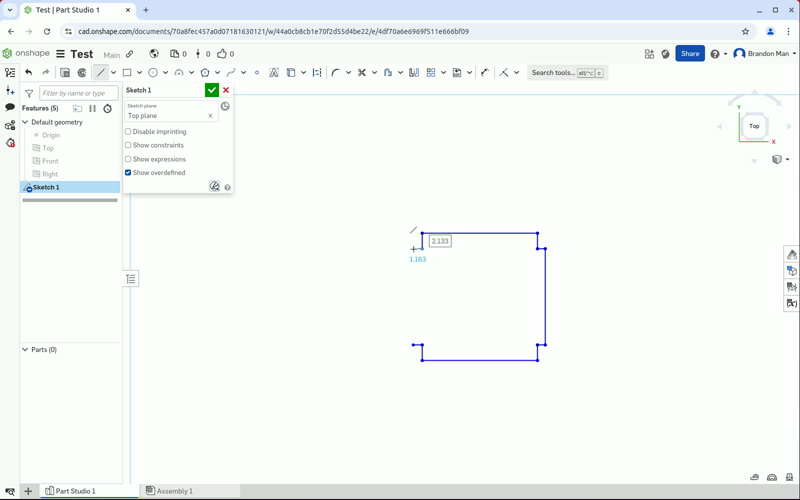
scroll(6)
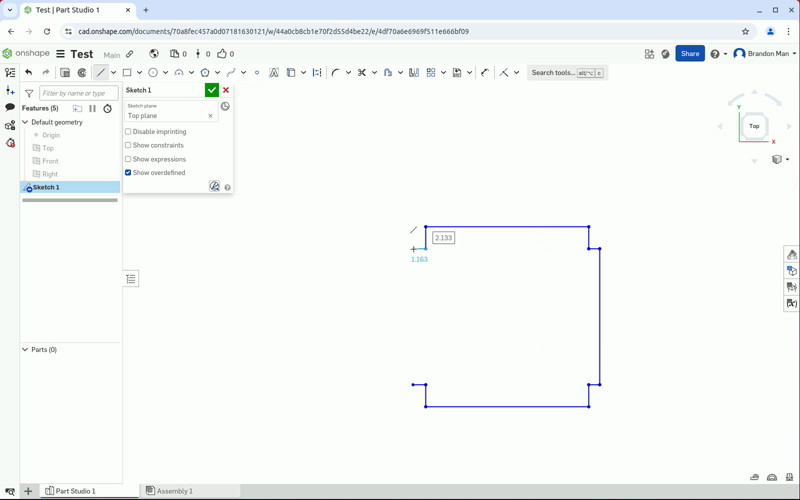
scroll(6)
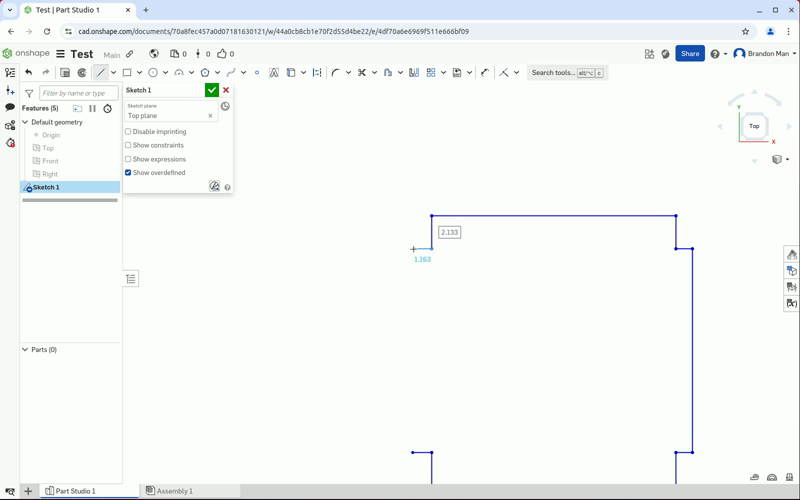
scroll(6)
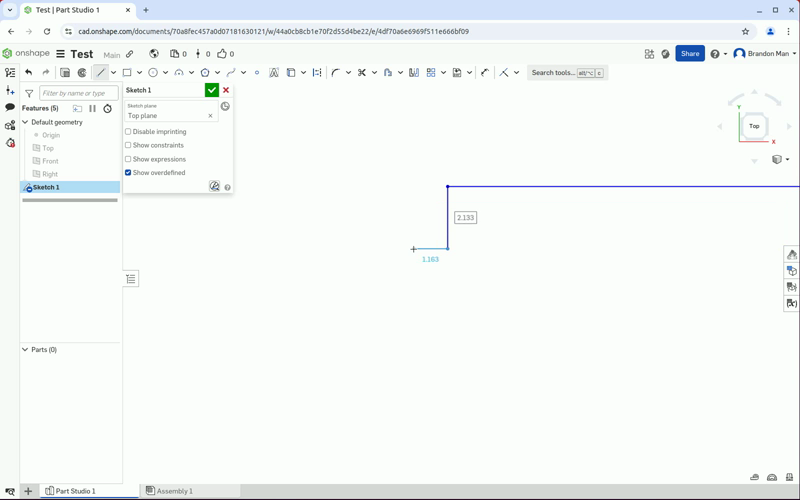
scroll(6)
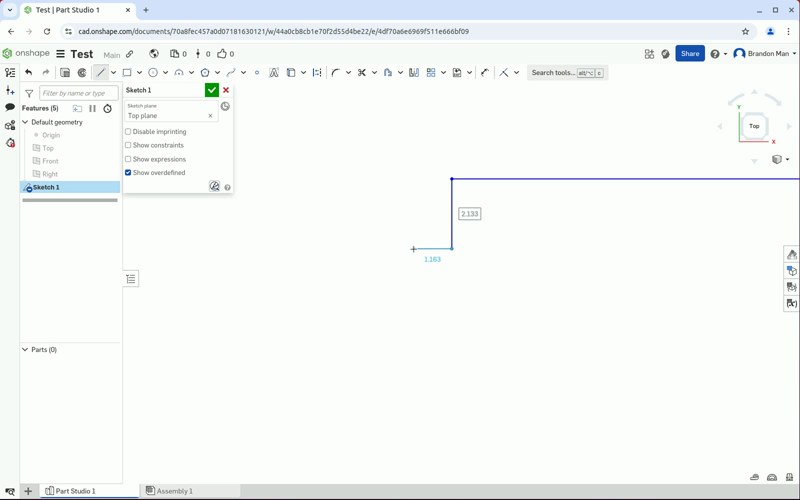
scroll(6)
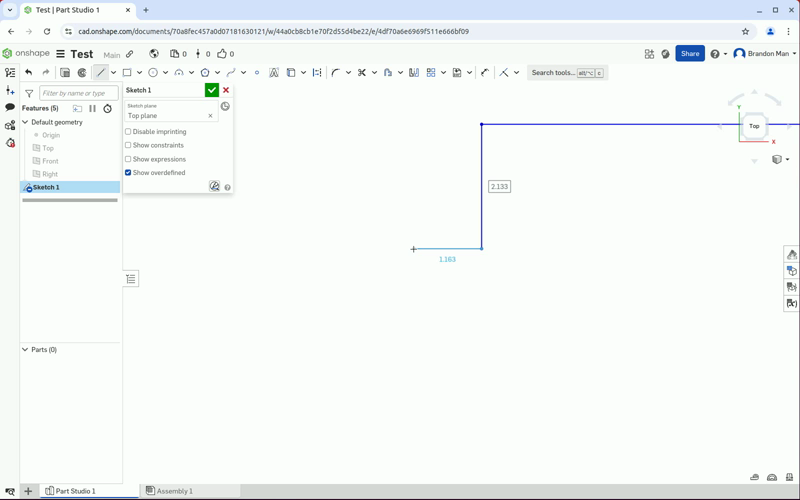
click(413, 248)
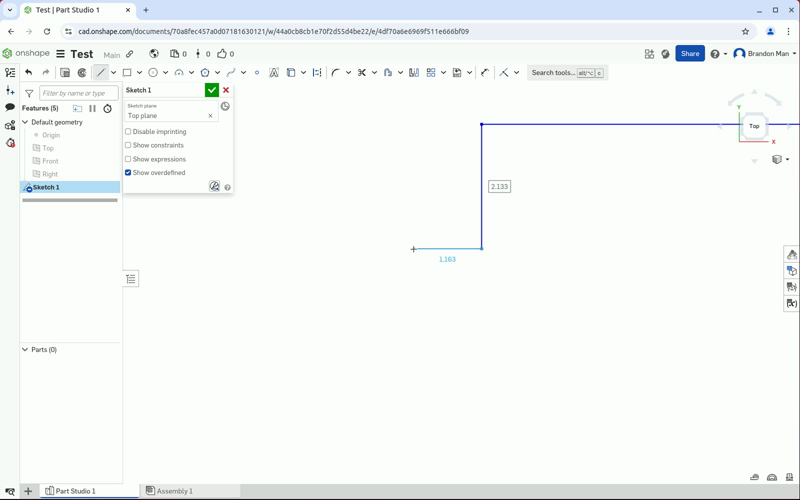
scroll(-6)
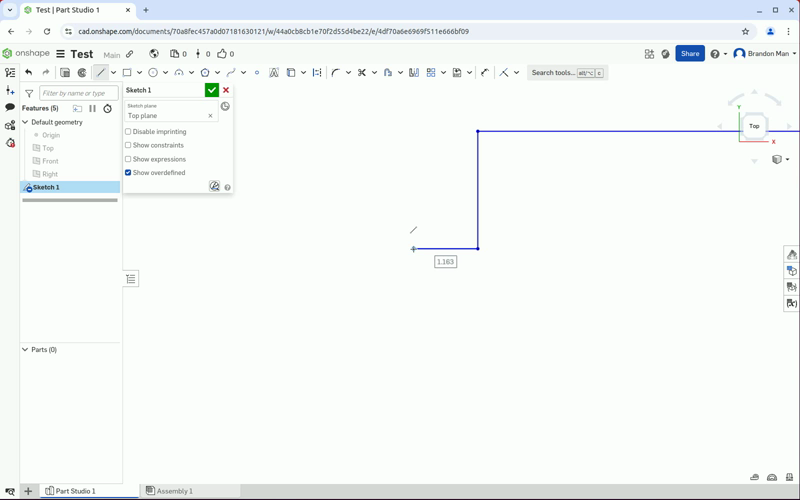
scroll(-6)
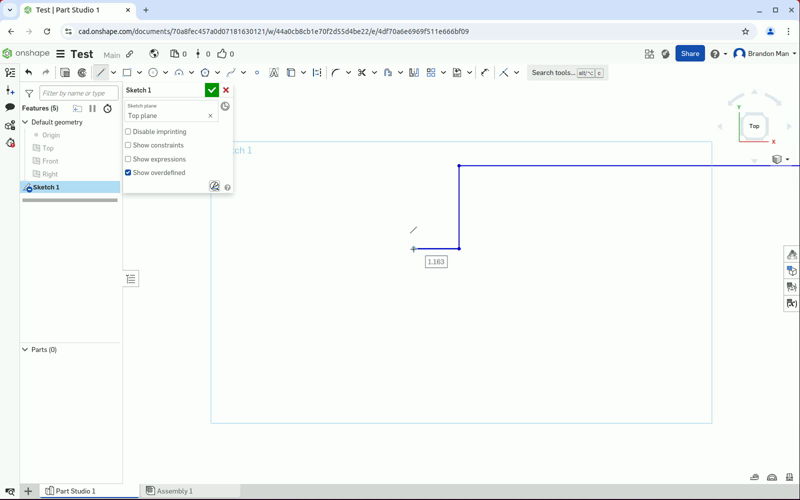
scroll(-6)
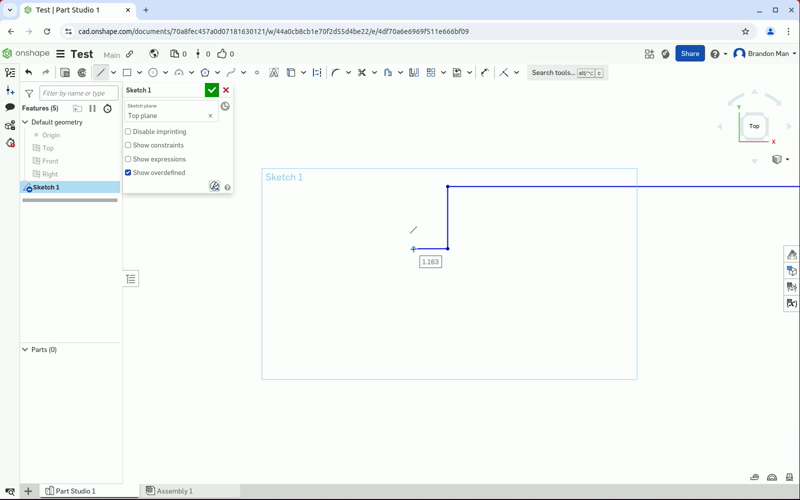
scroll(-6)
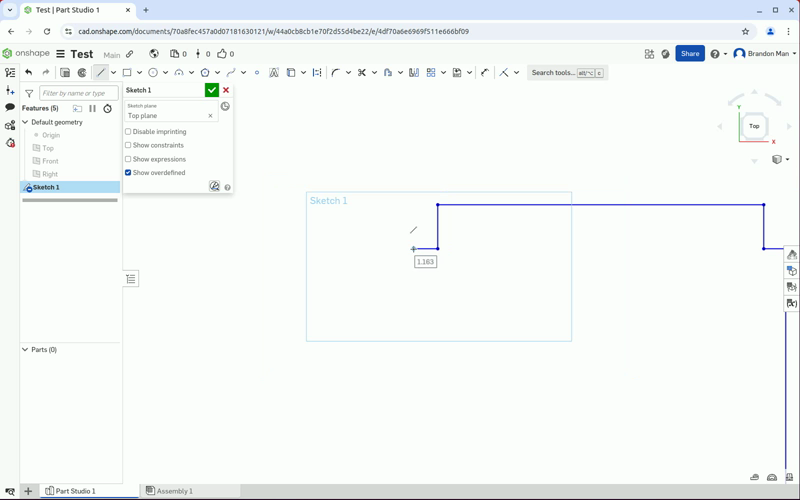
scroll(-6)
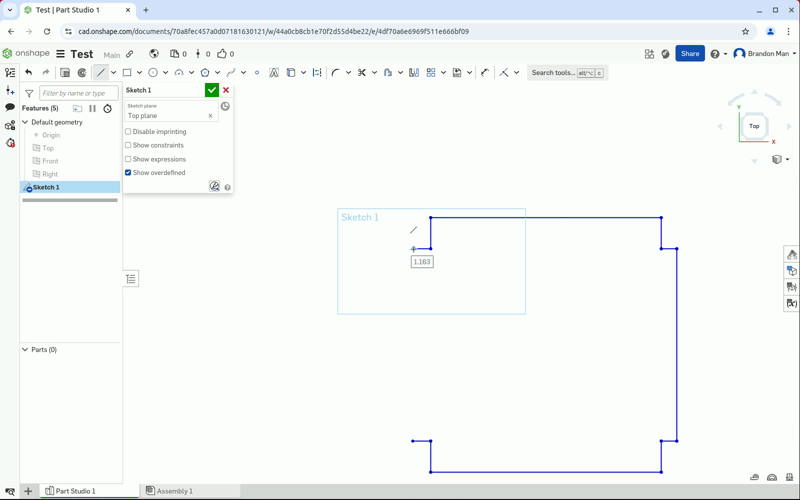
scroll(-6)
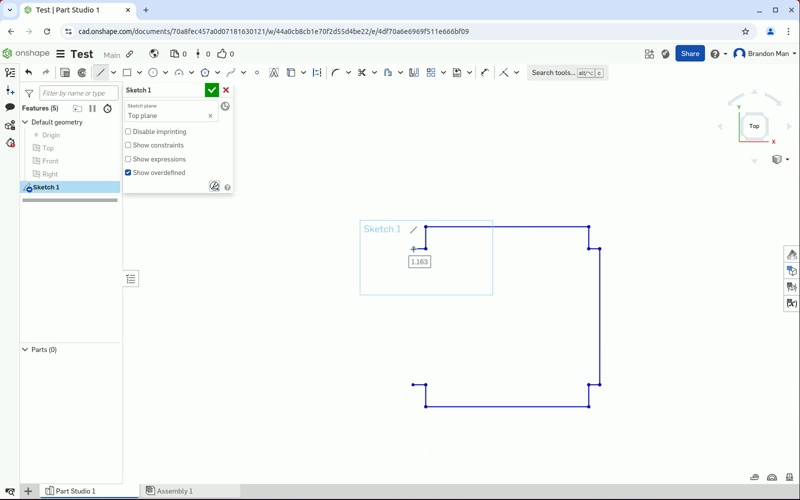
scroll(-6)
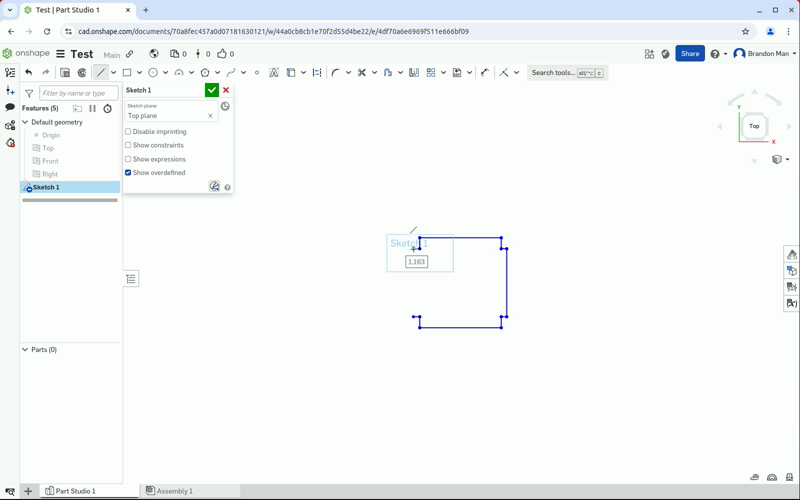
key_up(shift)
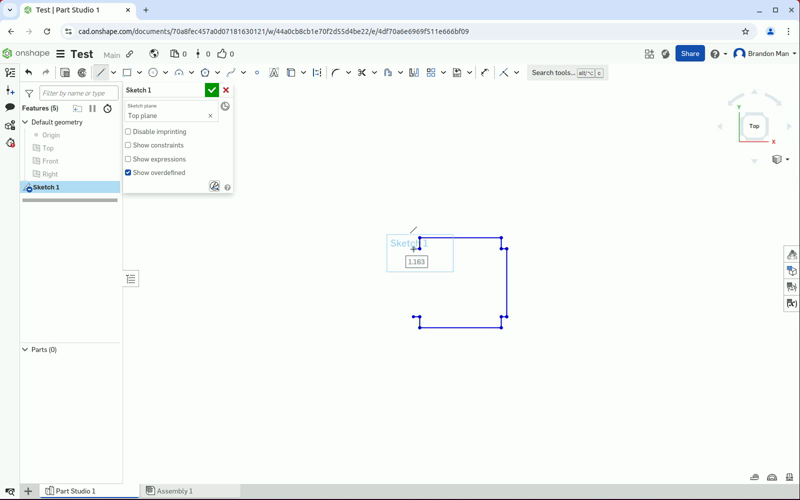
key_down(shift)
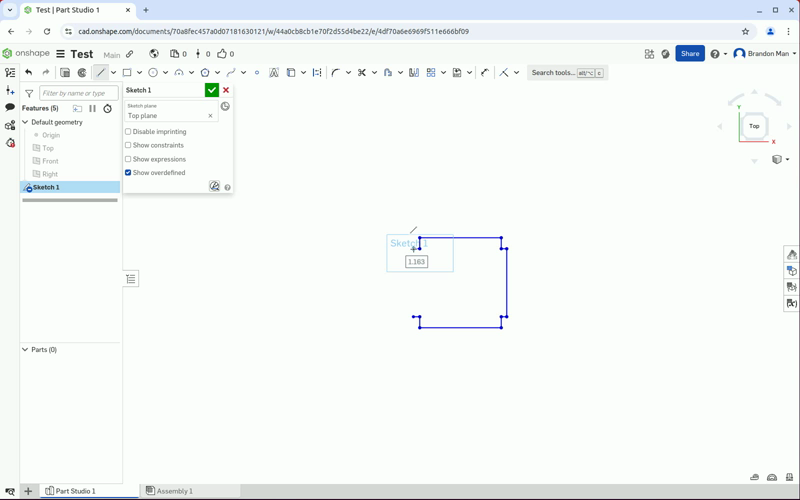
mouse_move(413, 316)
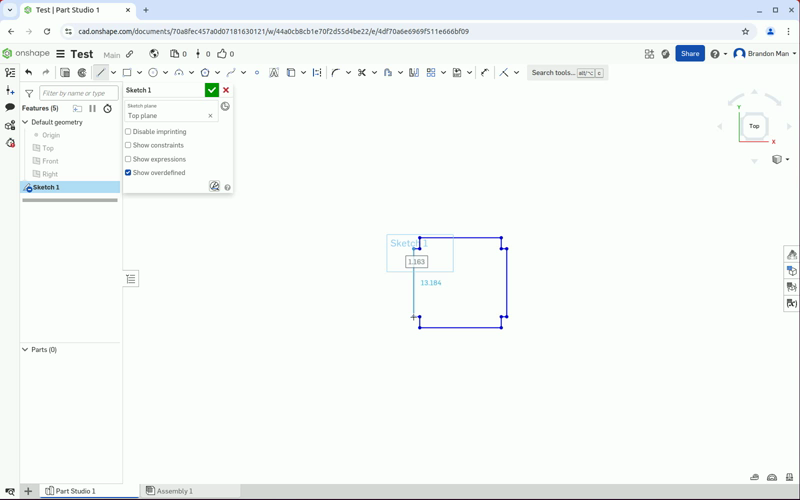
key_up(shift)
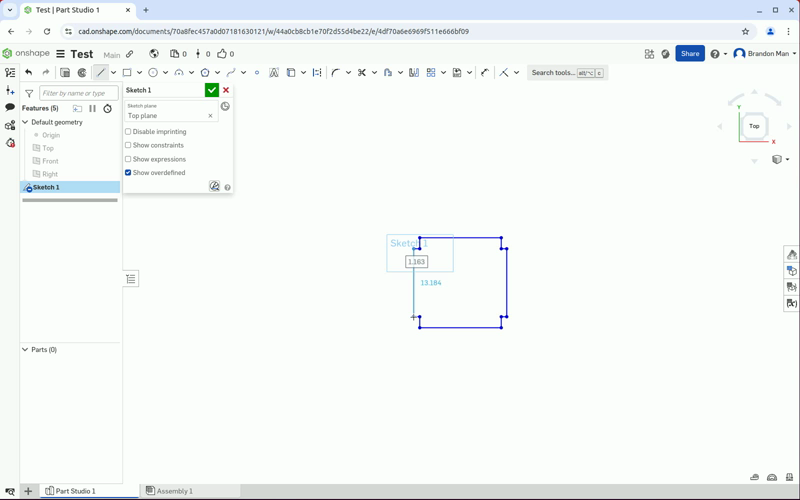
click(413, 316)
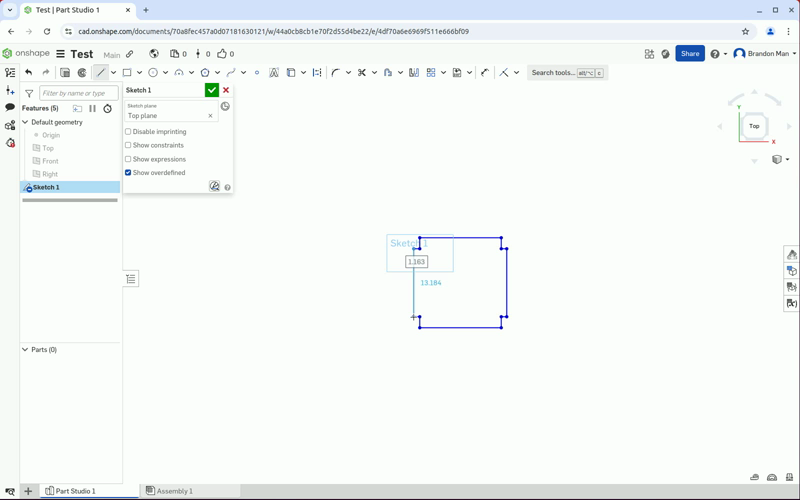
key(esc)
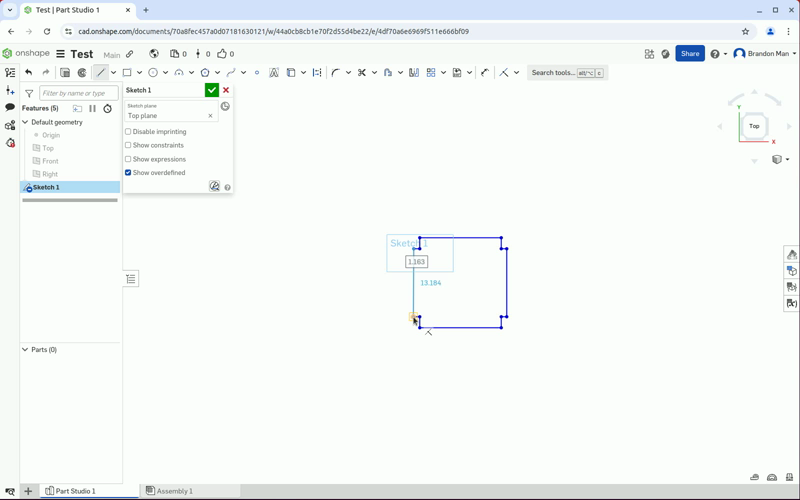
mouse_move(497, 271)
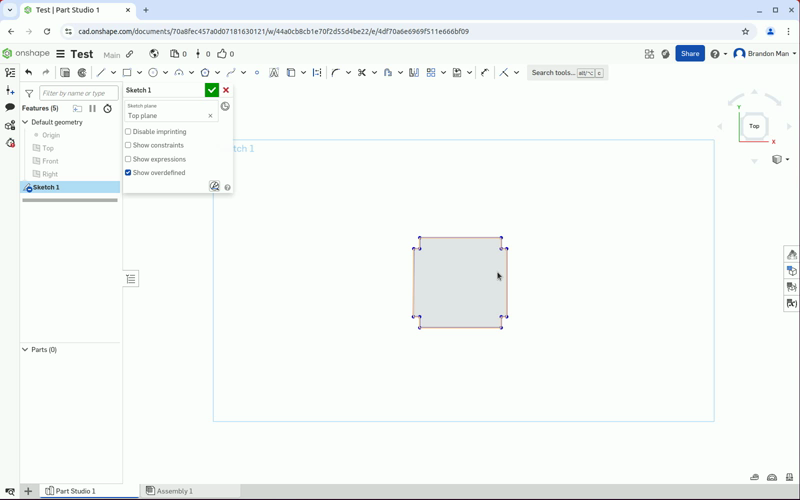
click(497, 271)
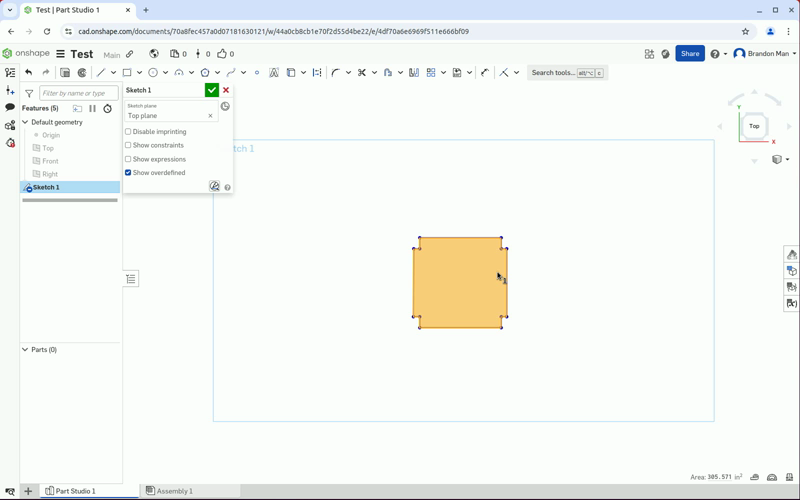
mouse_move(73, 352)
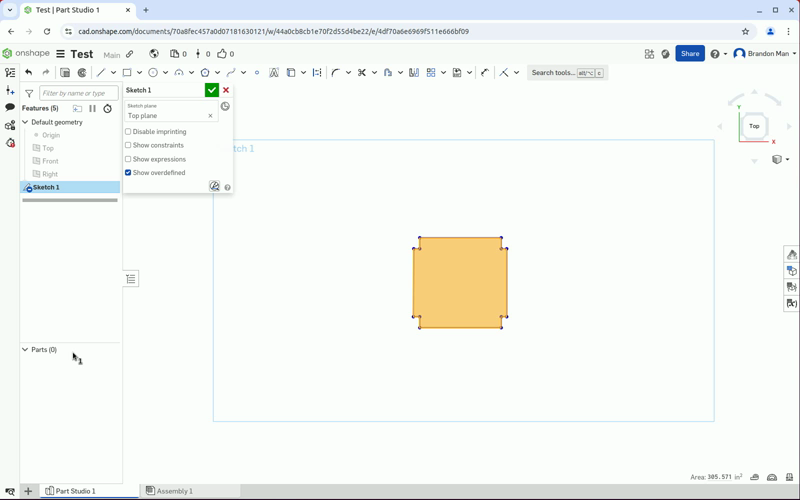
key(shift+y)
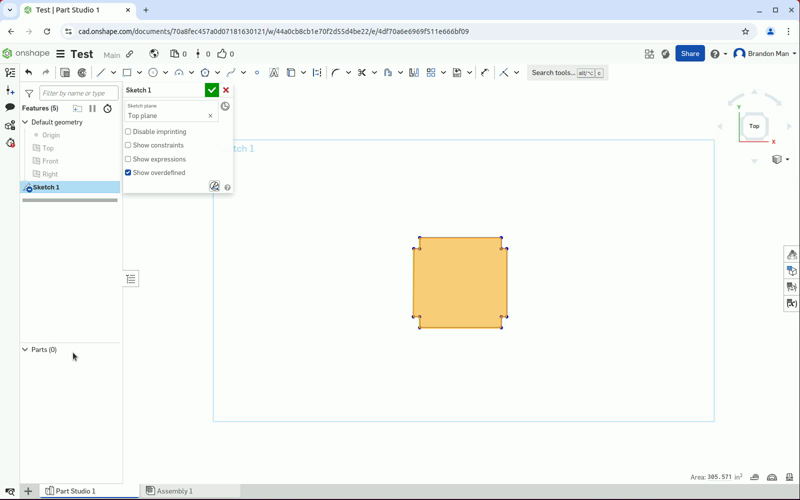
key(shift+e)
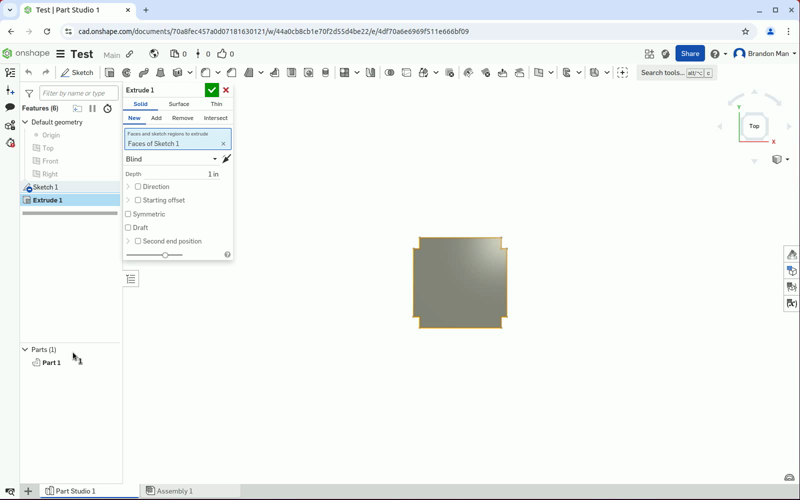
mouse_move(143, 106)
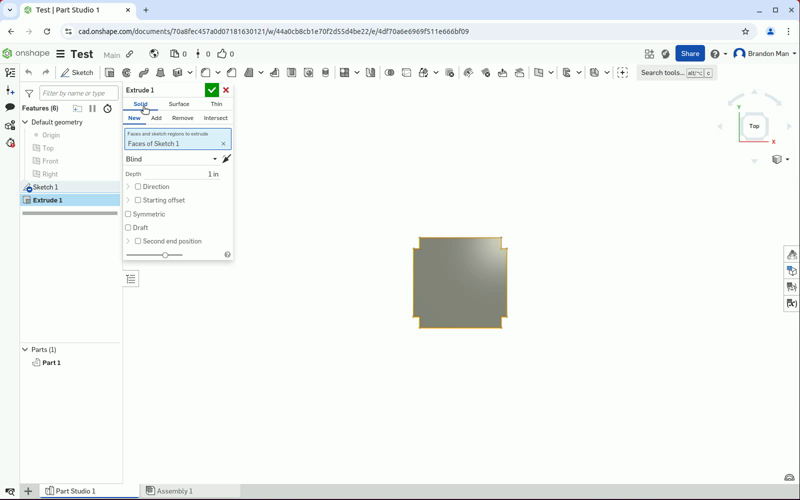
click(143, 106)
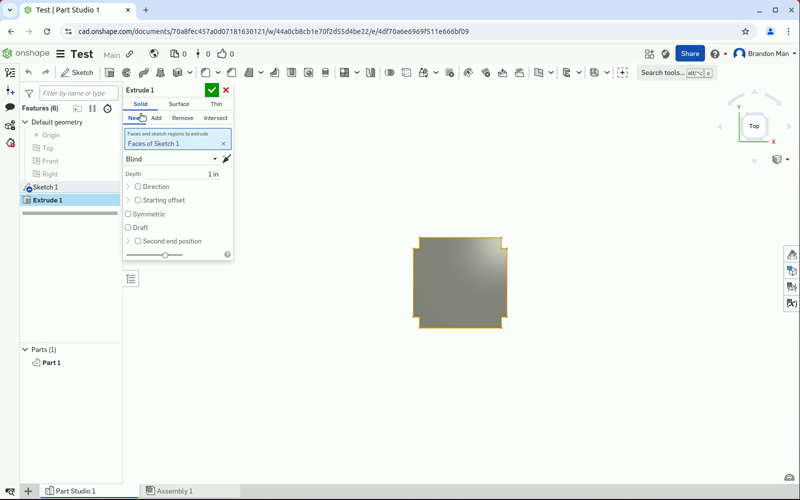
mouse_move(137, 120)
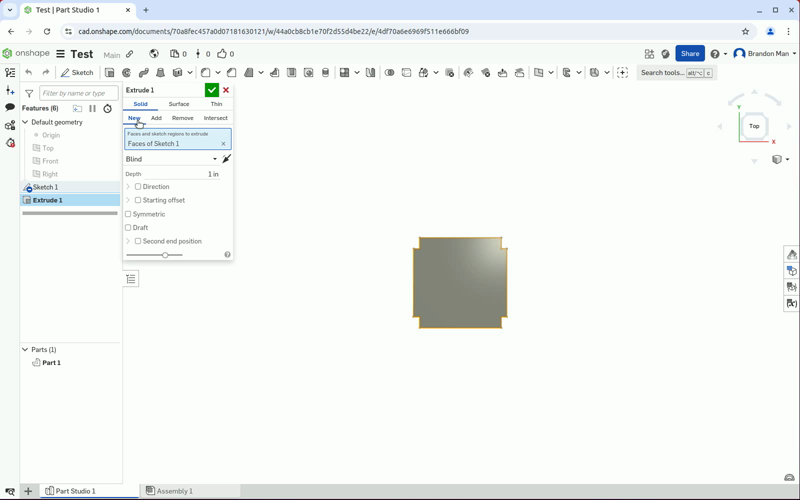
click(137, 120)
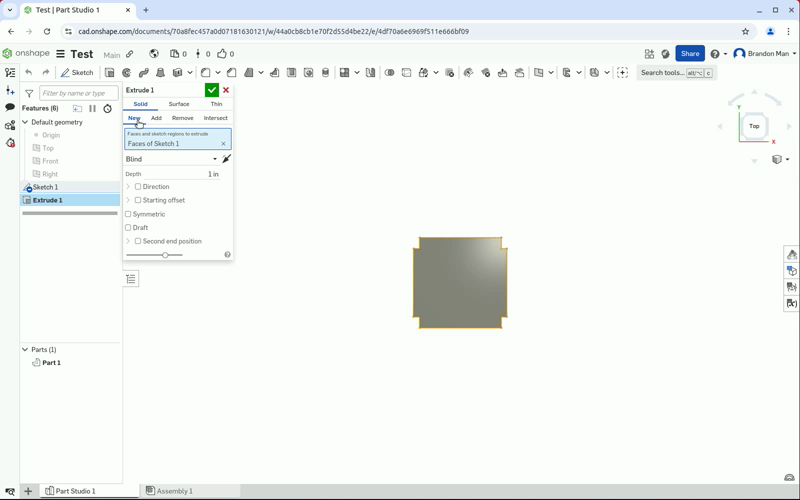
key(tab, 4)
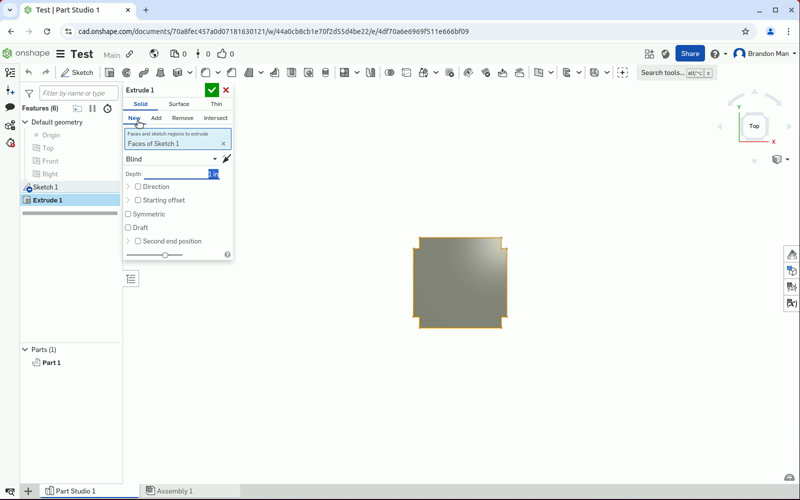
text(-1.204)
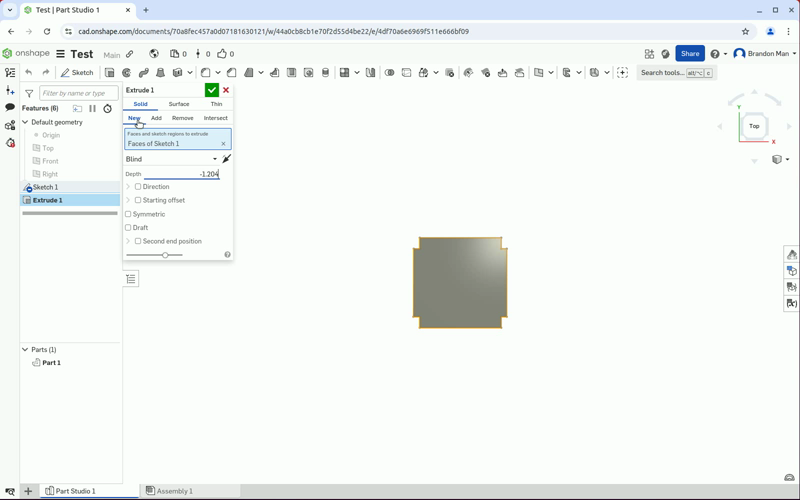
key(enter)
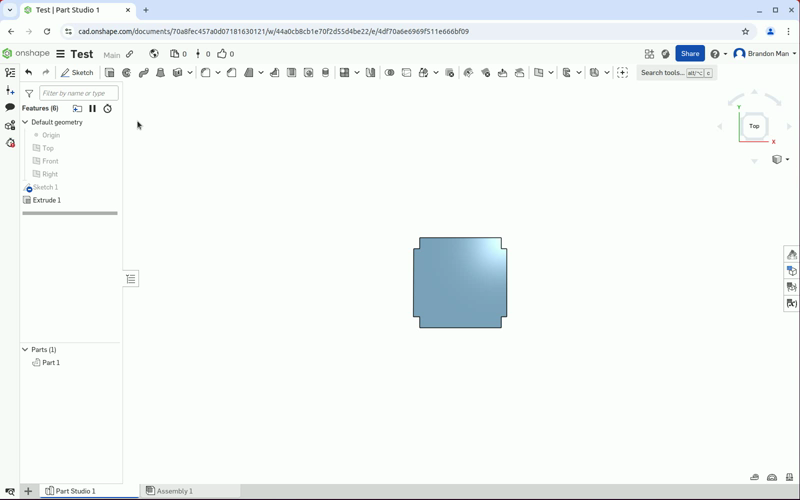
key(shift+h)
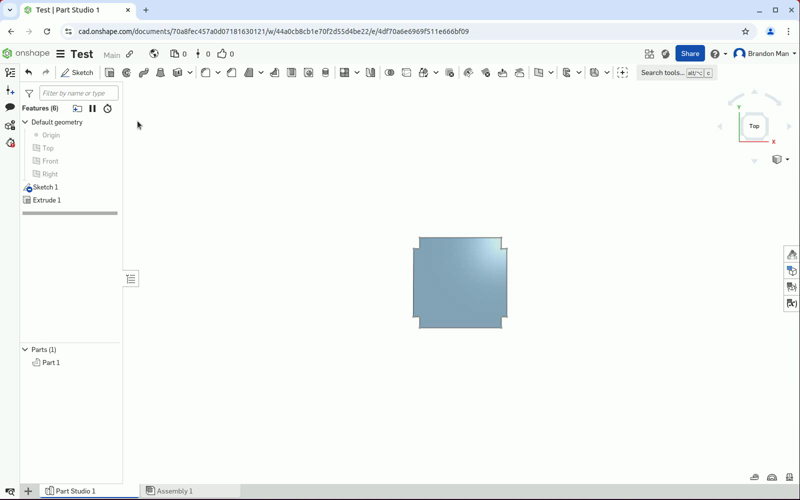
key(shift+h)
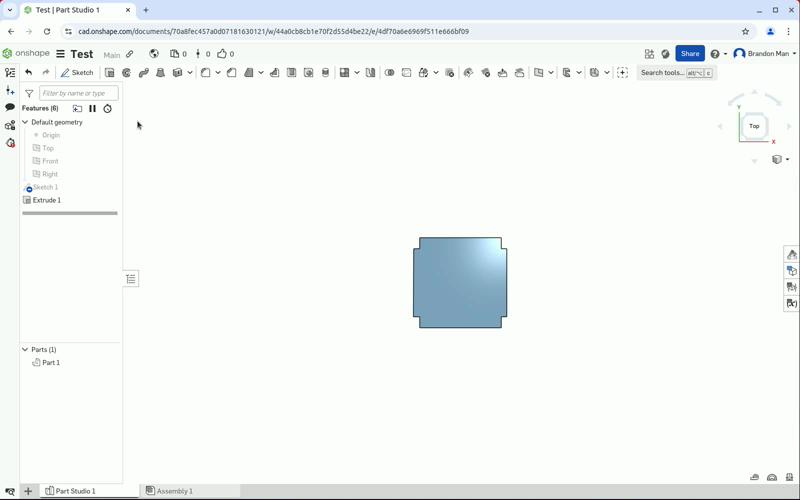
mouse_move(73, 189)
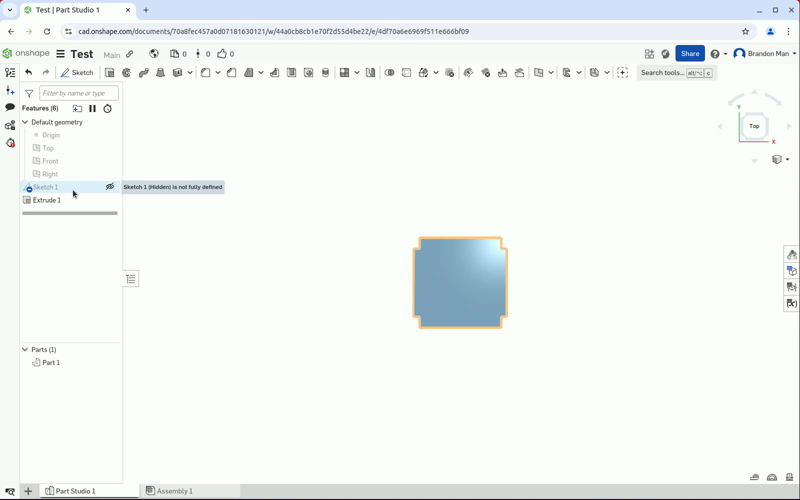
click(73, 189)
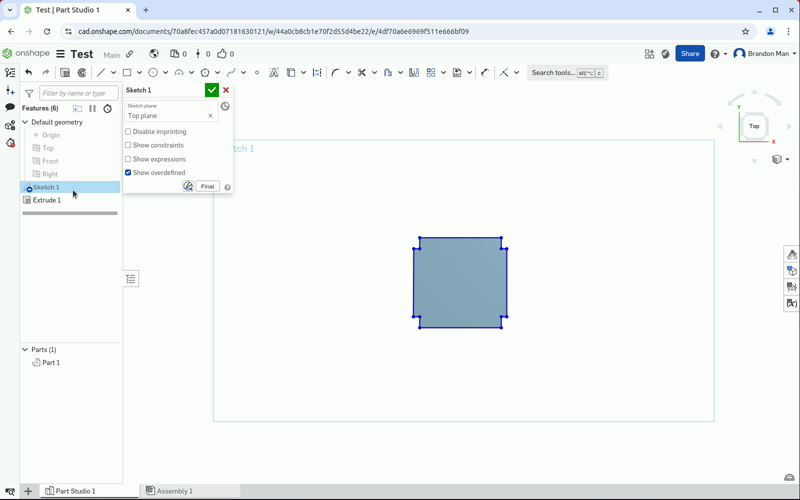
mouse_move(229, 92)
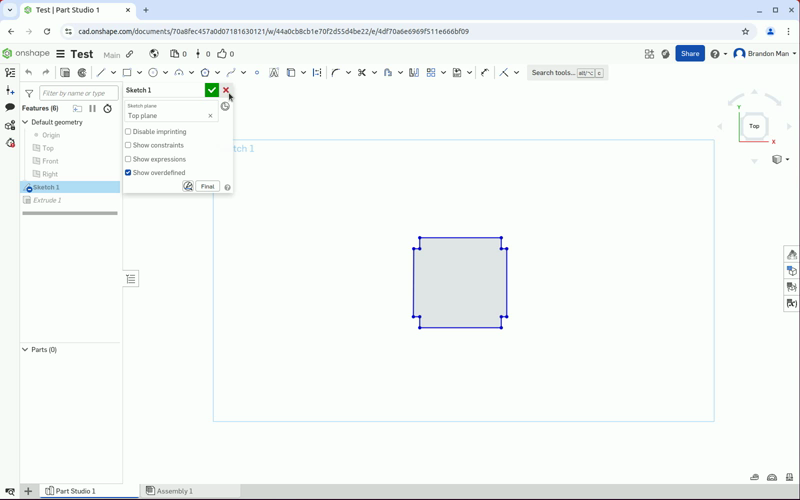
click(229, 92)
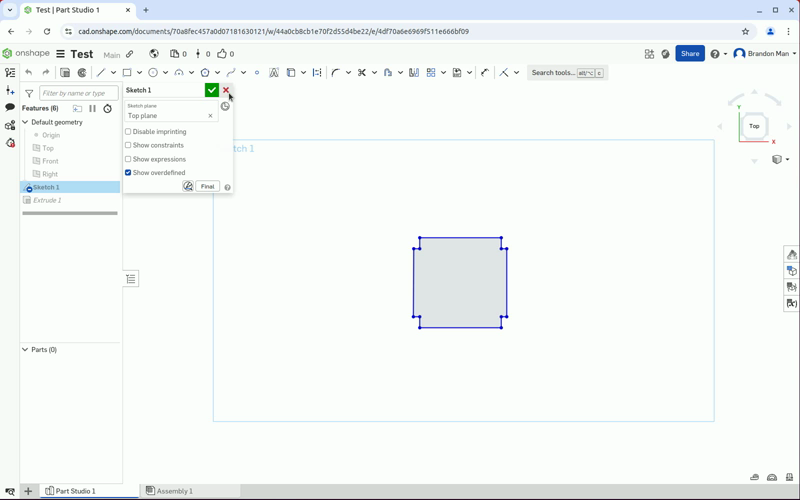
key(shift+s)
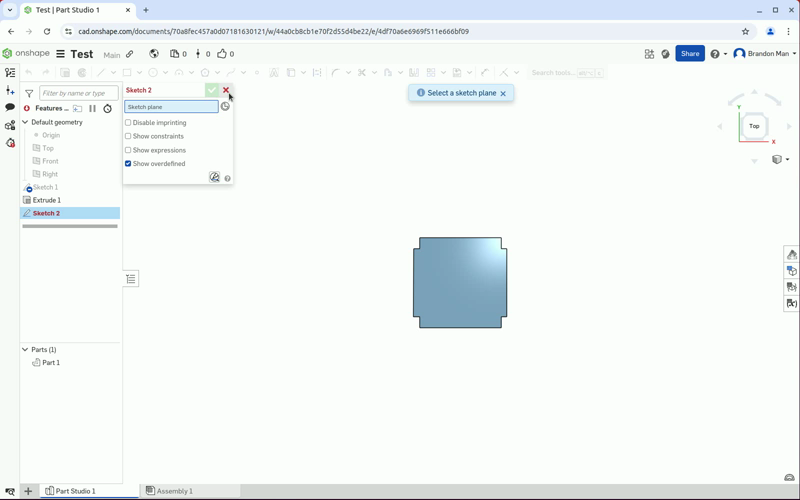
mouse_move(73, 150)
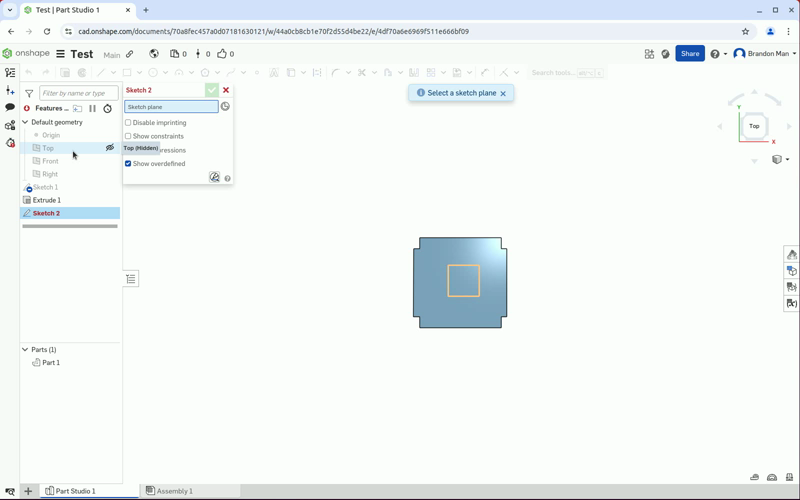
click(73, 150)
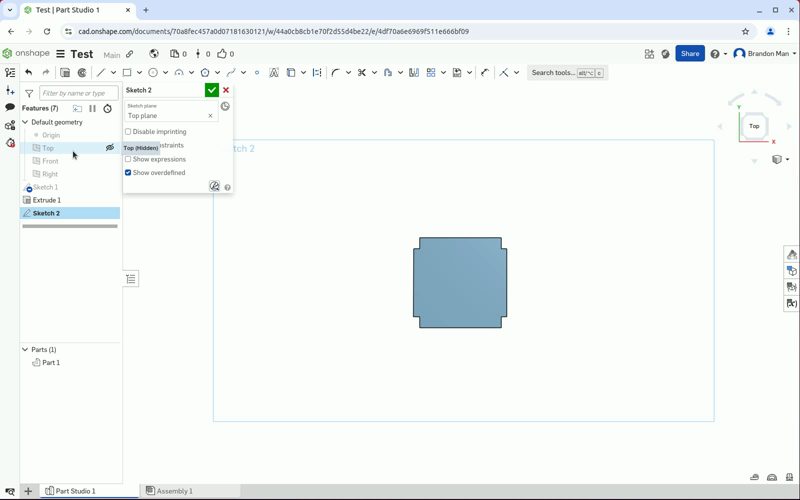
mouse_move(73, 352)
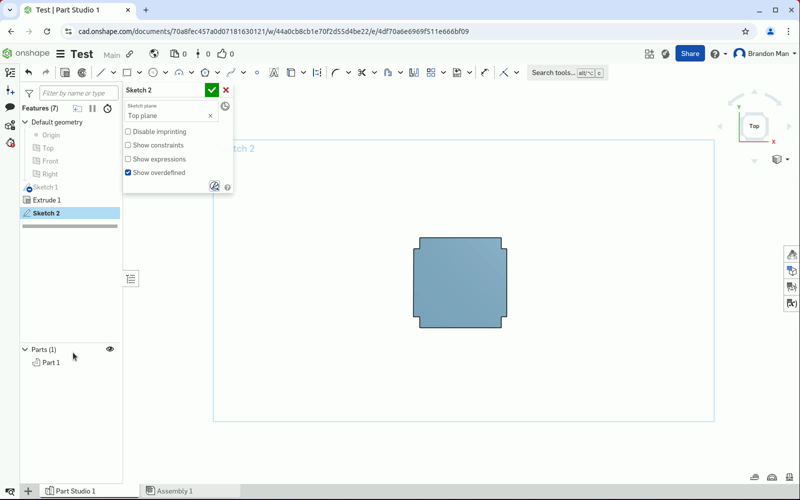
key(y)
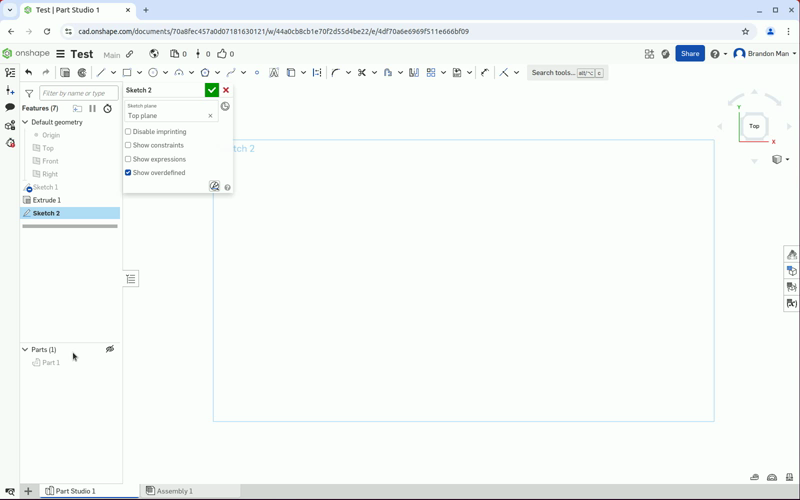
key(l)
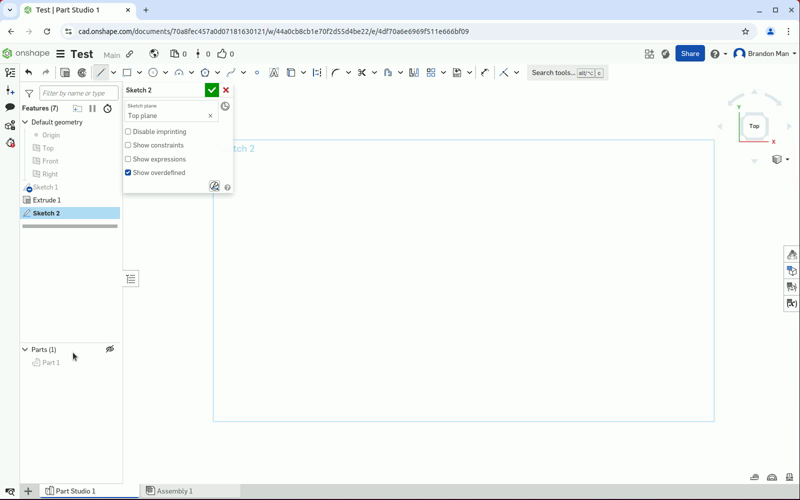
key_down(shift)
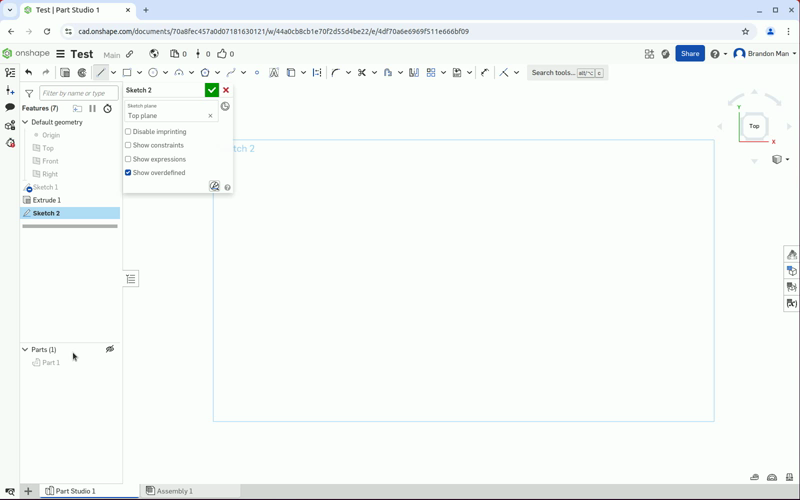
mouse_move(500, 328)
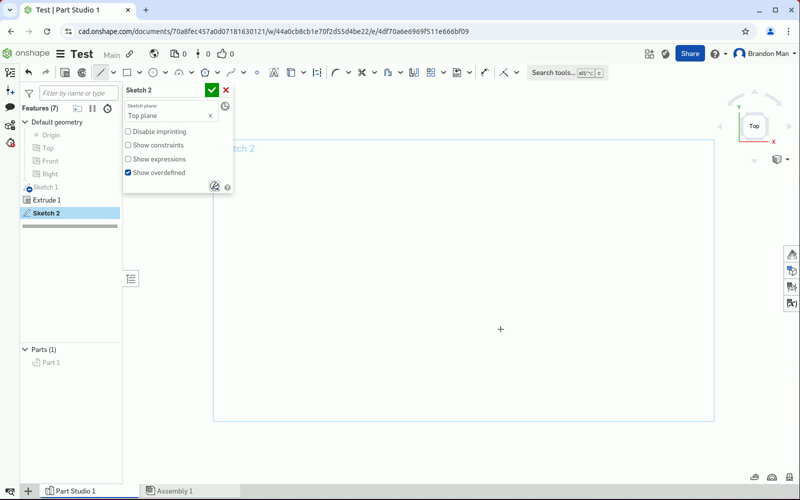
click(500, 328)
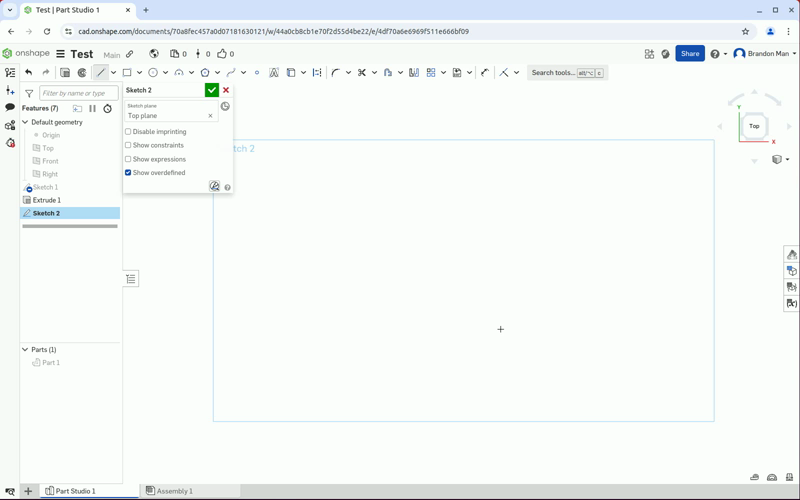
key_up(shift)
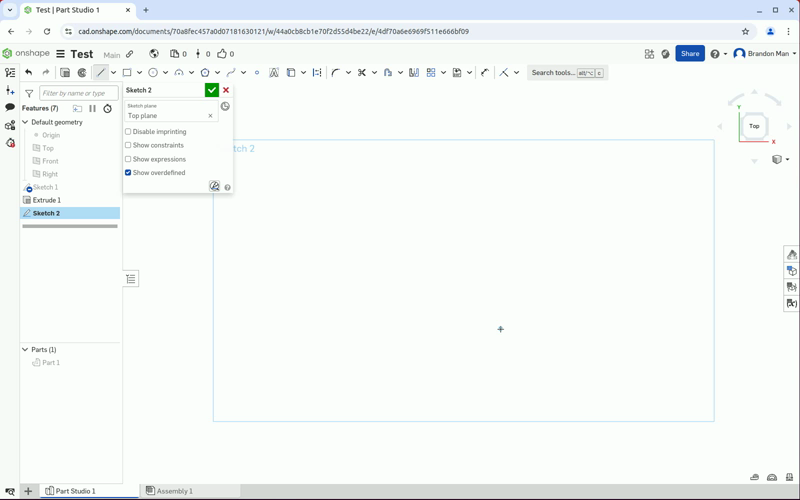
key_down(shift)
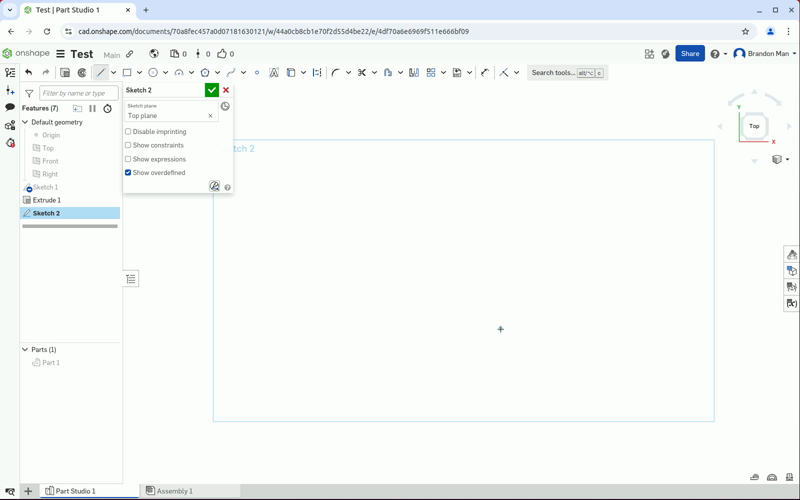
mouse_move(530, 328)
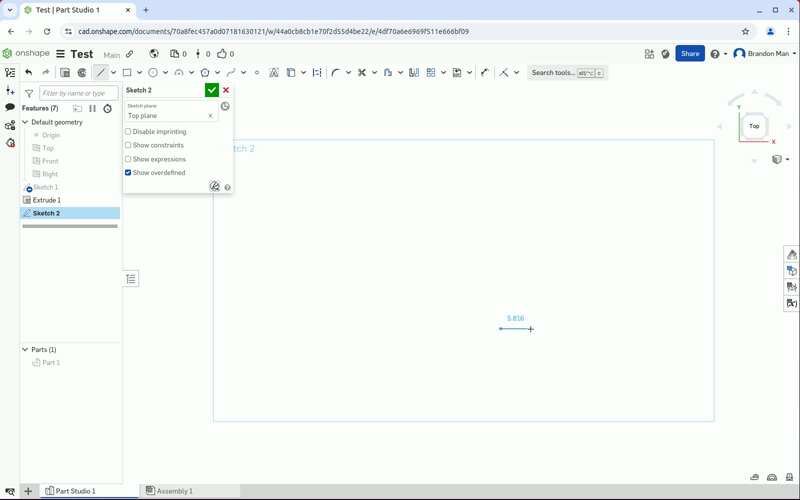
mouse_move(507, 328)
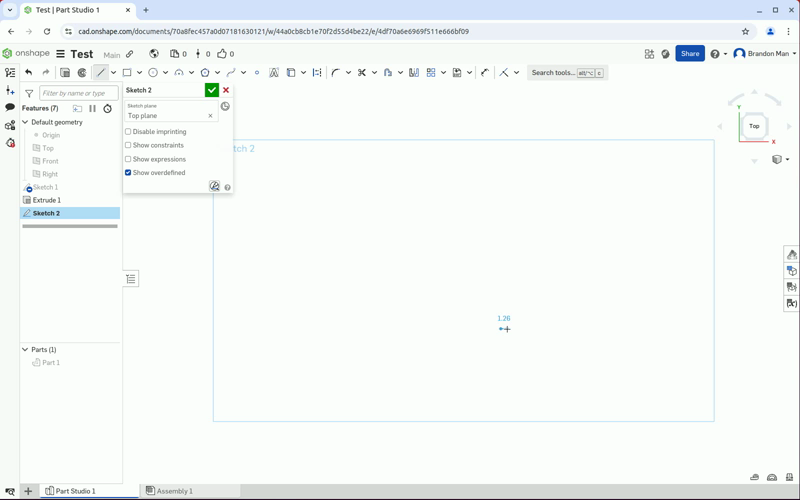
scroll(6)
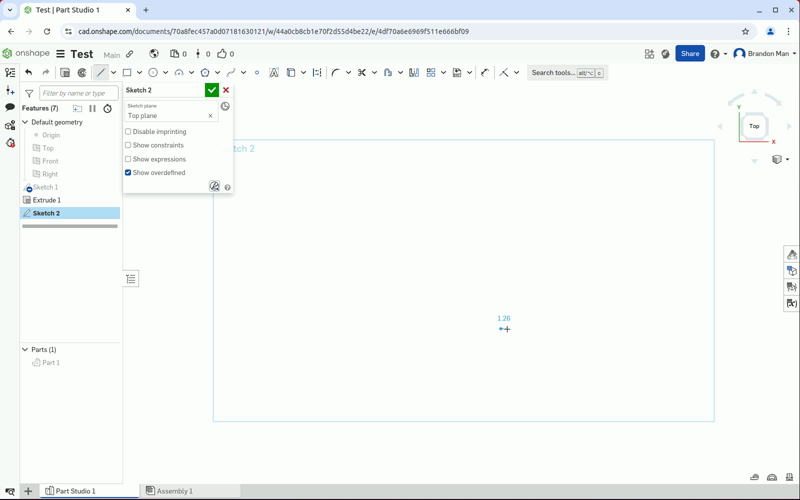
scroll(6)
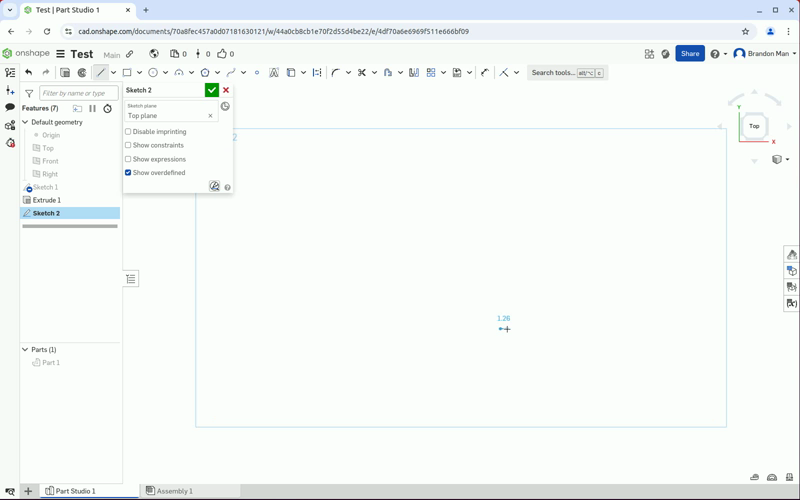
scroll(6)
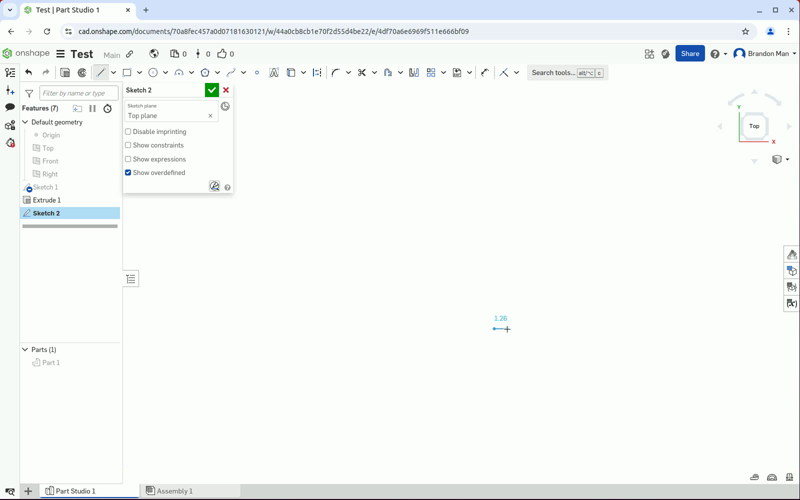
scroll(6)
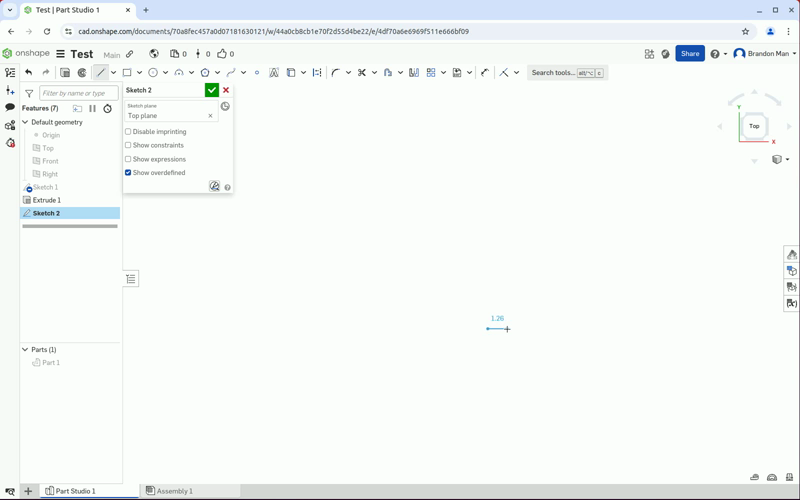
scroll(6)
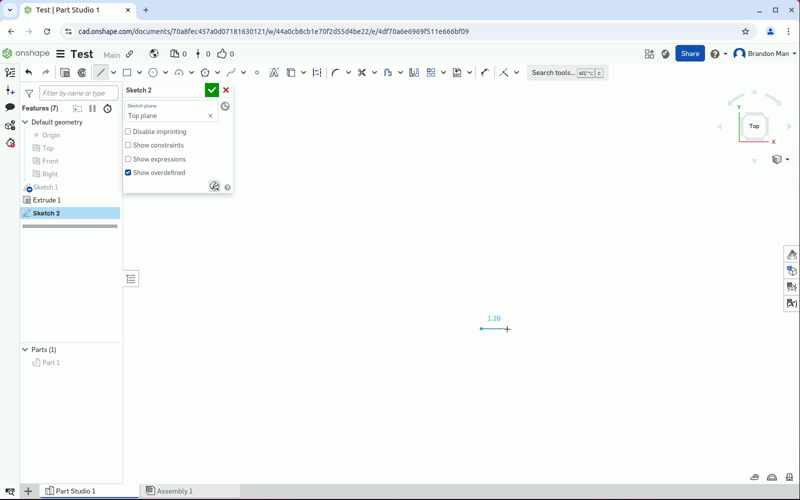
scroll(6)
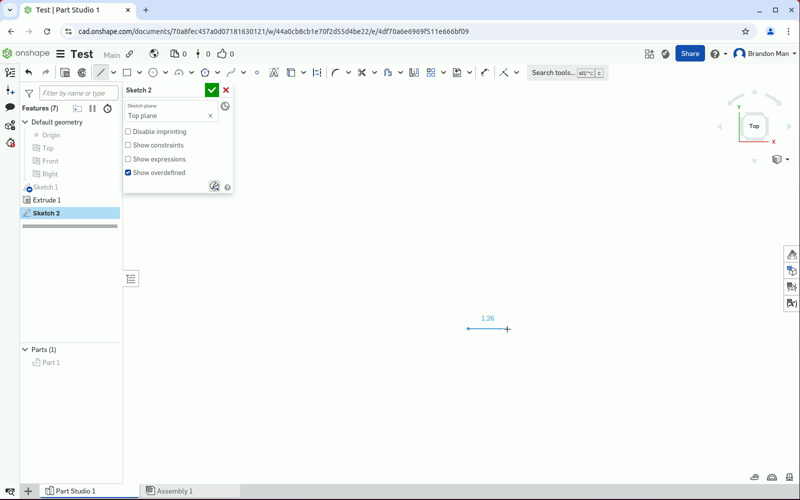
scroll(6)
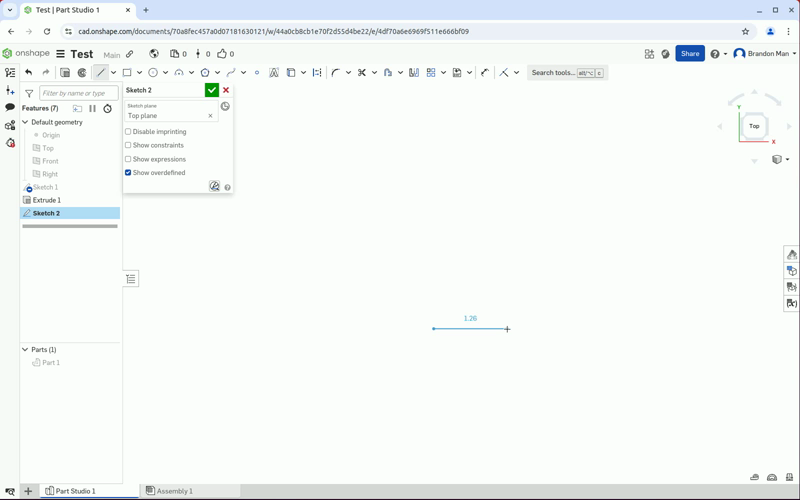
click(507, 328)
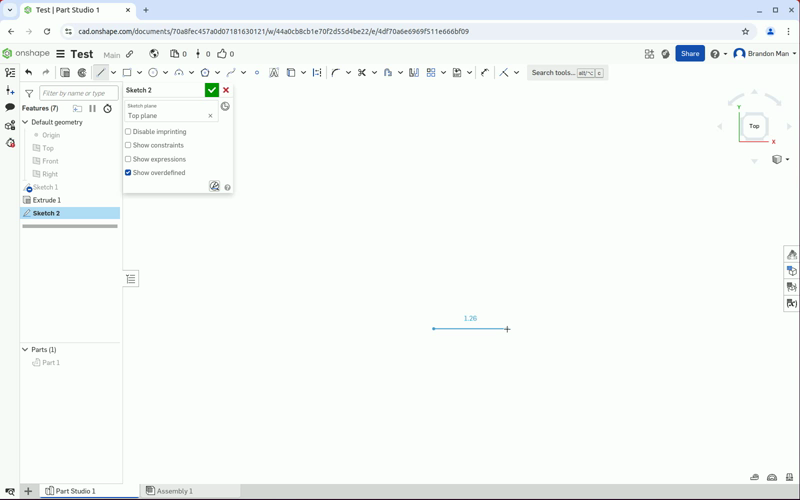
scroll(-6)
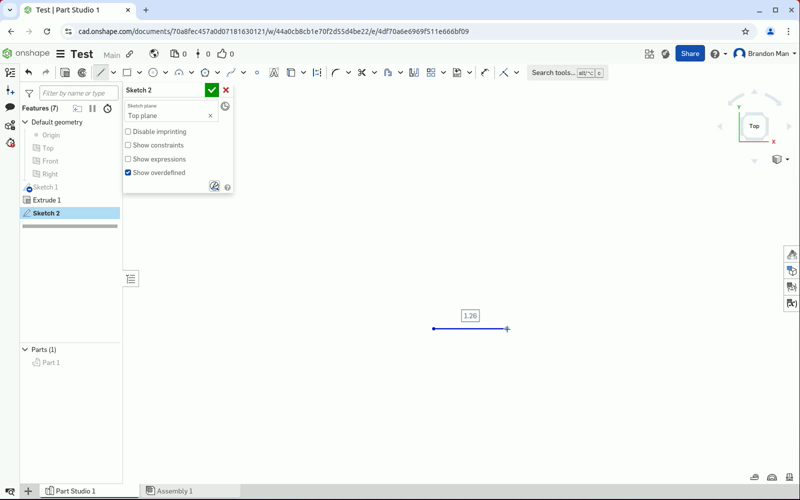
scroll(-6)
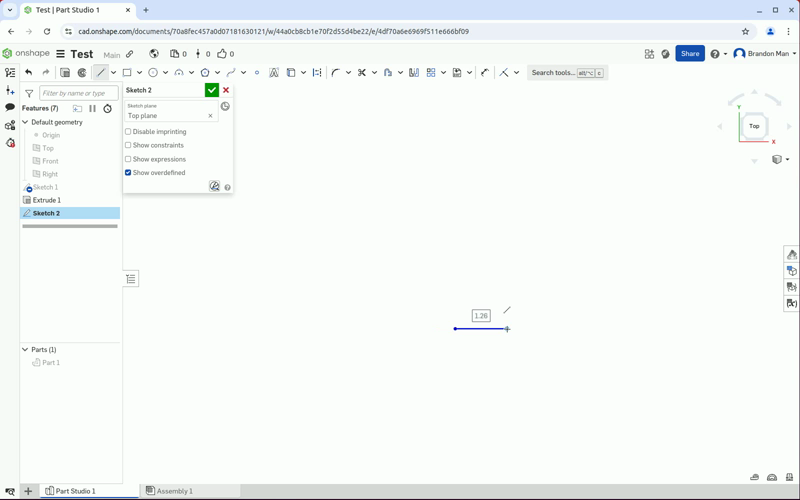
scroll(-6)
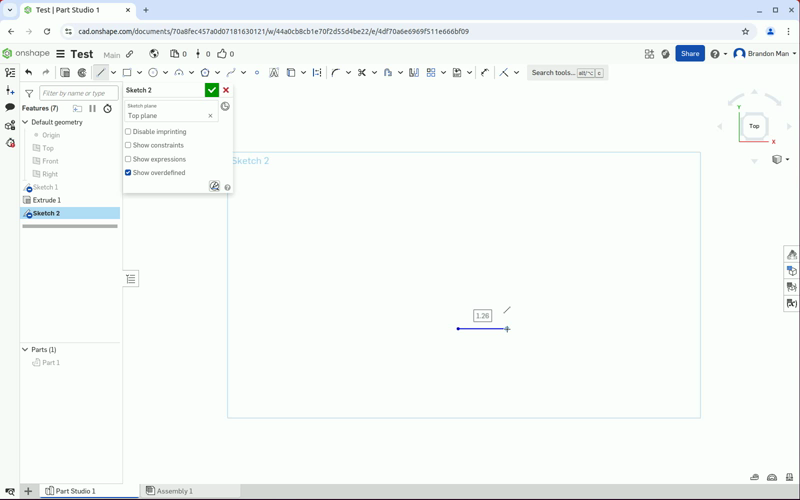
scroll(-6)
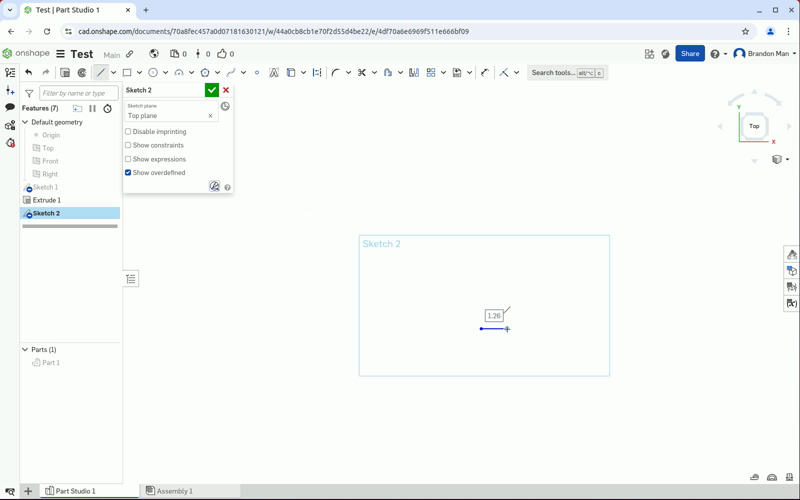
scroll(-6)
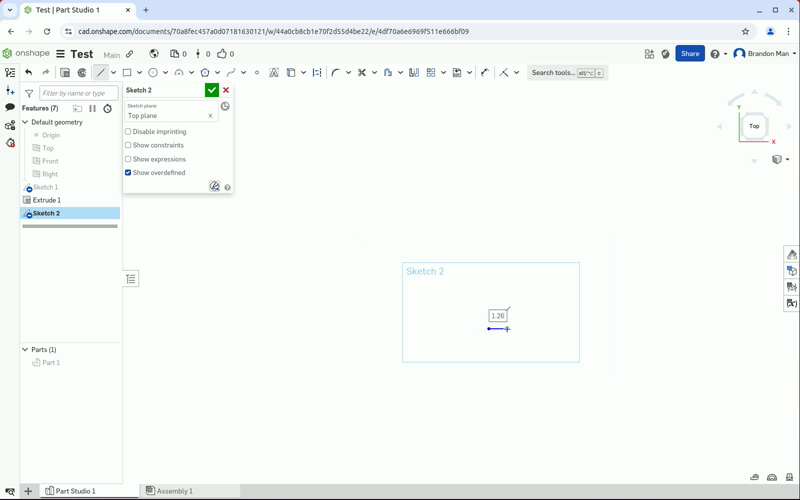
scroll(-6)
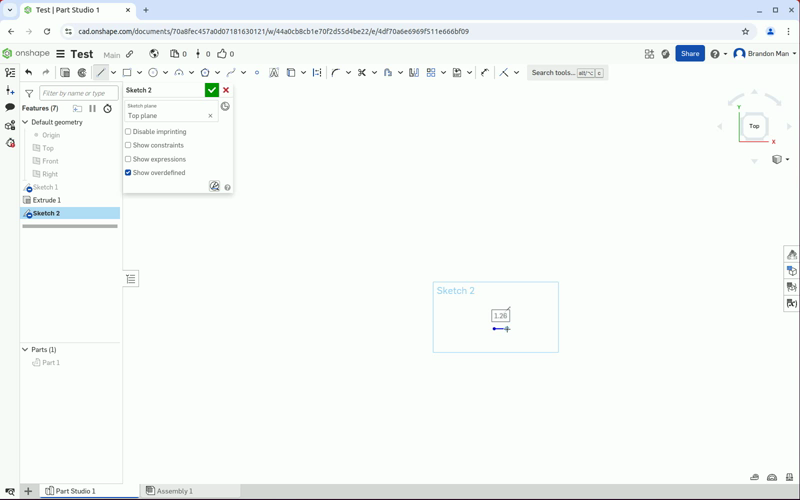
scroll(-6)
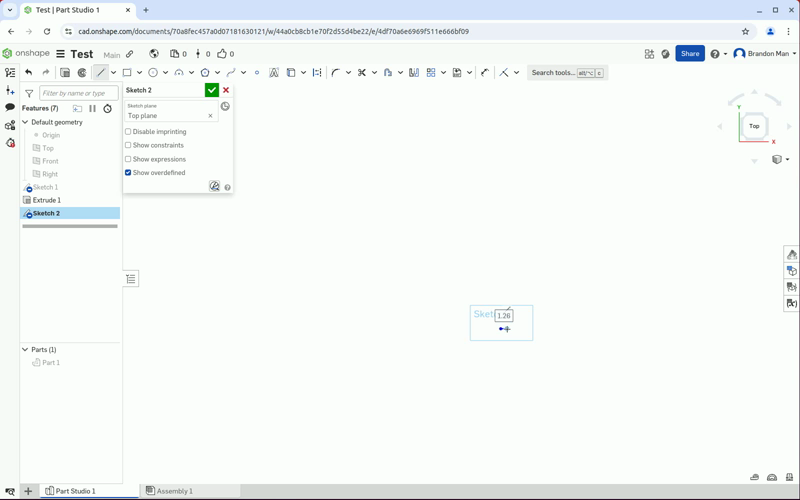
key_up(shift)
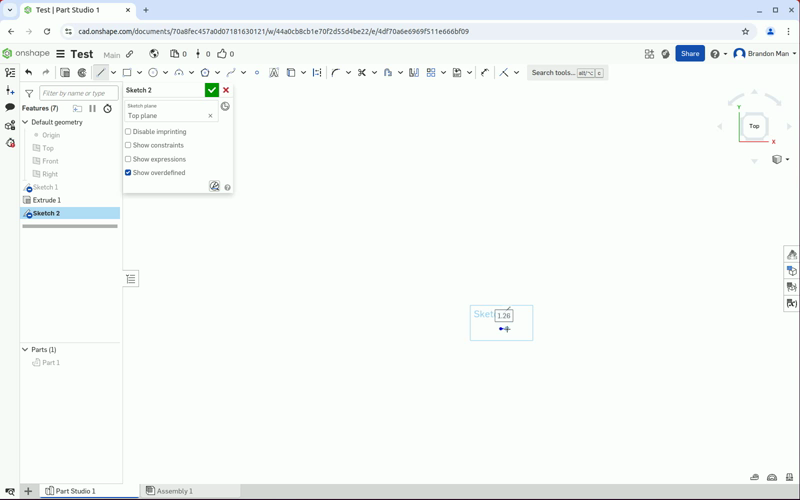
key_down(shift)
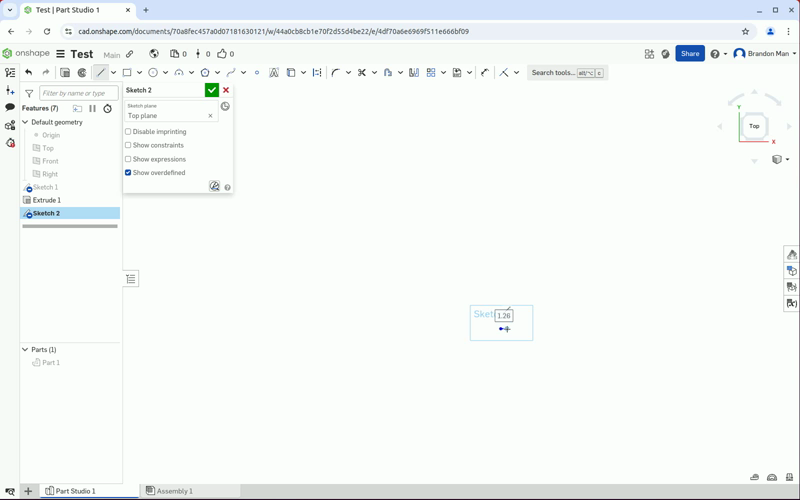
mouse_move(537, 328)
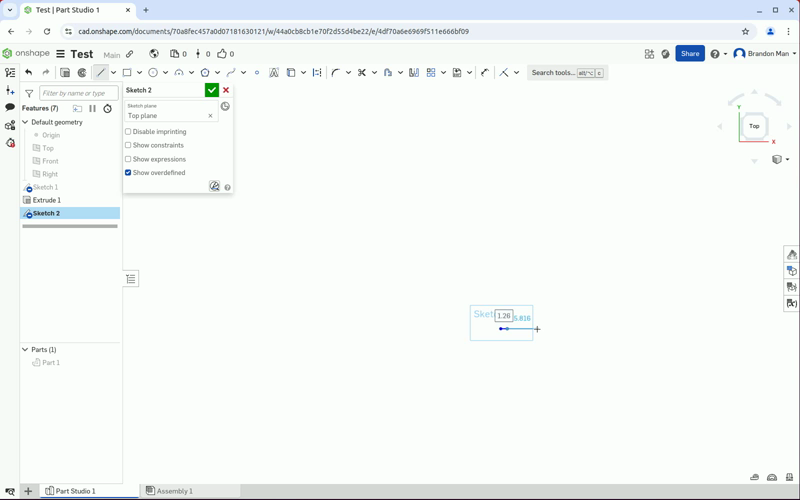
mouse_move(507, 317)
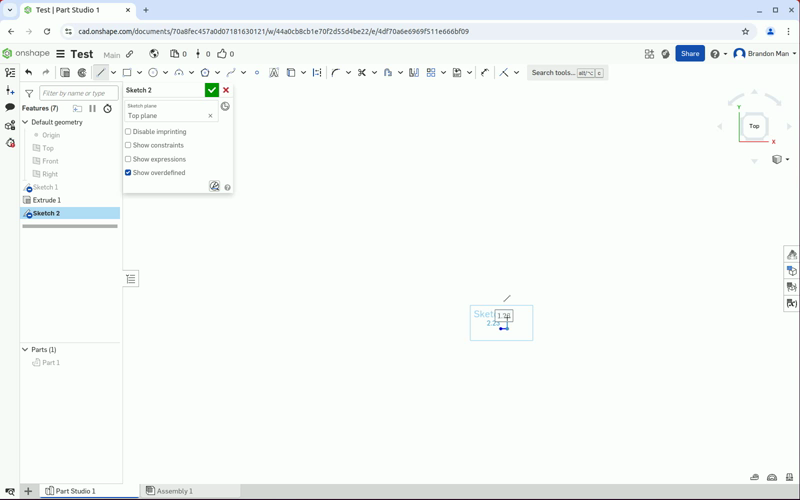
click(507, 317)
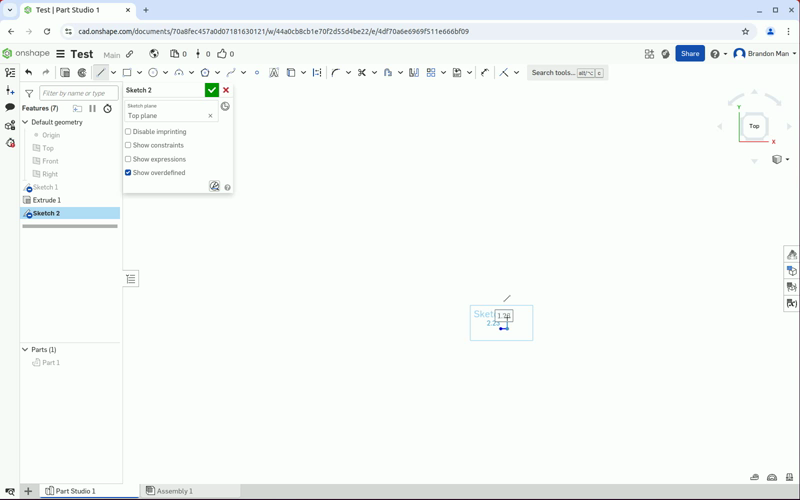
key_up(shift)
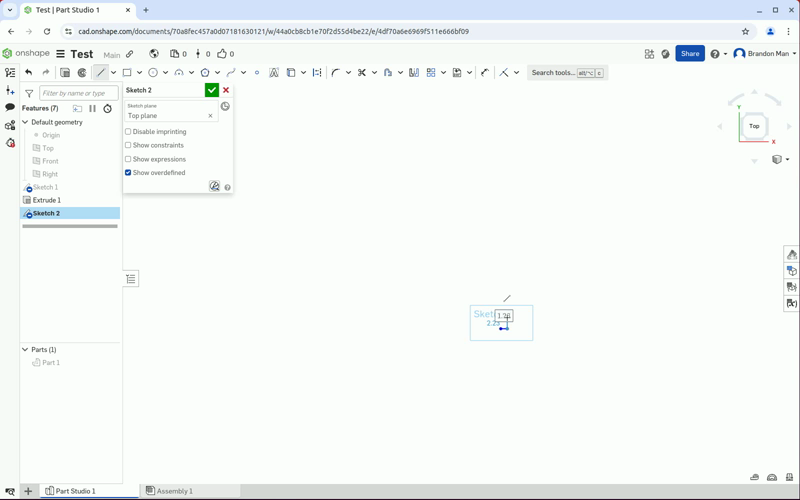
key_down(shift)
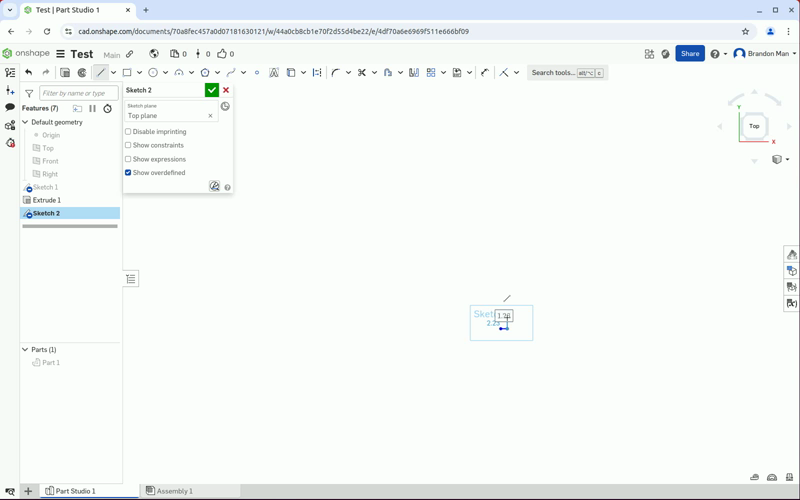
mouse_move(537, 317)
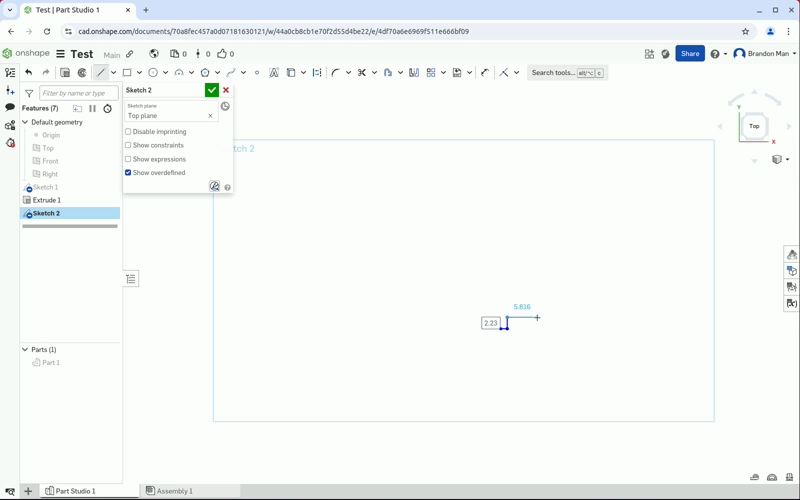
mouse_move(500, 317)
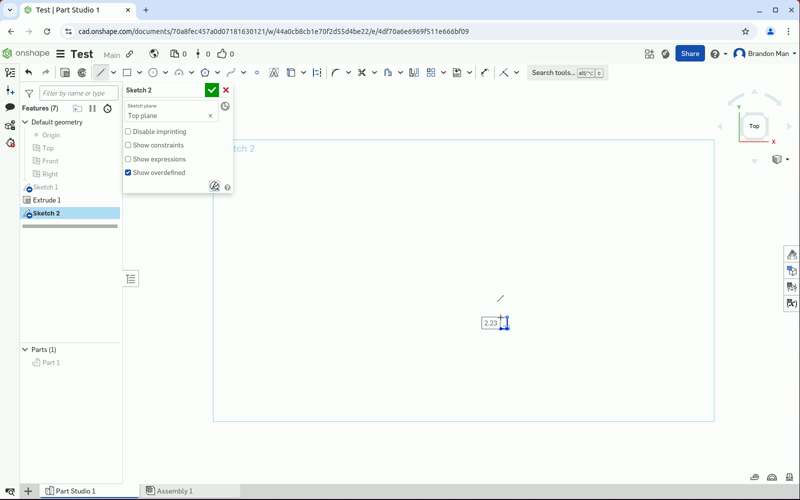
scroll(6)
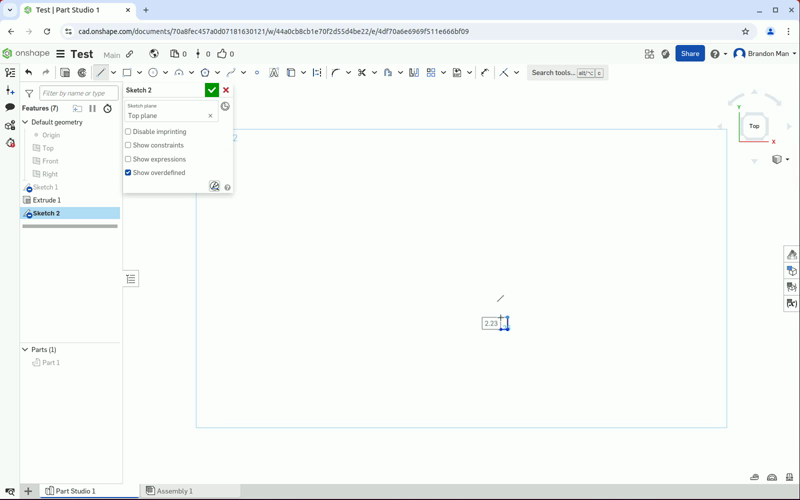
scroll(6)
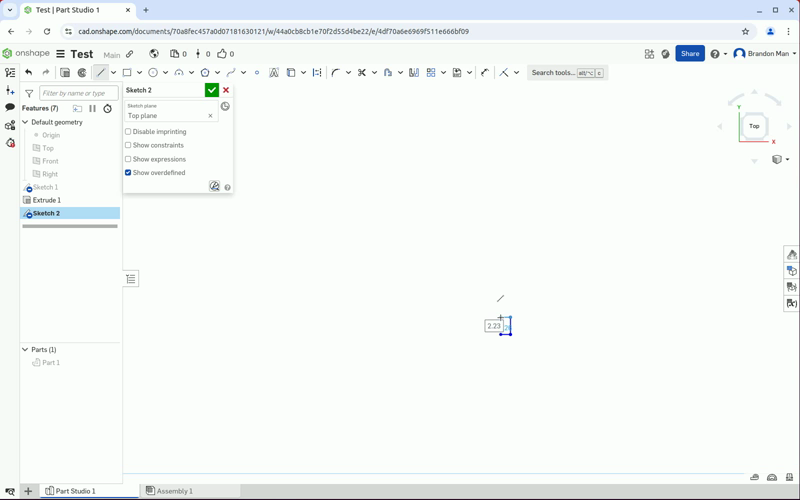
scroll(6)
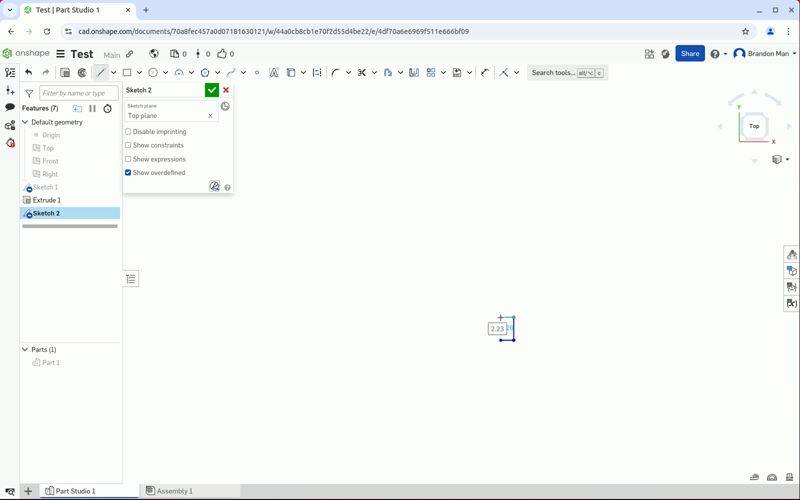
scroll(6)
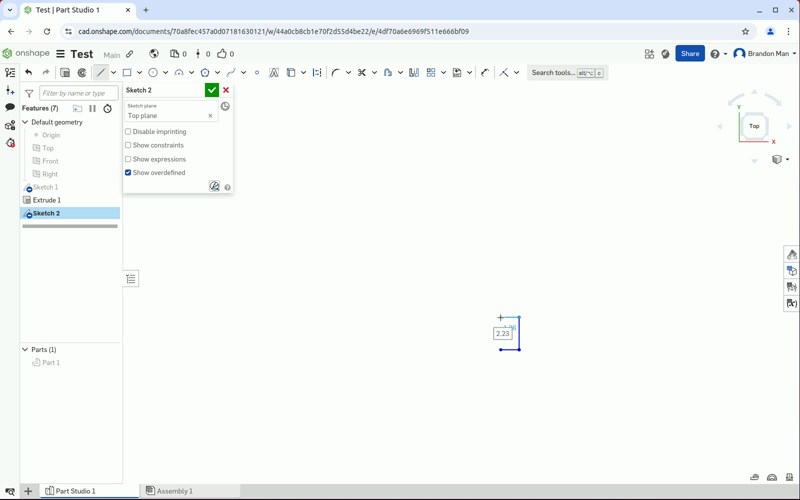
scroll(6)
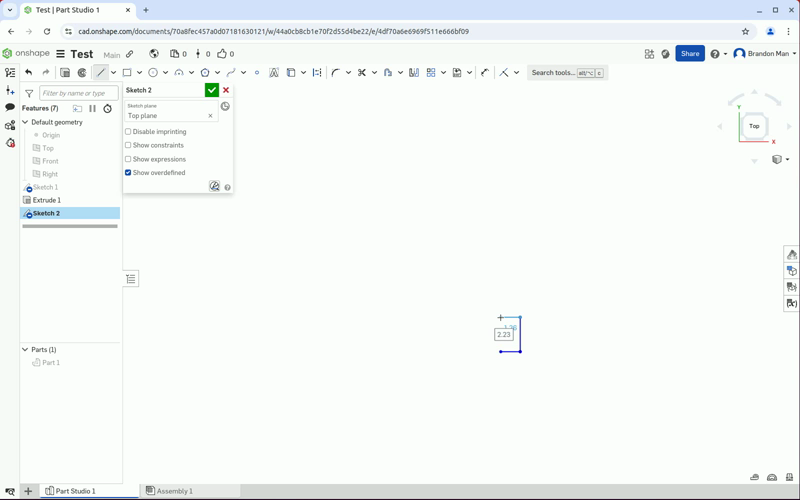
scroll(6)
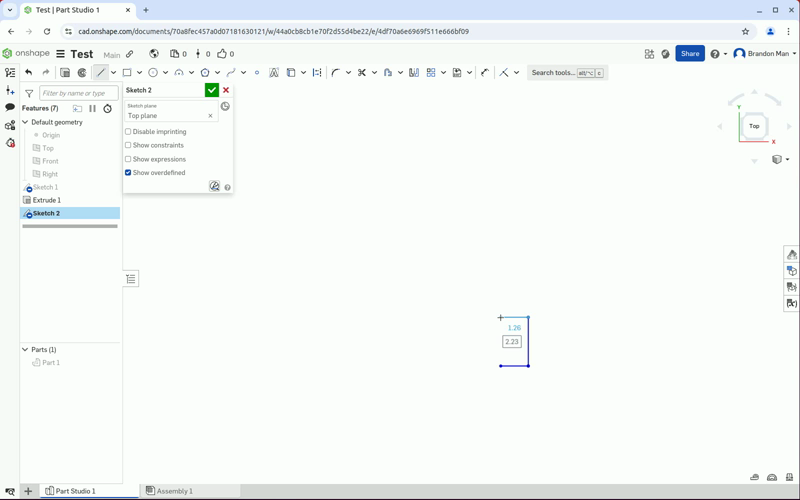
scroll(6)
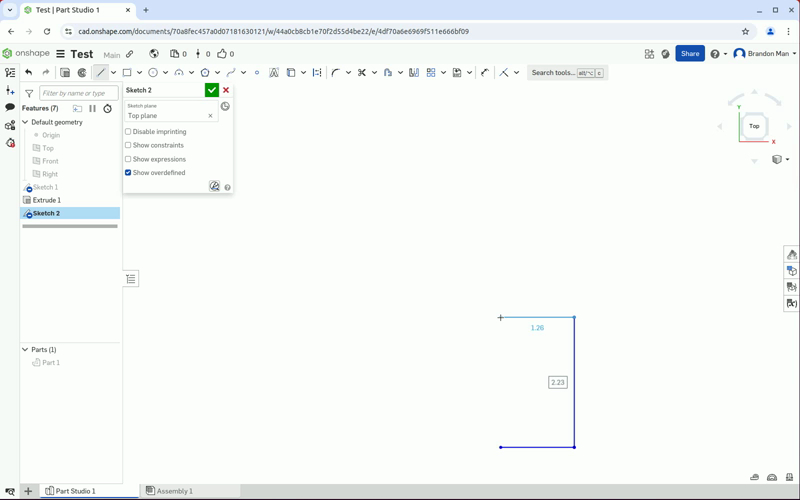
click(500, 317)
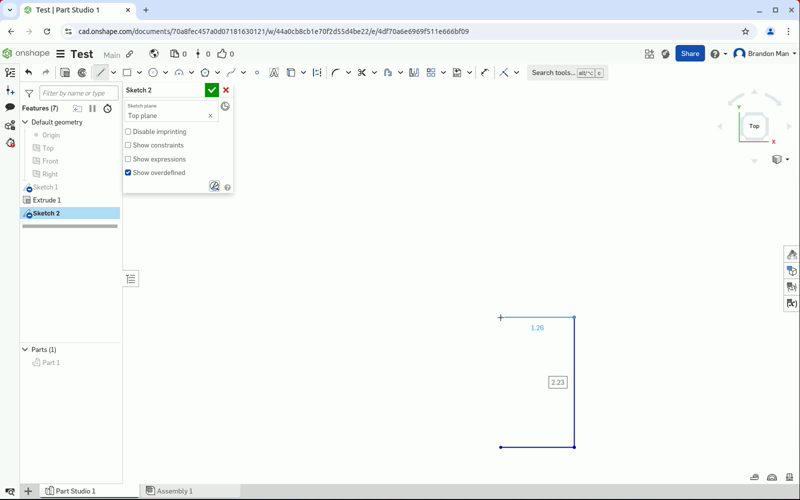
scroll(-6)
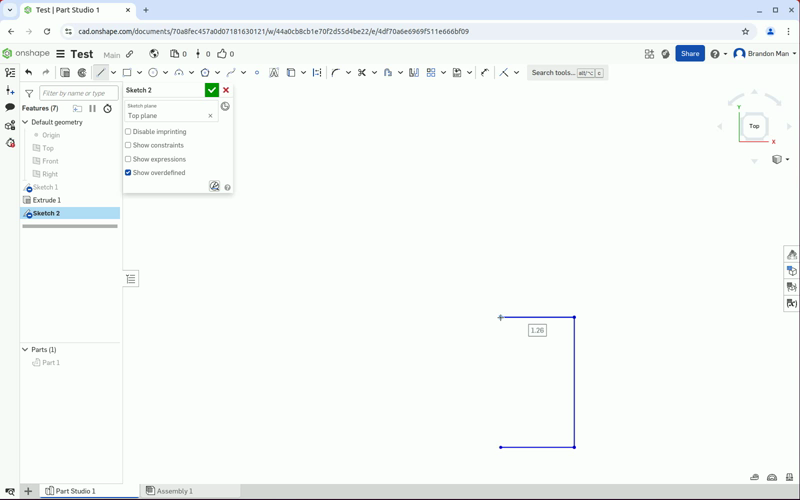
scroll(-6)
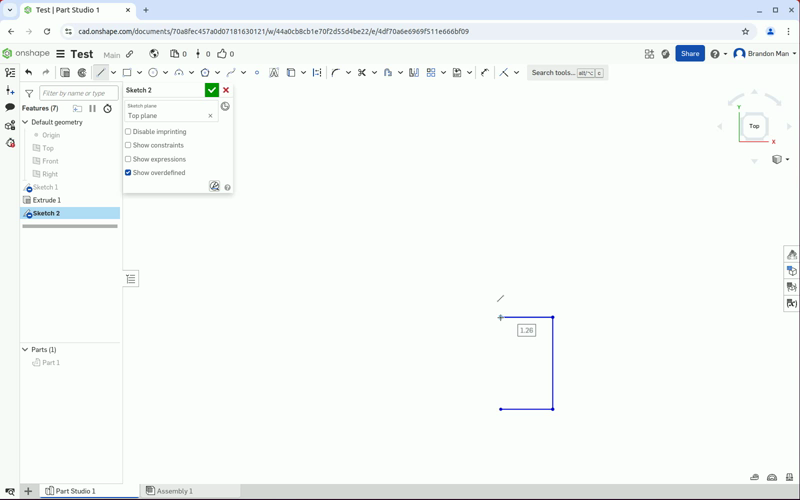
scroll(-6)
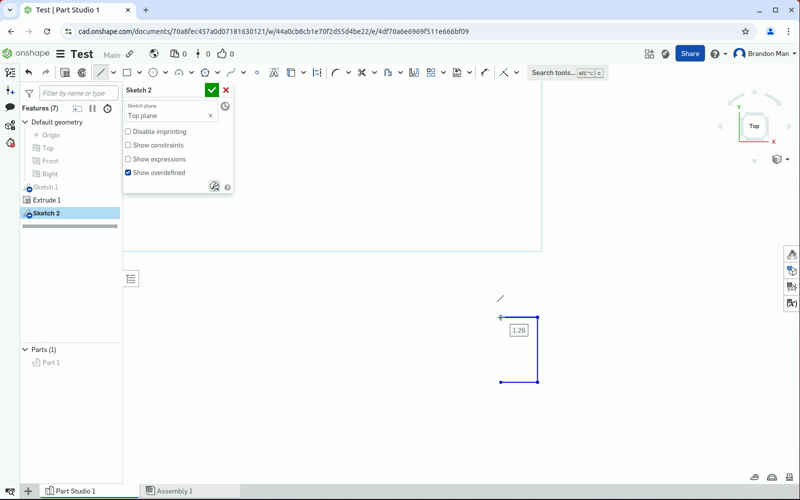
scroll(-6)
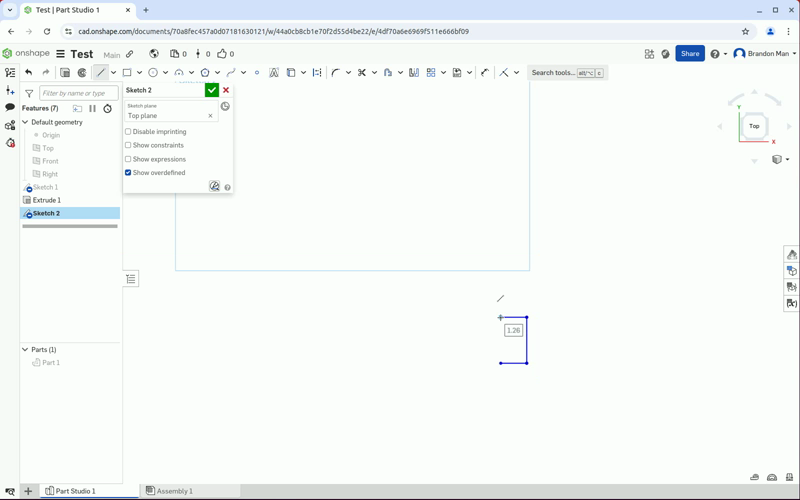
scroll(-6)
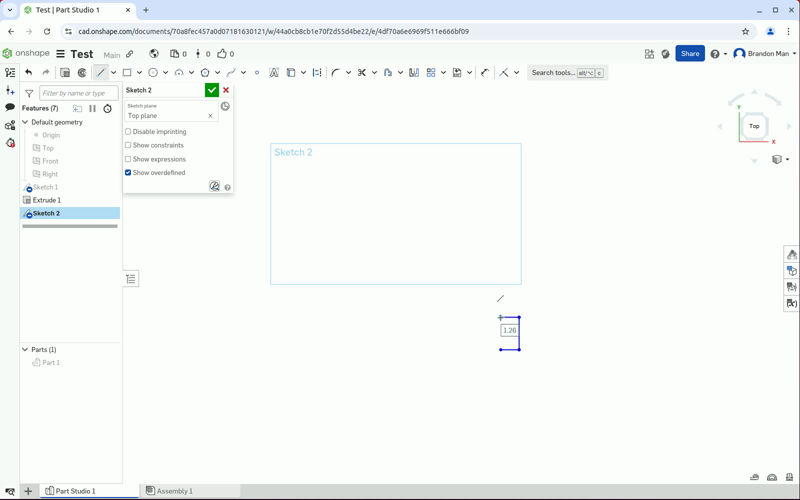
scroll(-6)
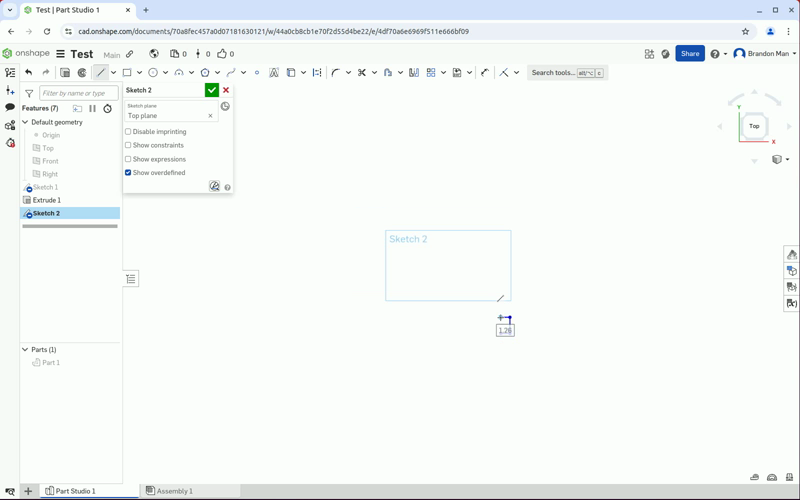
scroll(-6)
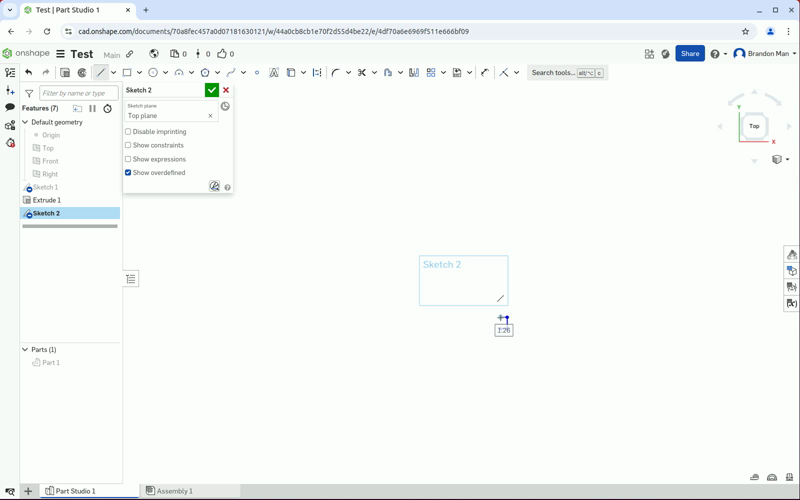
key_up(shift)
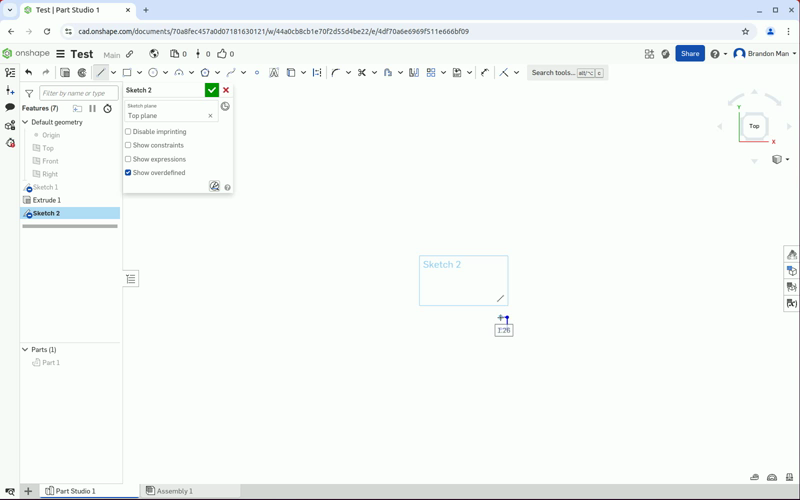
mouse_move(530, 317)
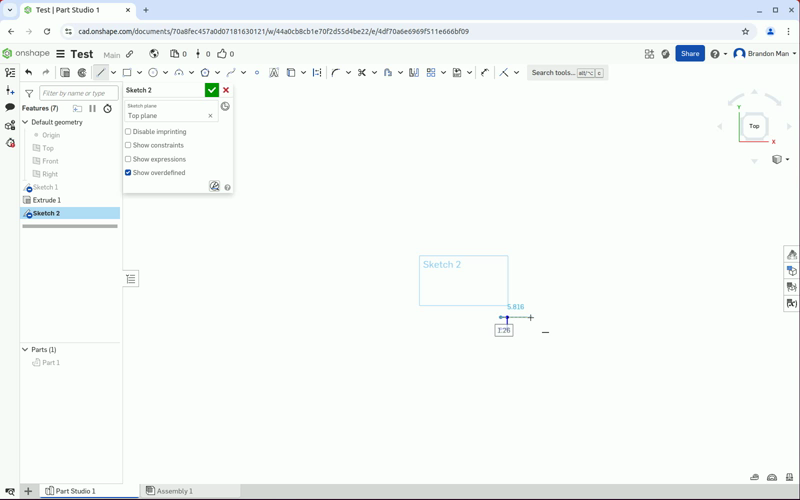
key_down(shift)
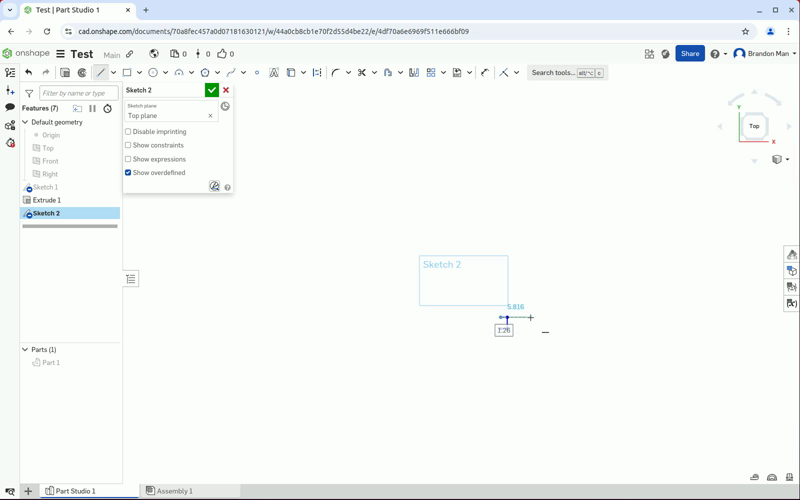
mouse_move(500, 328)
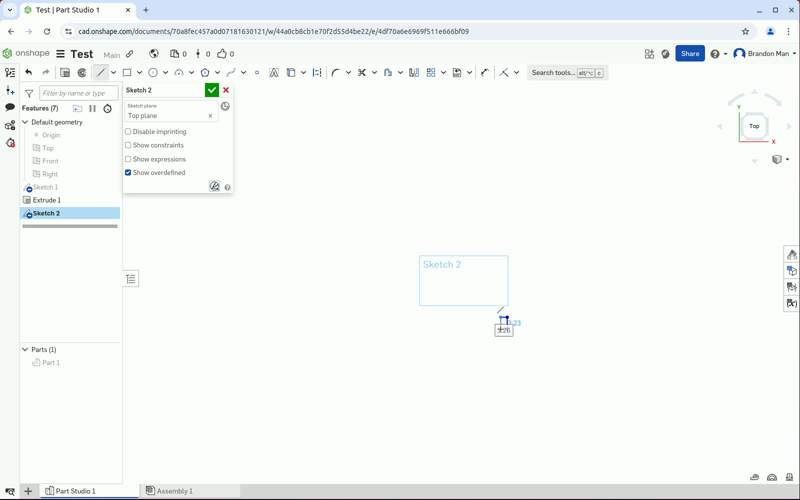
key_up(shift)
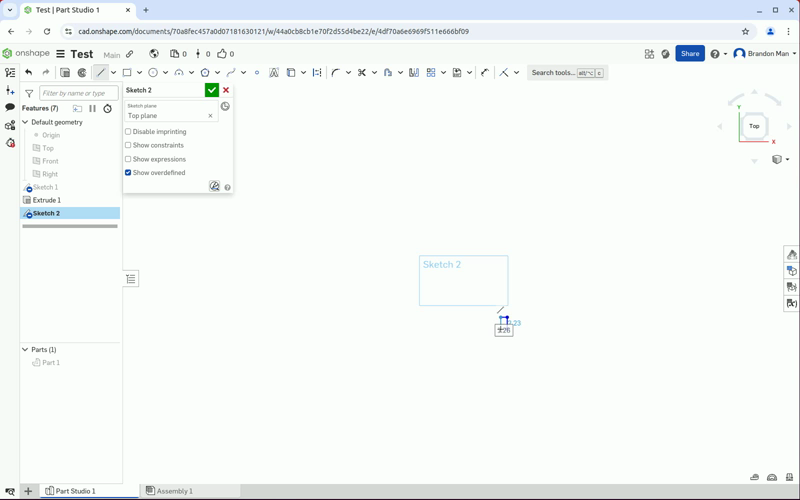
click(500, 328)
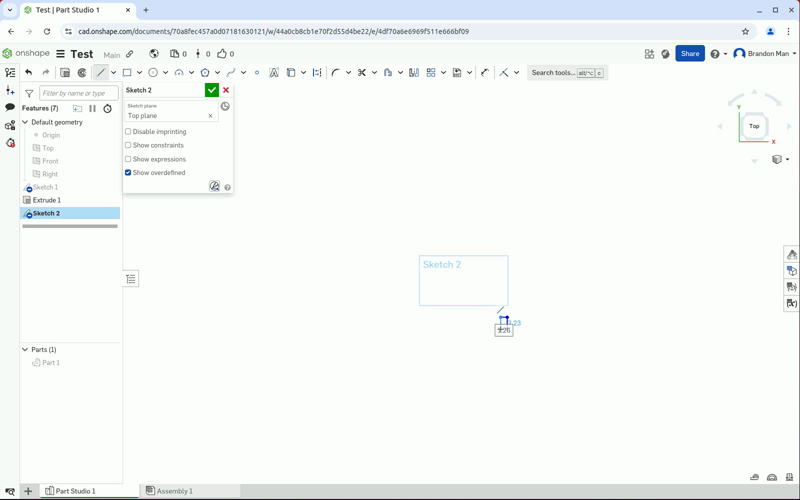
key(esc)
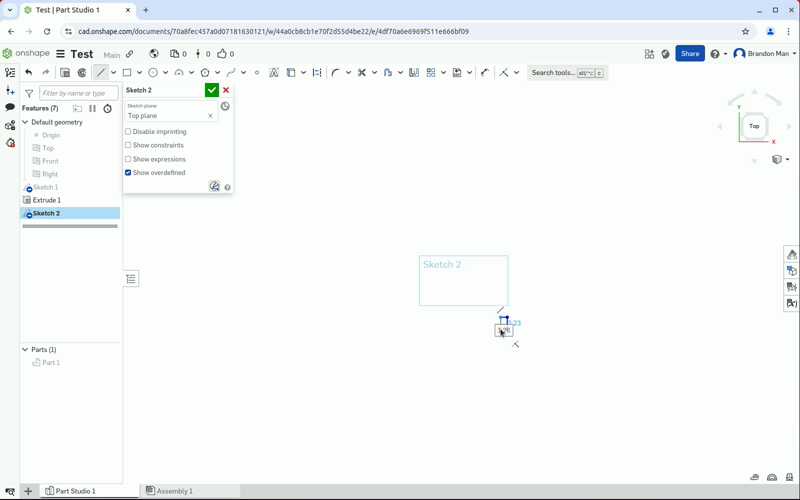
mouse_move(506, 324)
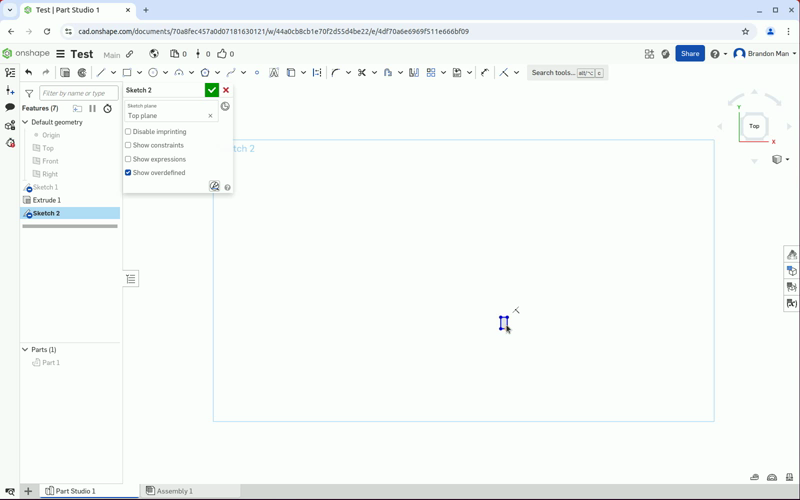
scroll(6)
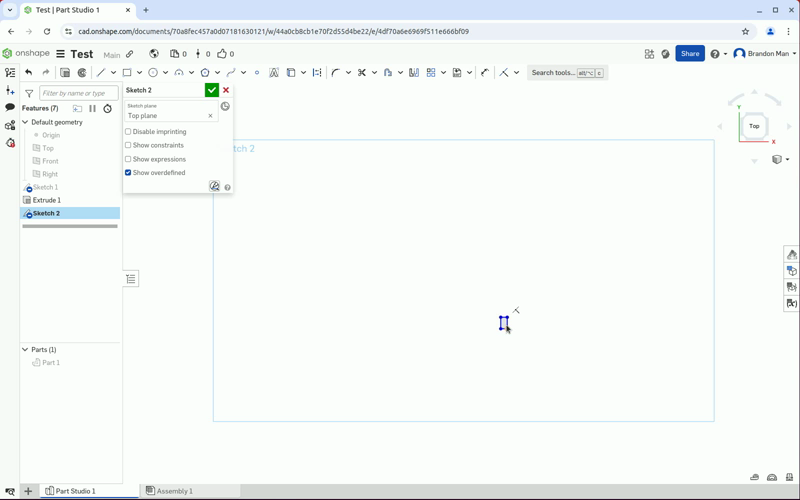
scroll(6)
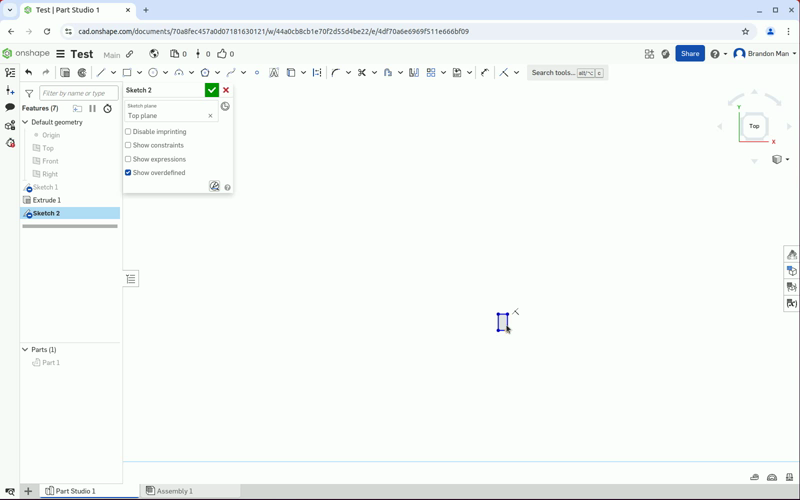
scroll(6)
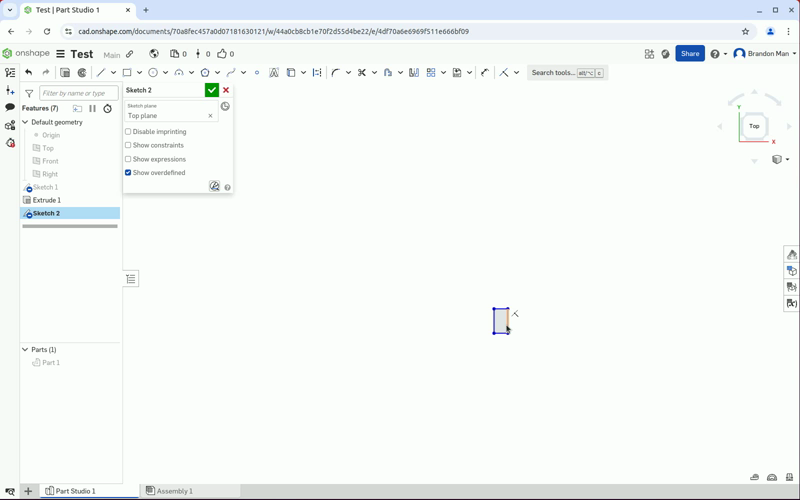
scroll(6)
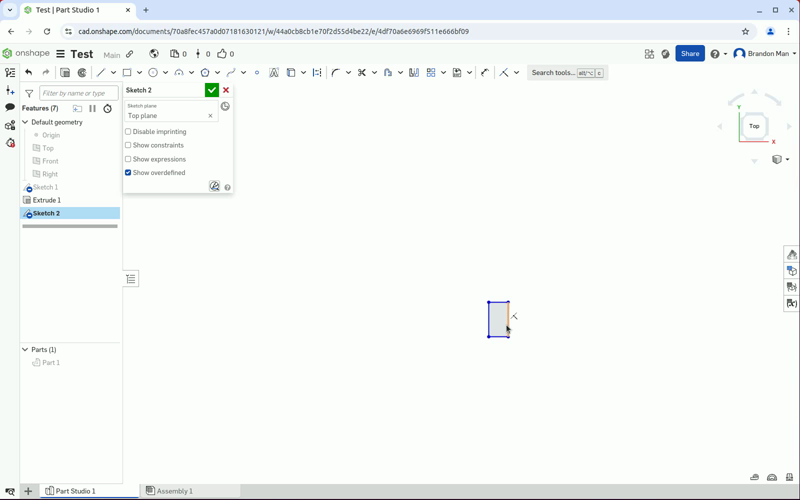
scroll(6)
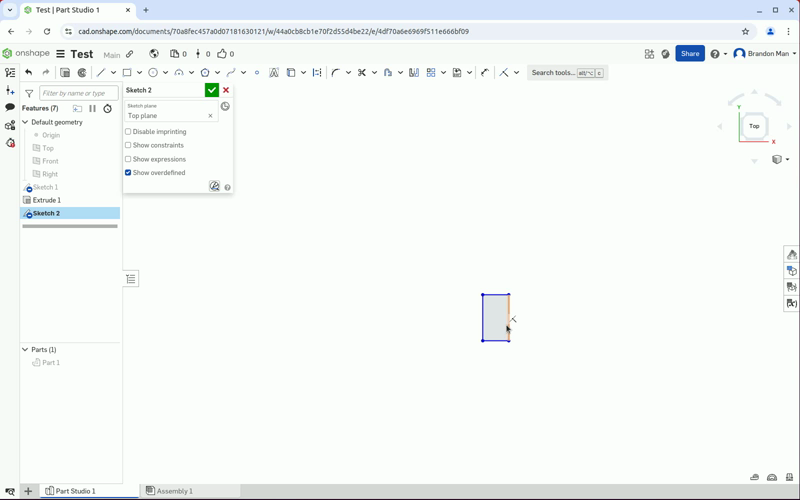
scroll(6)
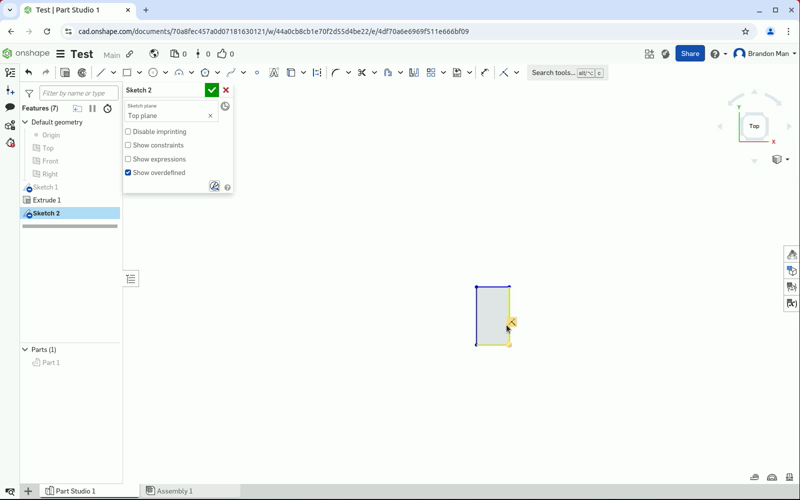
scroll(6)
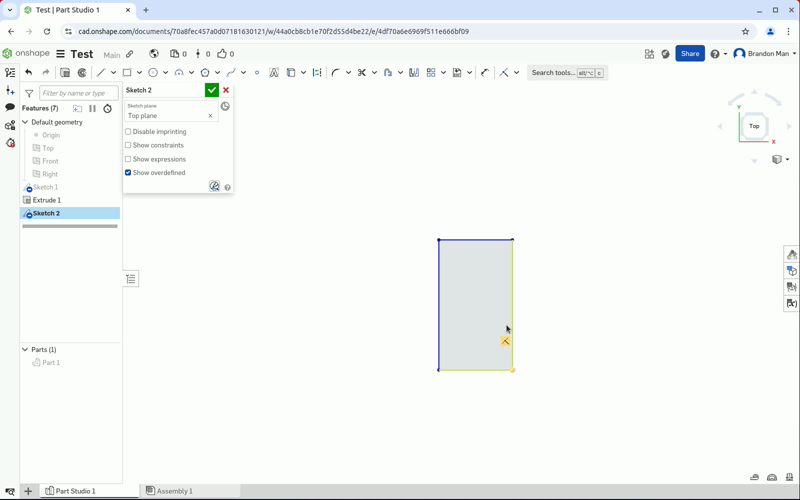
click(506, 324)
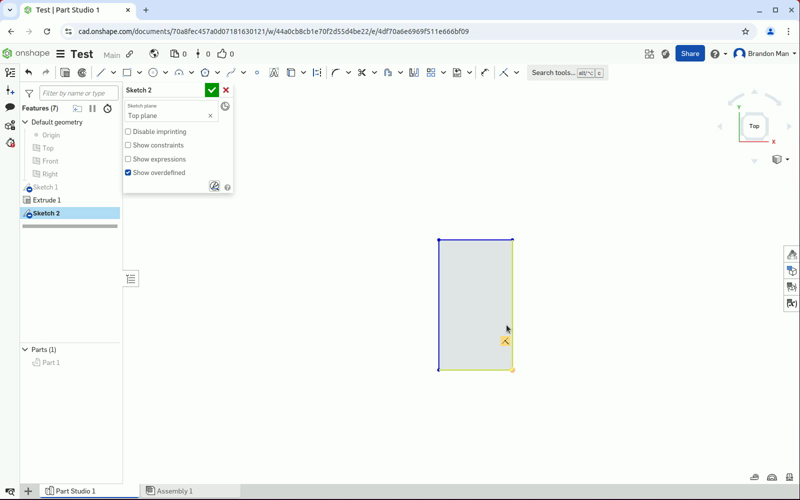
scroll(-6)
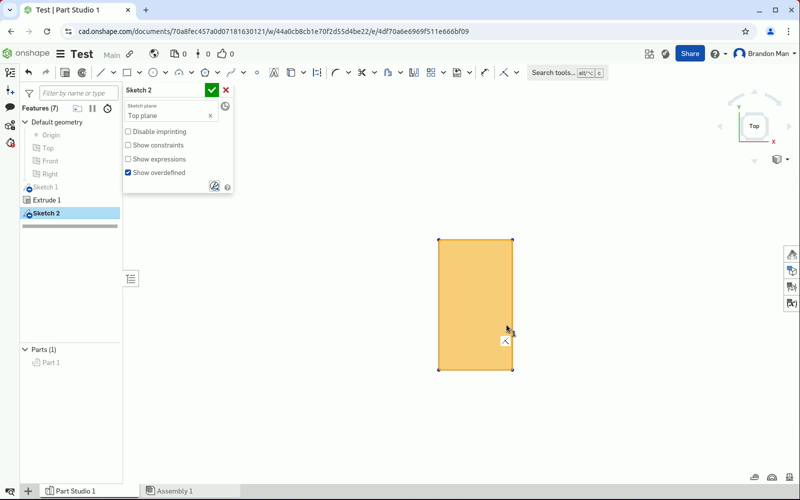
scroll(-6)
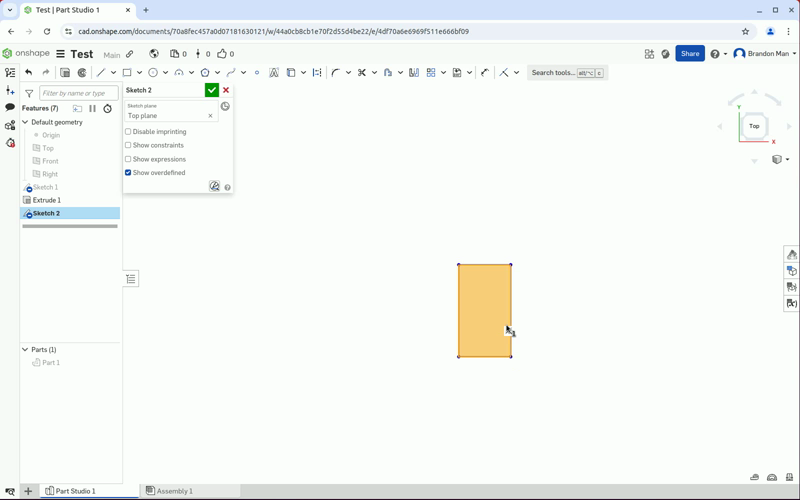
scroll(-6)
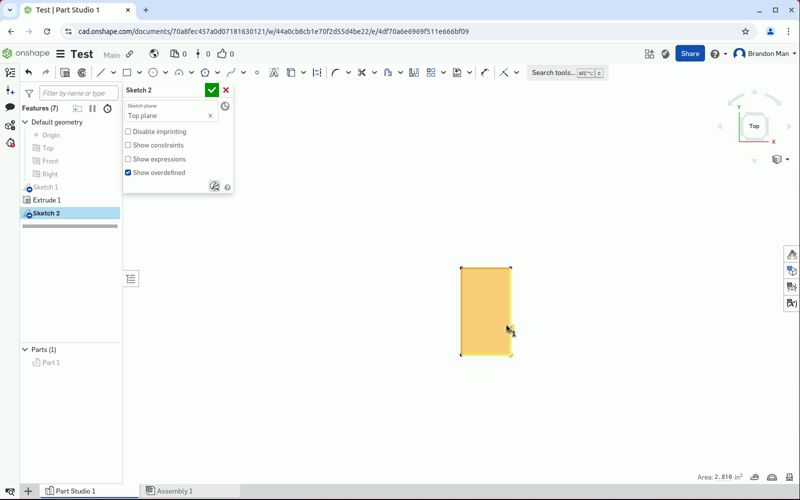
scroll(-6)
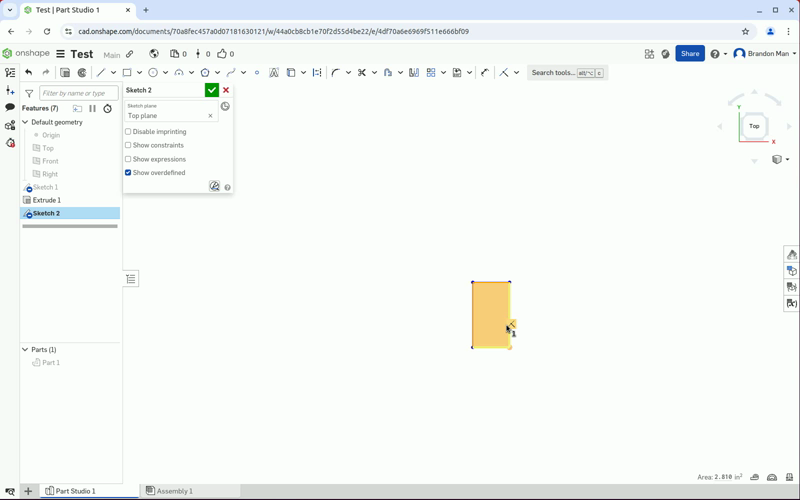
scroll(-6)
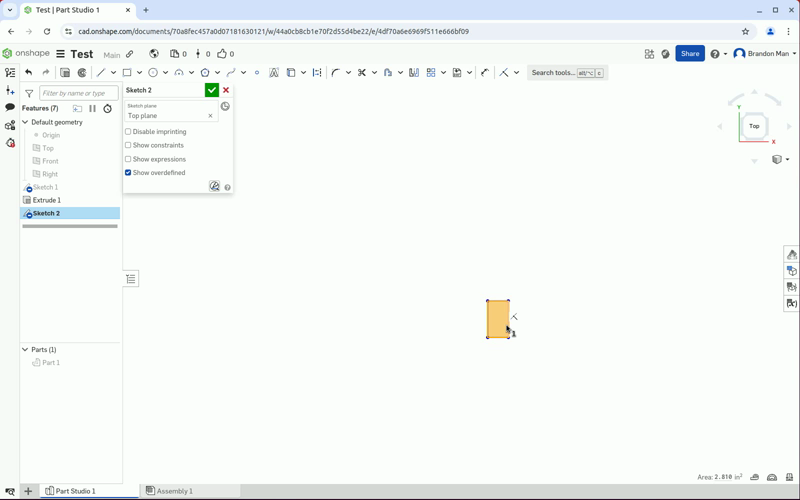
scroll(-6)
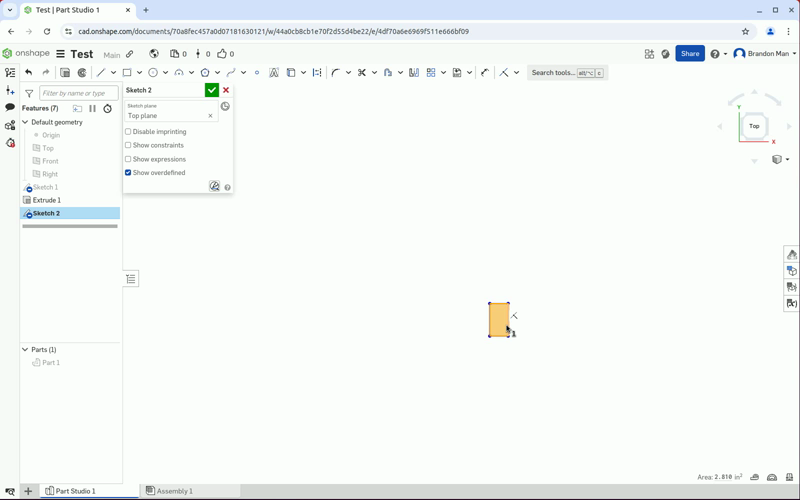
scroll(-6)
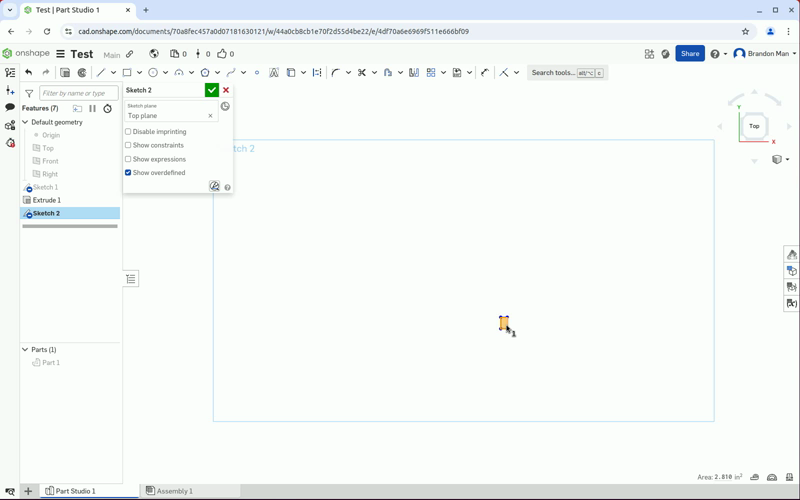
mouse_move(73, 352)
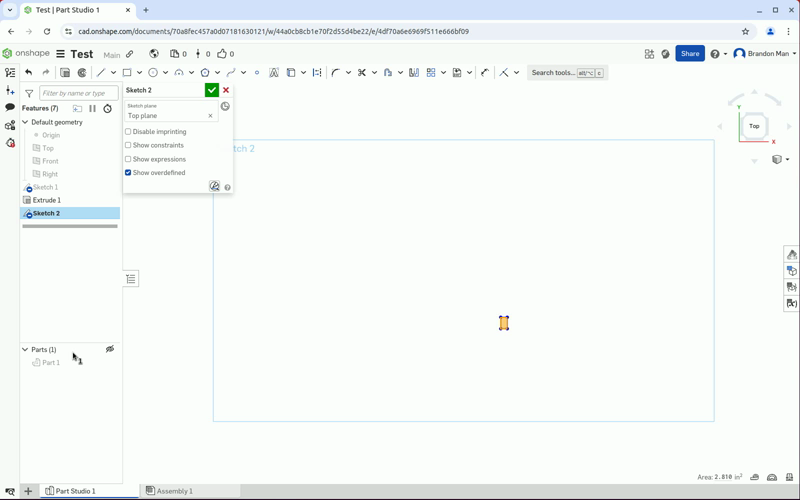
key(shift+y)
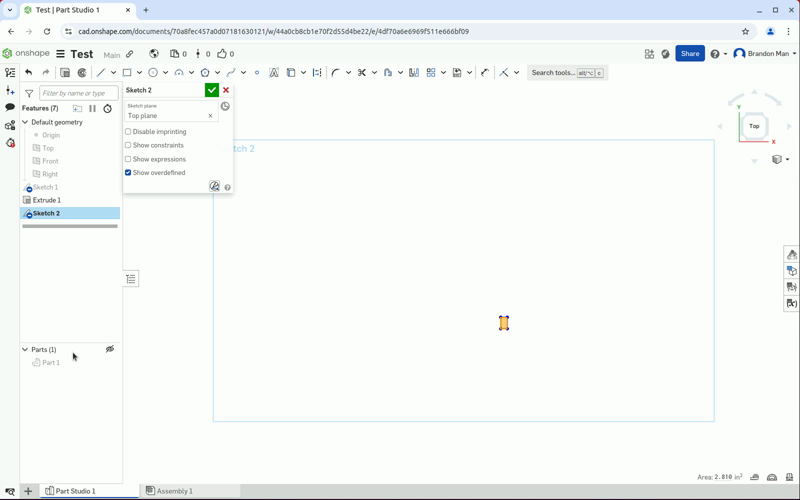
key(shift+e)
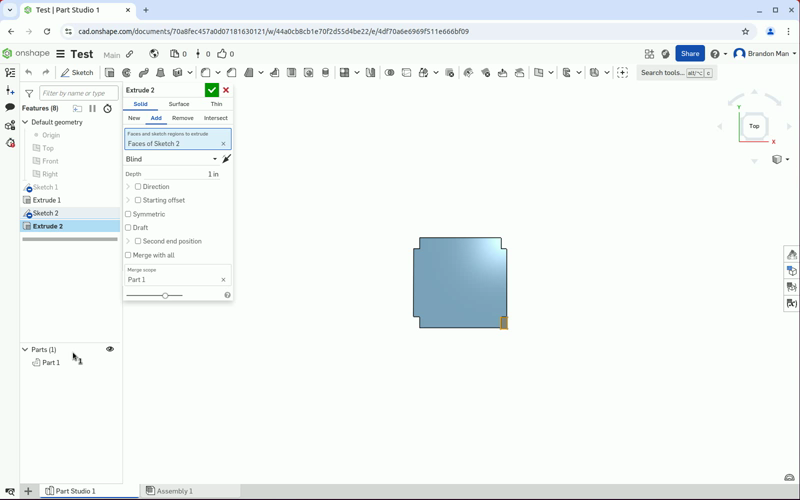
mouse_move(143, 106)
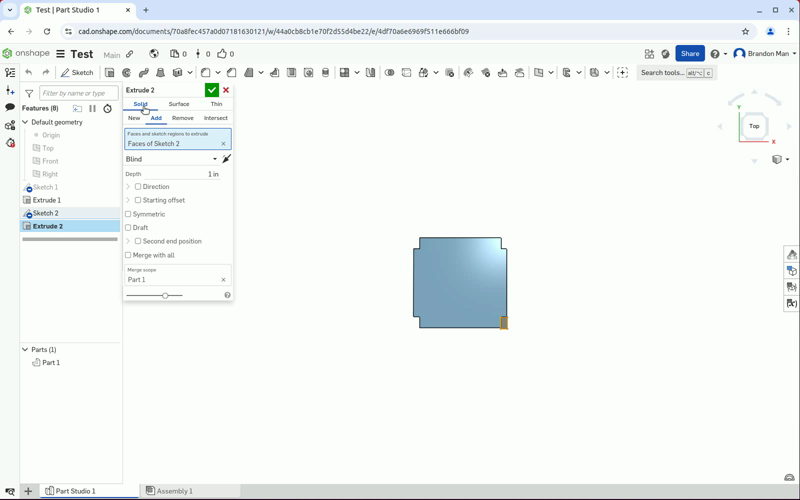
click(143, 106)
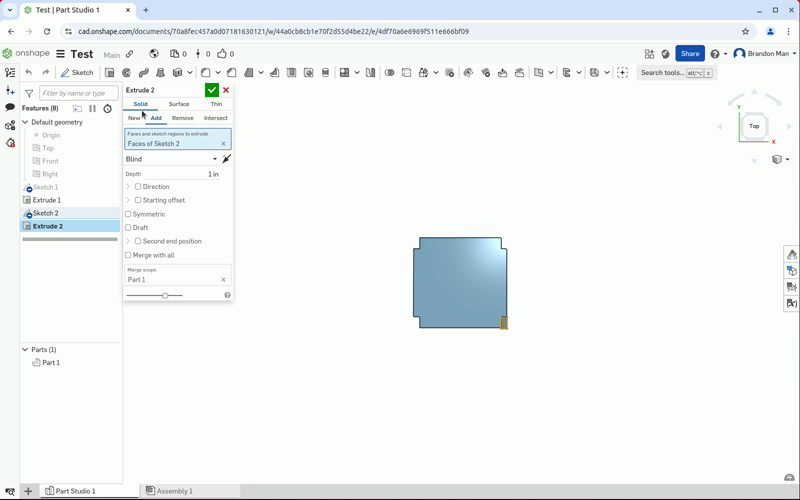
mouse_move(137, 120)
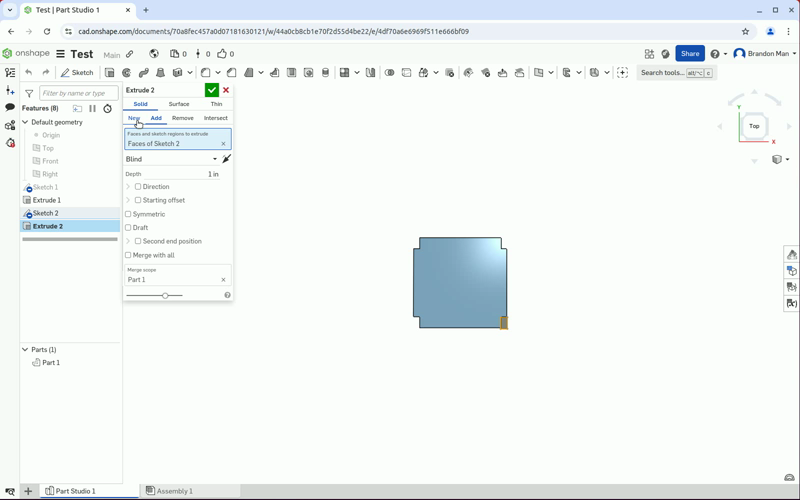
click(137, 120)
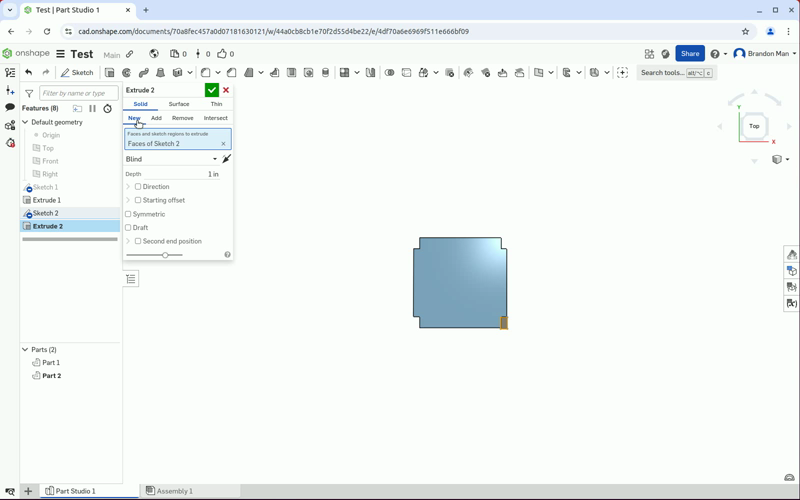
key(tab, 4)
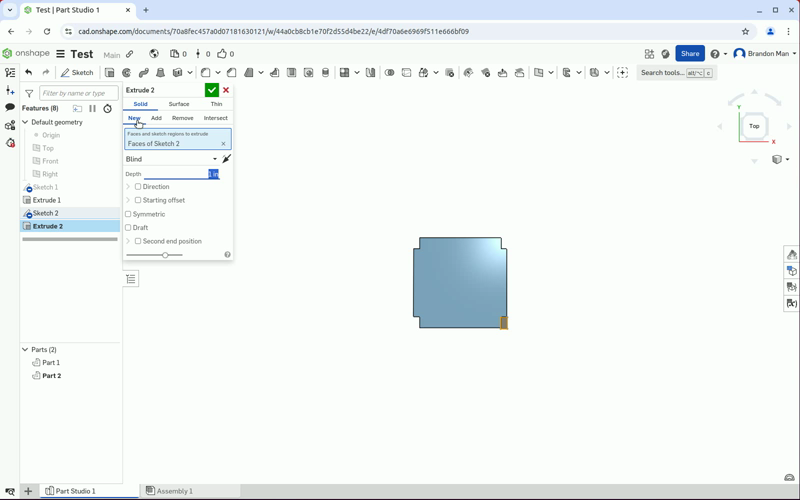
text(-23.108)
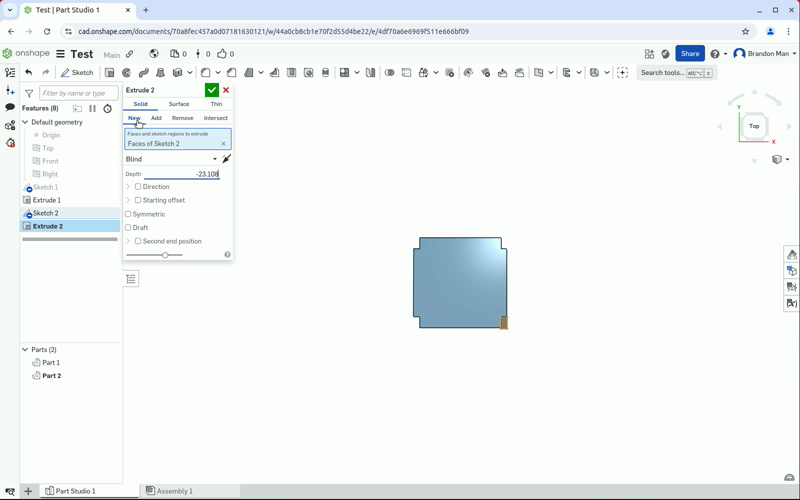
key(enter)
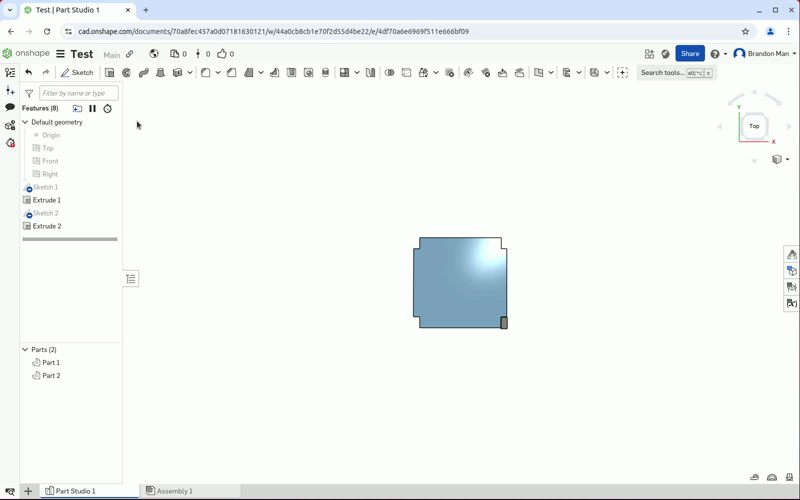
key(shift+h)
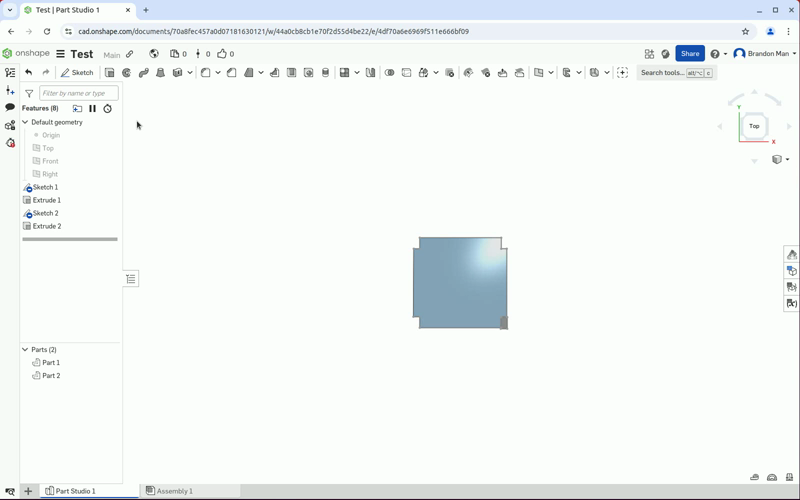
key(shift+h)
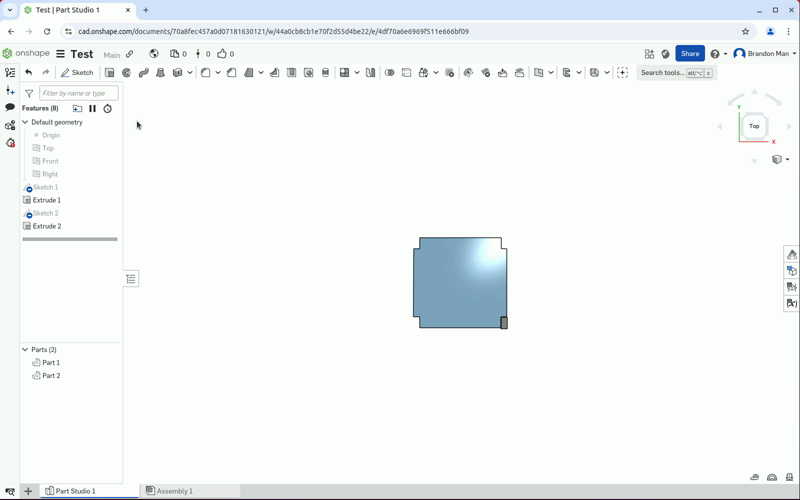
mouse_move(73, 189)
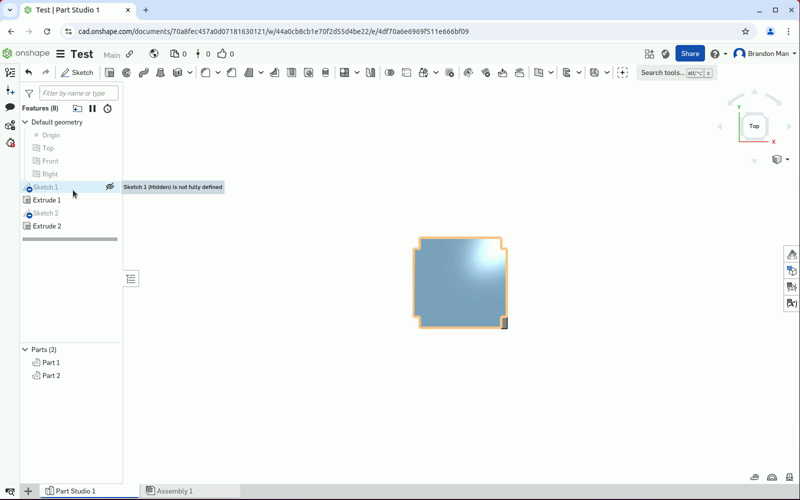
click(73, 189)
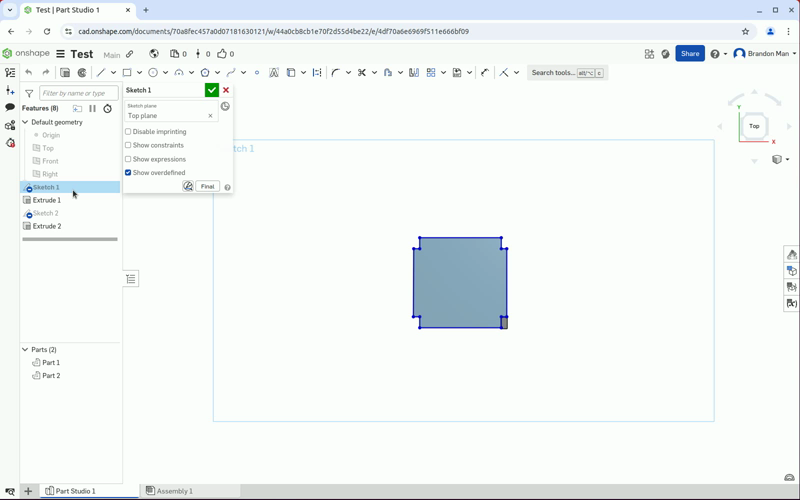
mouse_move(229, 92)
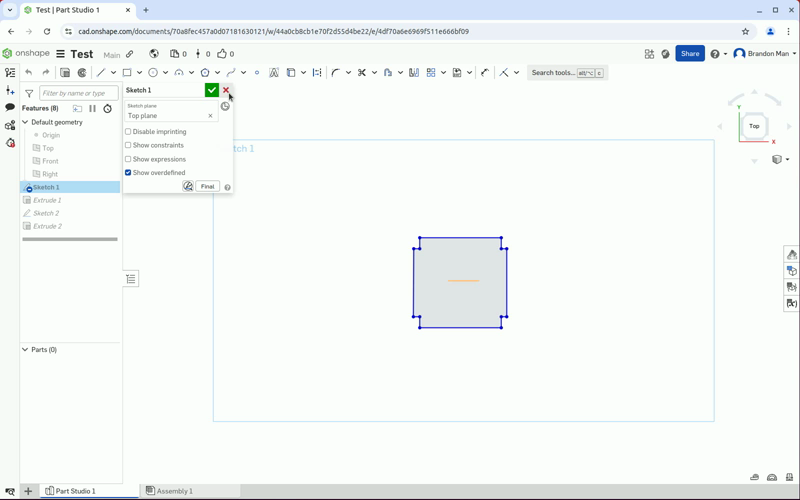
click(229, 92)
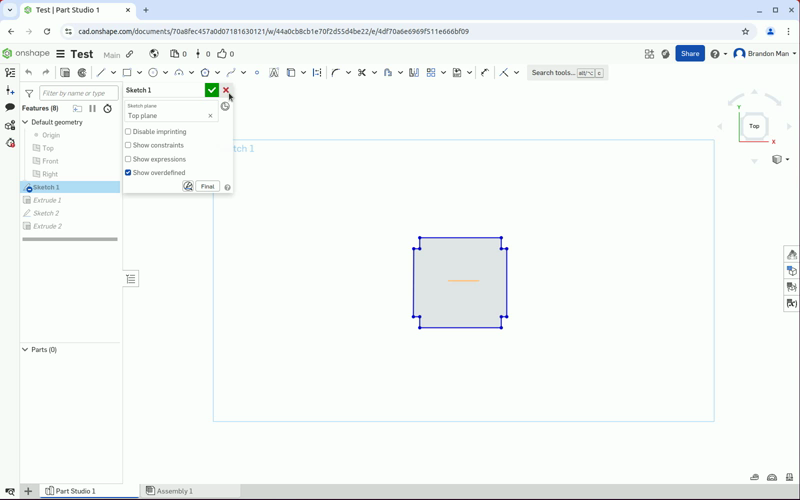
key(shift+s)
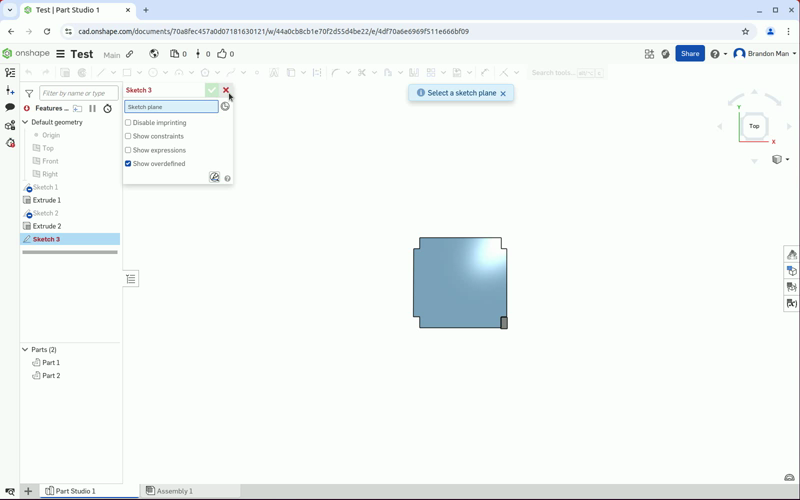
mouse_move(73, 150)
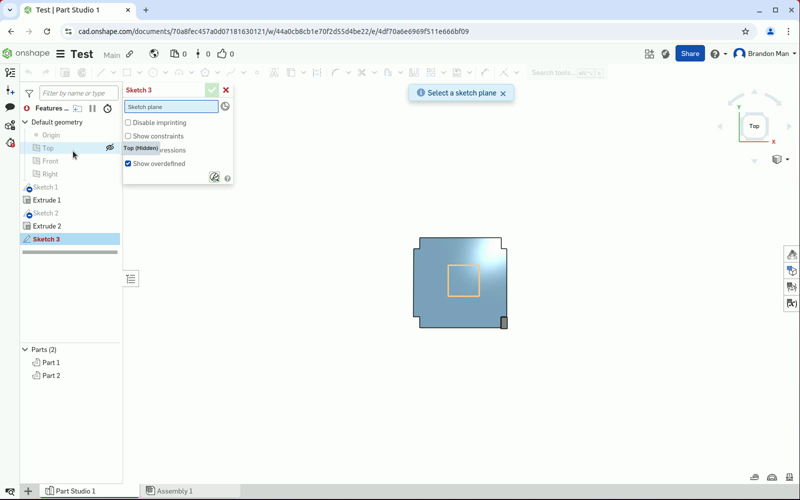
click(73, 150)
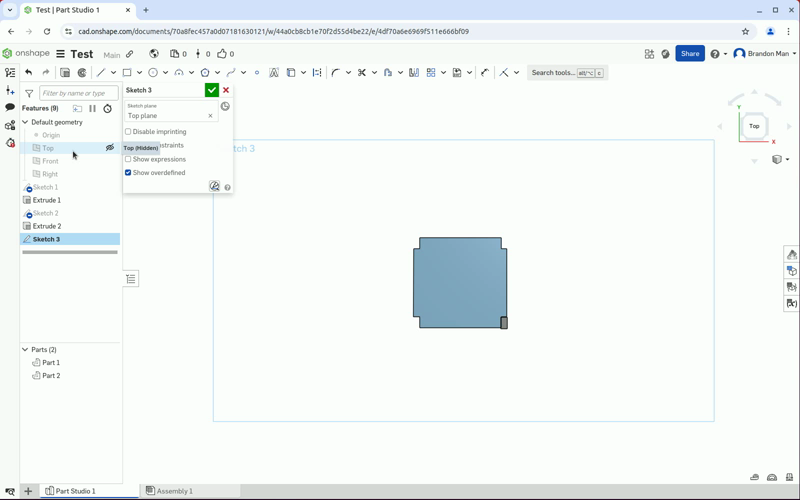
mouse_move(73, 352)
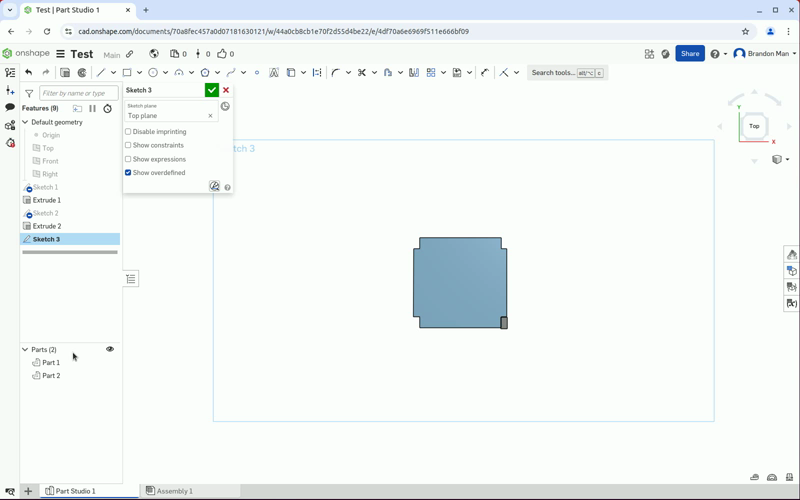
key(y)
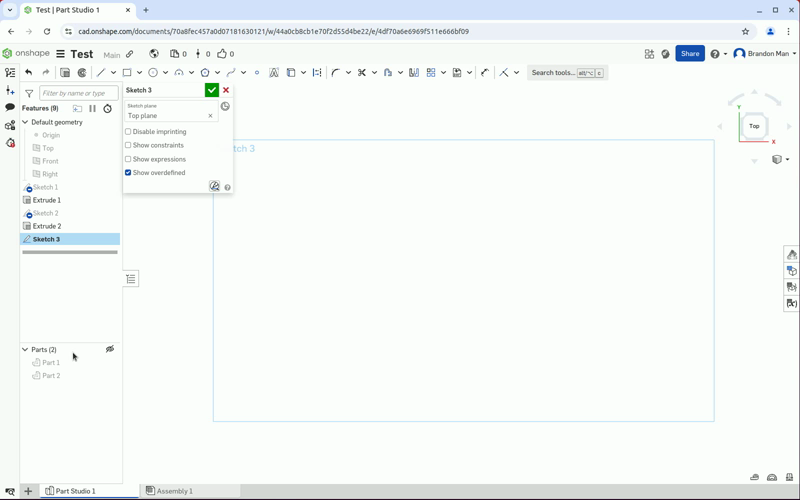
key(l)
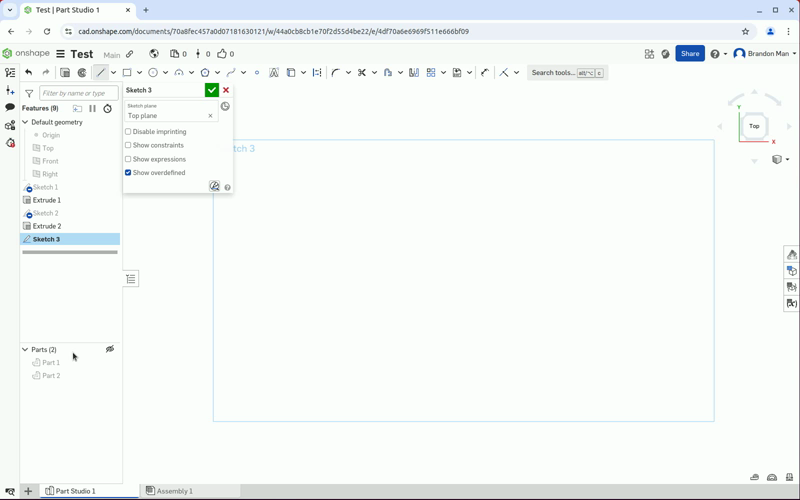
key_down(shift)
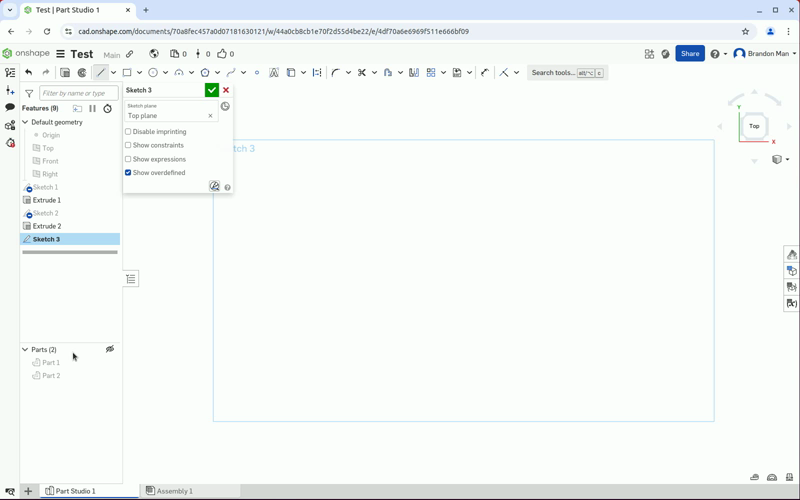
mouse_move(500, 249)
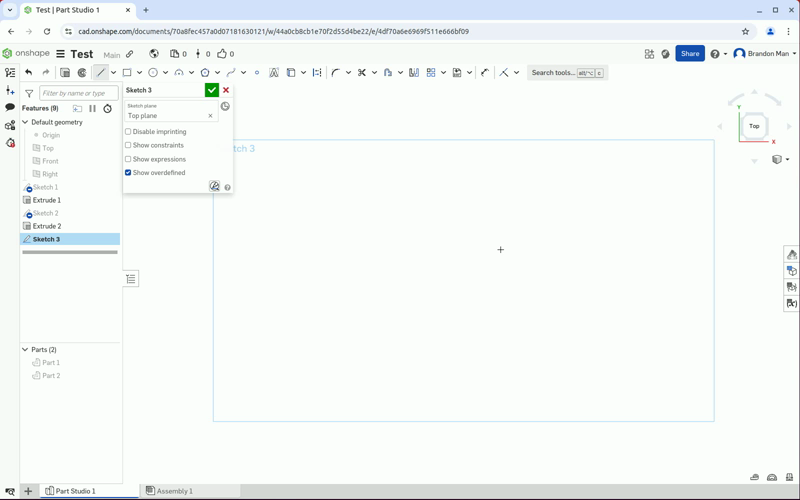
click(500, 249)
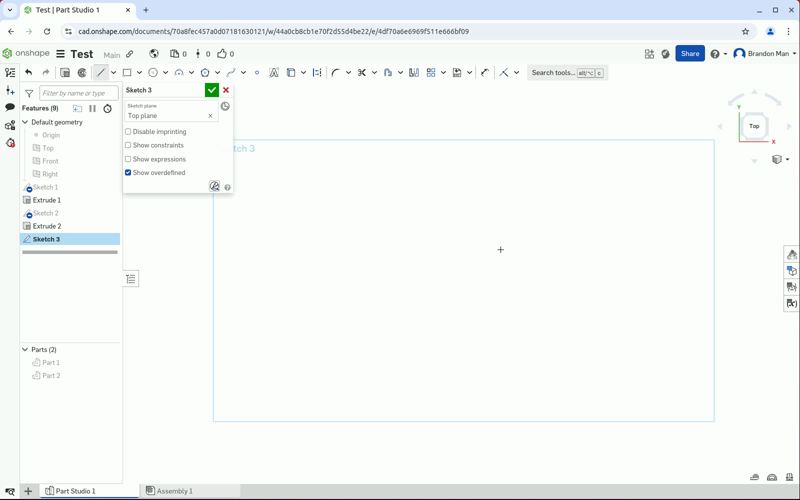
key_up(shift)
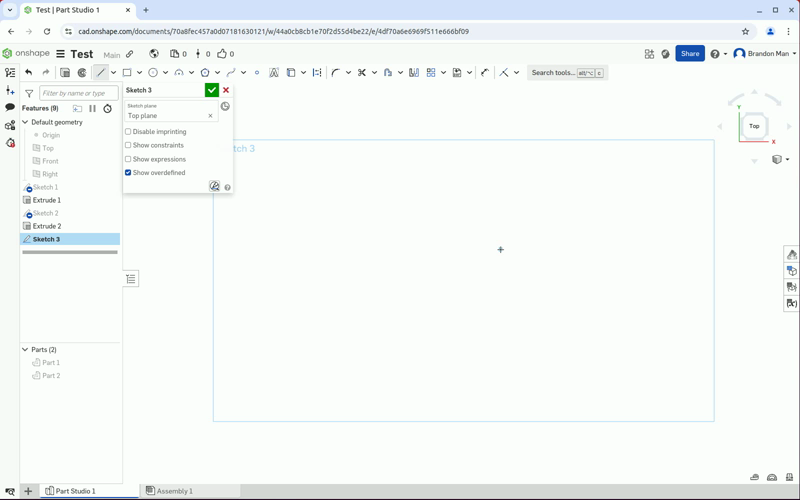
key_down(shift)
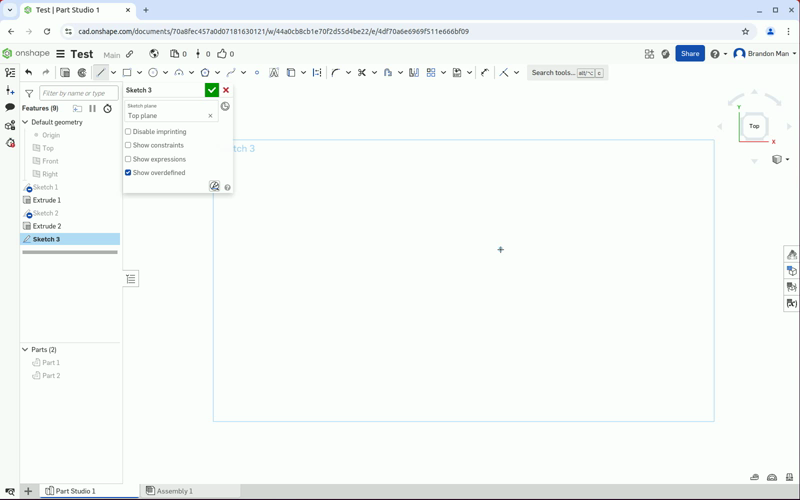
mouse_move(530, 249)
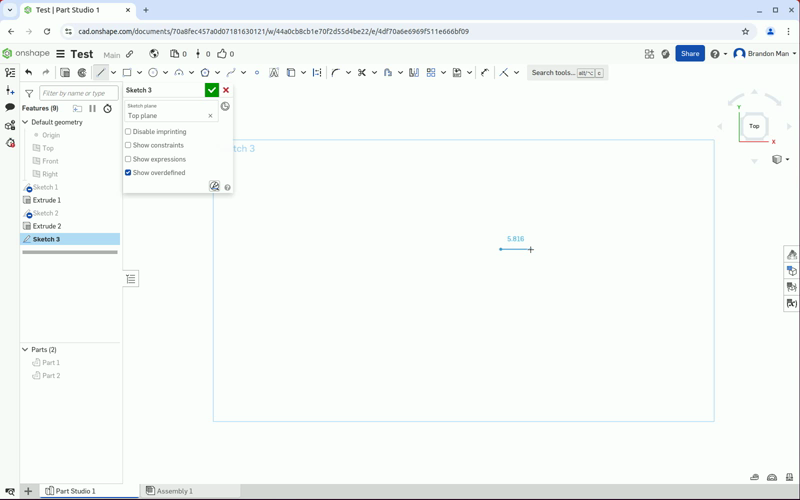
mouse_move(507, 249)
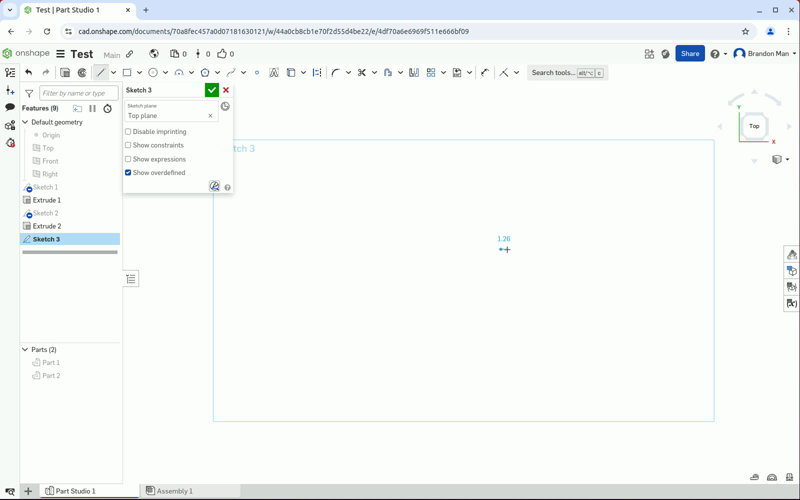
scroll(6)
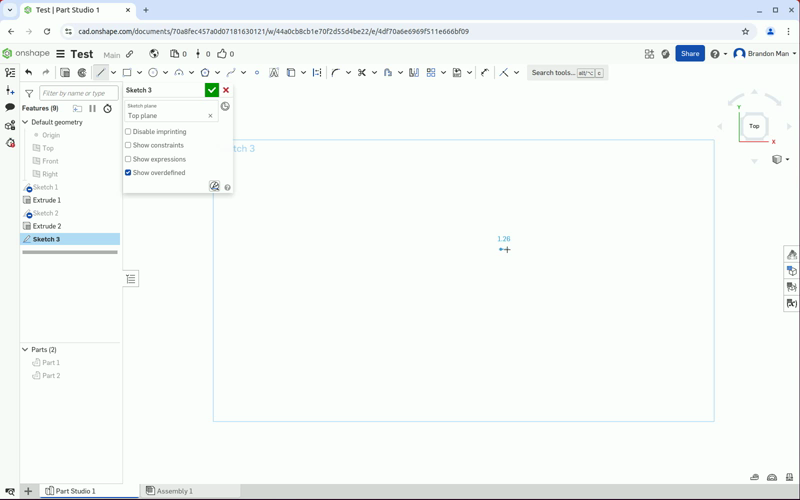
scroll(6)
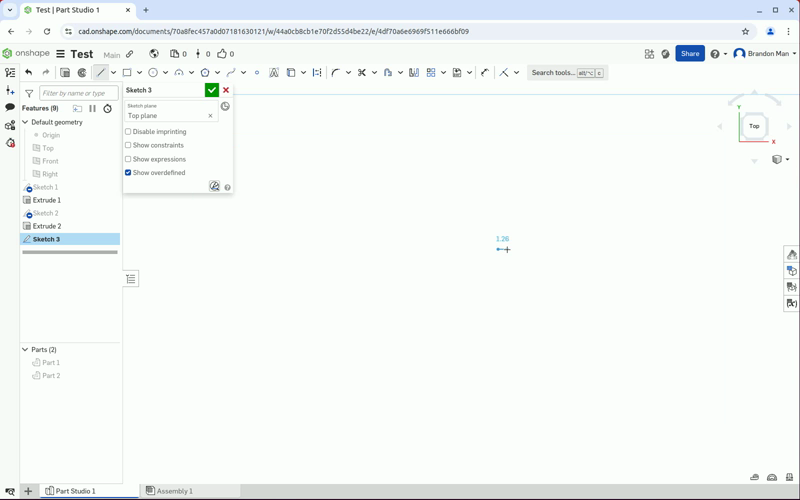
scroll(6)
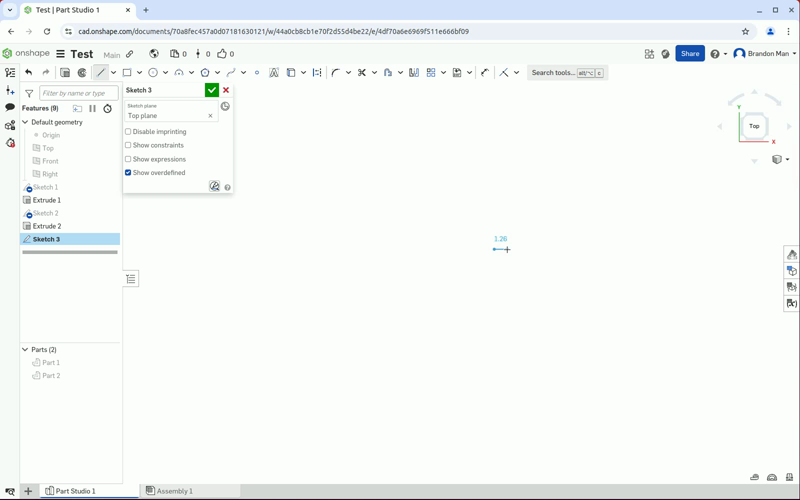
scroll(6)
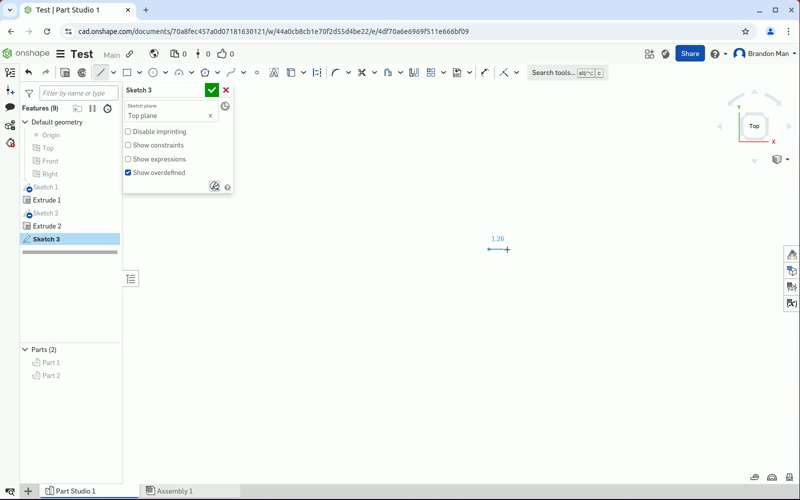
scroll(6)
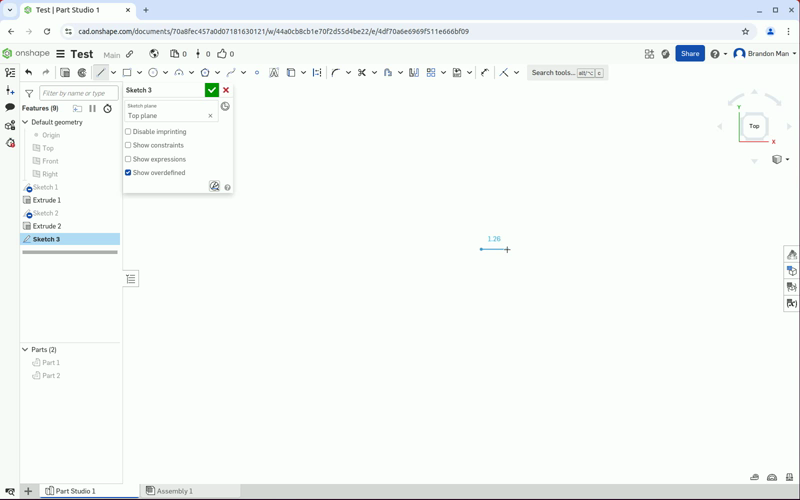
scroll(6)
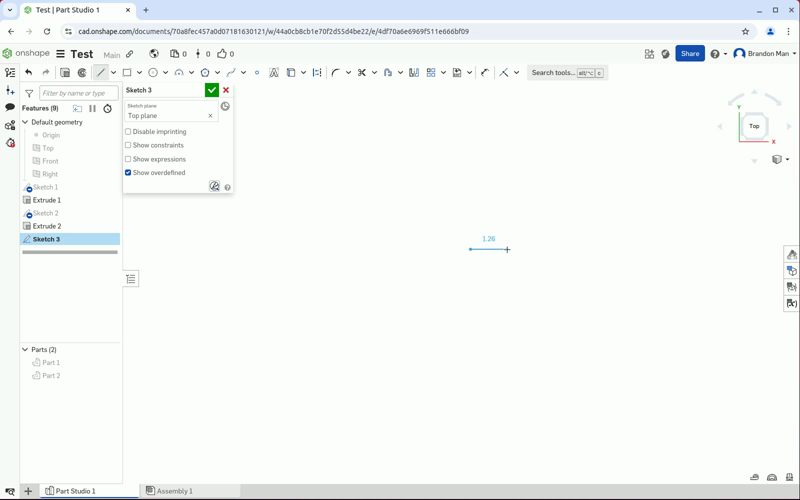
scroll(6)
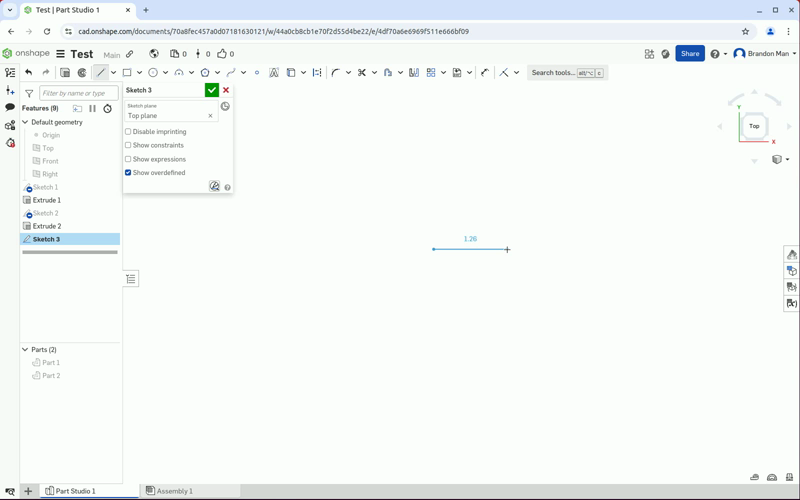
click(507, 249)
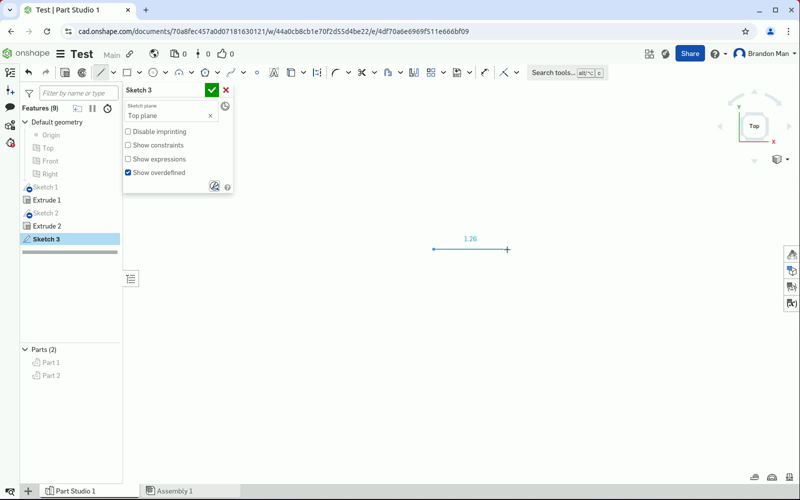
scroll(-6)
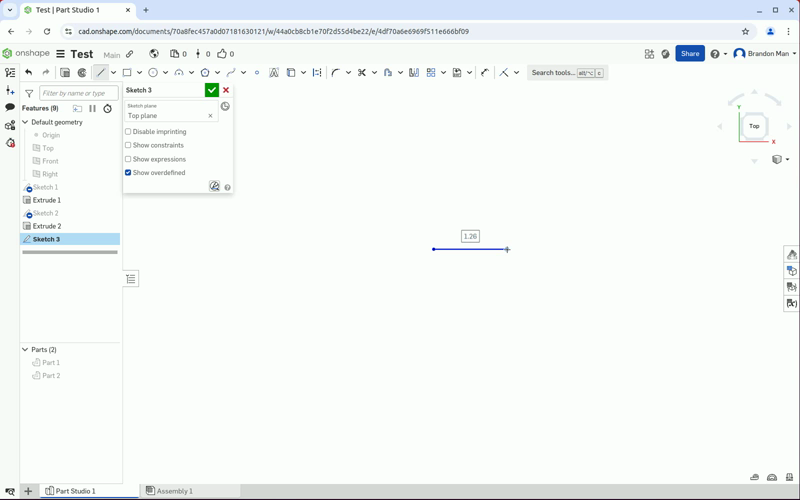
scroll(-6)
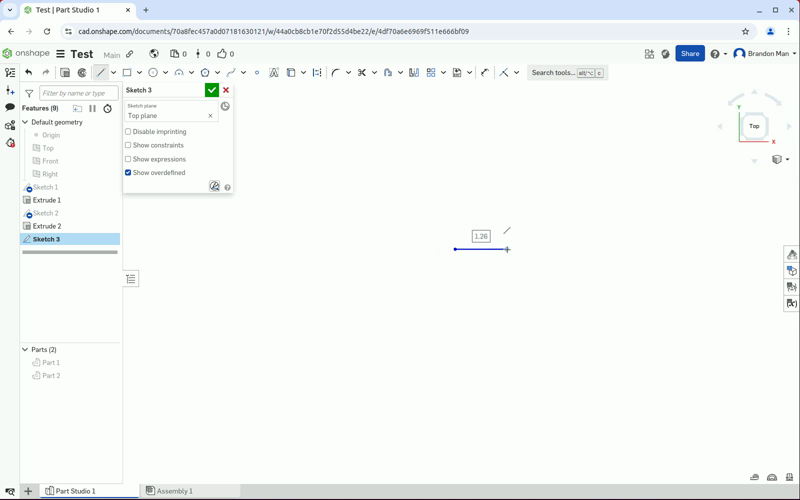
scroll(-6)
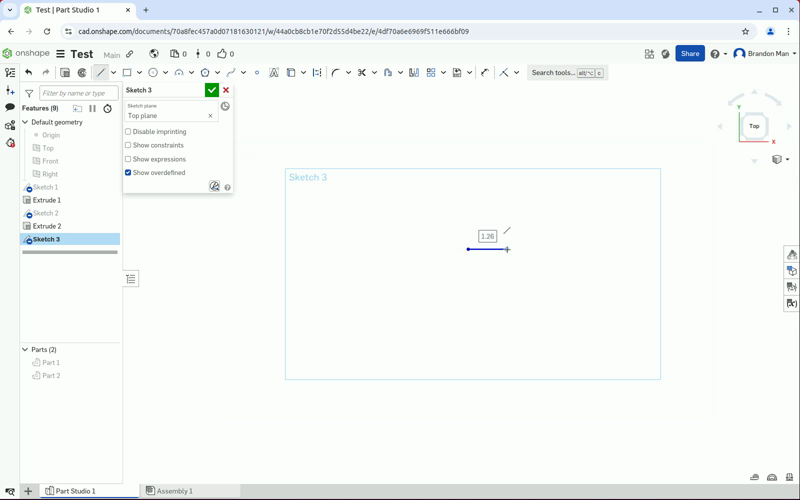
scroll(-6)
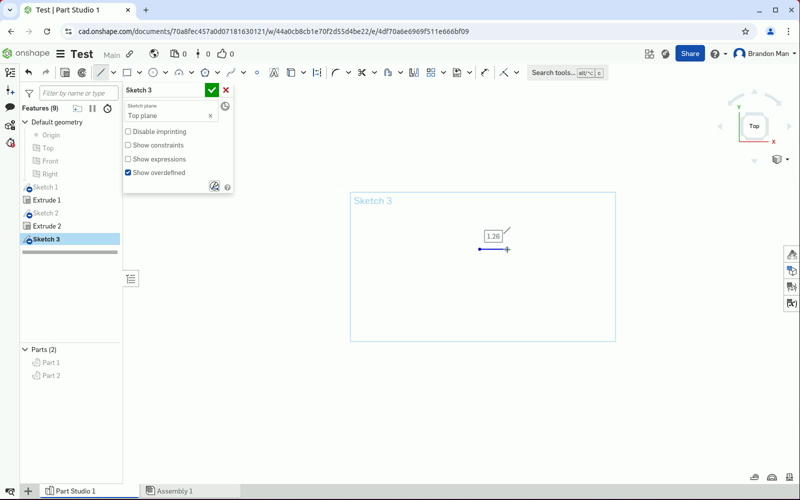
scroll(-6)
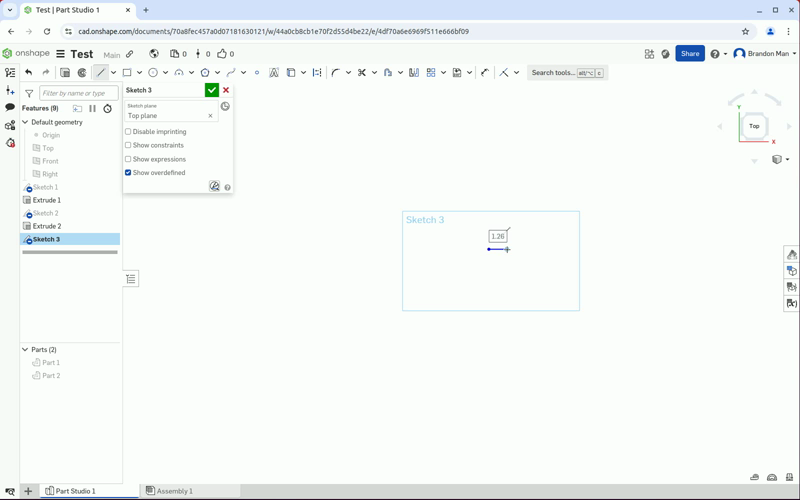
scroll(-6)
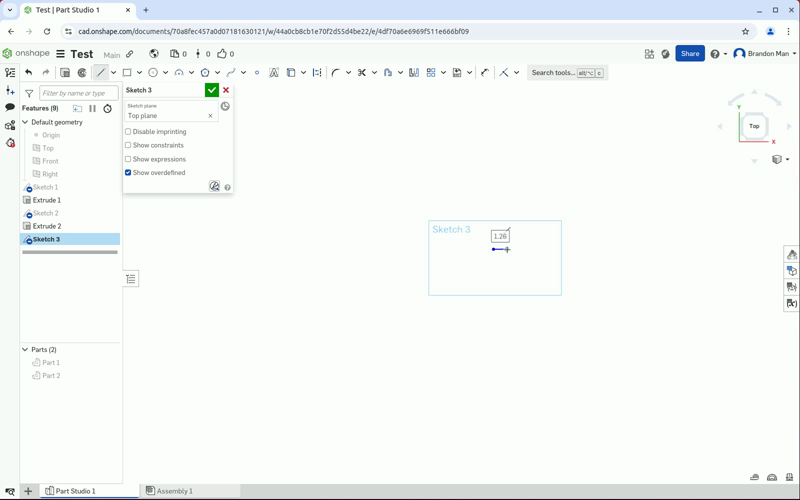
scroll(-6)
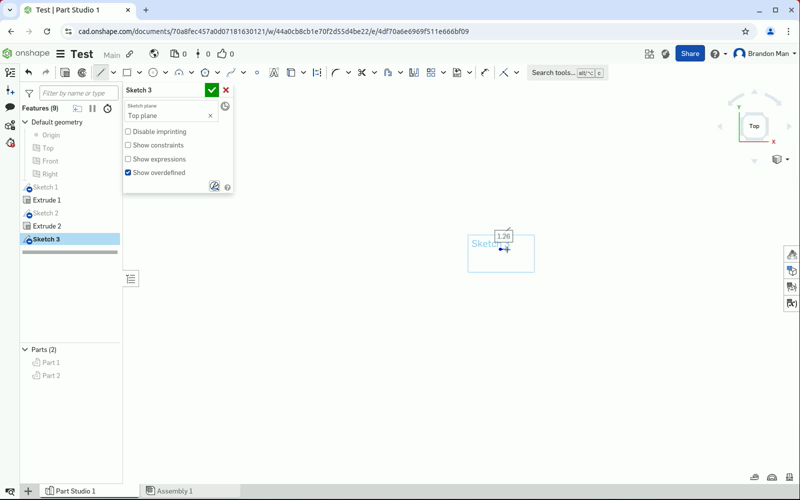
key_up(shift)
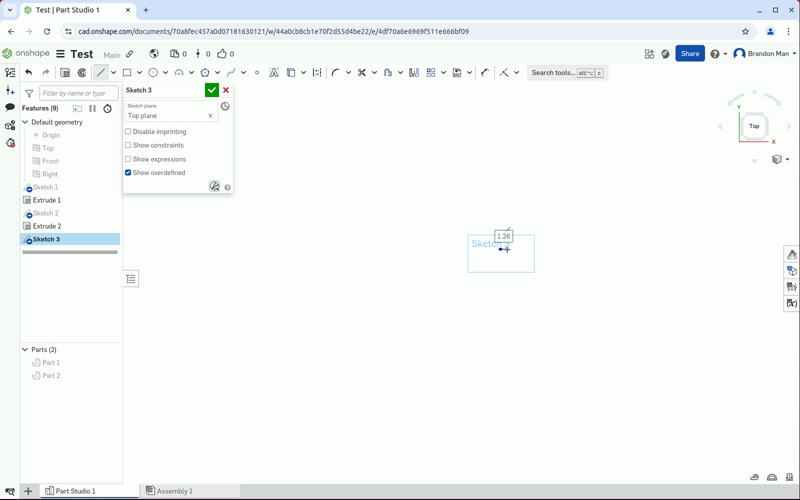
key_down(shift)
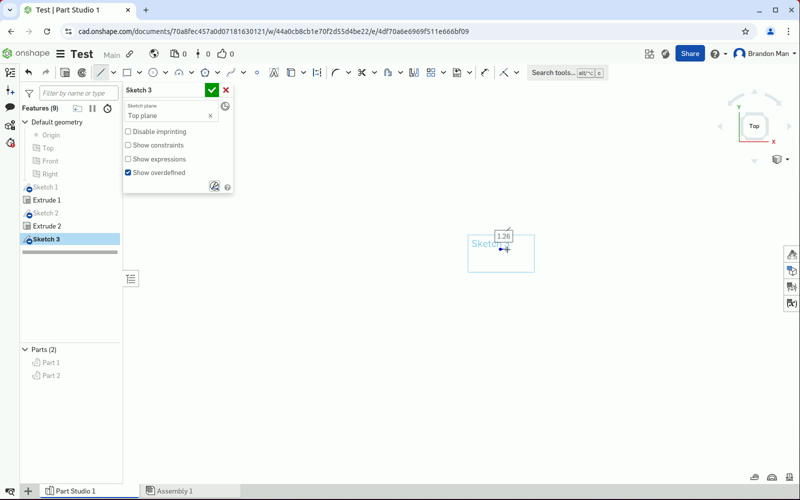
mouse_move(537, 249)
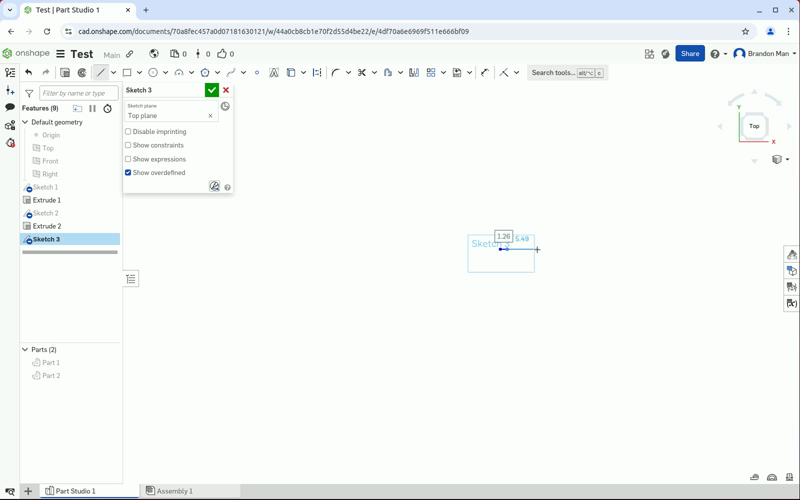
mouse_move(507, 237)
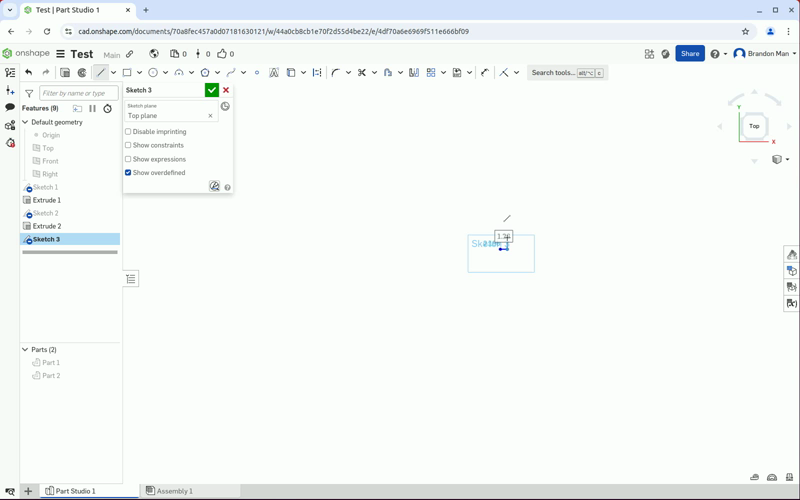
click(507, 237)
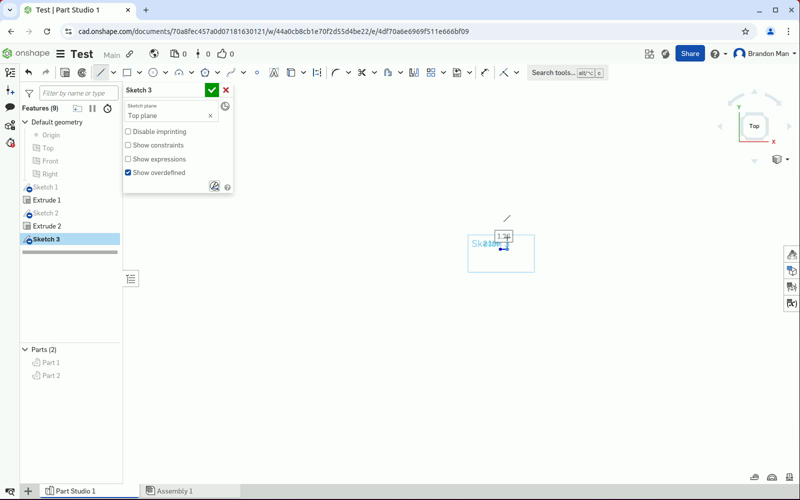
key_up(shift)
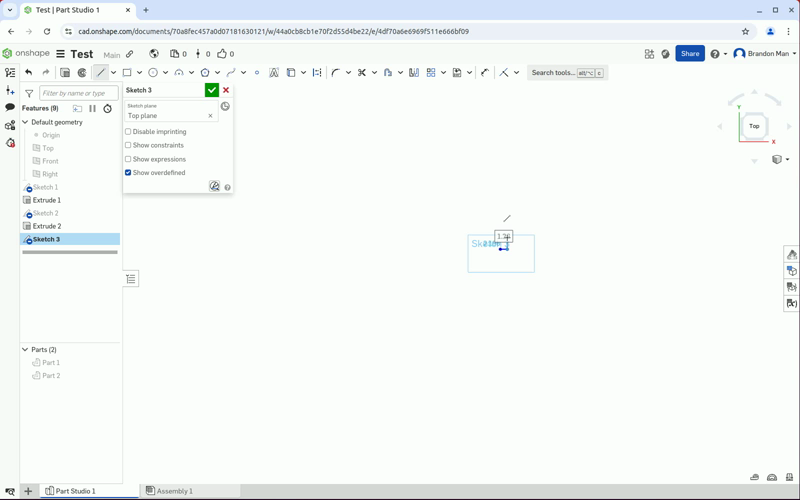
key_down(shift)
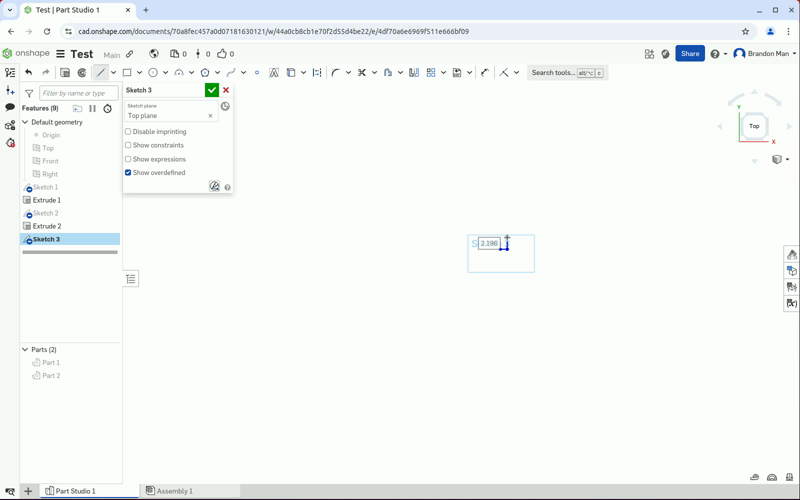
mouse_move(537, 237)
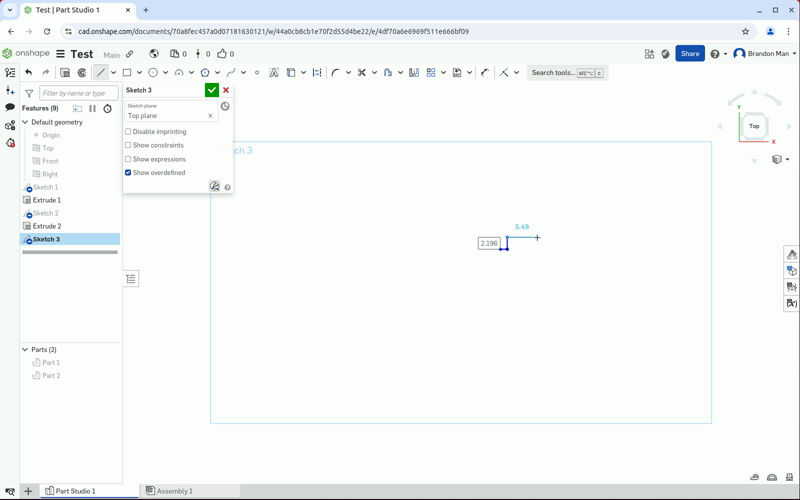
mouse_move(500, 237)
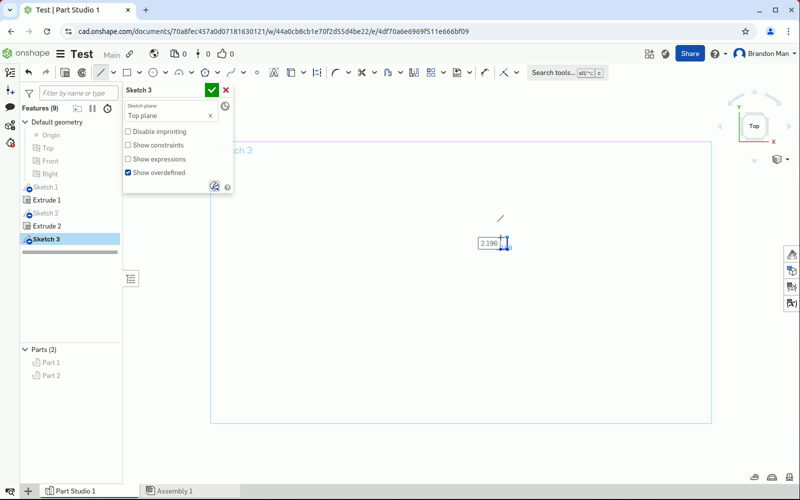
scroll(6)
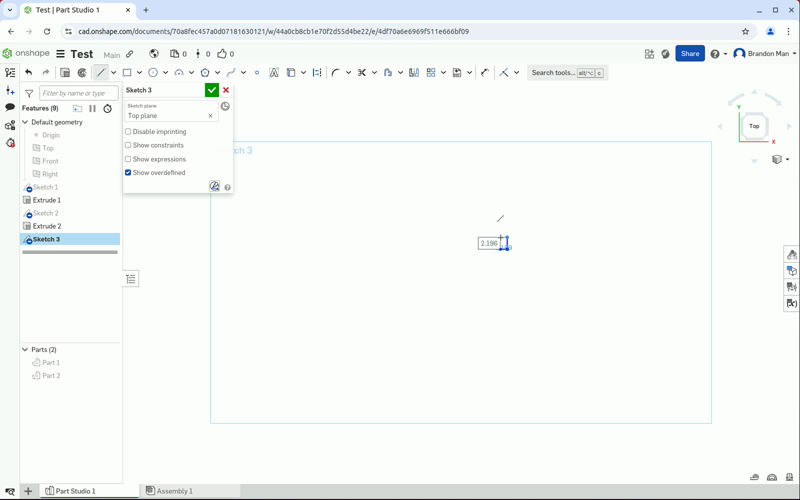
scroll(6)
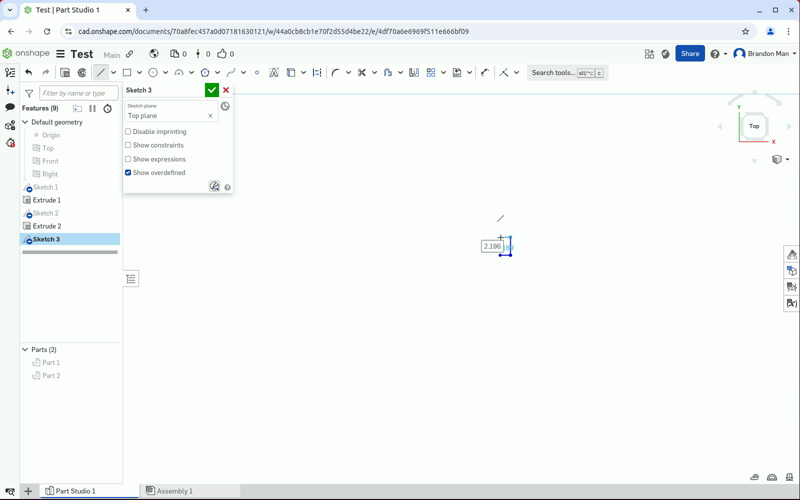
scroll(6)
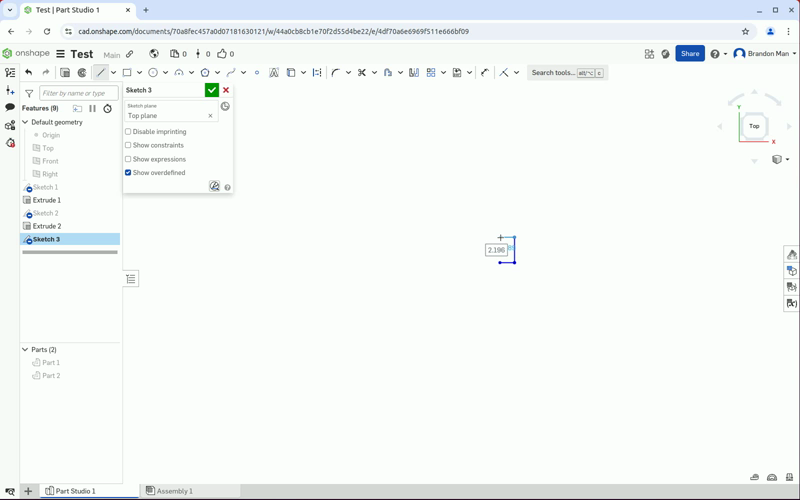
scroll(6)
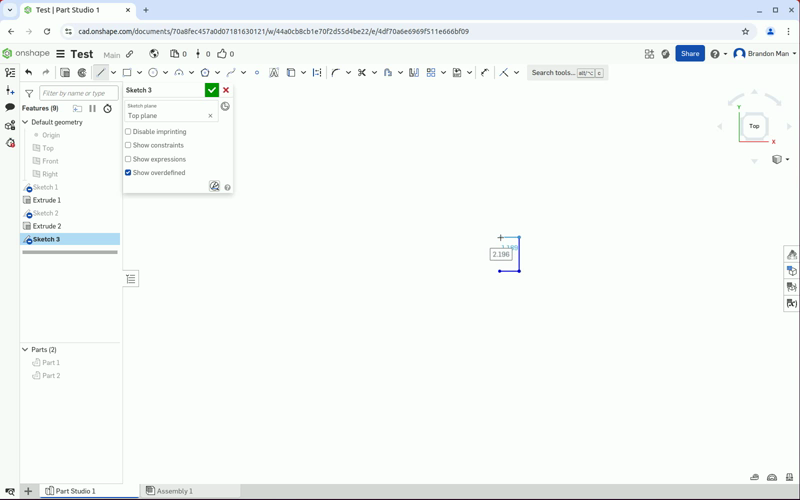
scroll(6)
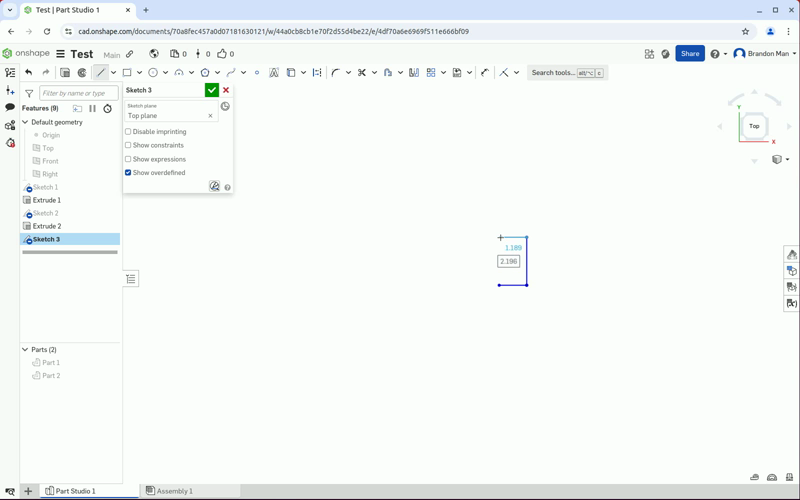
scroll(6)
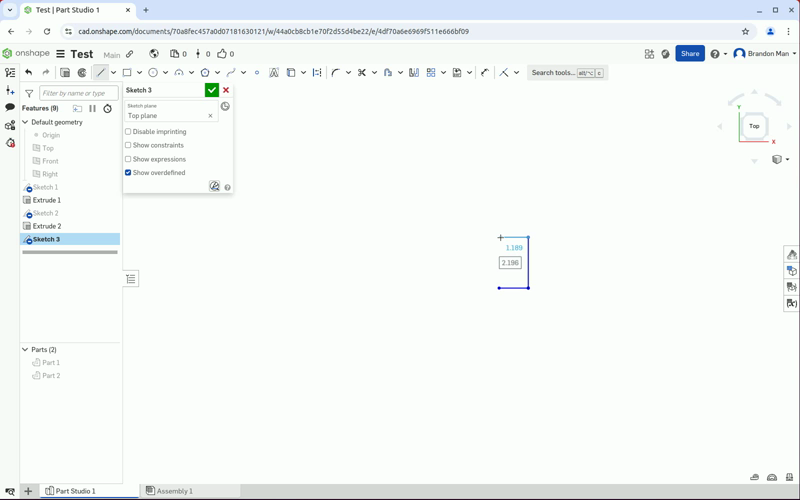
scroll(6)
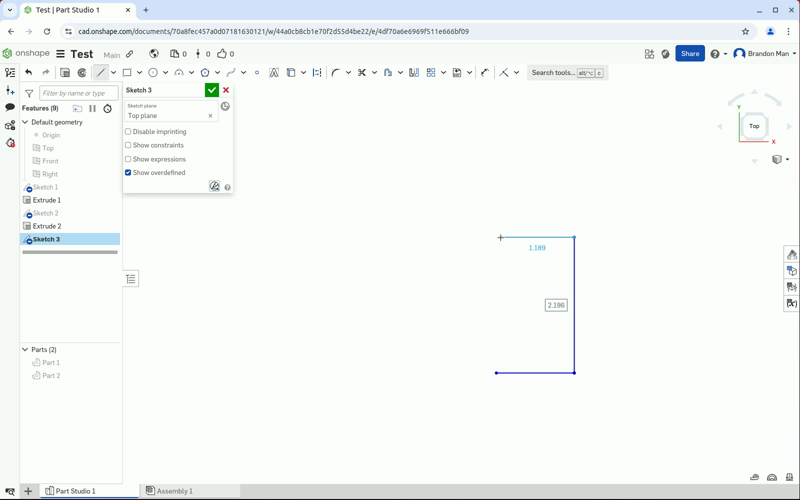
click(500, 237)
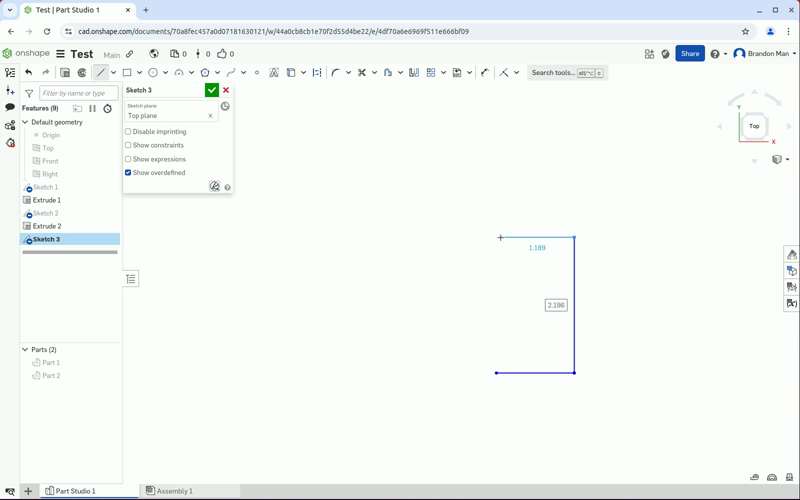
scroll(-6)
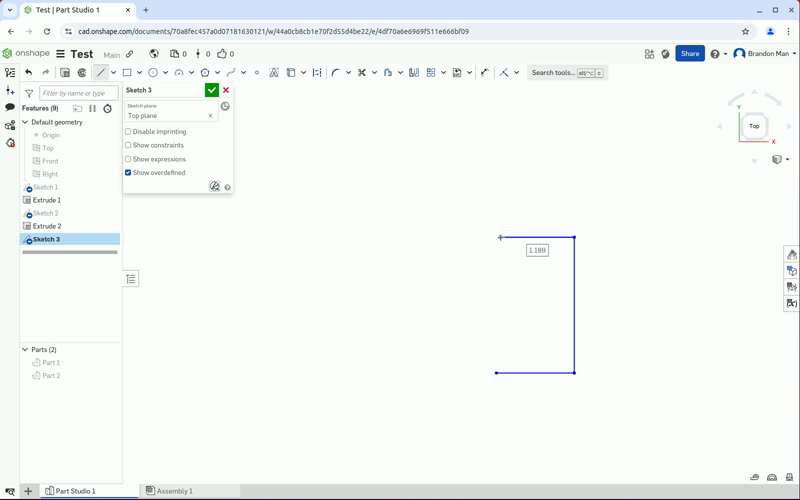
scroll(-6)
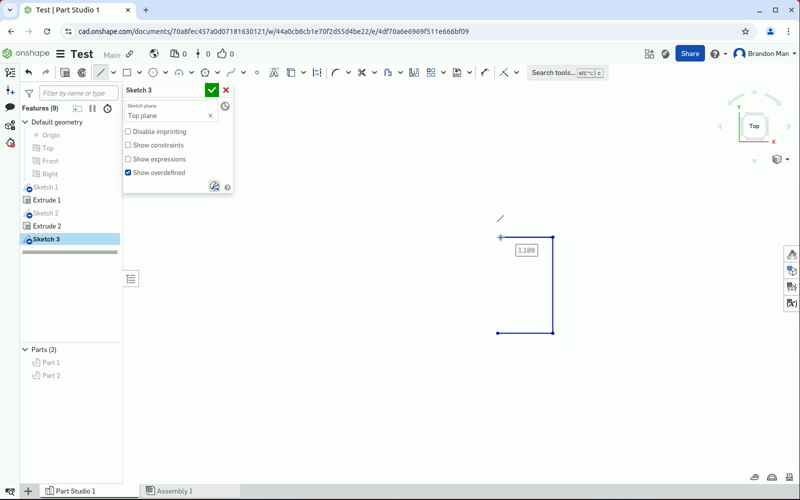
scroll(-6)
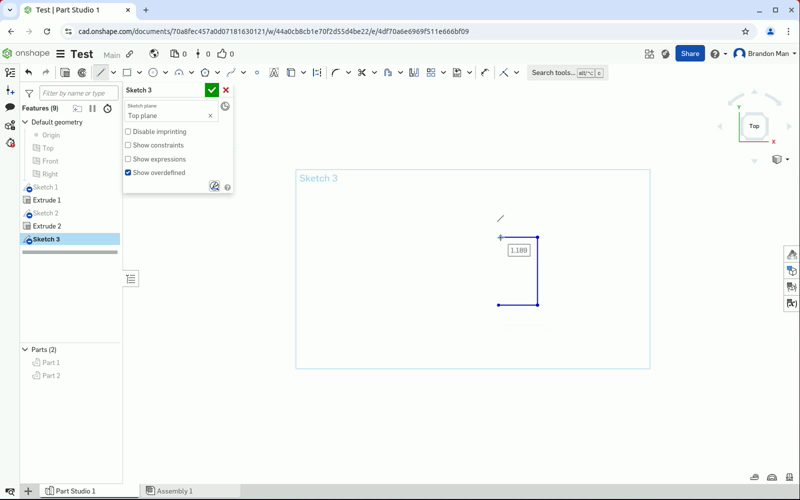
scroll(-6)
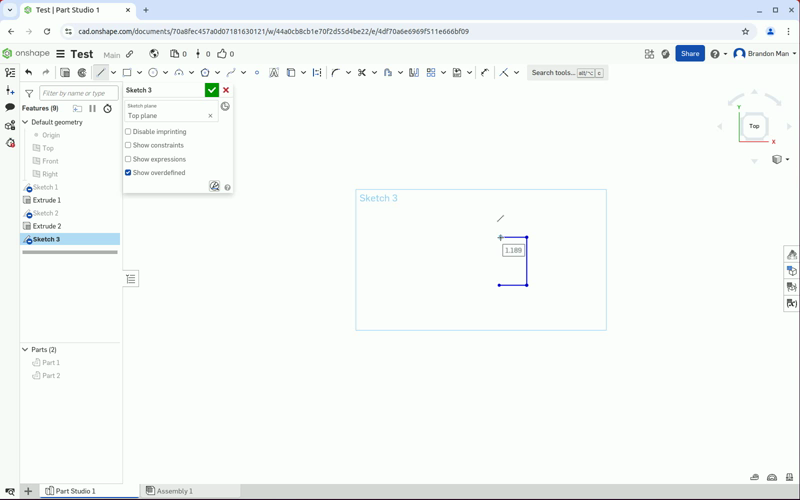
scroll(-6)
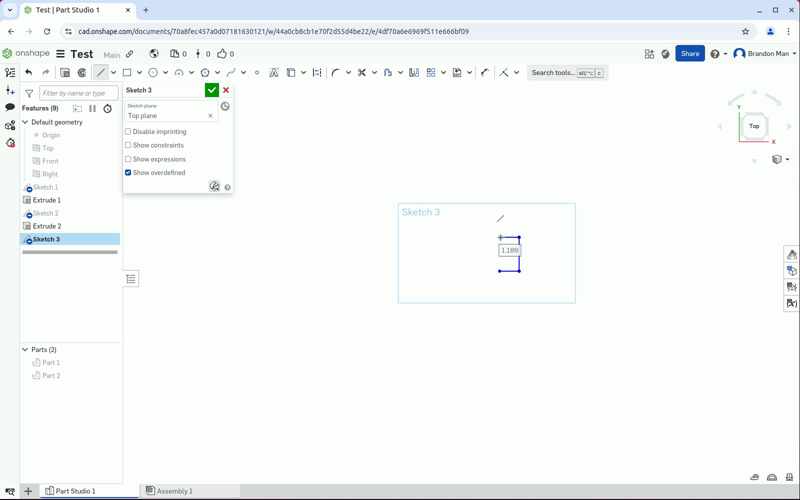
scroll(-6)
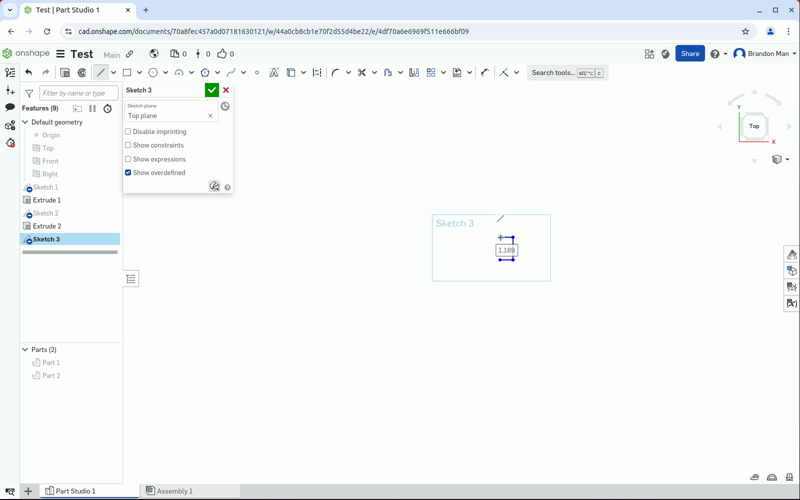
scroll(-6)
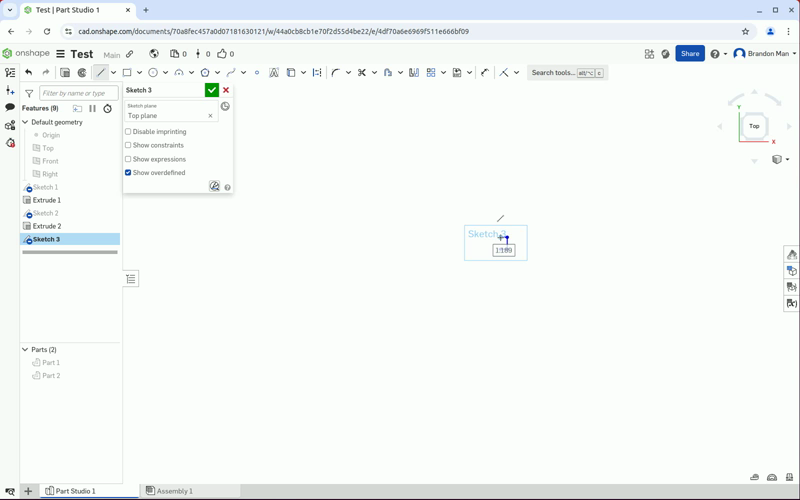
key_up(shift)
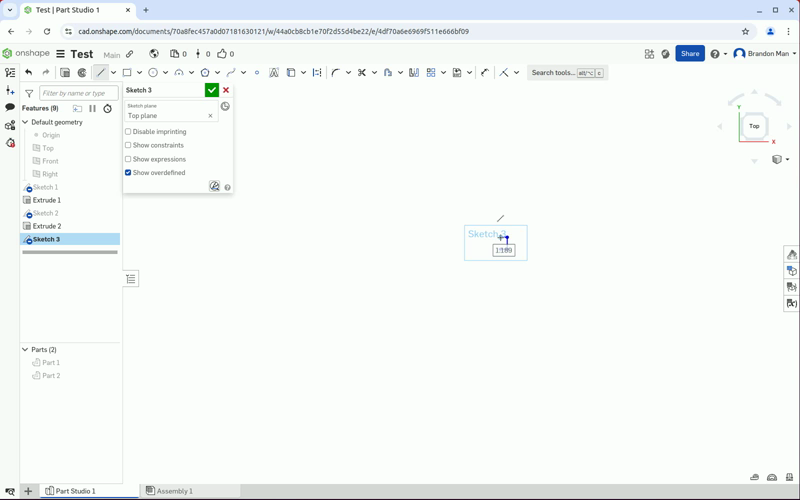
mouse_move(530, 237)
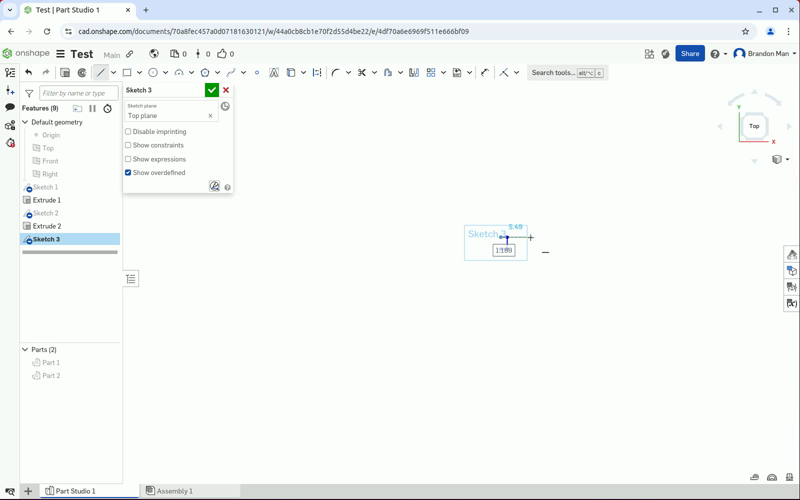
key_down(shift)
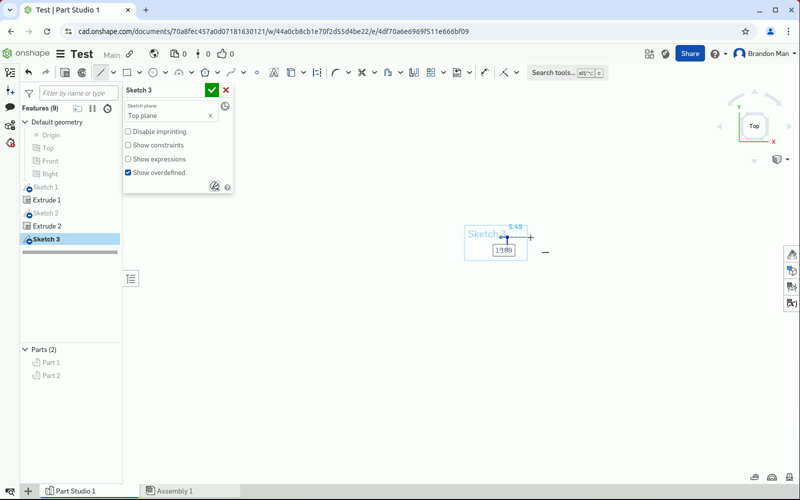
mouse_move(500, 249)
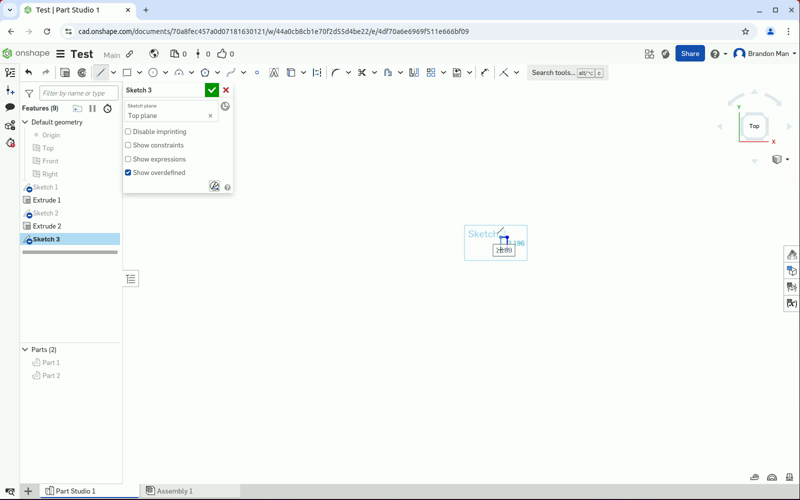
key_up(shift)
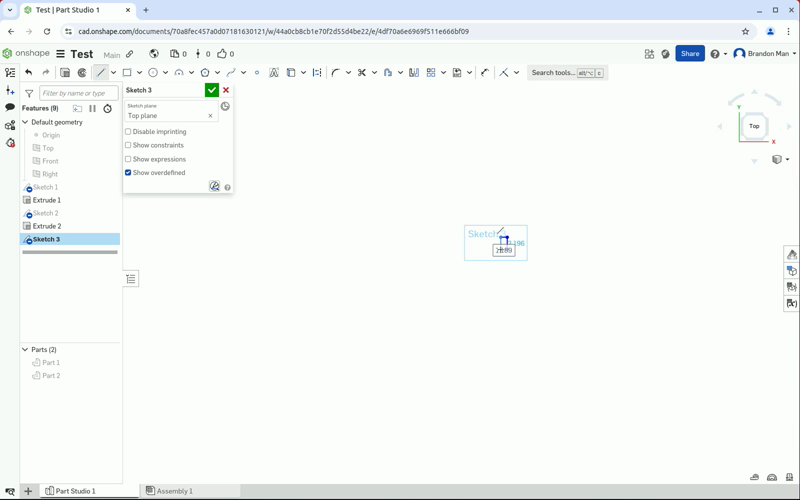
click(500, 249)
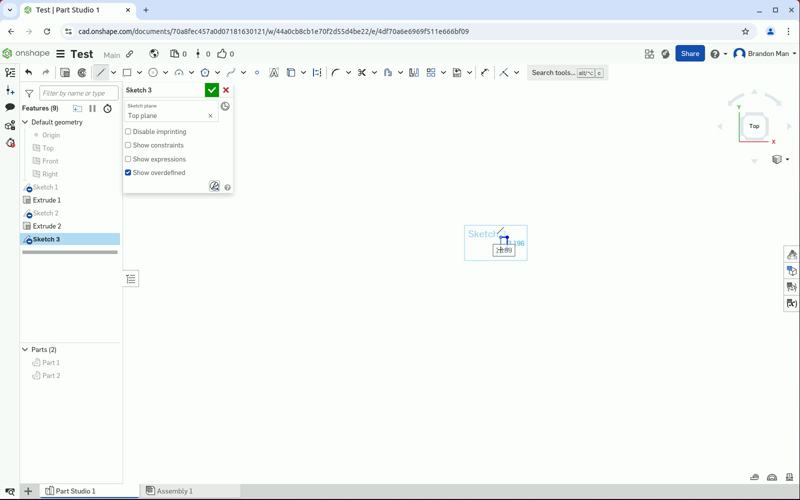
key(esc)
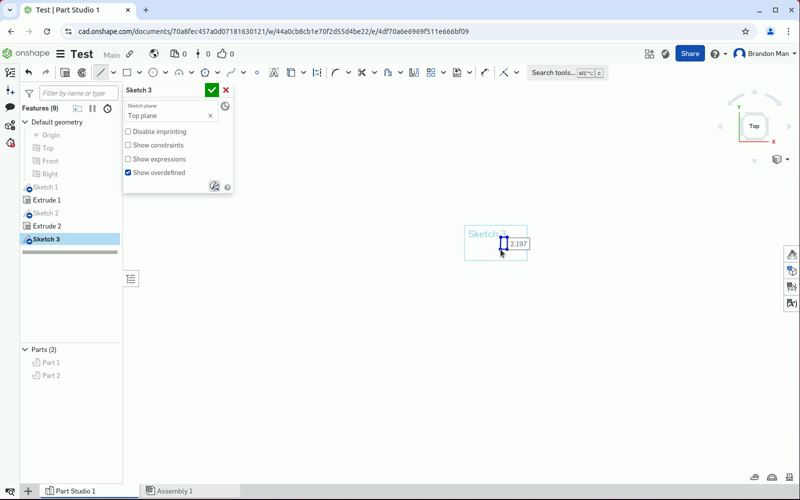
mouse_move(501, 241)
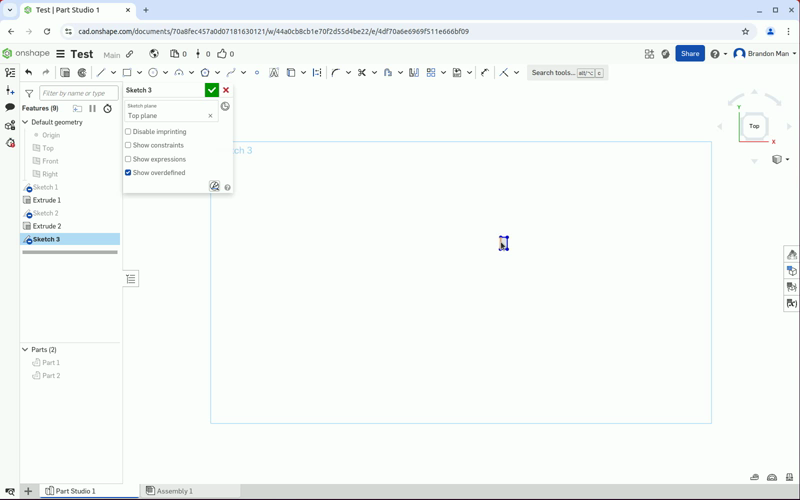
scroll(6)
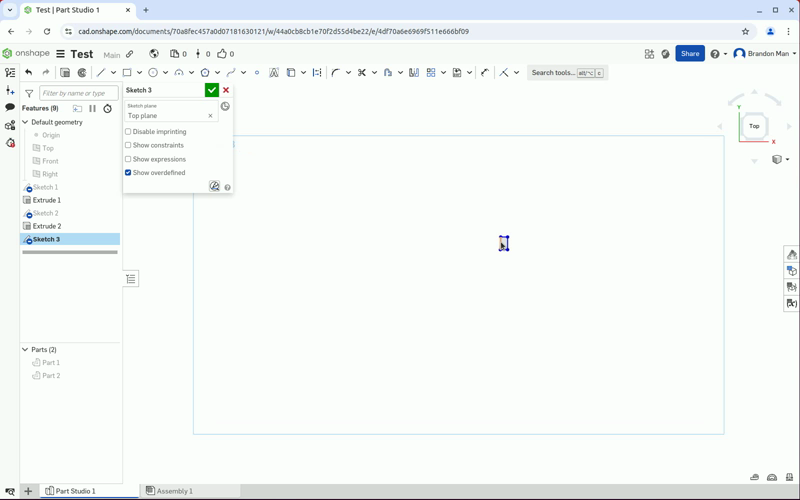
scroll(6)
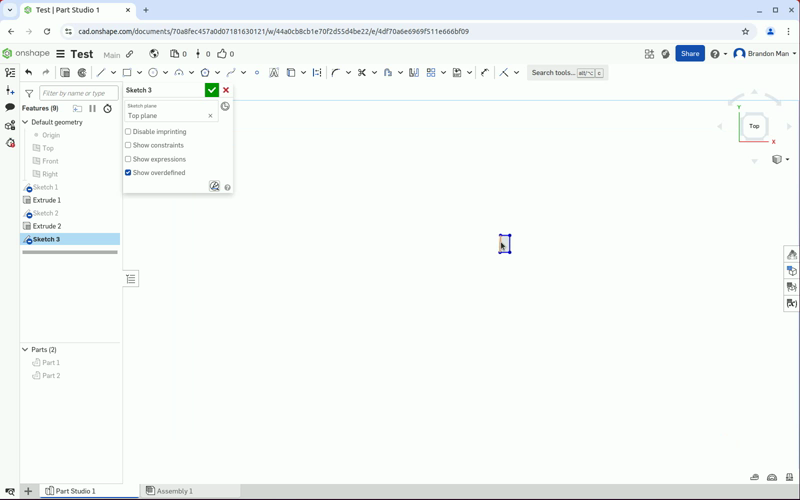
scroll(6)
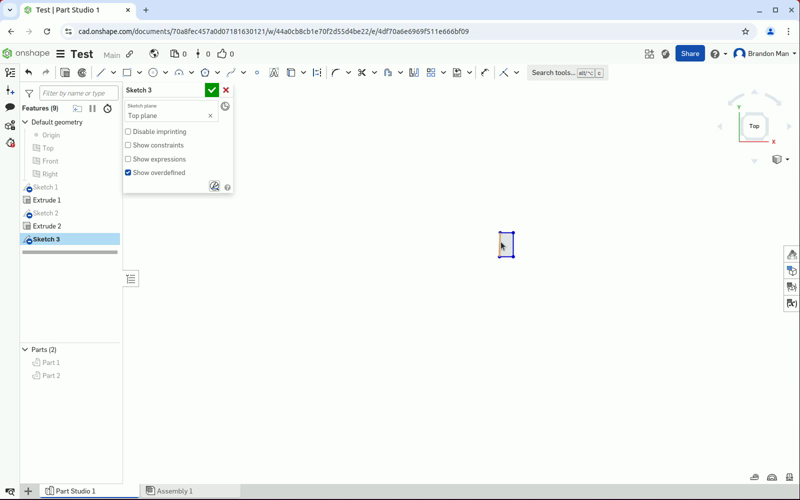
scroll(6)
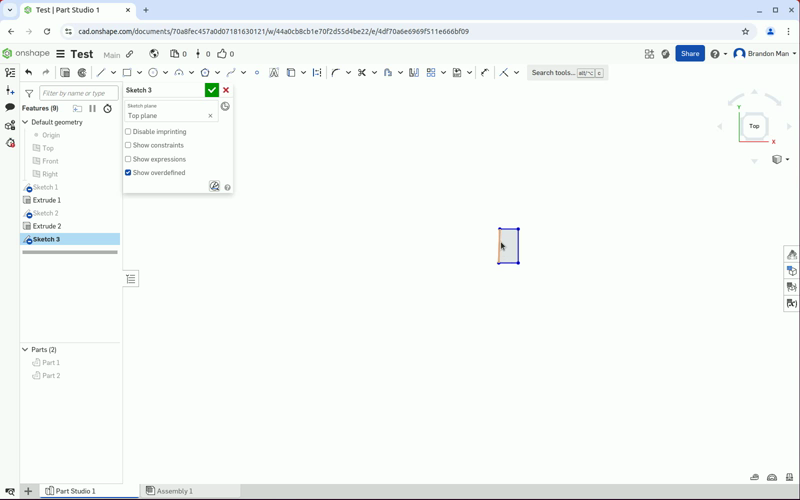
scroll(6)
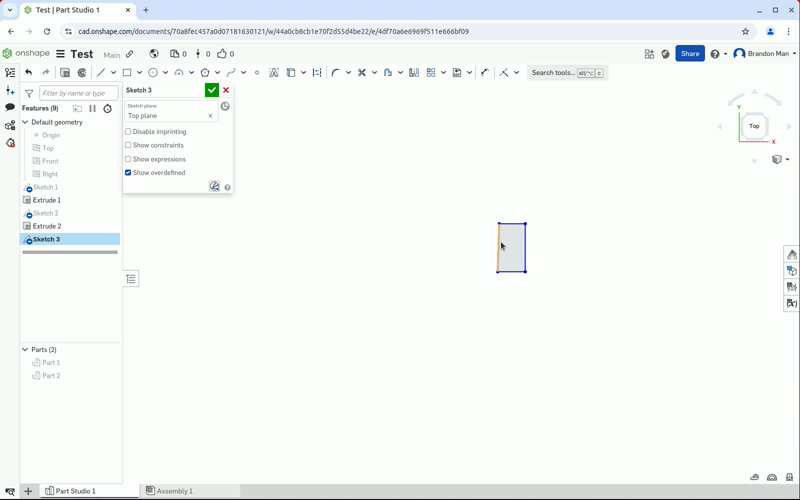
scroll(6)
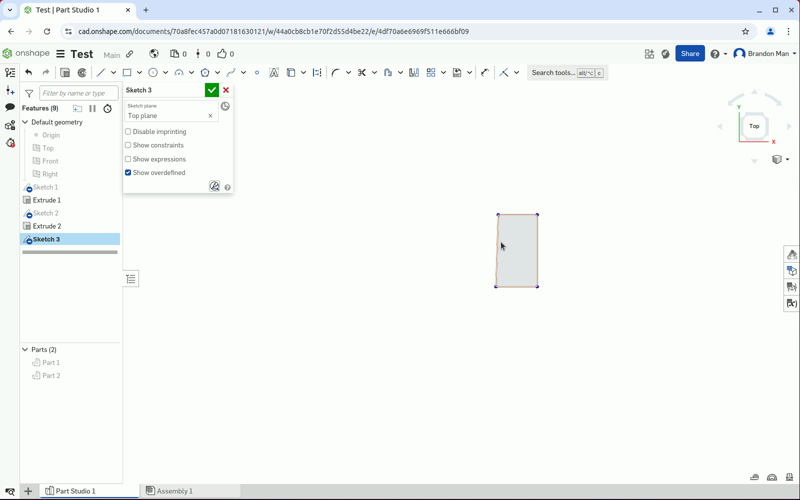
scroll(6)
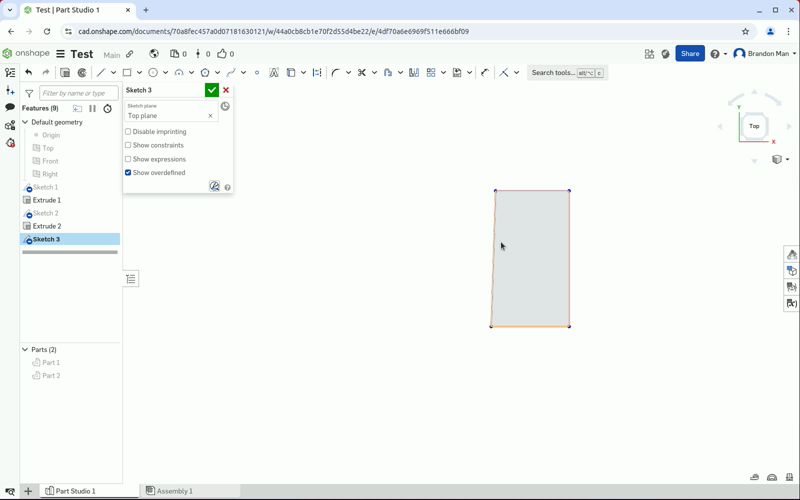
click(501, 241)
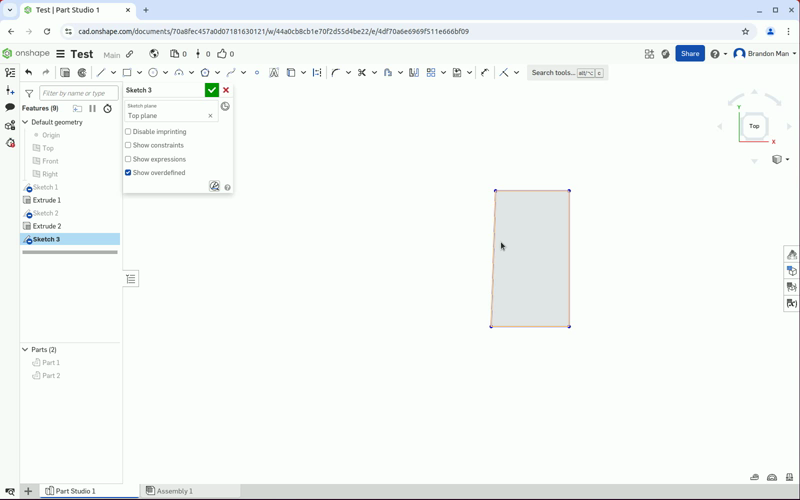
scroll(-6)
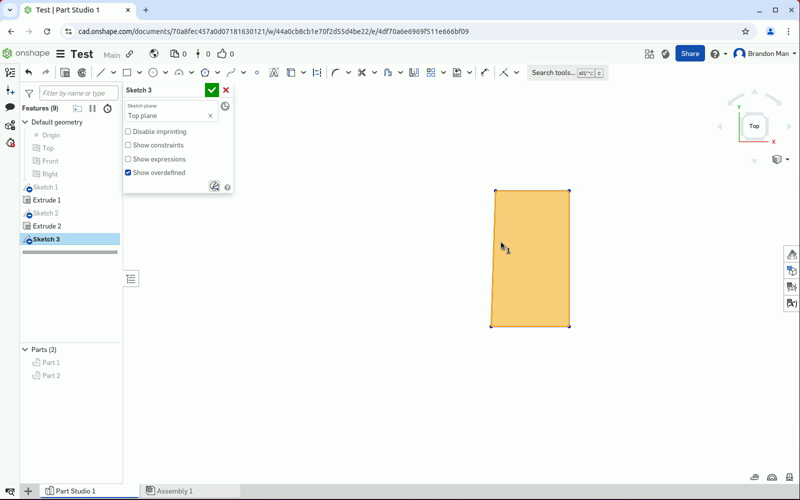
scroll(-6)
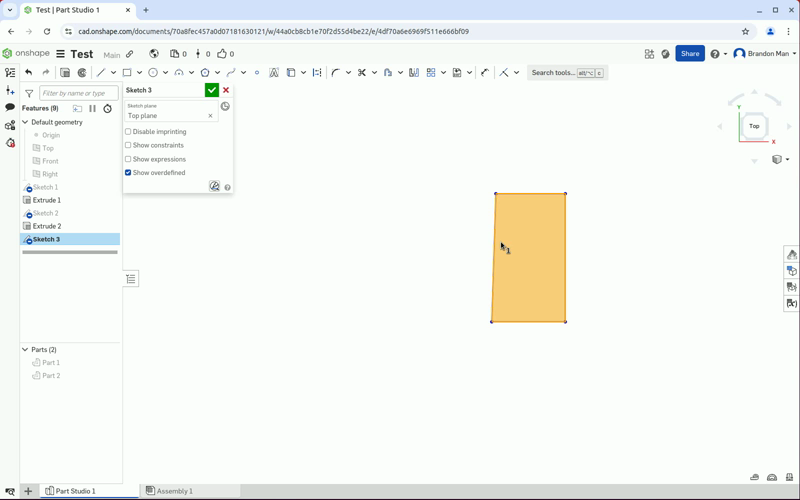
scroll(-6)
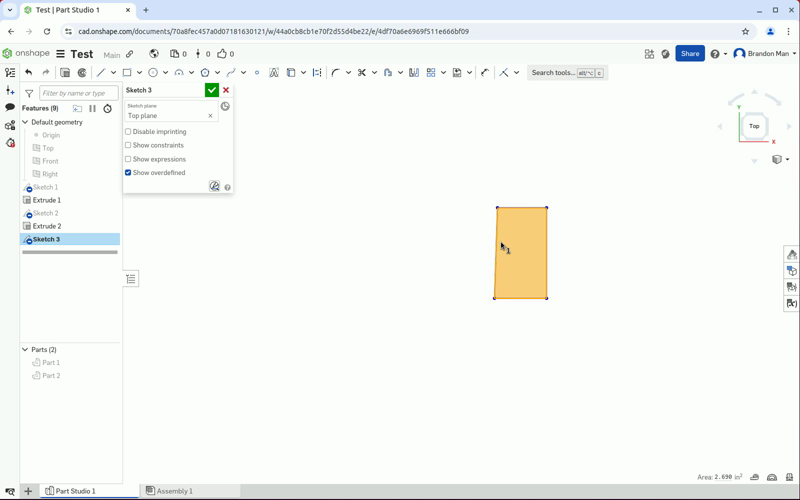
scroll(-6)
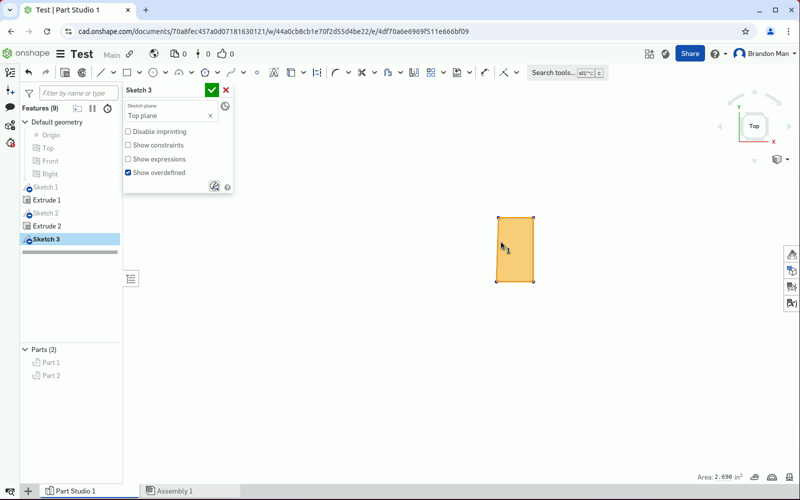
scroll(-6)
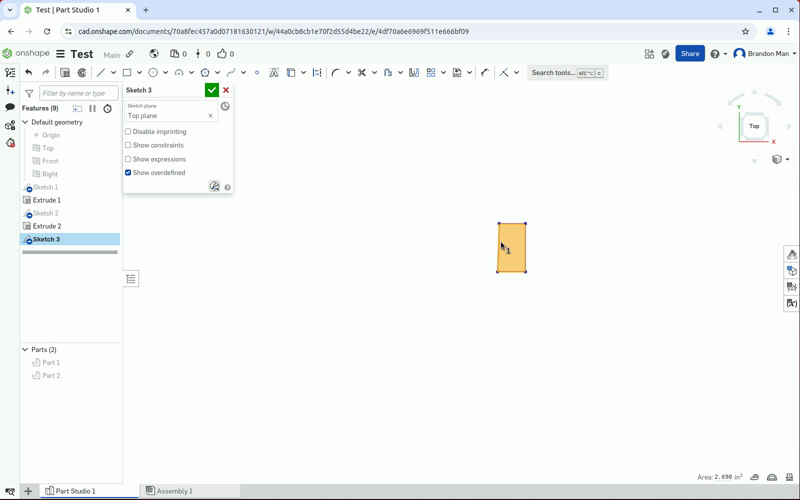
scroll(-6)
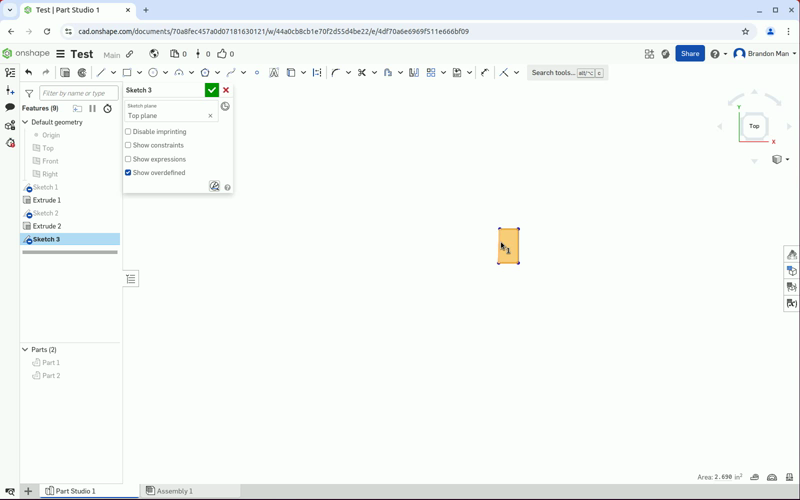
scroll(-6)
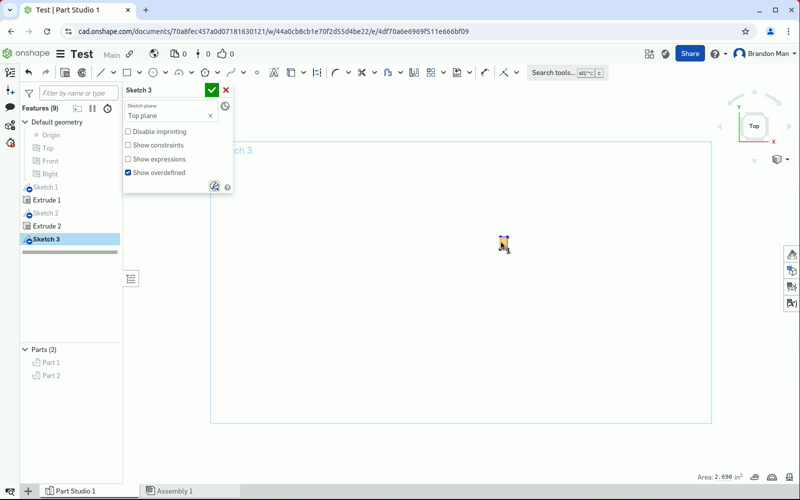
mouse_move(73, 352)
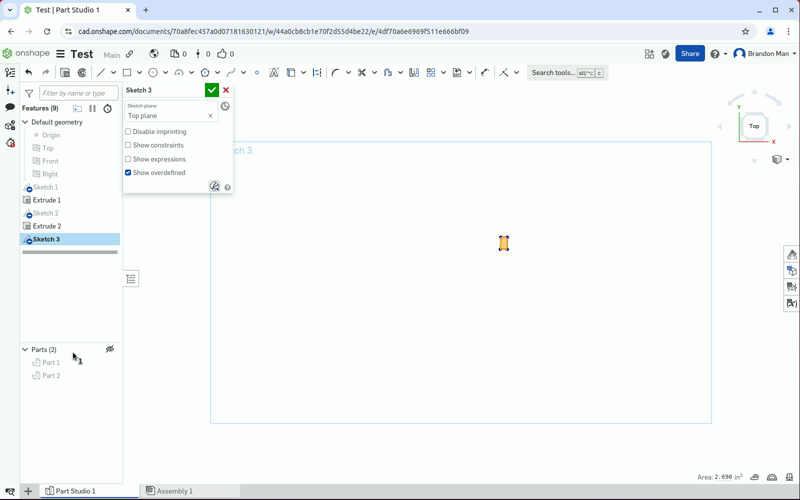
key(shift+y)
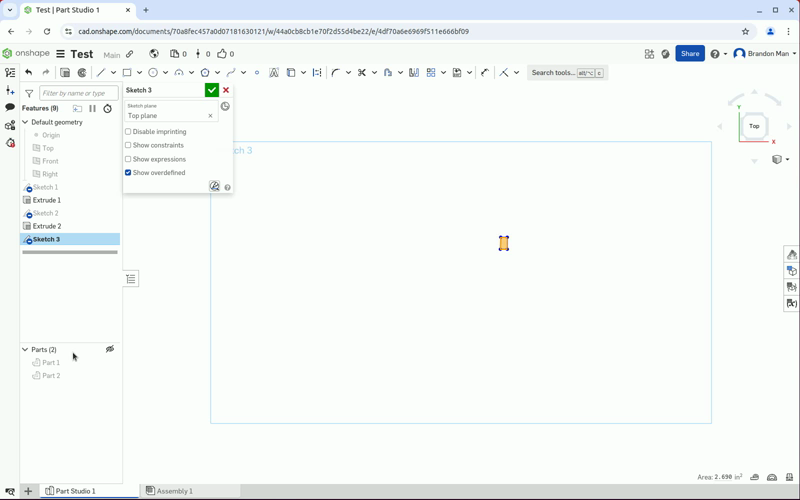
key(shift+e)
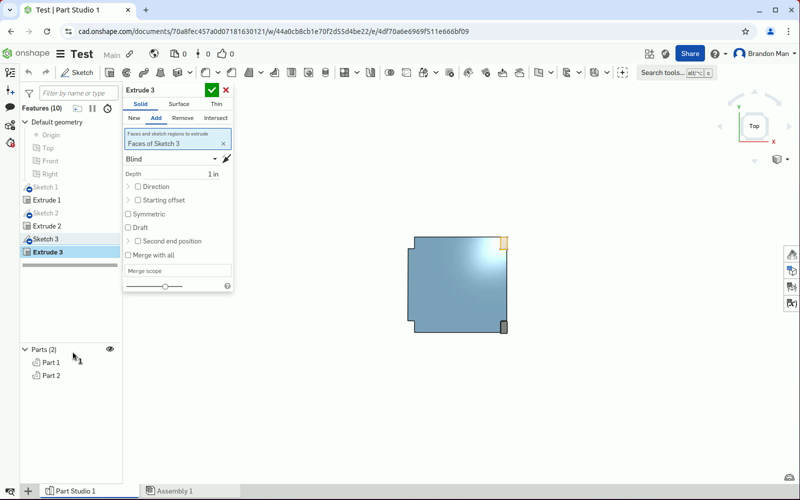
mouse_move(143, 106)
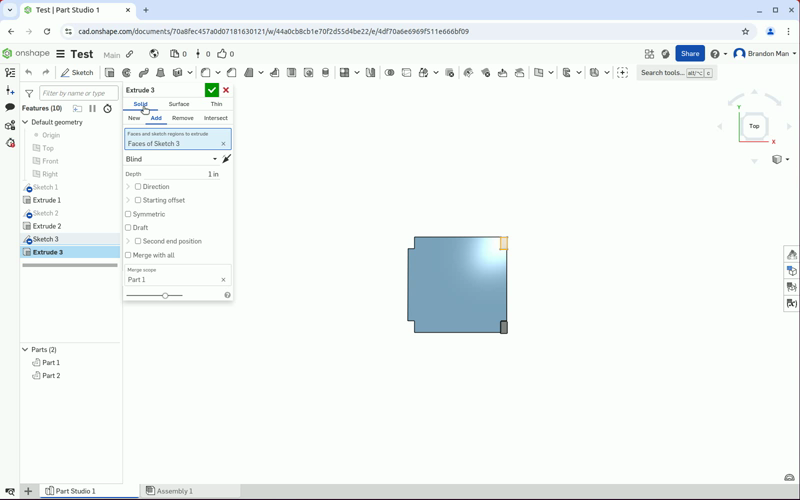
click(143, 106)
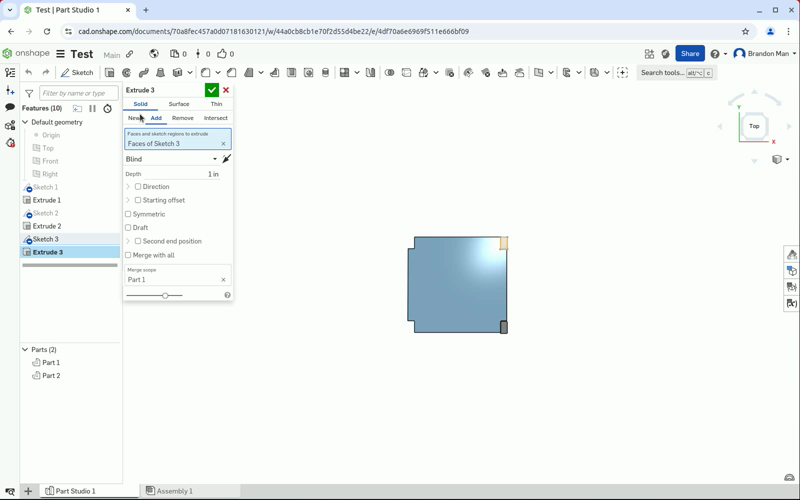
mouse_move(137, 120)
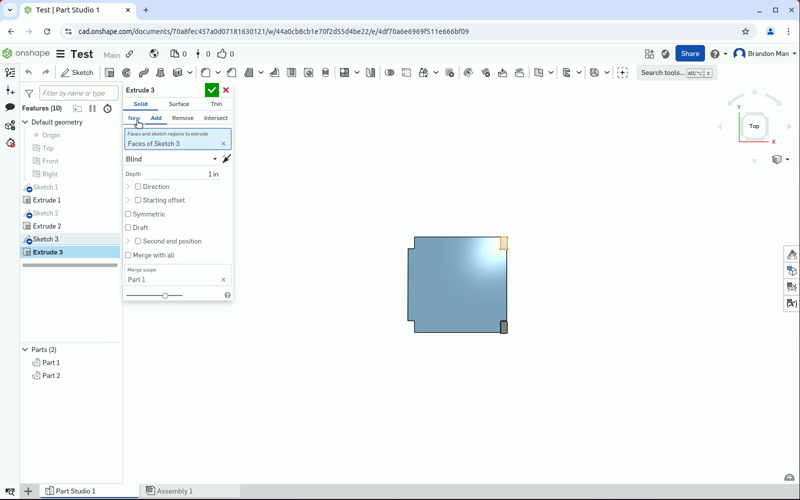
click(137, 120)
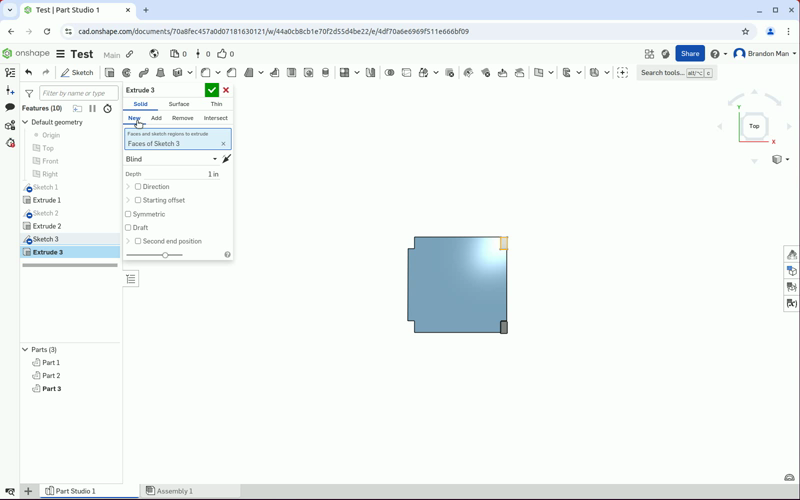
key(tab, 4)
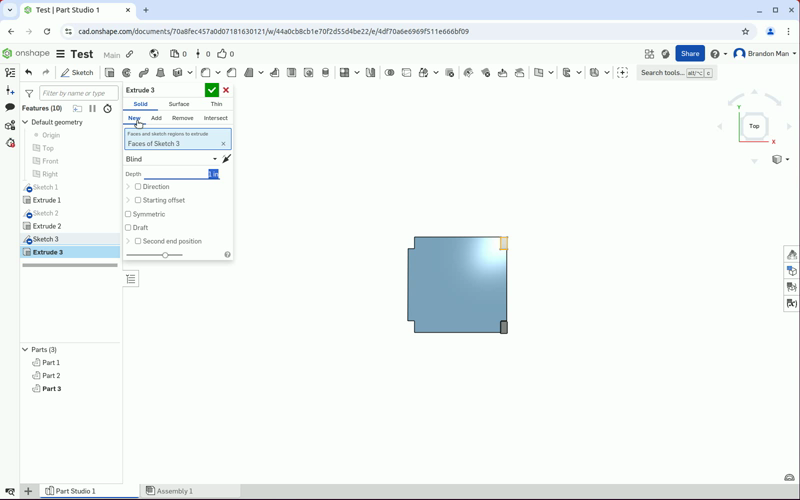
text(-23.108)
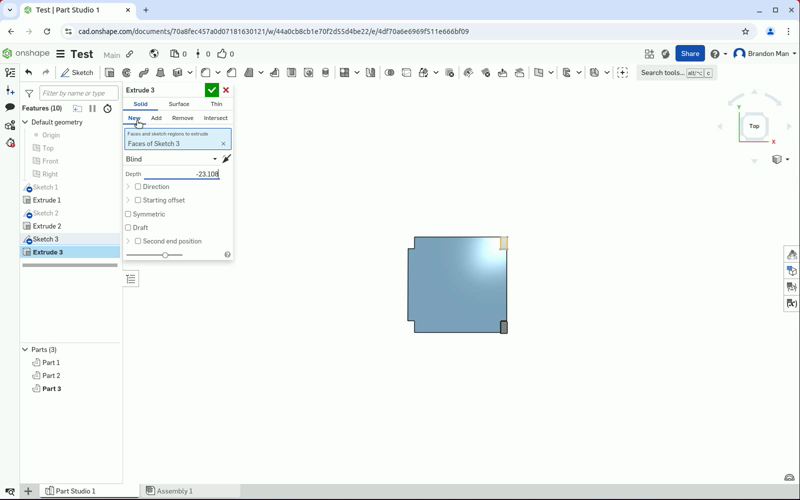
key(enter)
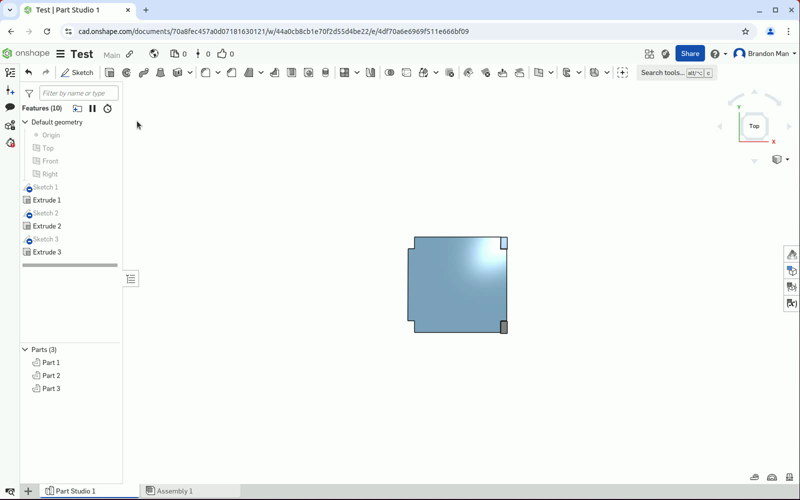
key(shift+h)
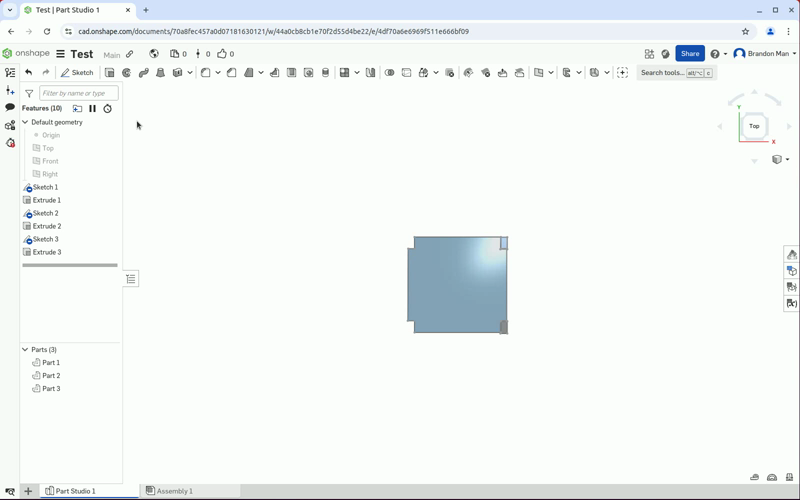
key(shift+h)
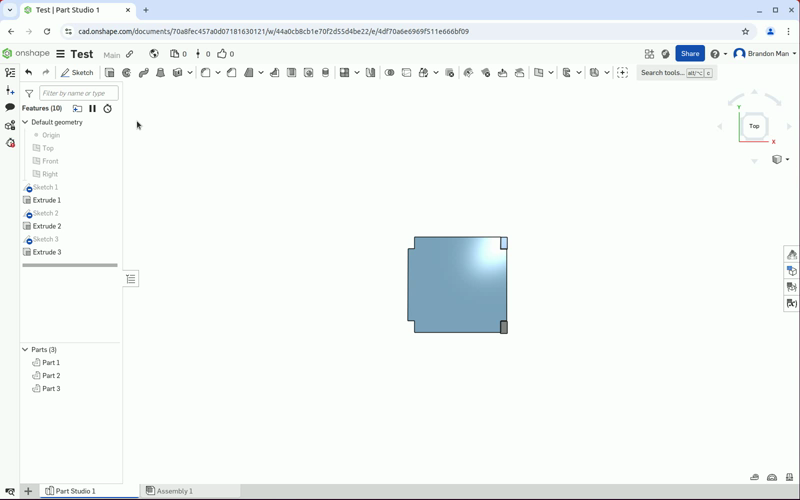
mouse_move(73, 189)
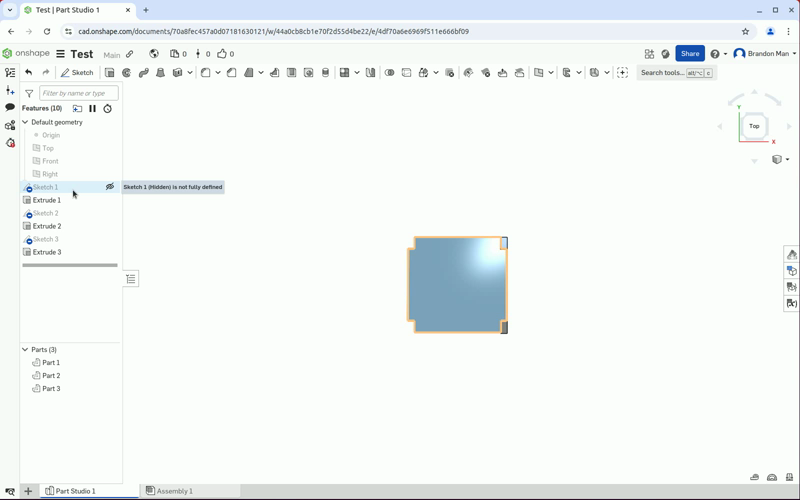
click(73, 189)
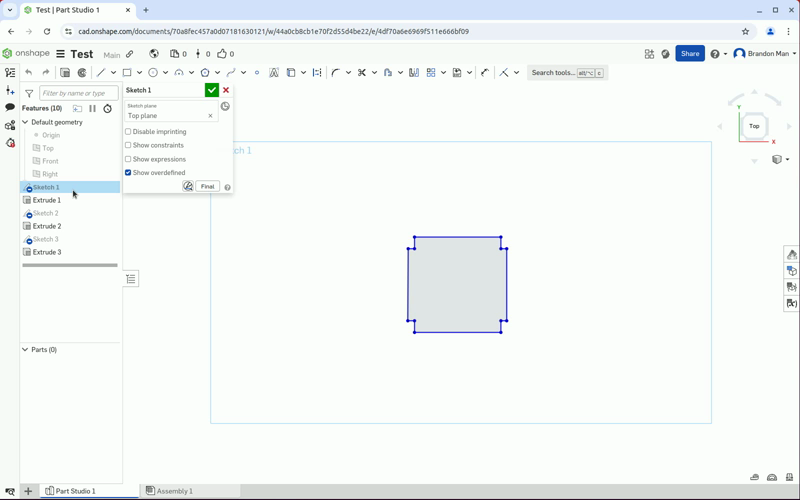
mouse_move(229, 92)
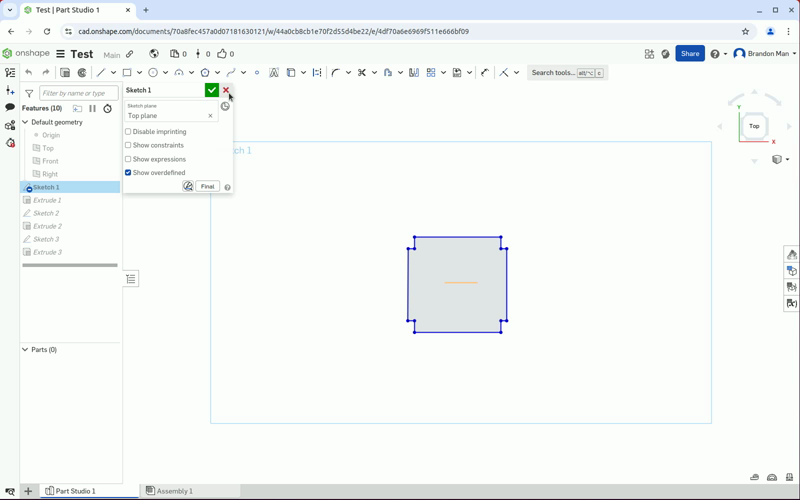
click(229, 92)
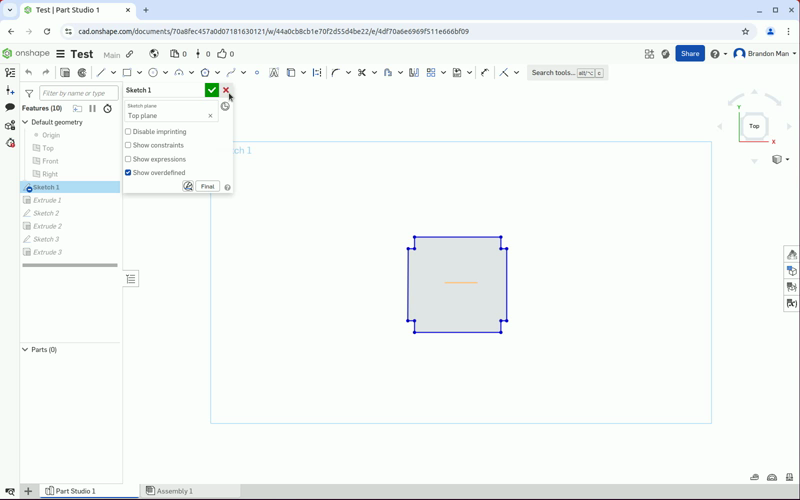
key(shift+s)
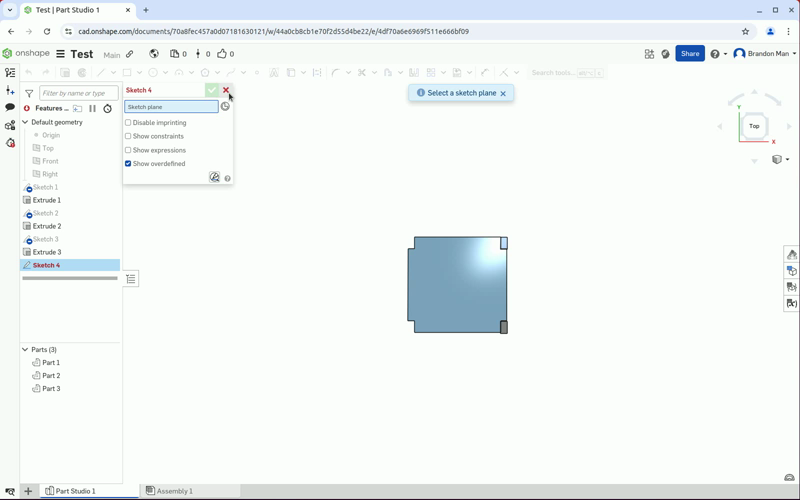
mouse_move(73, 150)
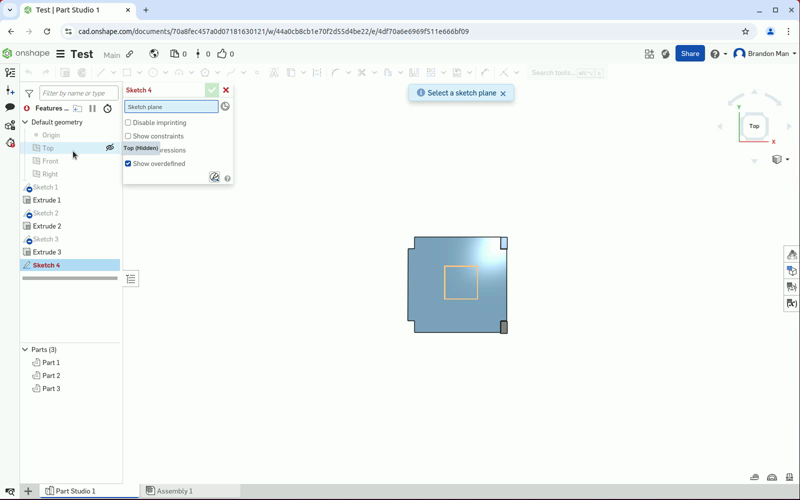
click(73, 150)
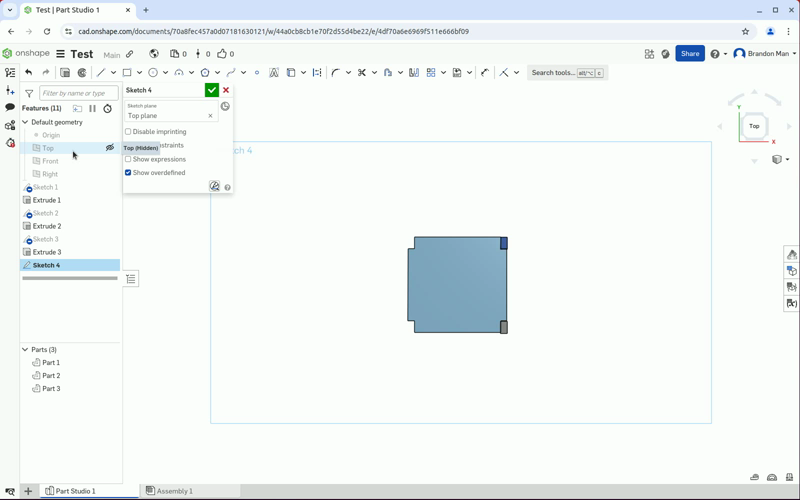
mouse_move(73, 352)
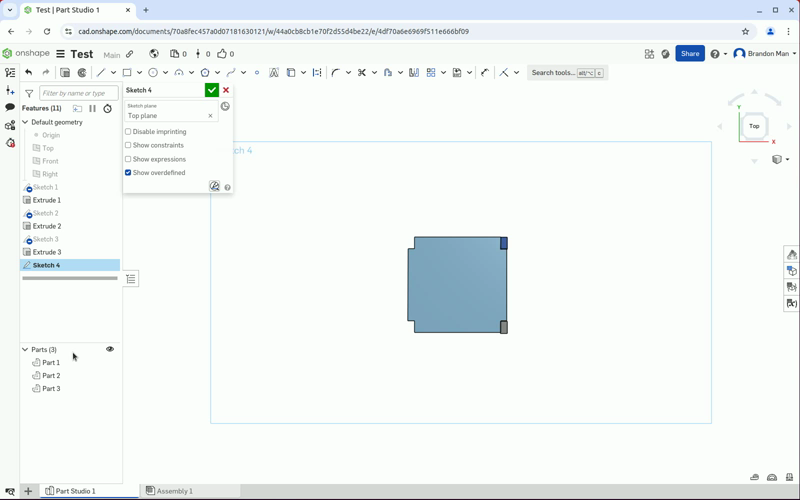
key(y)
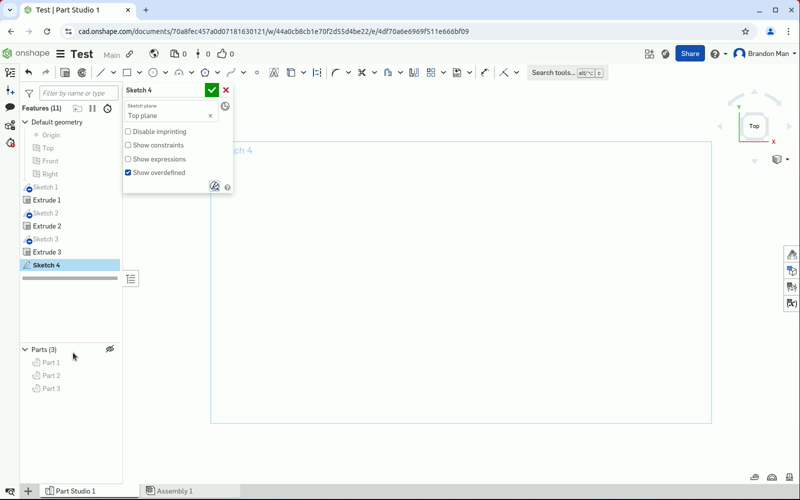
key(l)
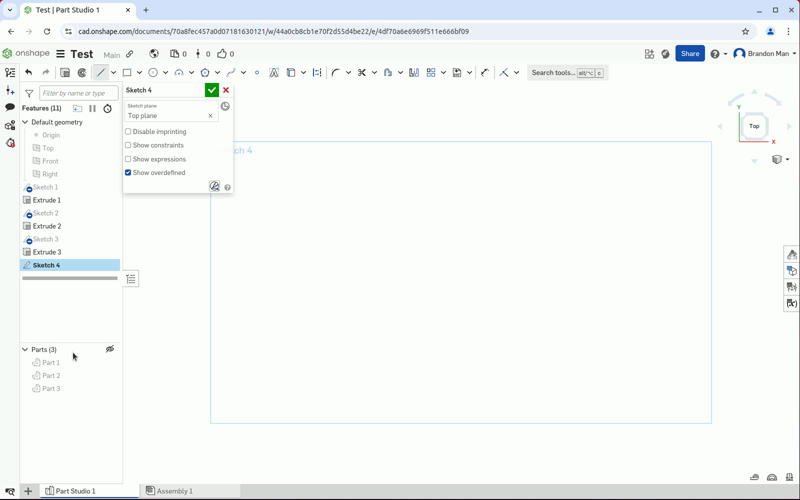
key_down(shift)
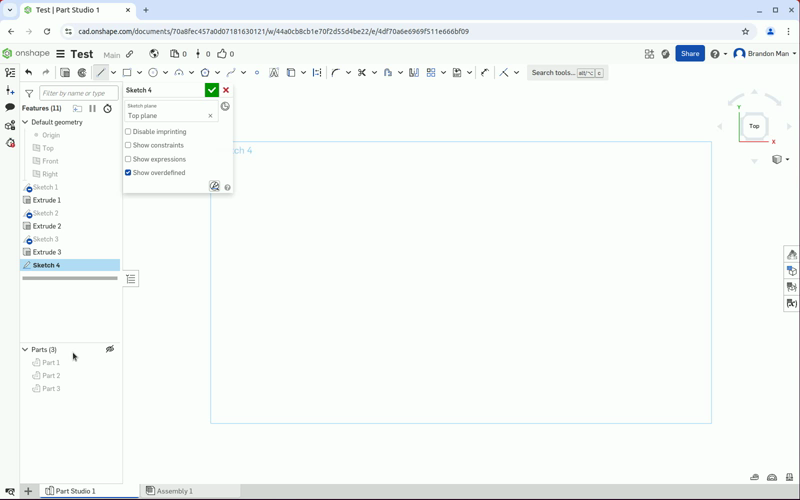
mouse_move(413, 328)
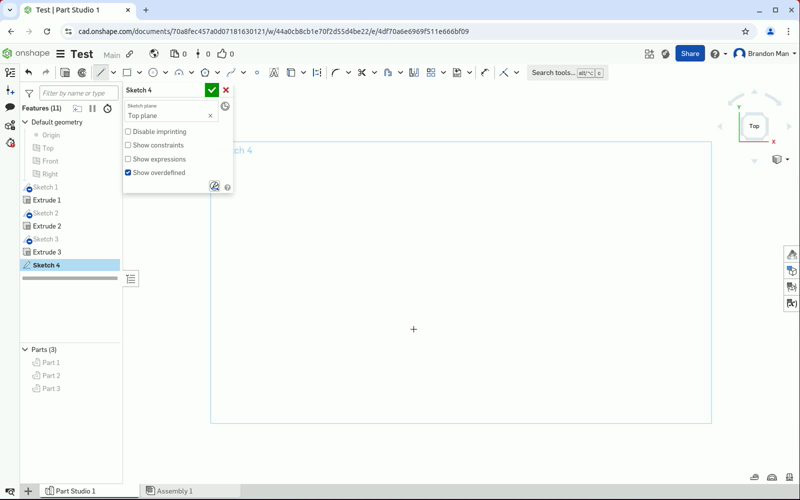
click(413, 328)
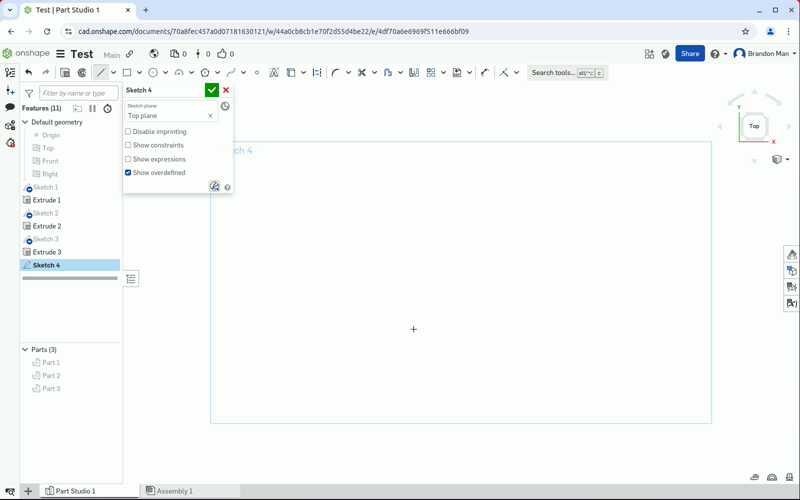
key_up(shift)
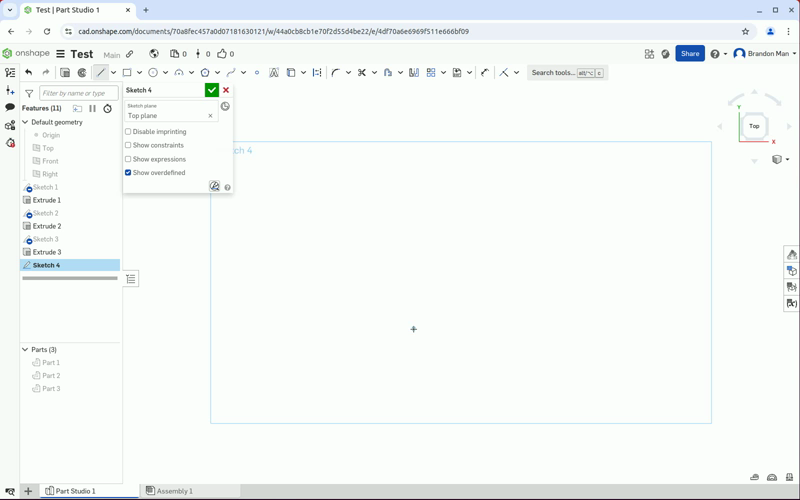
key_down(shift)
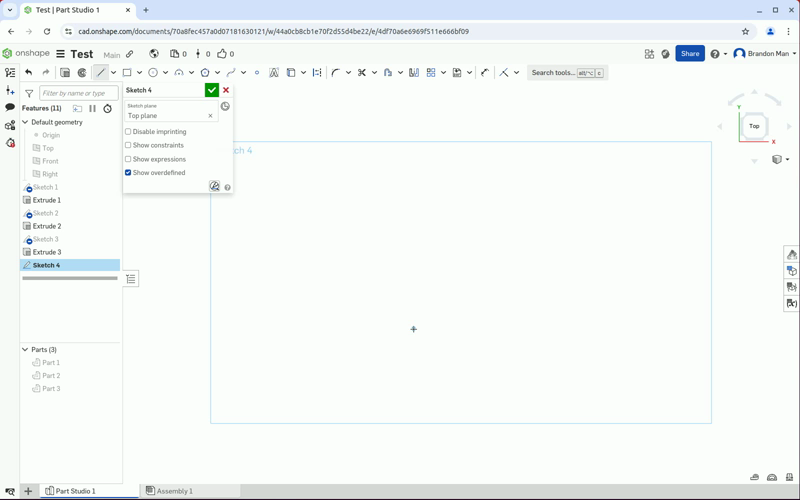
mouse_move(444, 328)
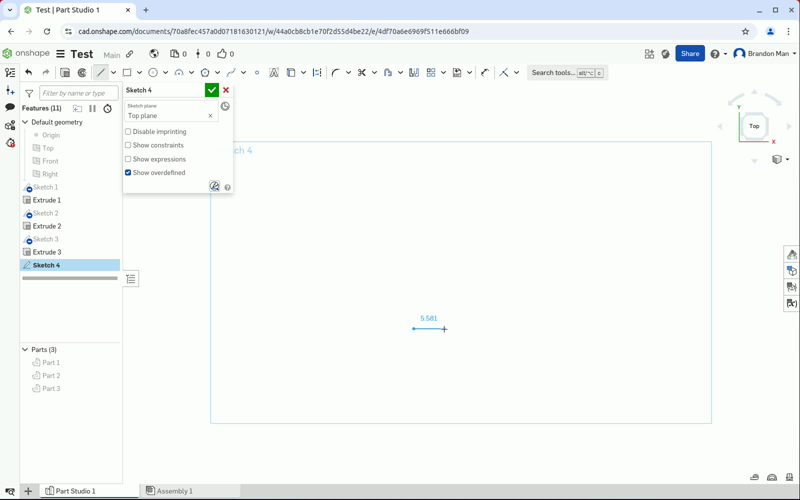
mouse_move(420, 328)
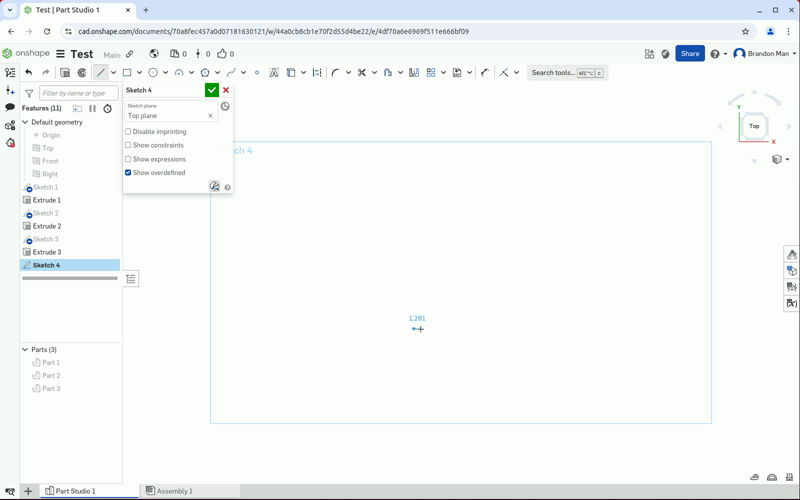
scroll(6)
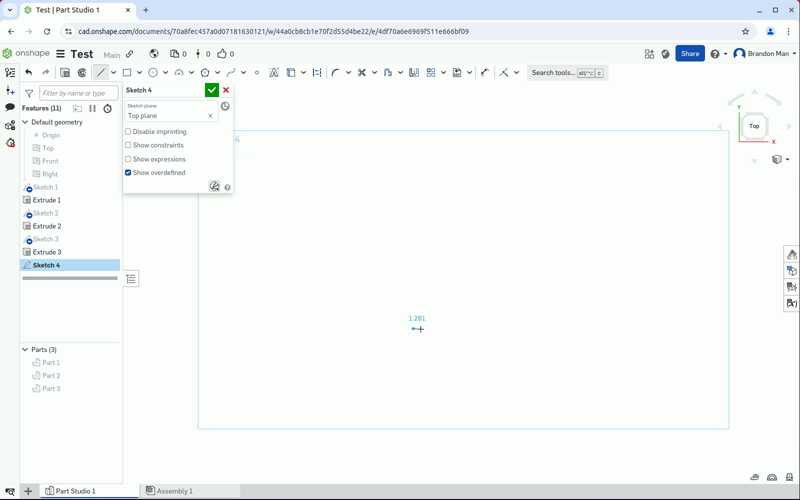
scroll(6)
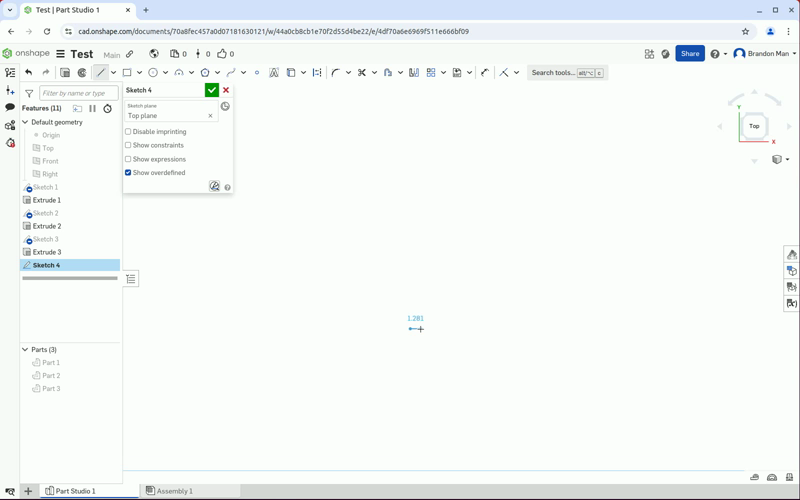
scroll(6)
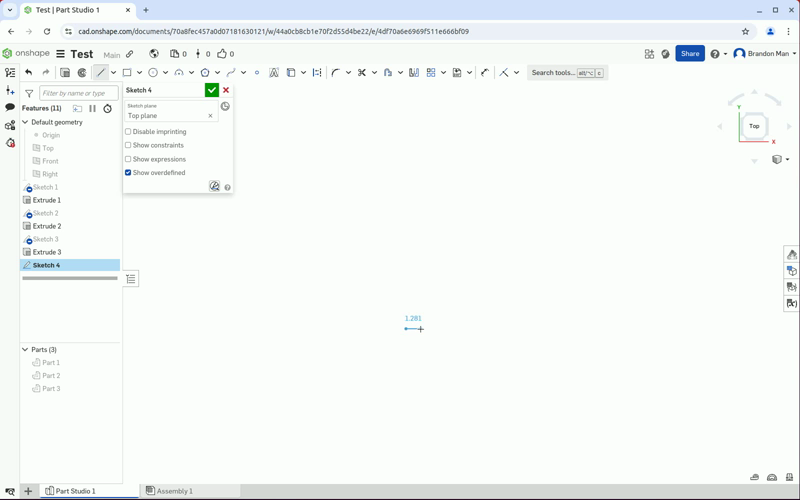
scroll(6)
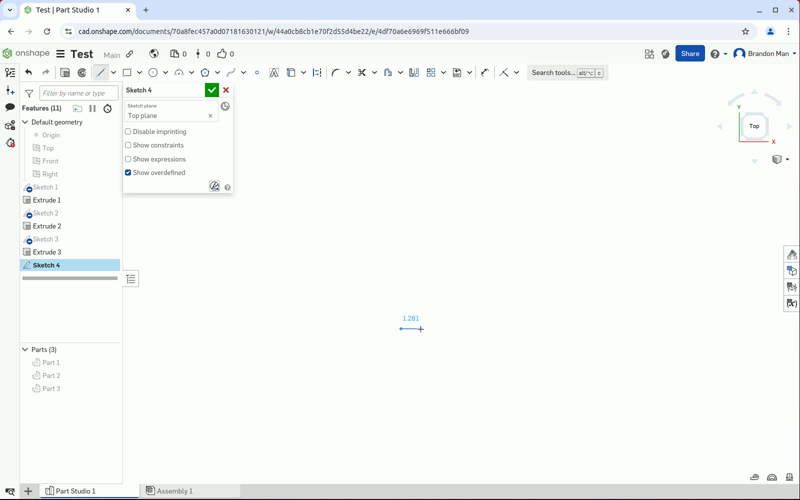
scroll(6)
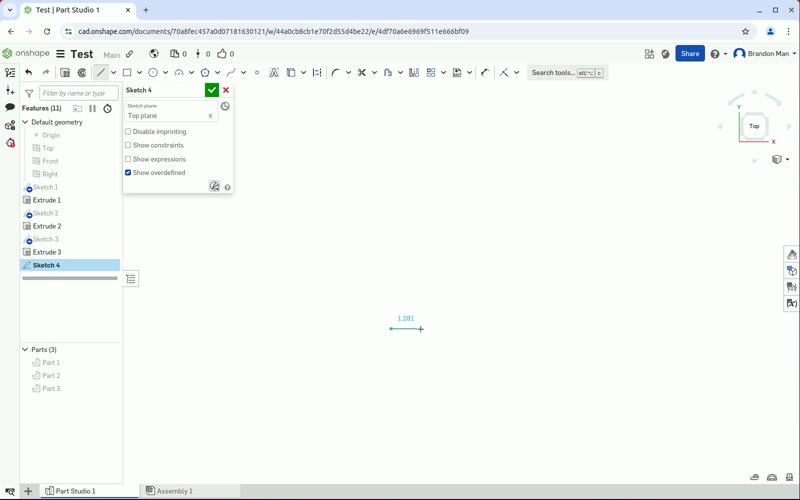
scroll(6)
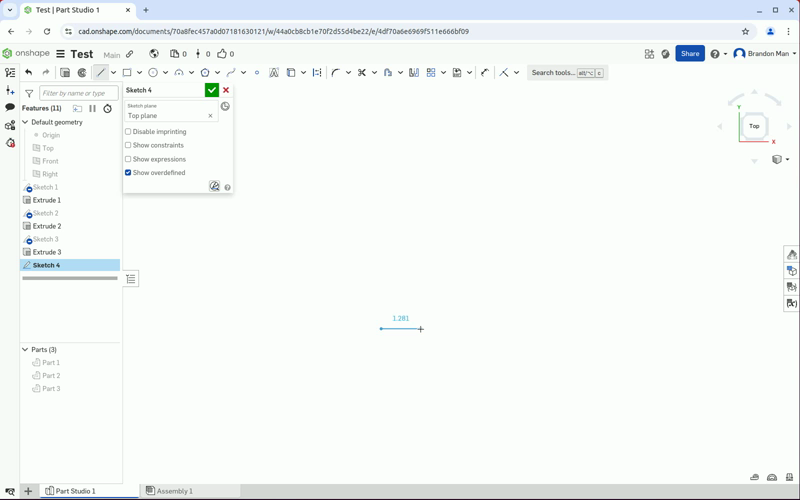
scroll(6)
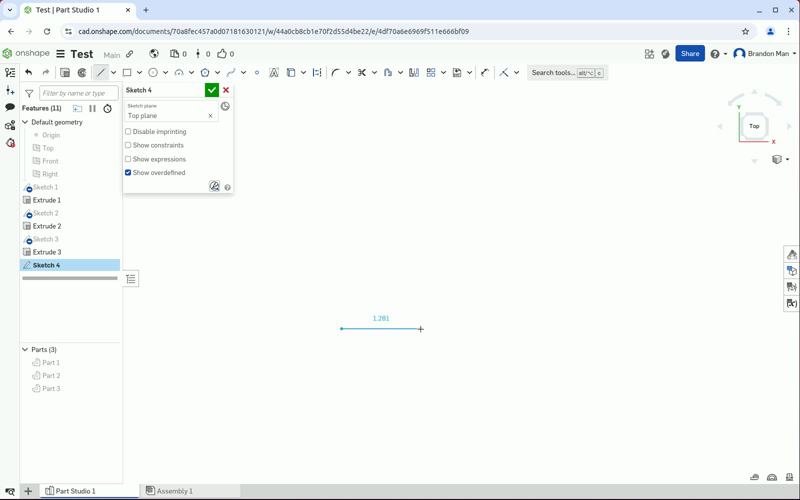
click(420, 328)
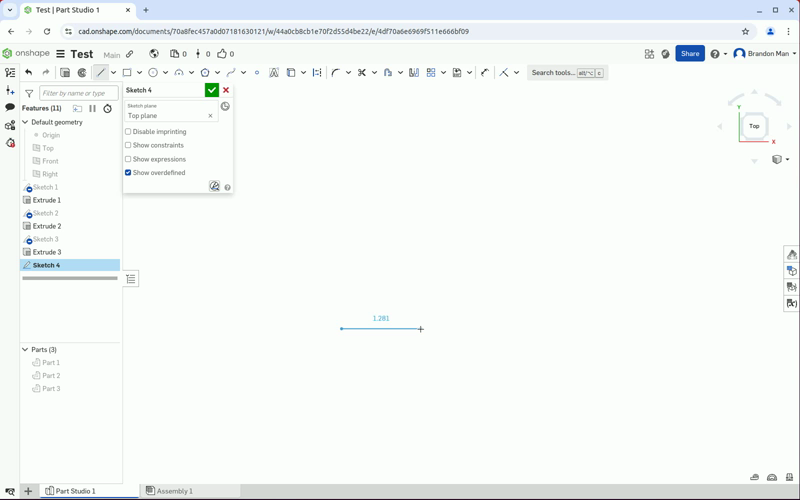
scroll(-6)
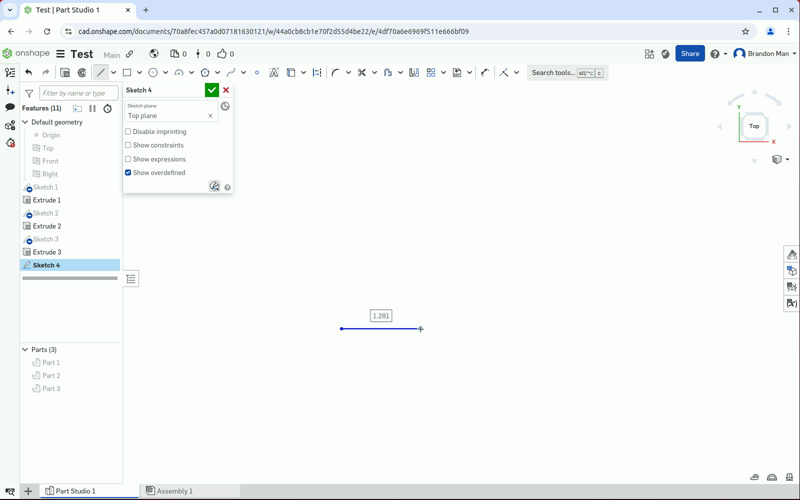
scroll(-6)
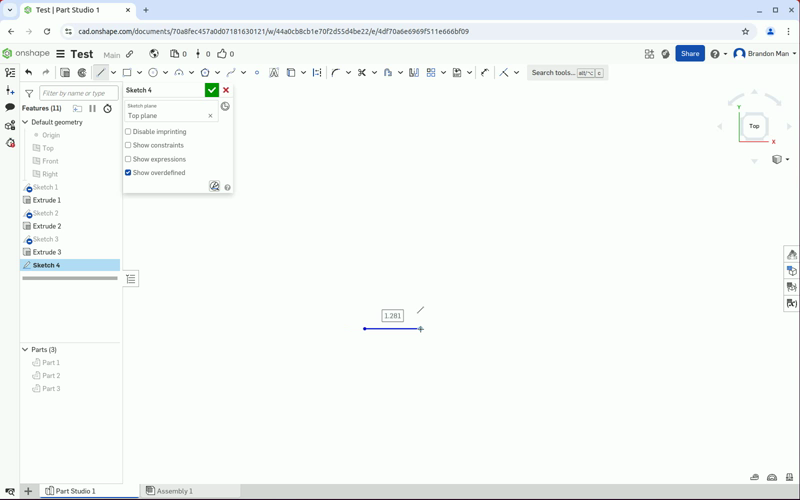
scroll(-6)
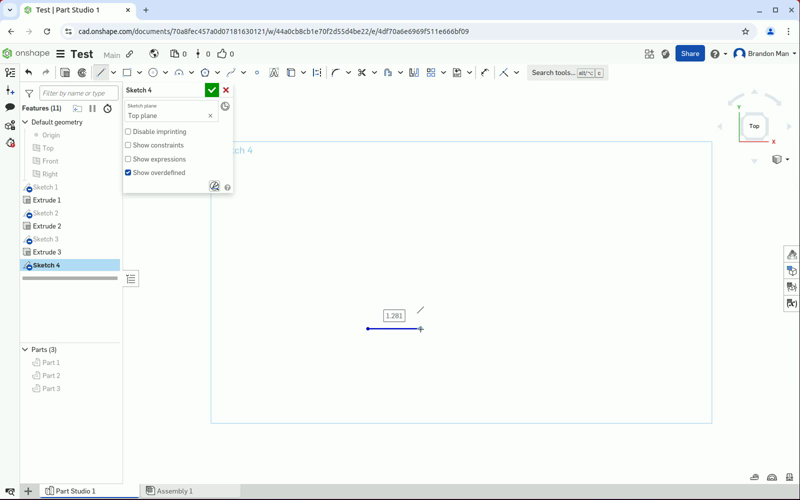
scroll(-6)
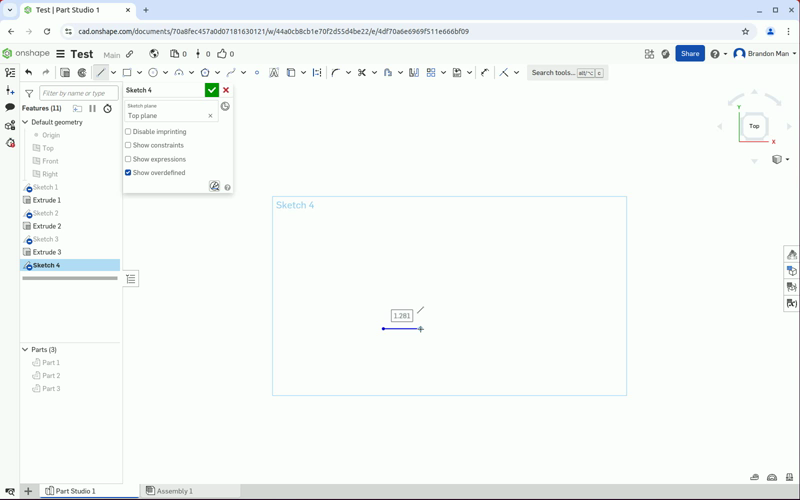
scroll(-6)
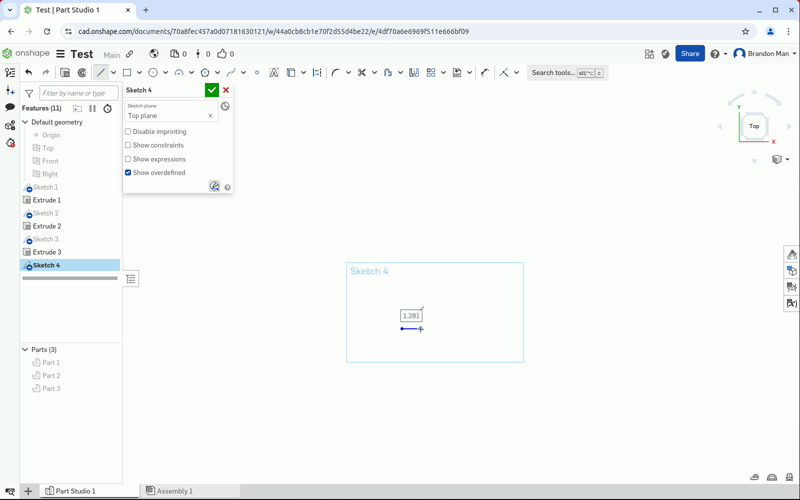
scroll(-6)
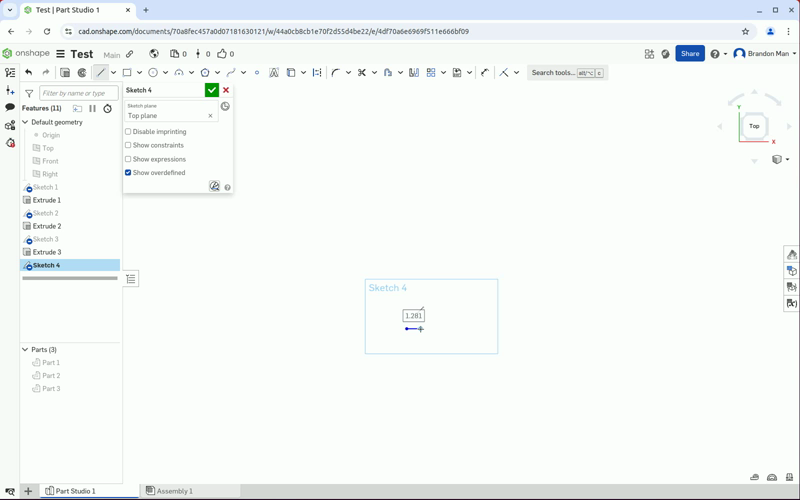
scroll(-6)
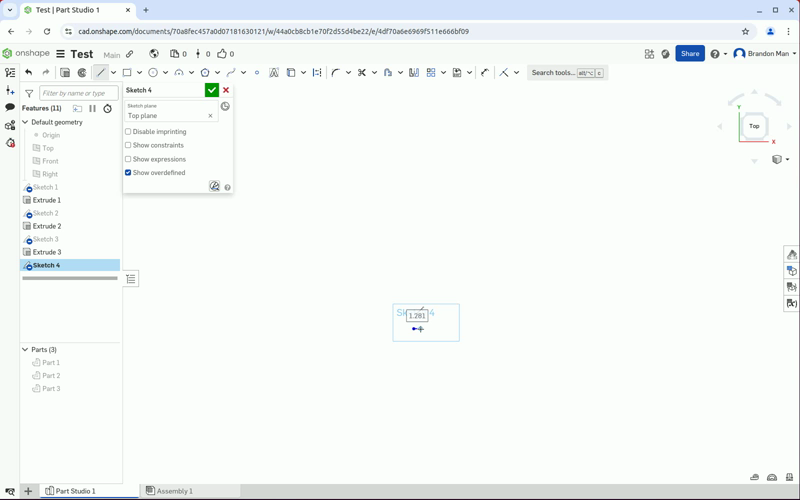
key_up(shift)
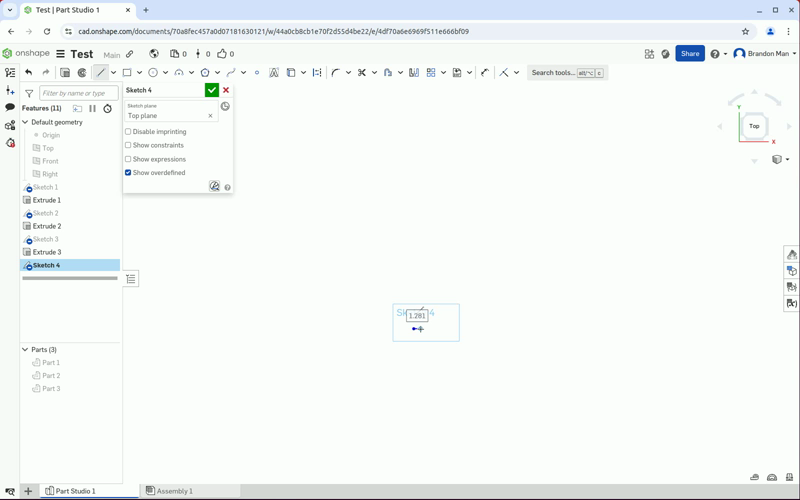
key_down(shift)
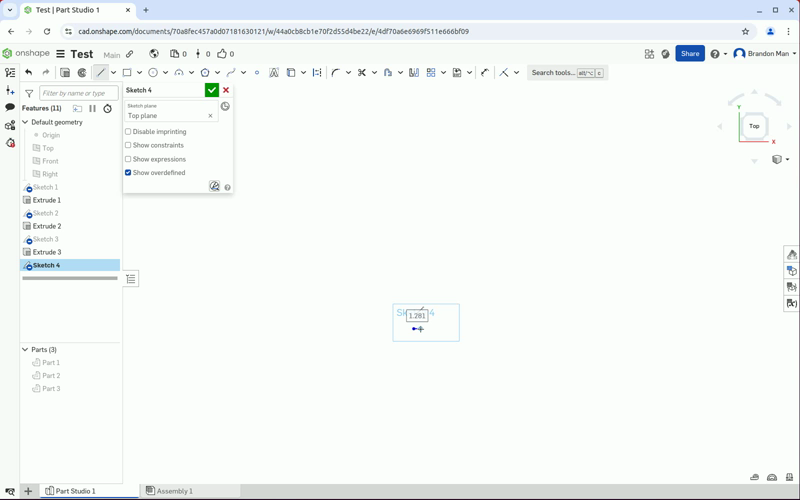
mouse_move(450, 328)
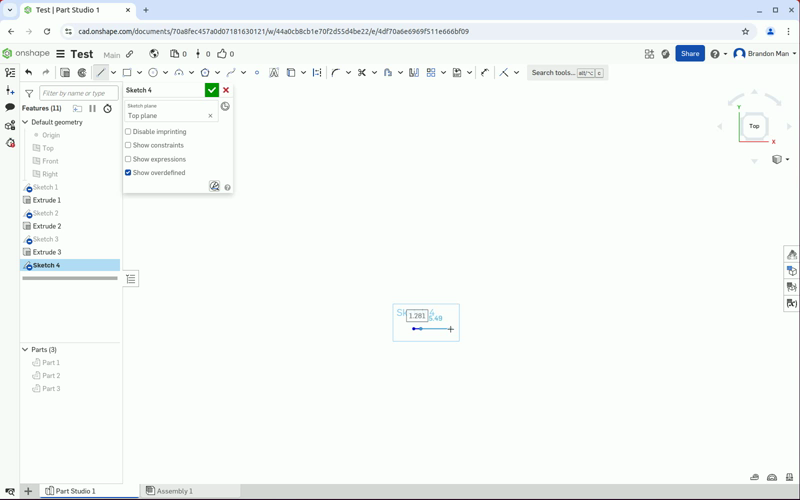
mouse_move(420, 317)
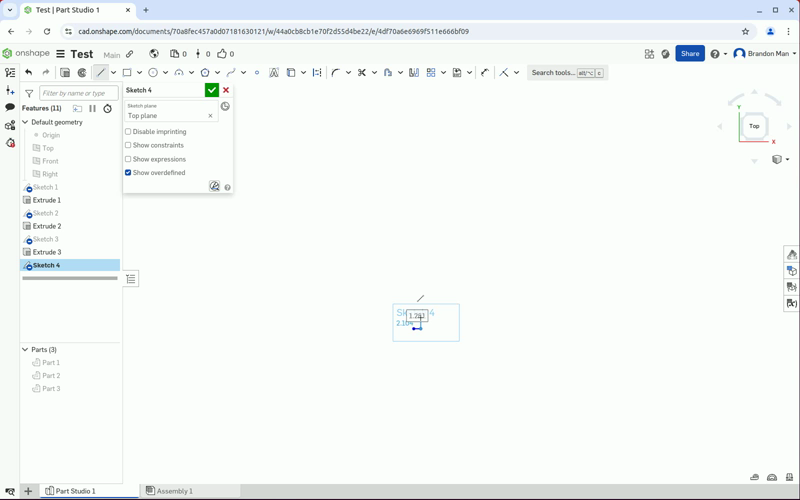
click(420, 317)
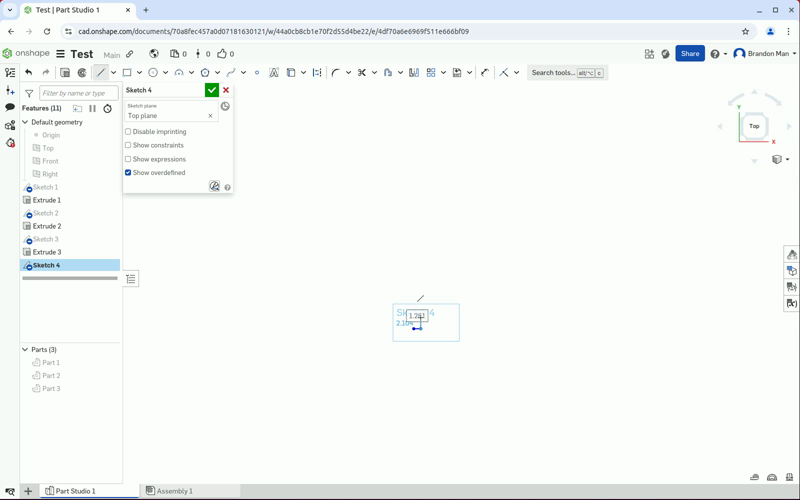
key_up(shift)
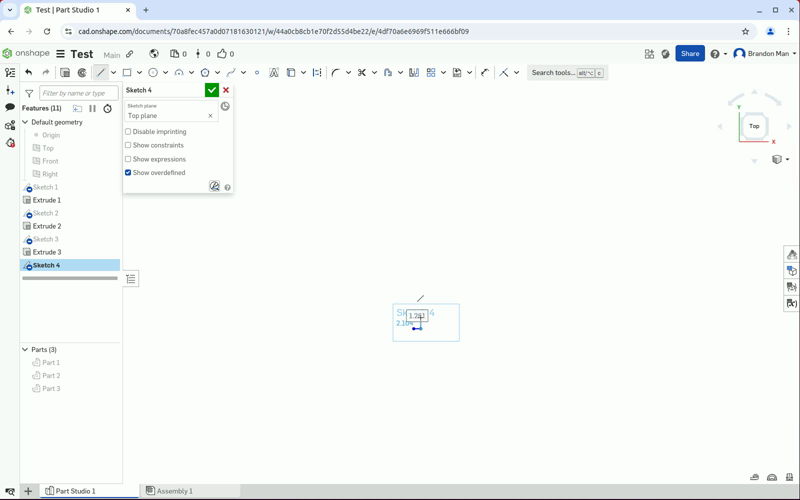
key_down(shift)
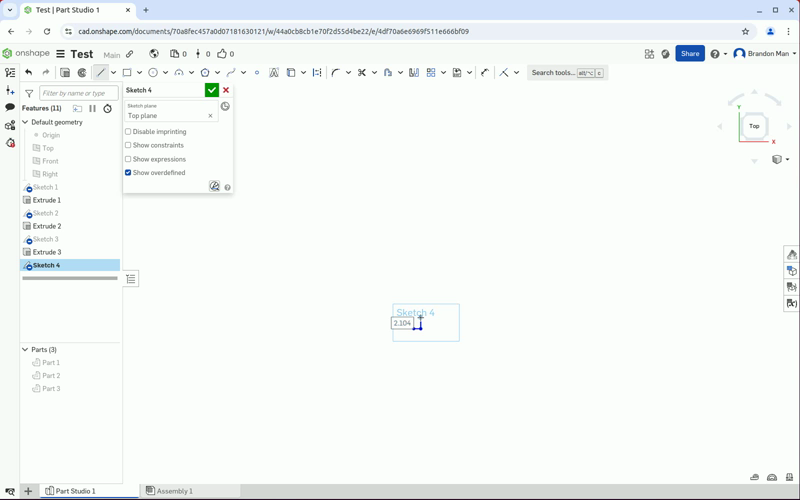
mouse_move(450, 317)
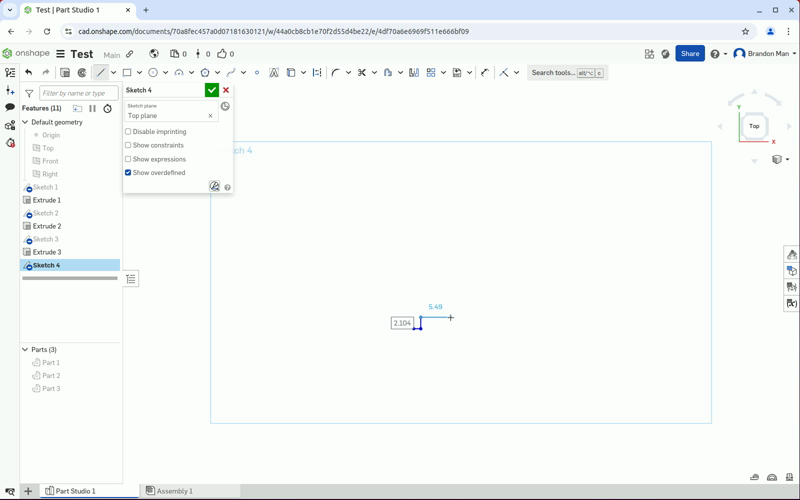
mouse_move(413, 317)
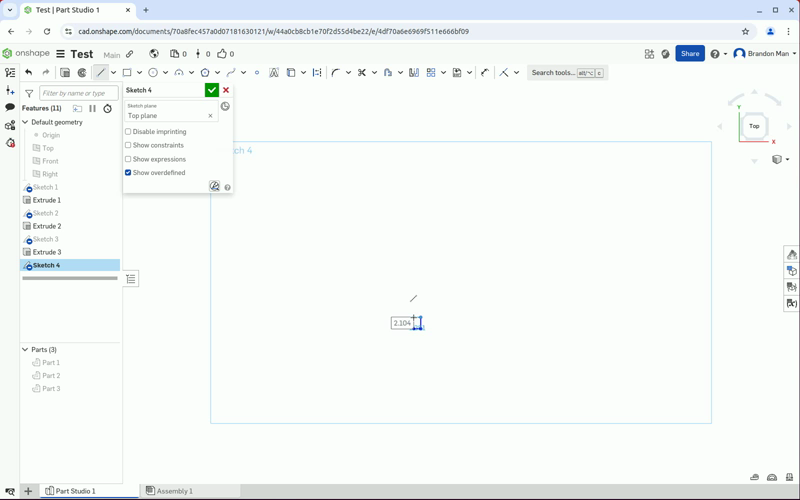
scroll(6)
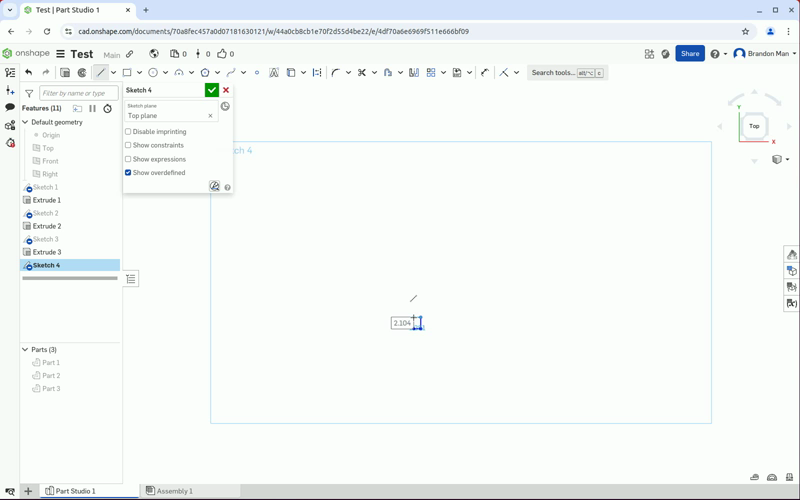
scroll(6)
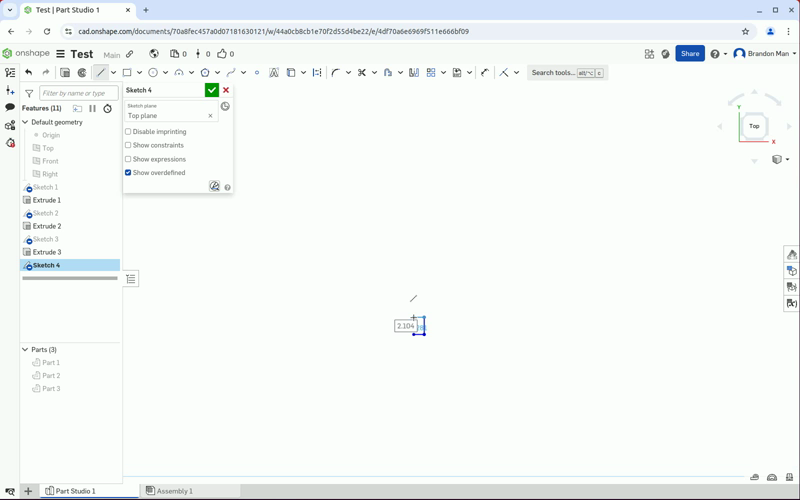
scroll(6)
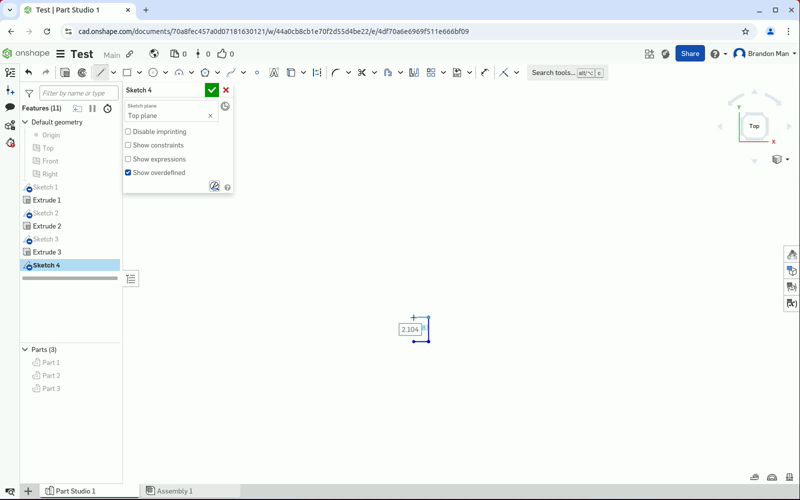
scroll(6)
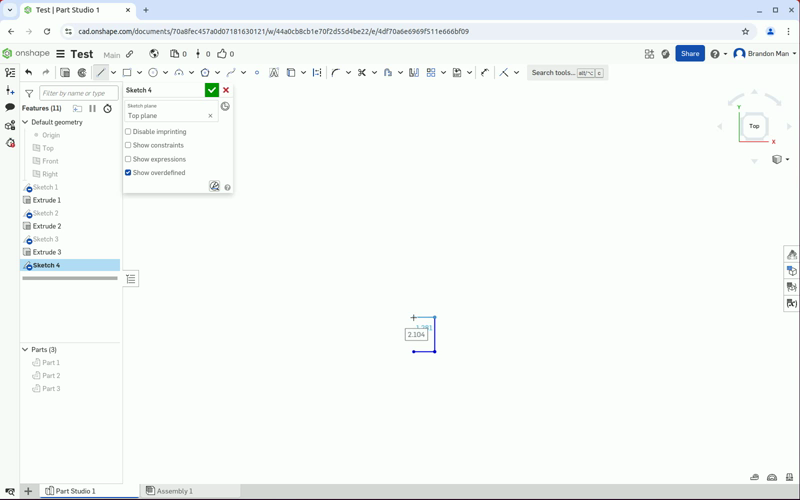
scroll(6)
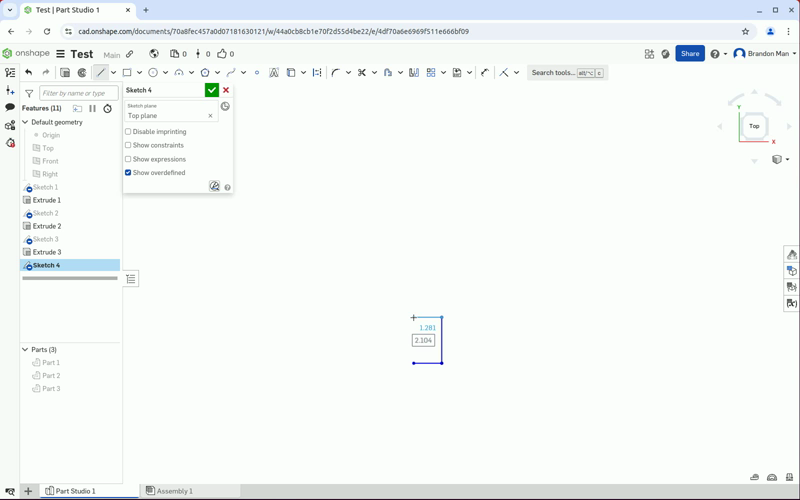
scroll(6)
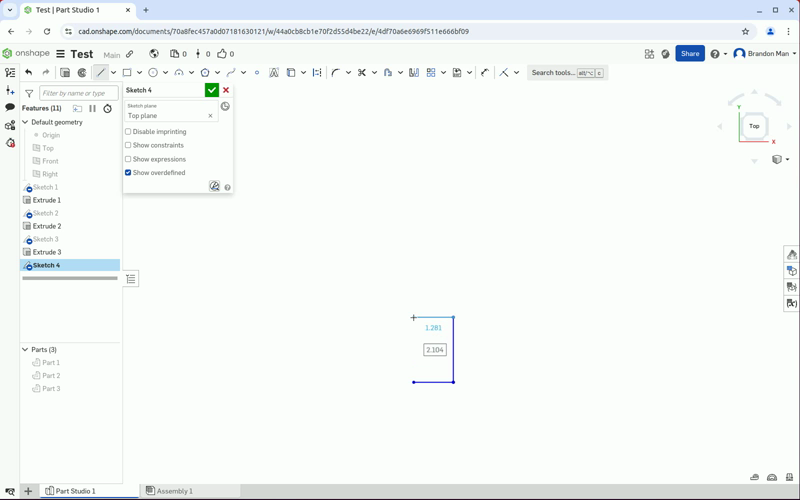
scroll(6)
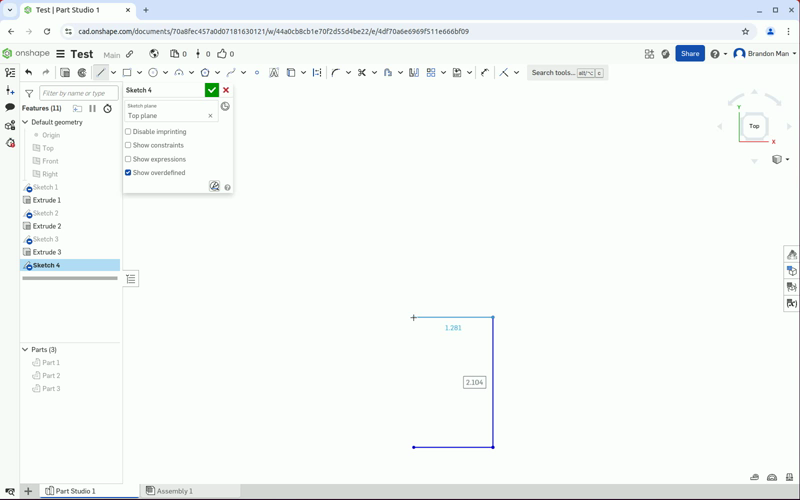
click(413, 317)
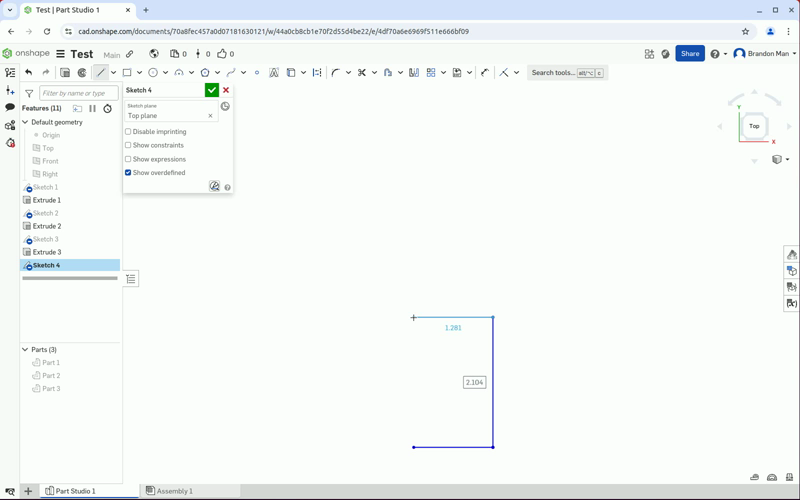
scroll(-6)
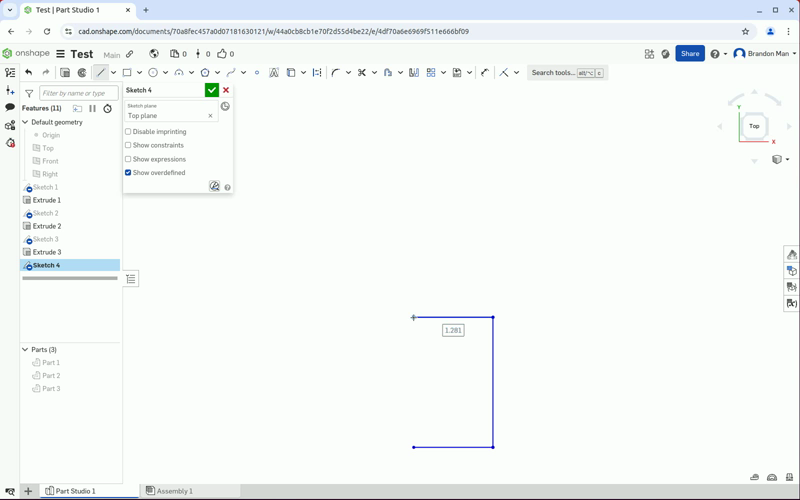
scroll(-6)
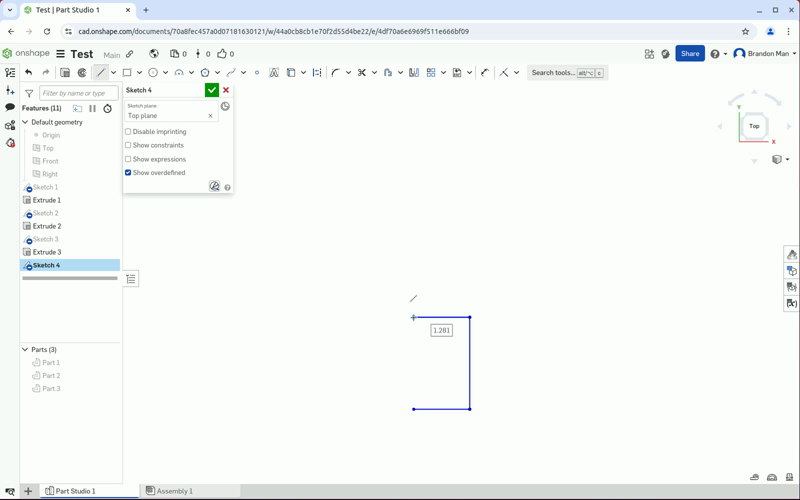
scroll(-6)
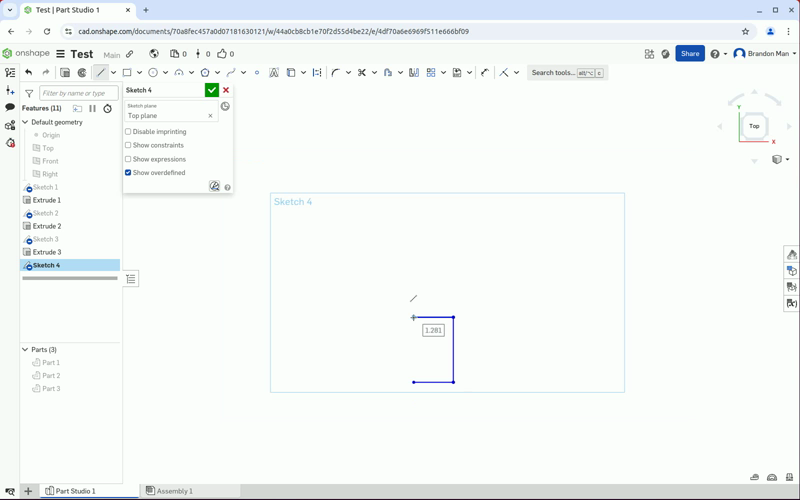
scroll(-6)
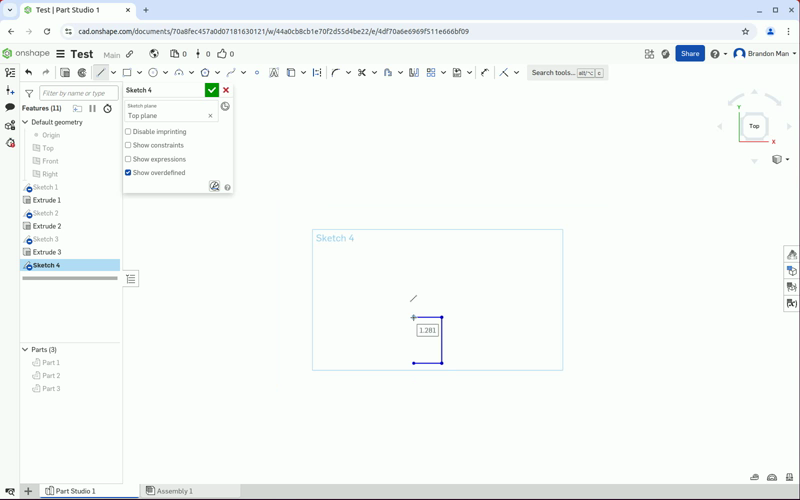
scroll(-6)
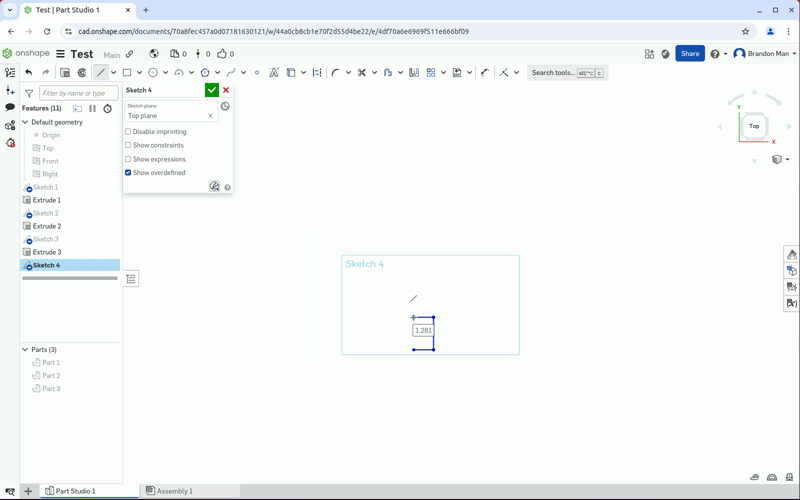
scroll(-6)
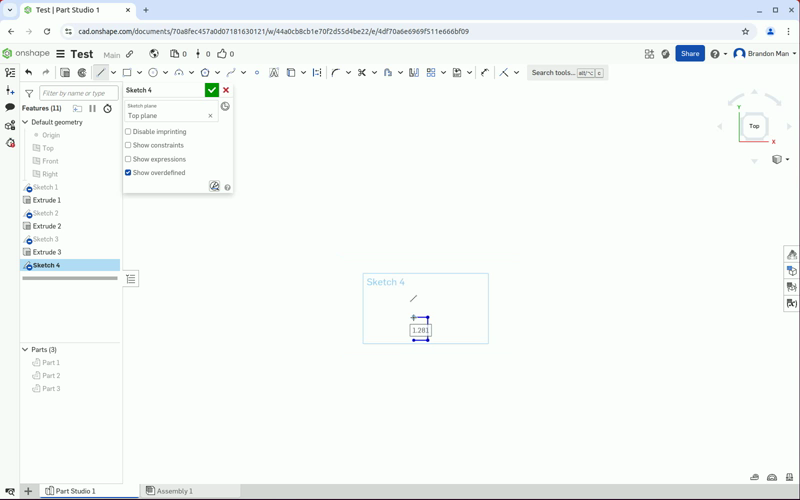
scroll(-6)
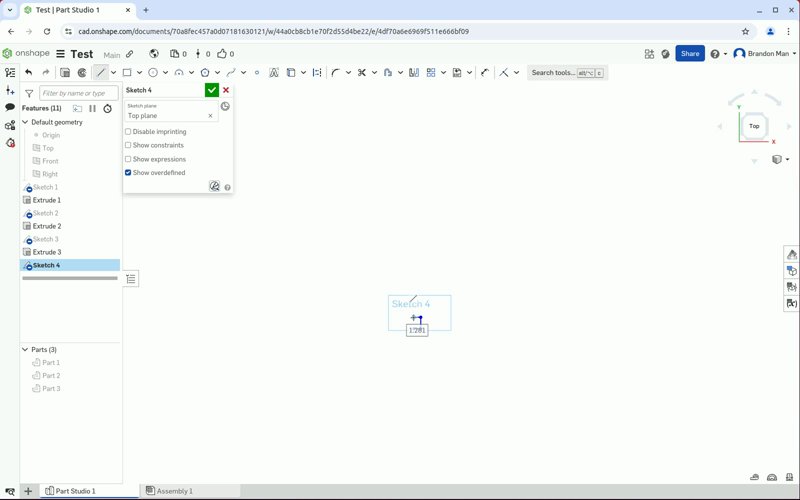
key_up(shift)
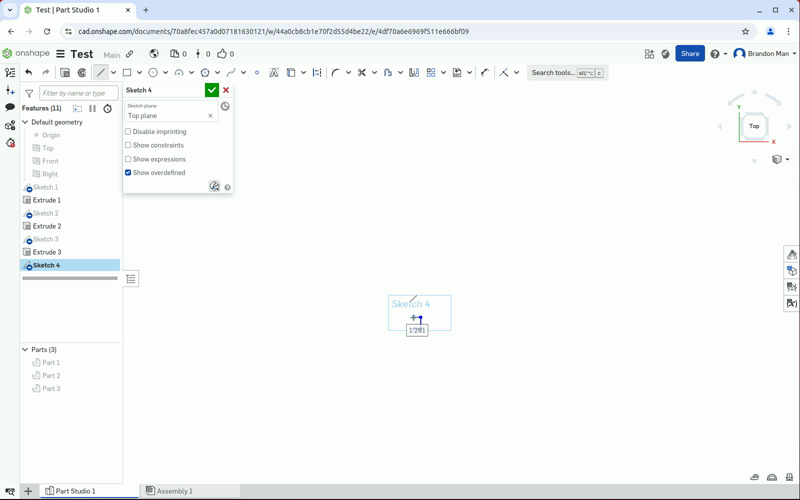
mouse_move(444, 317)
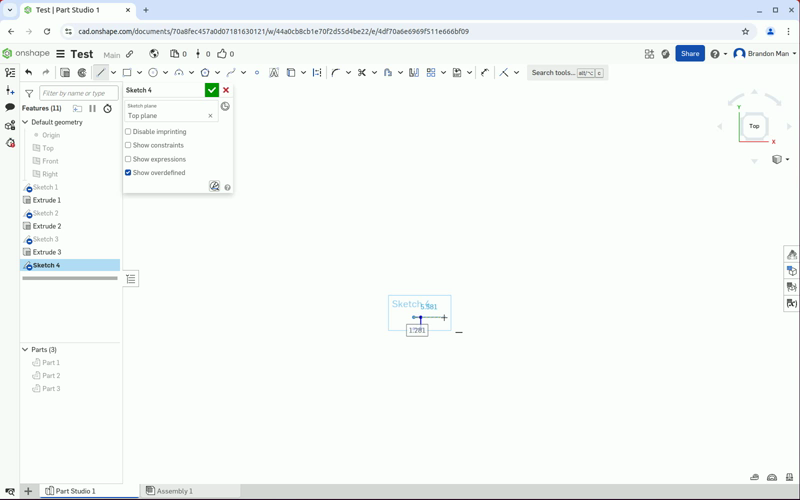
key_down(shift)
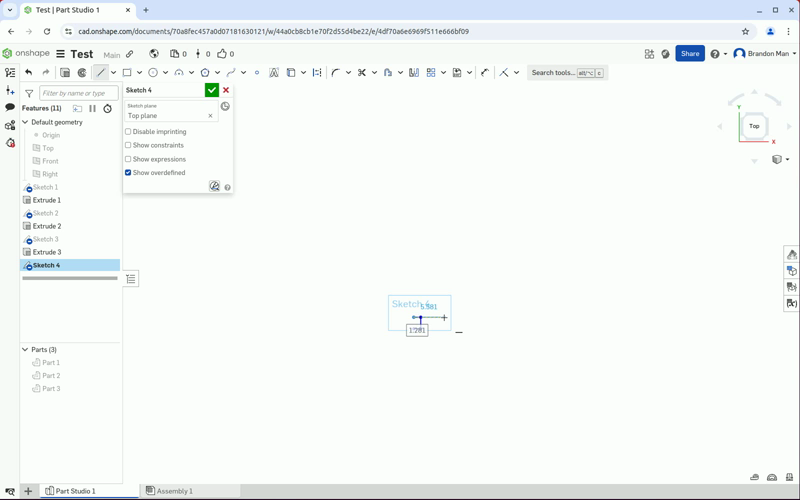
mouse_move(413, 328)
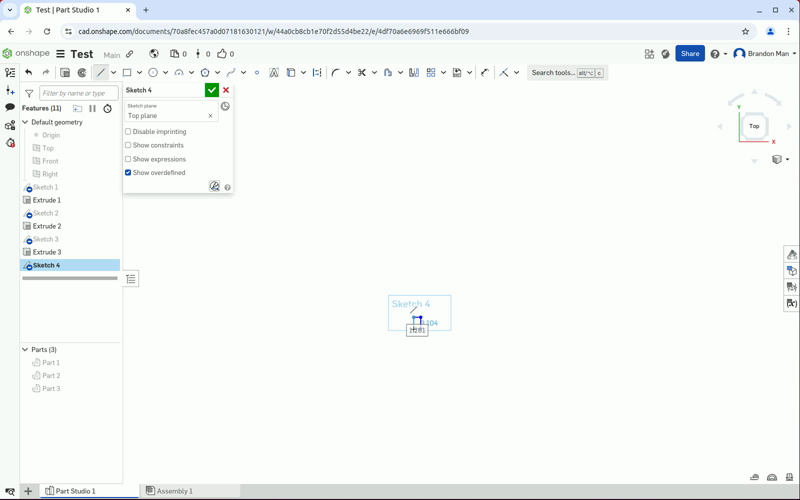
key_up(shift)
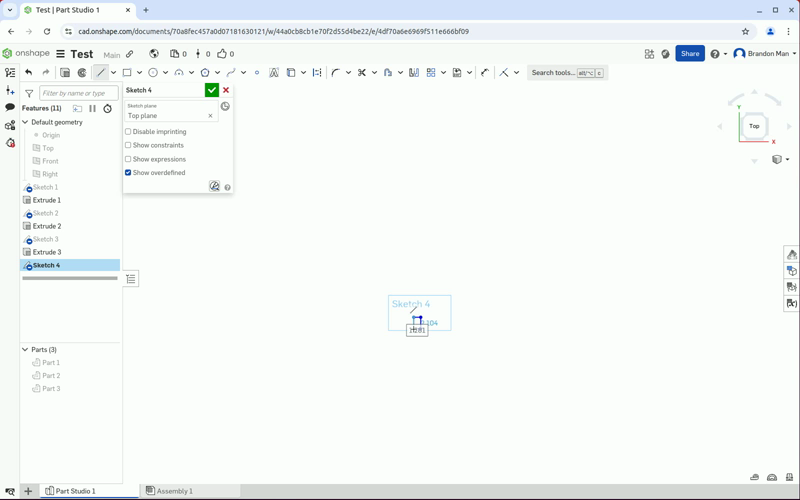
click(413, 328)
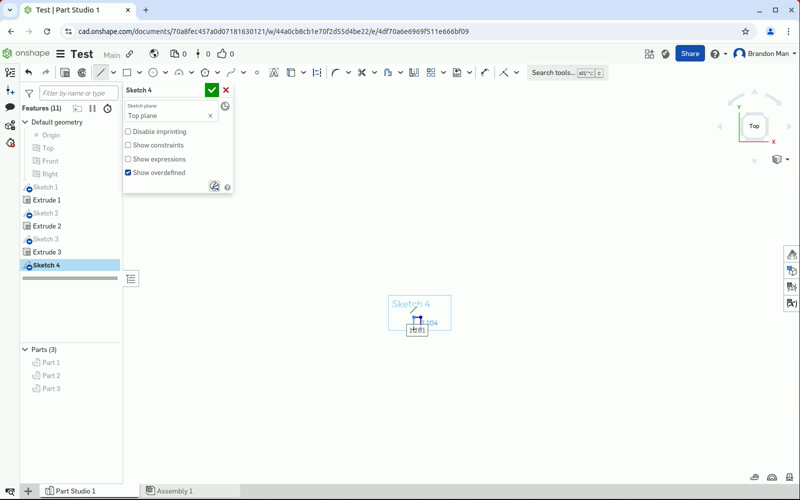
key(esc)
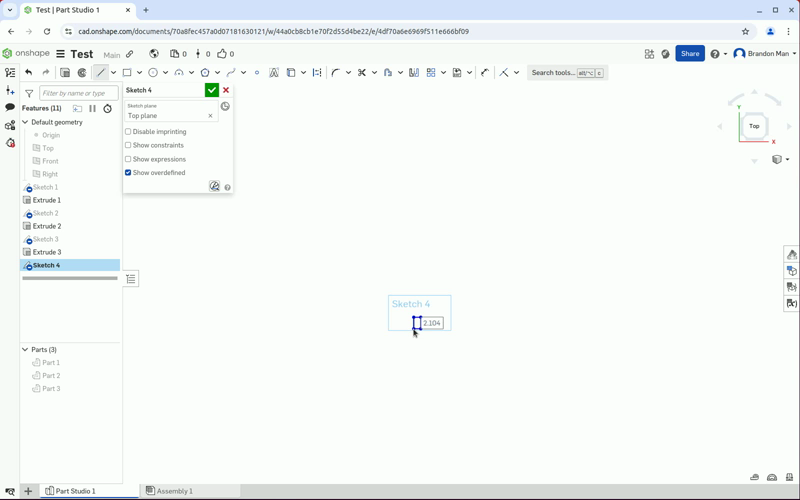
mouse_move(418, 317)
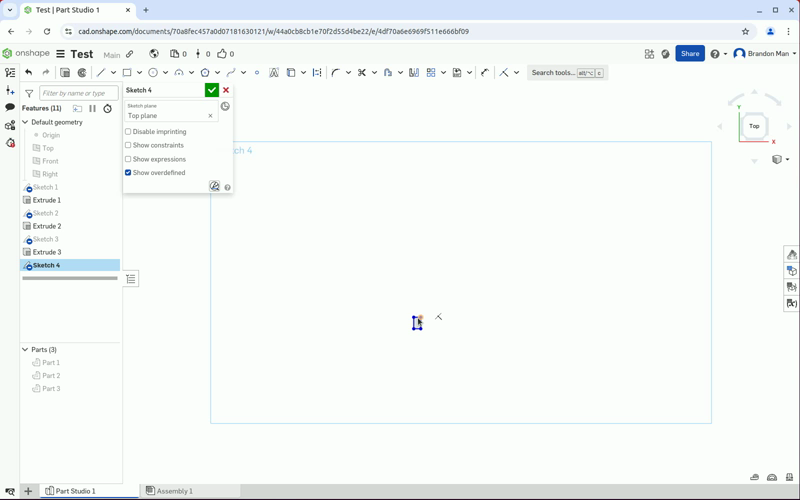
scroll(6)
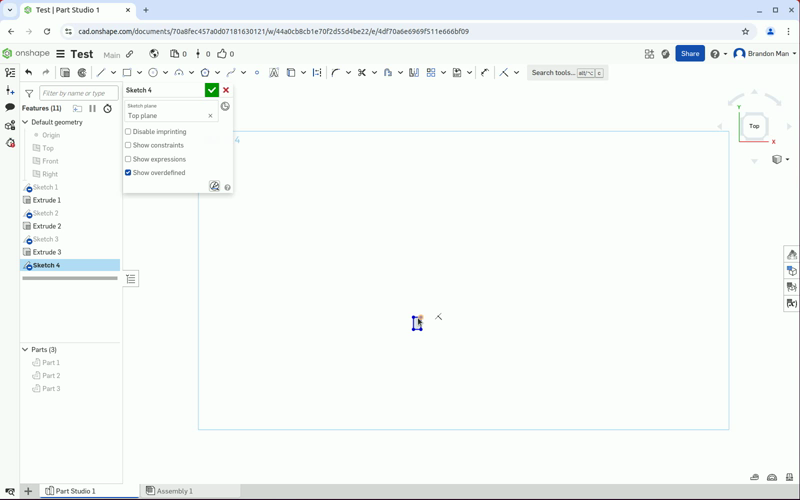
scroll(6)
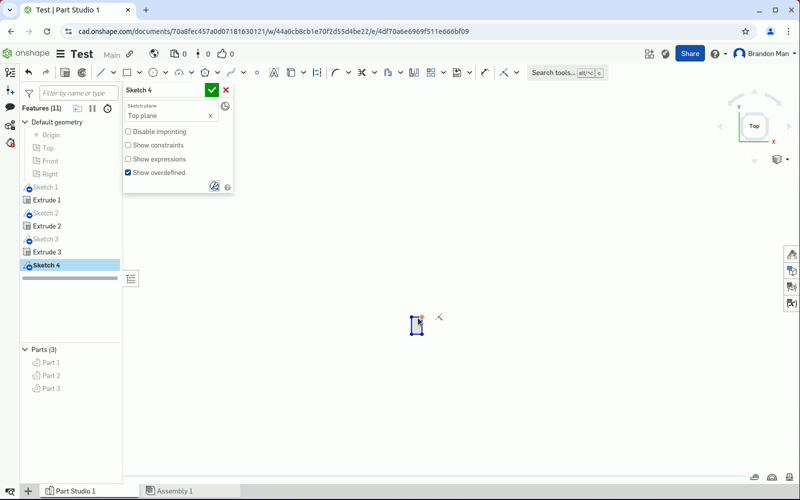
scroll(6)
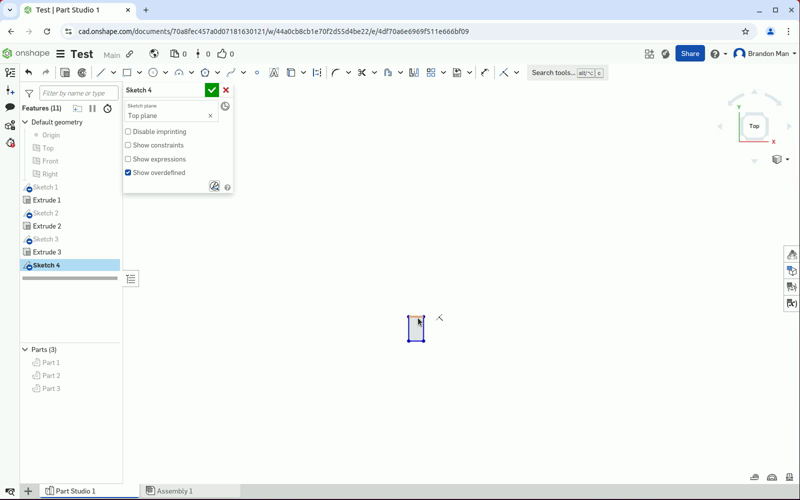
scroll(6)
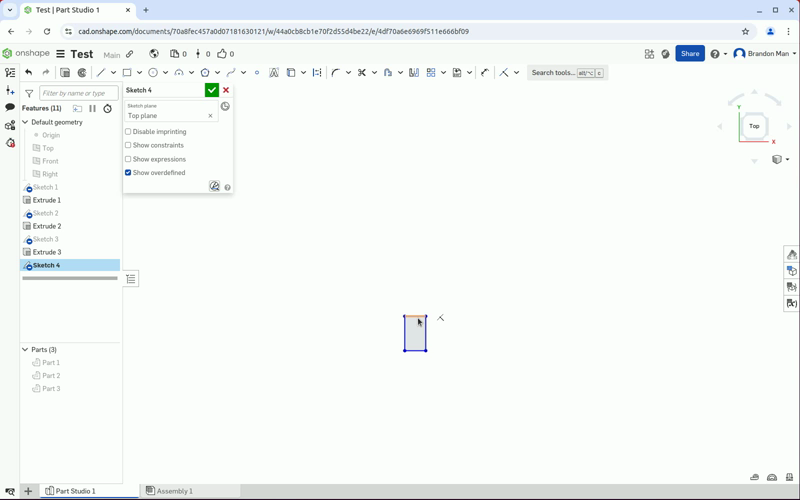
scroll(6)
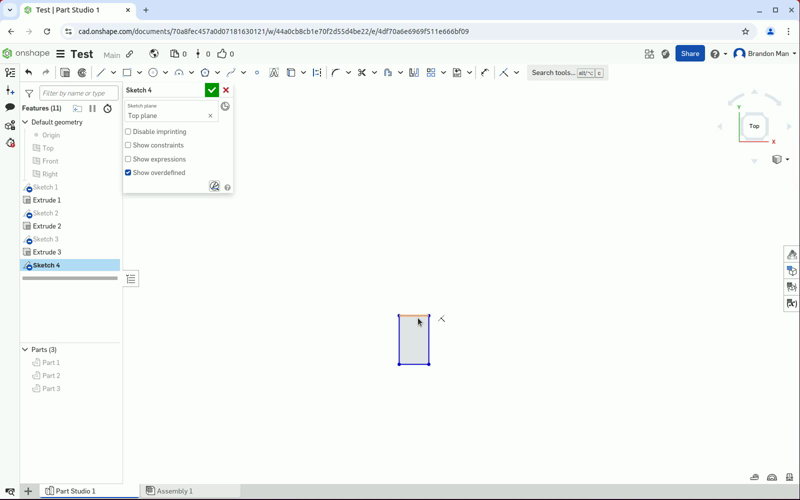
scroll(6)
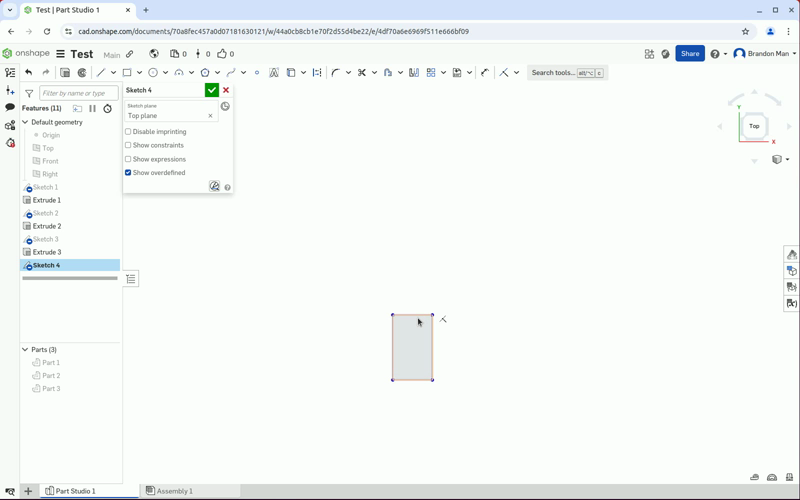
scroll(6)
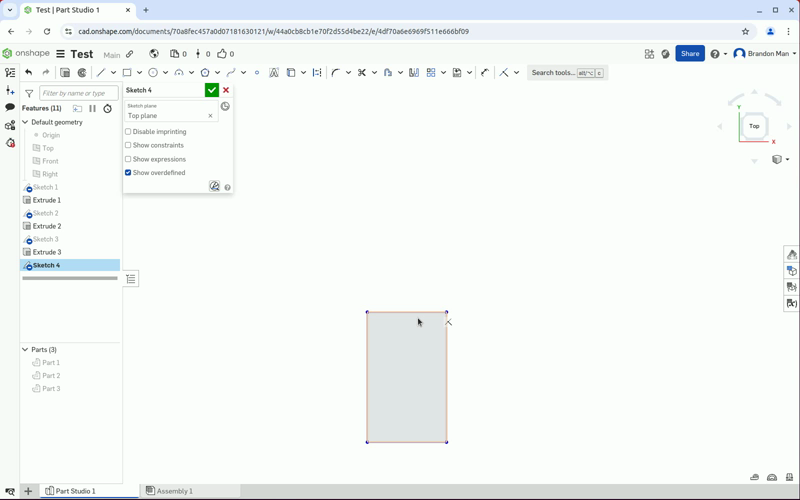
click(418, 317)
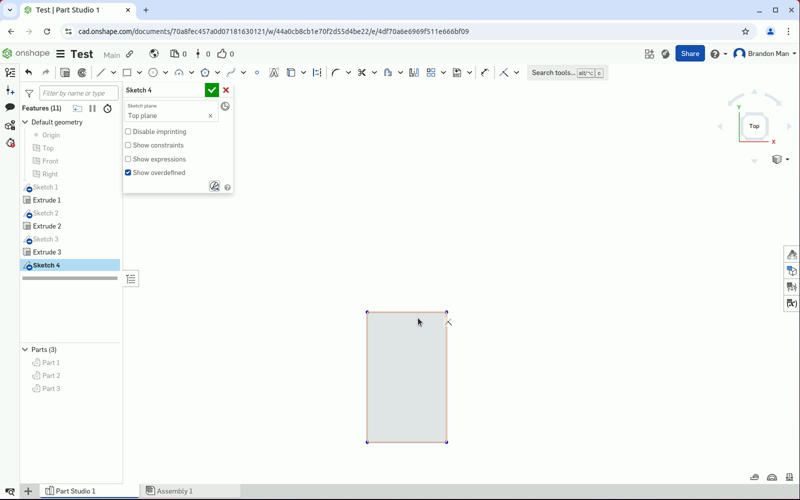
scroll(-6)
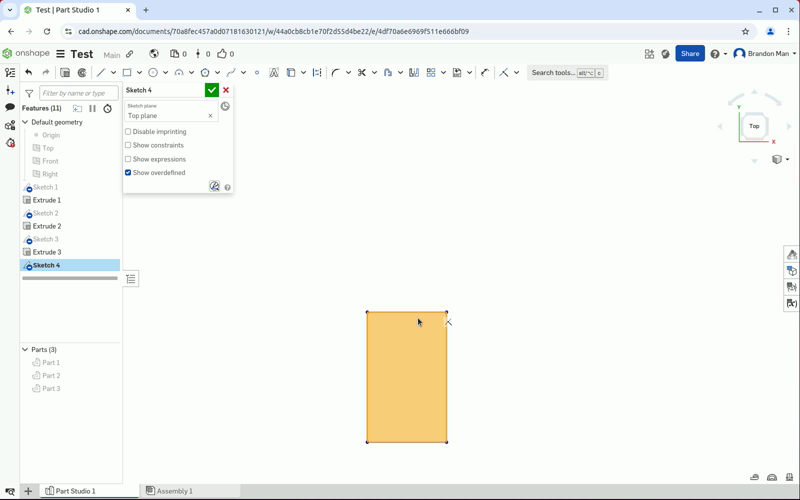
scroll(-6)
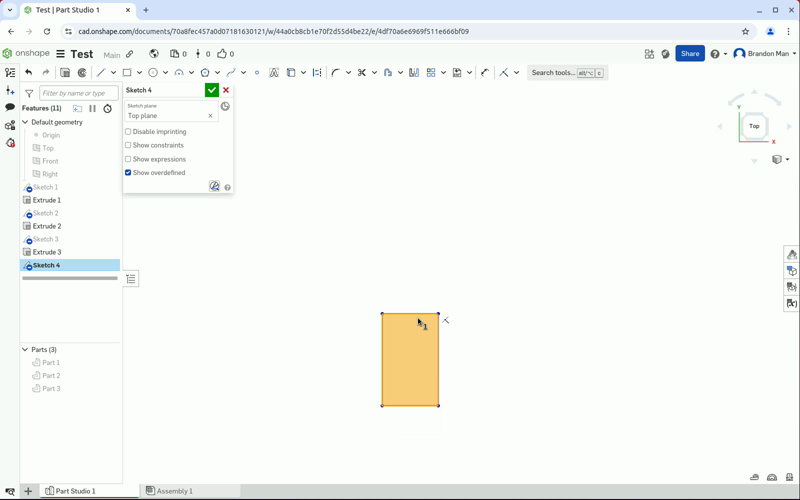
scroll(-6)
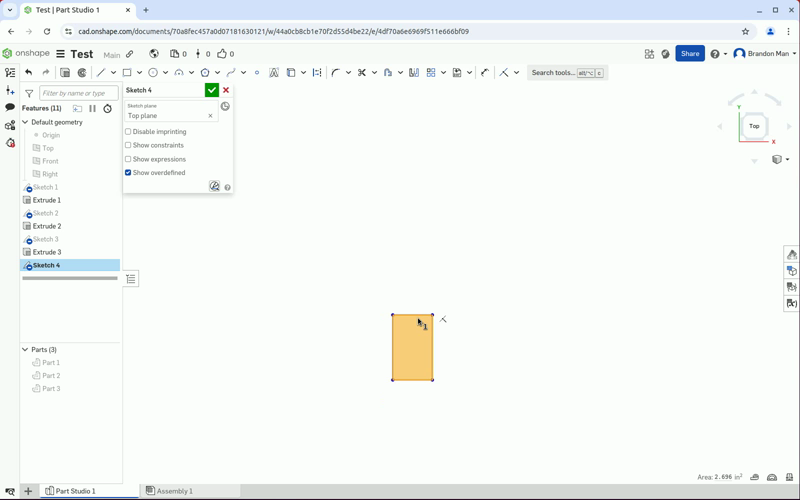
scroll(-6)
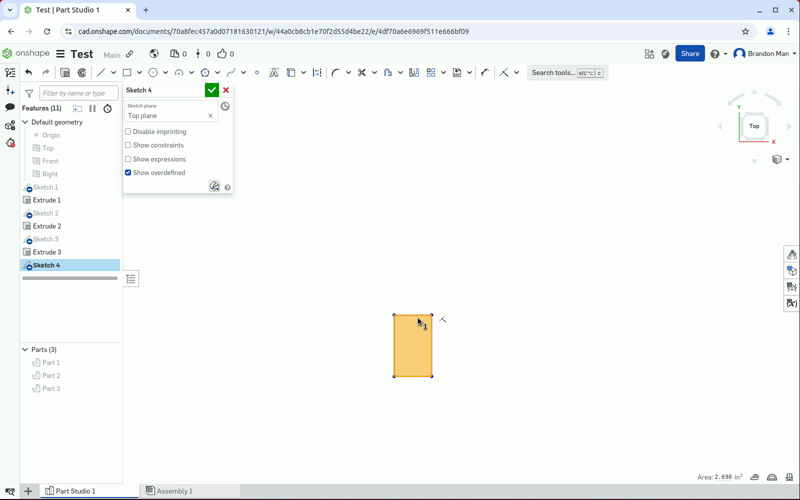
scroll(-6)
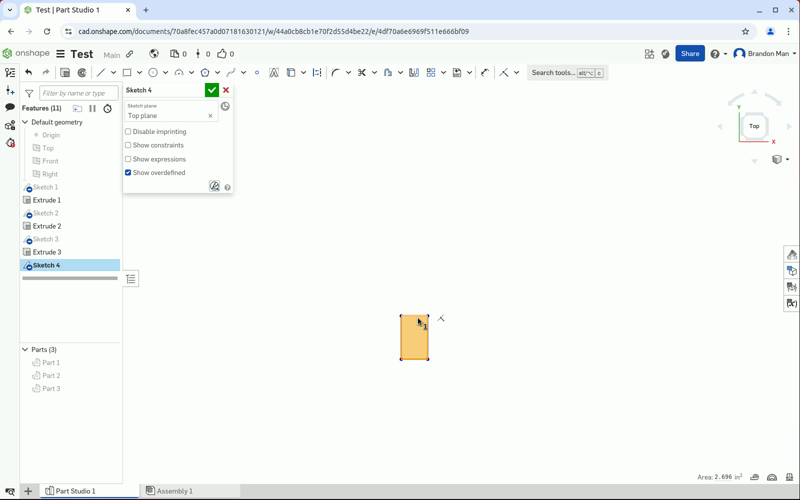
scroll(-6)
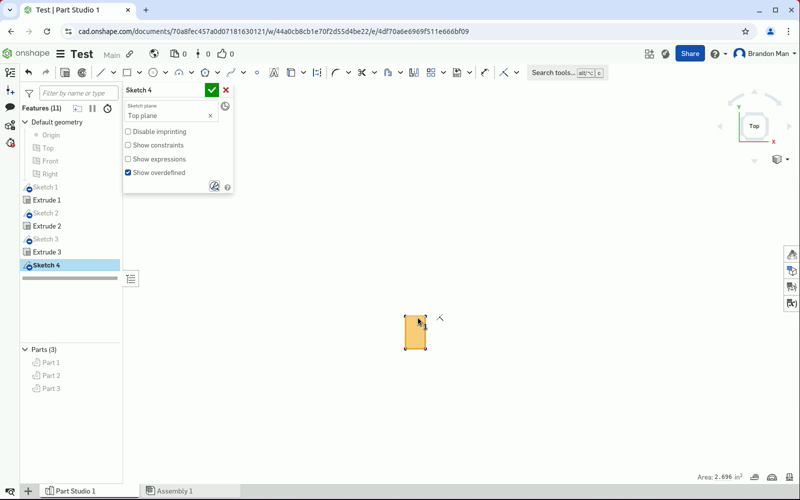
scroll(-6)
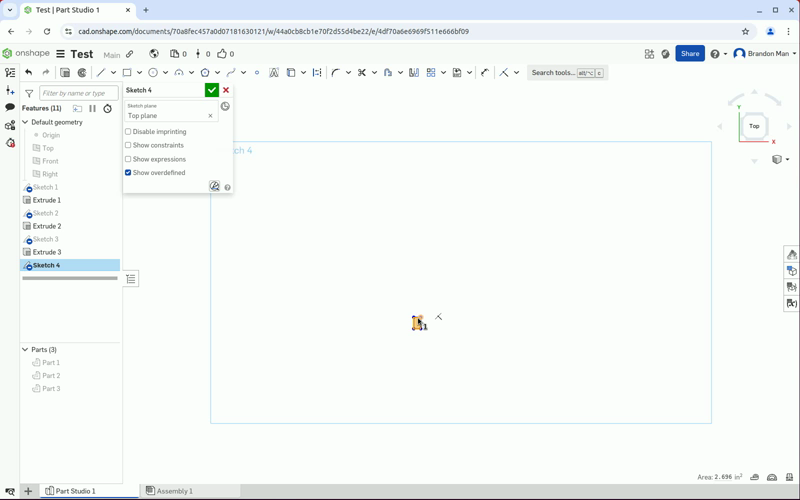
mouse_move(73, 352)
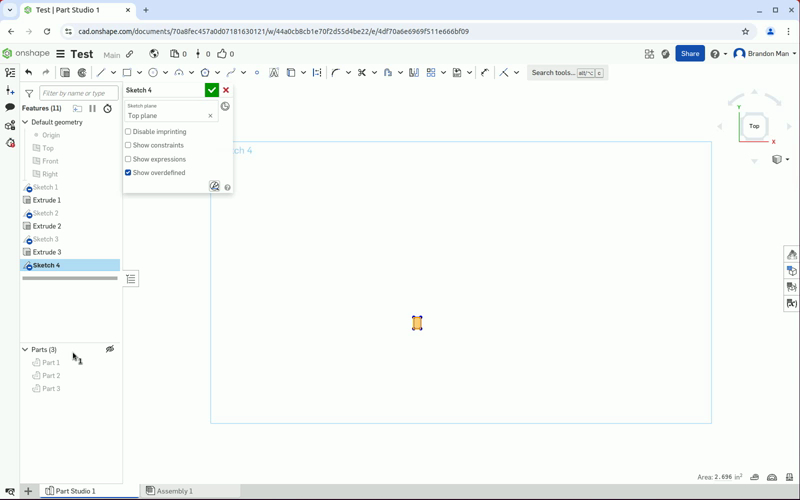
key(shift+y)
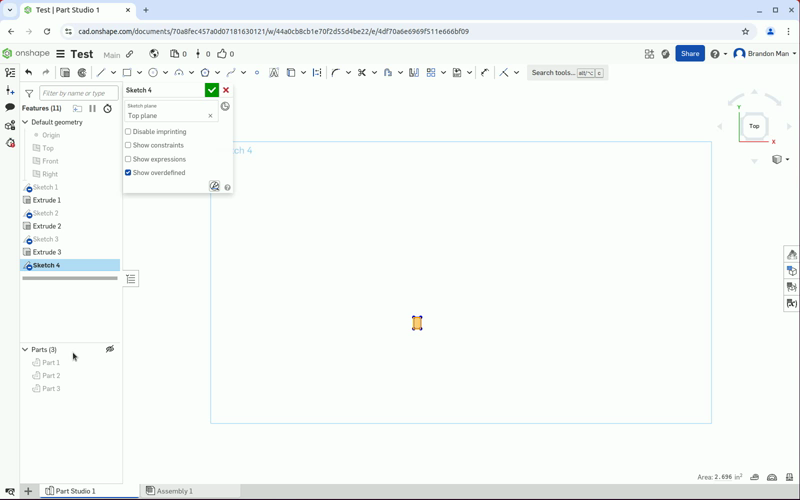
key(shift+e)
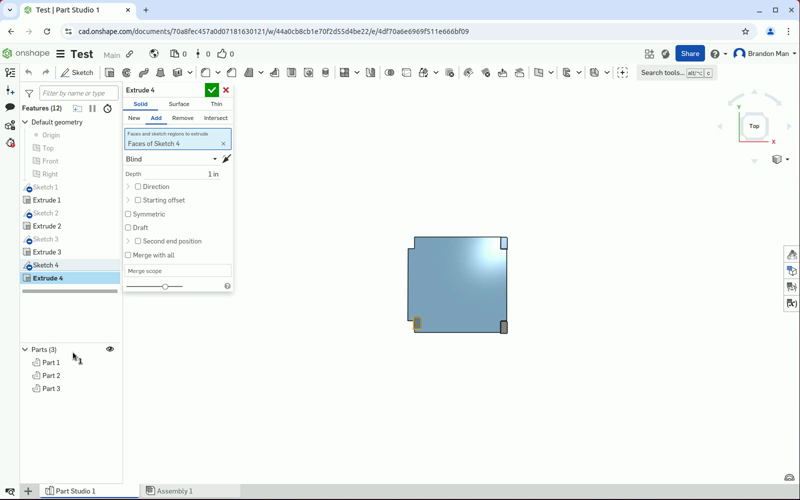
mouse_move(143, 106)
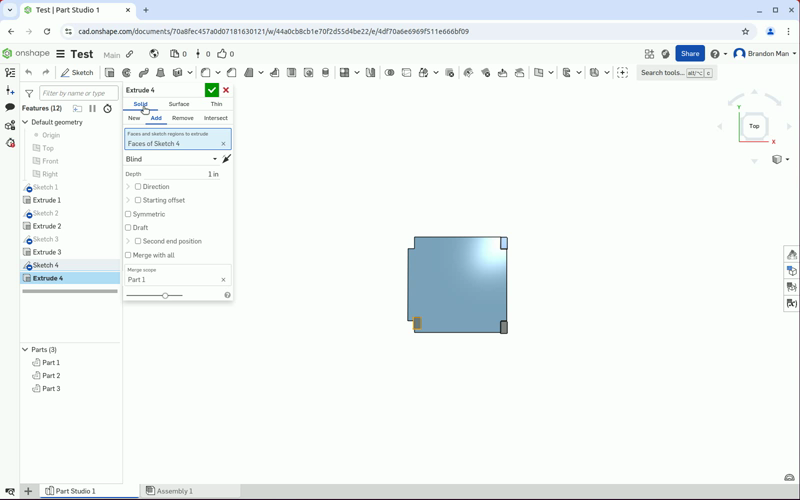
click(143, 106)
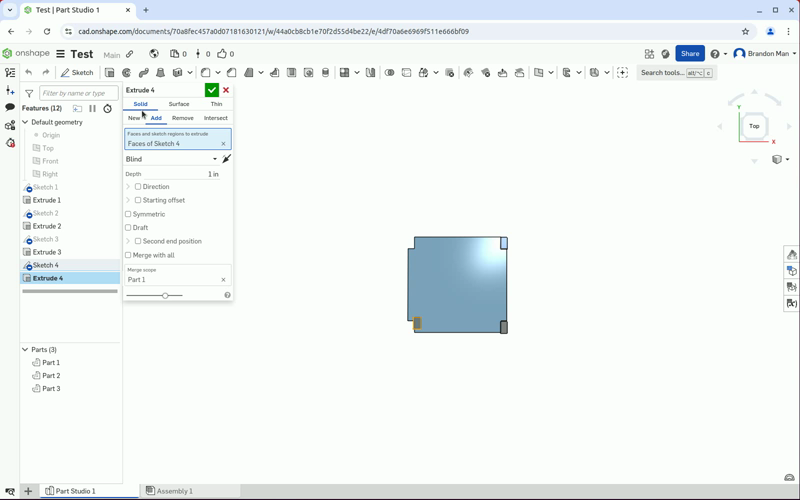
mouse_move(137, 120)
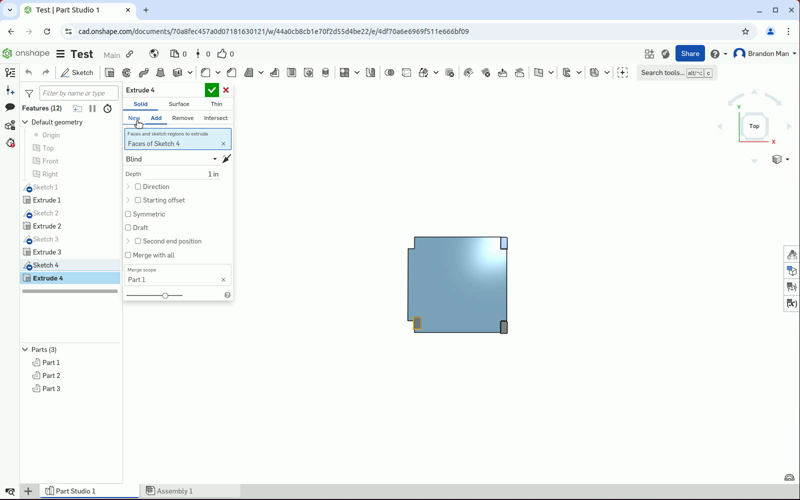
click(137, 120)
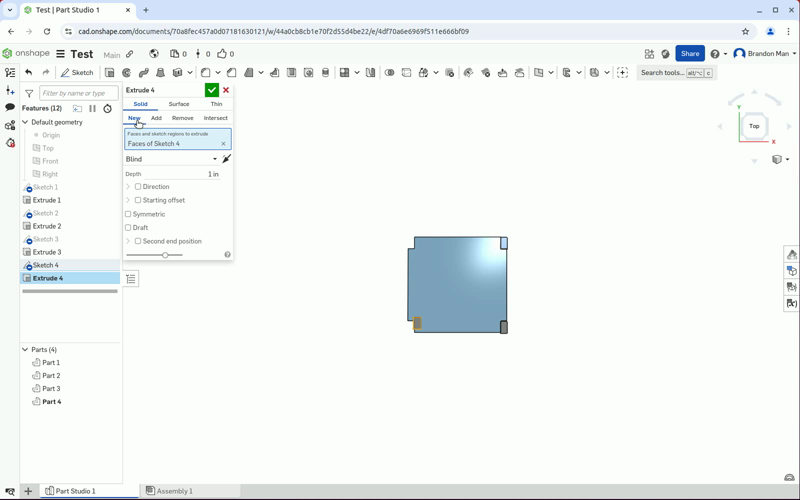
key(tab, 4)
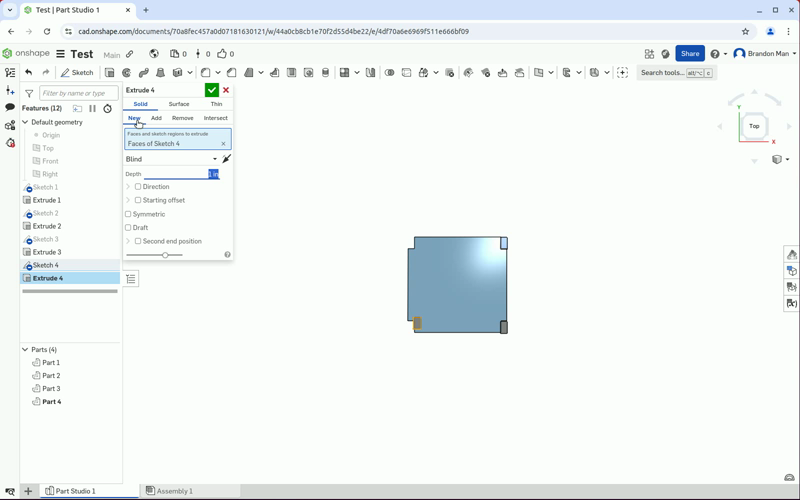
text(-23.108)
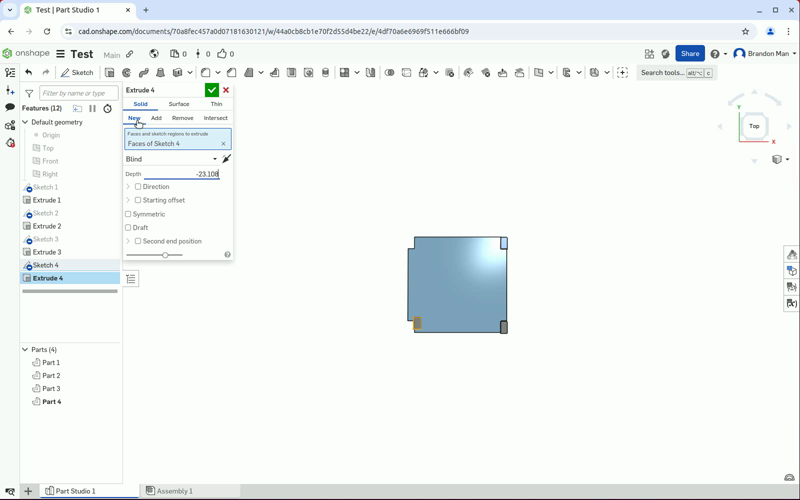
key(enter)
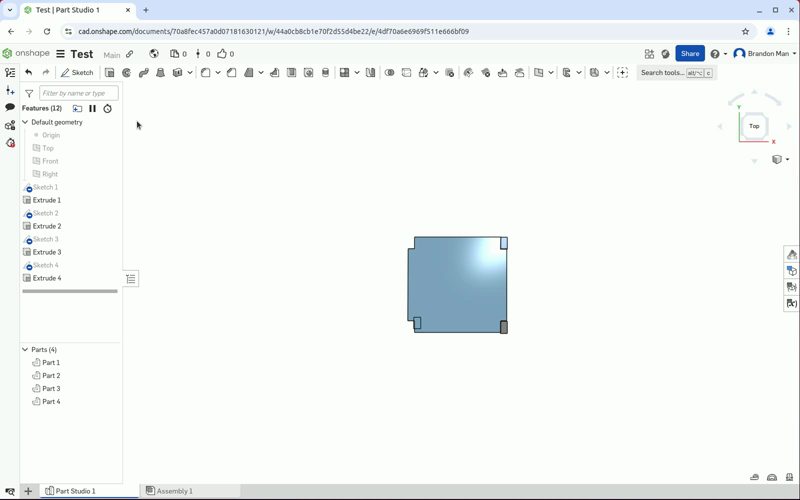
key(shift+h)
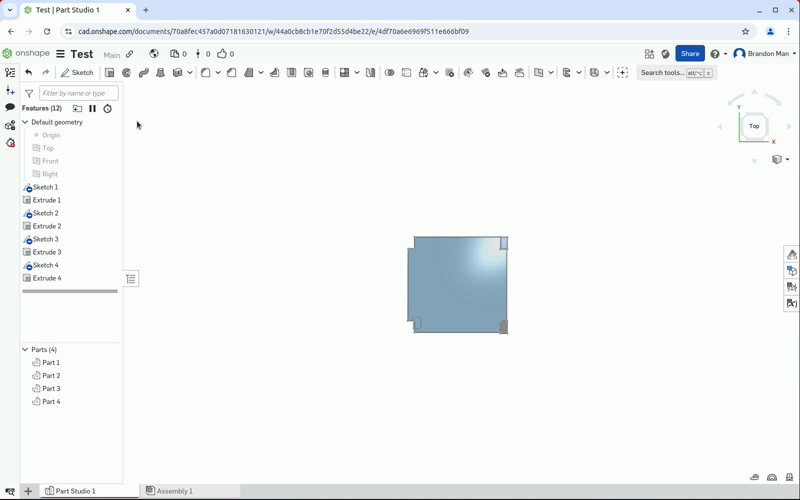
key(shift+h)
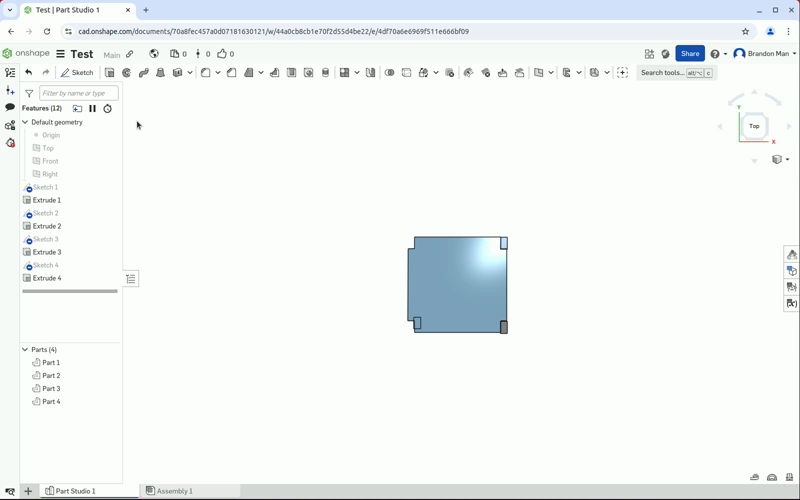
mouse_move(73, 189)
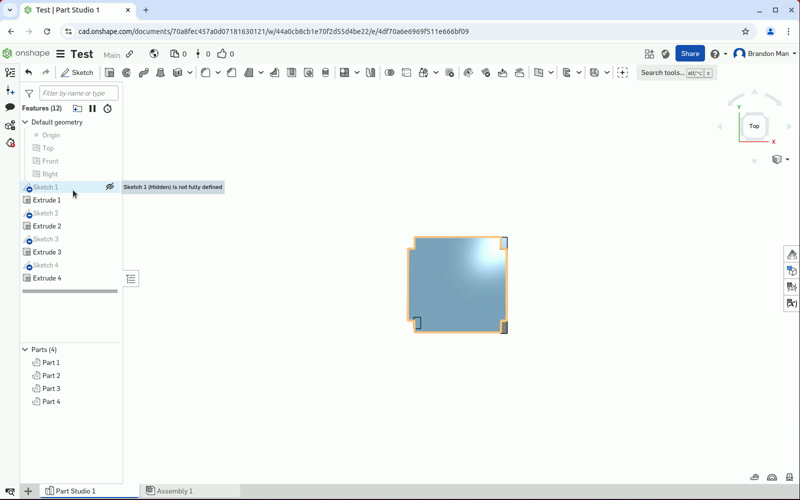
click(73, 189)
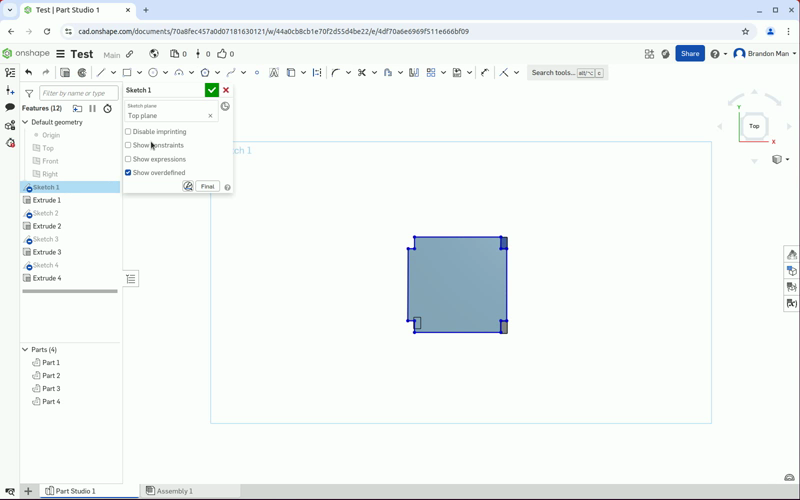
mouse_move(229, 92)
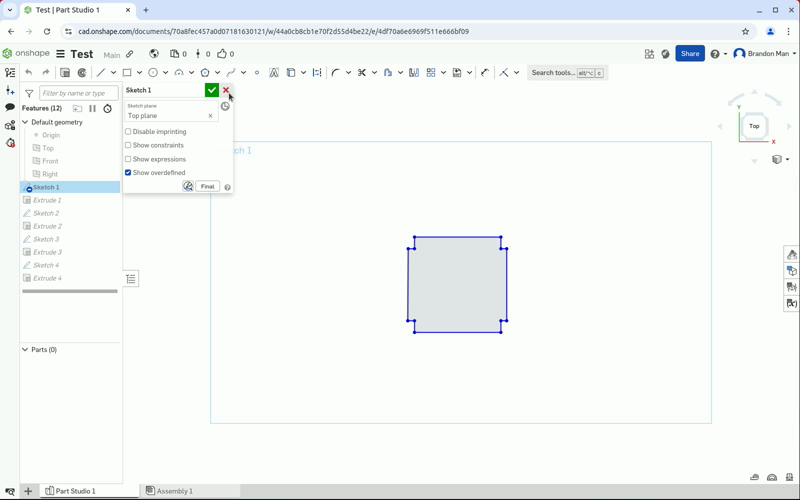
click(229, 92)
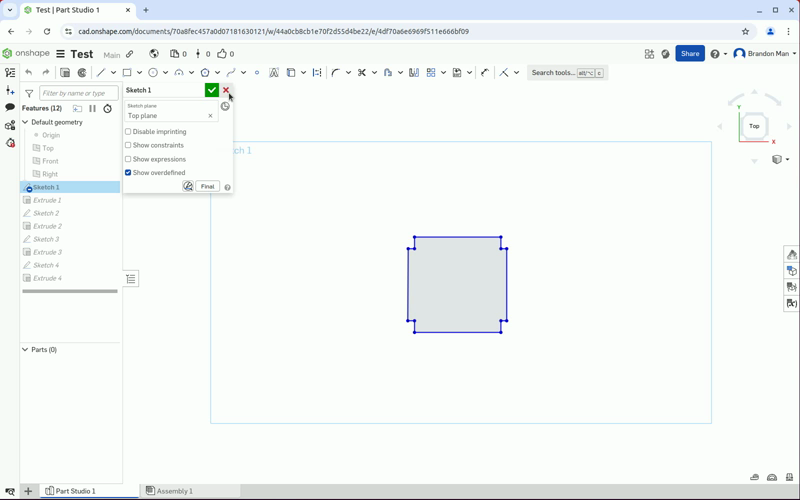
key(shift+s)
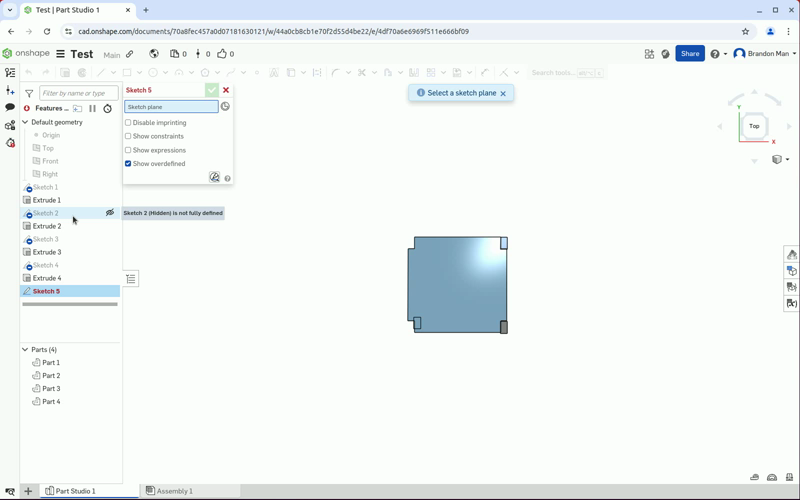
scroll(3)
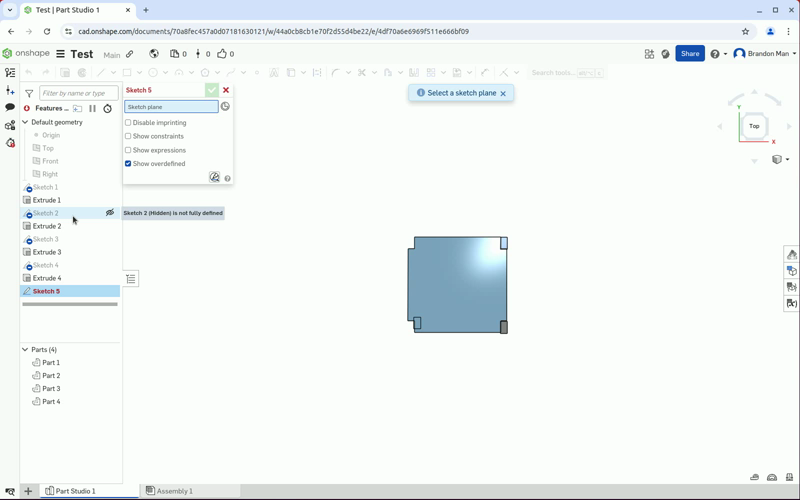
mouse_move(73, 150)
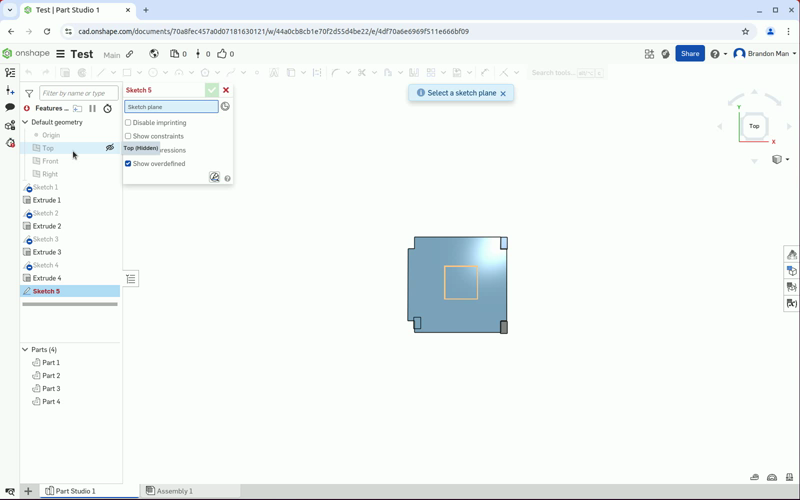
click(73, 150)
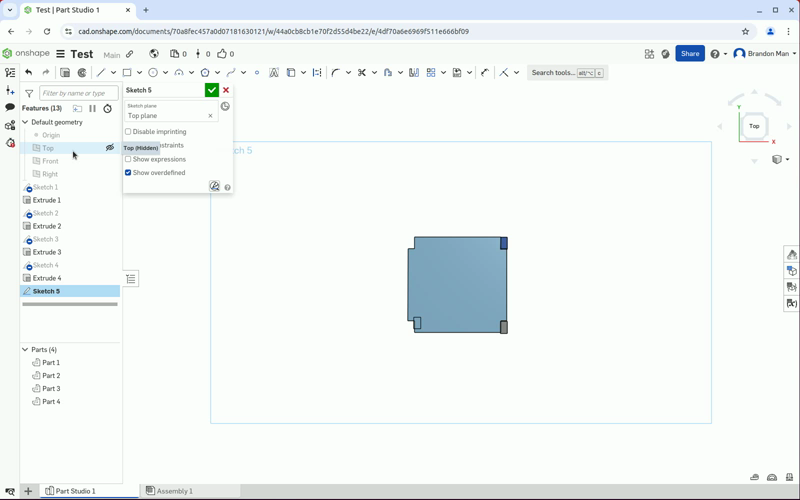
mouse_move(73, 352)
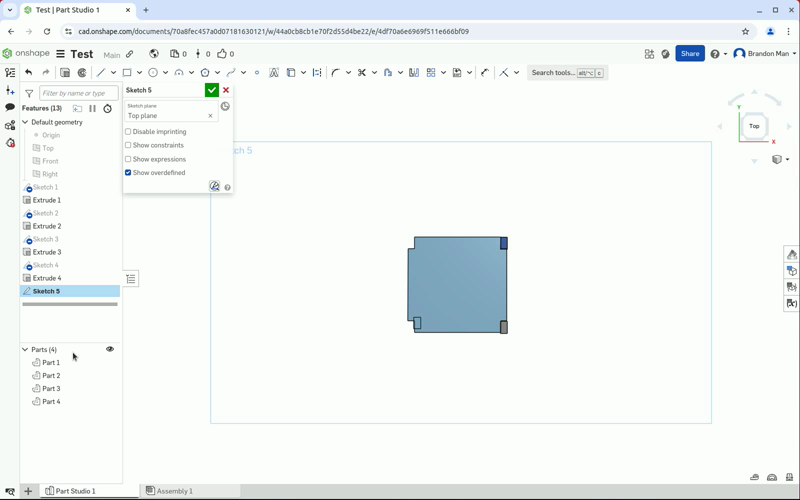
key(y)
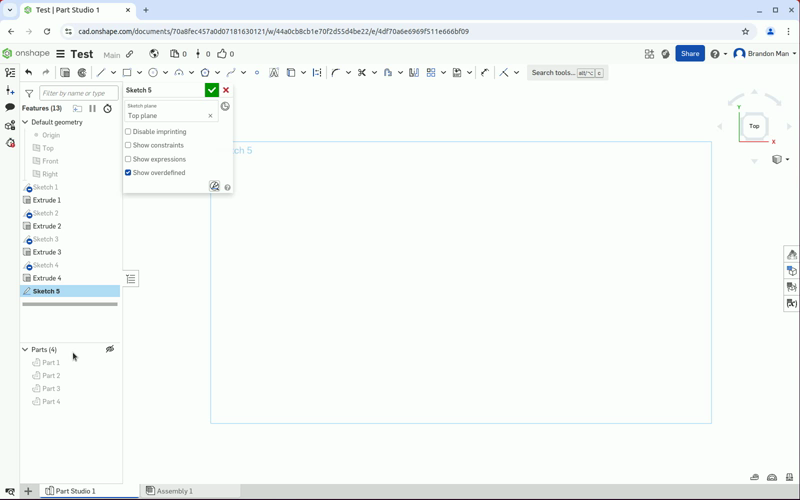
key(l)
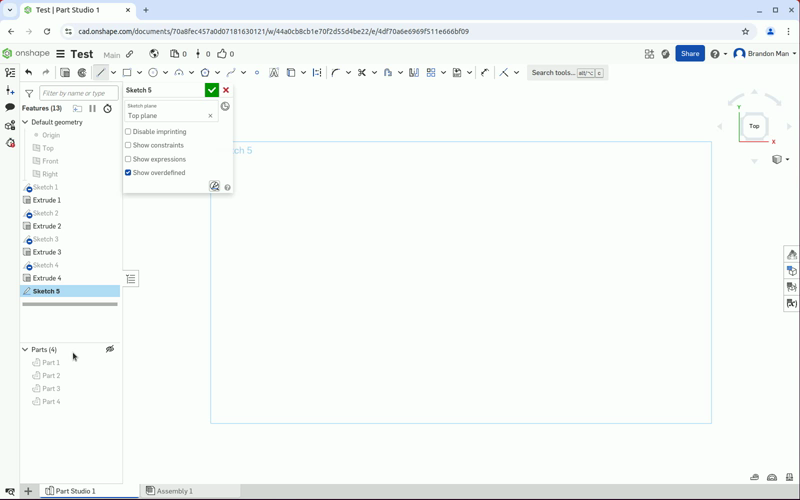
key_down(shift)
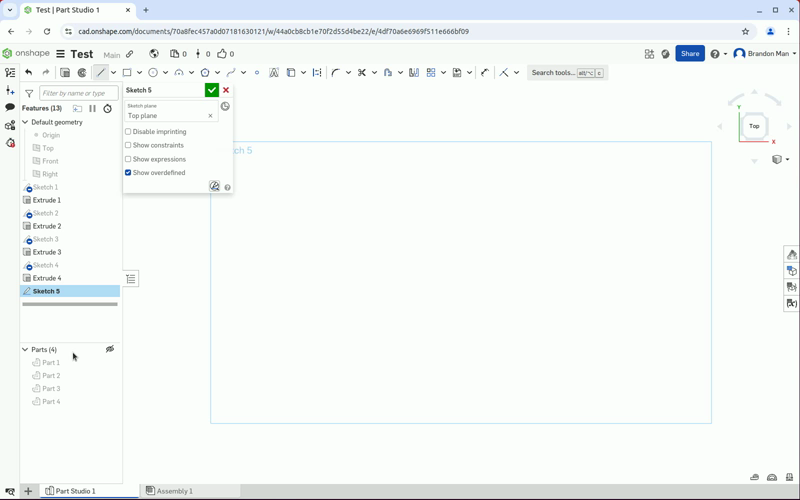
mouse_move(413, 249)
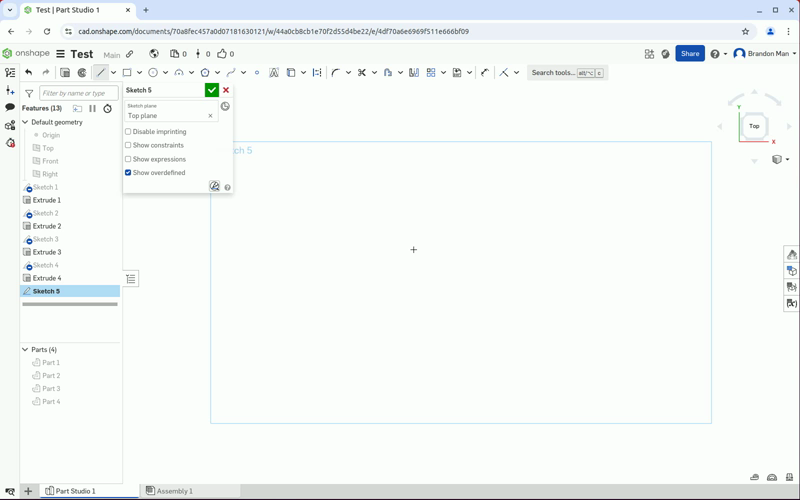
click(413, 249)
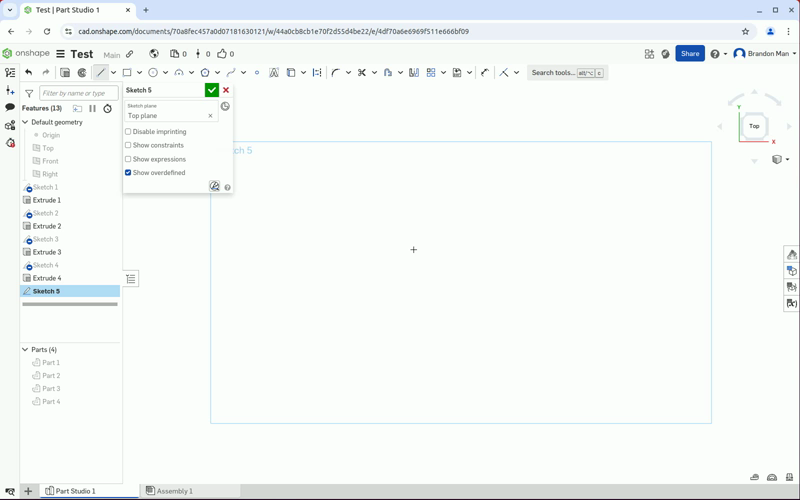
key_up(shift)
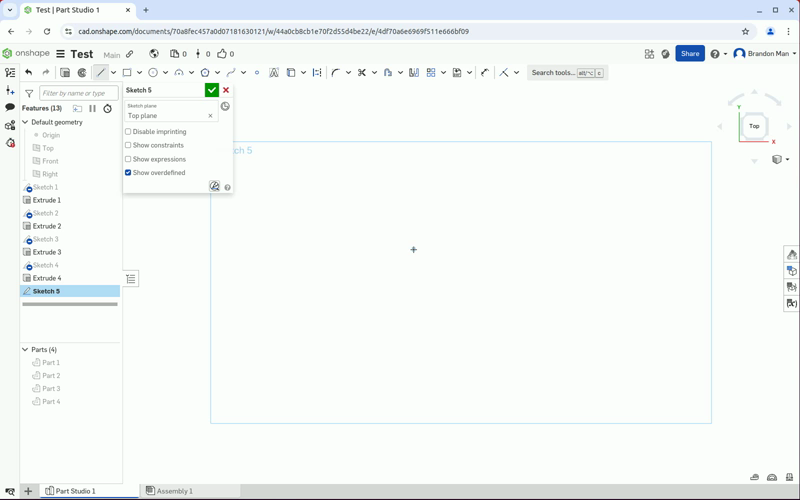
key_down(shift)
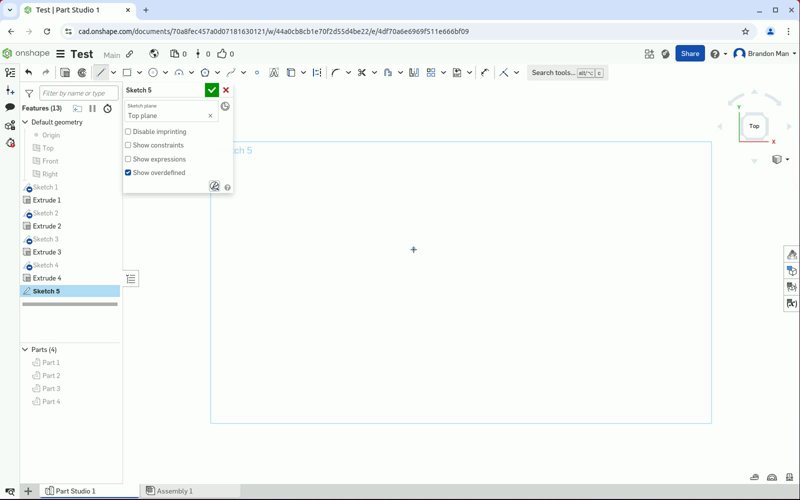
mouse_move(444, 249)
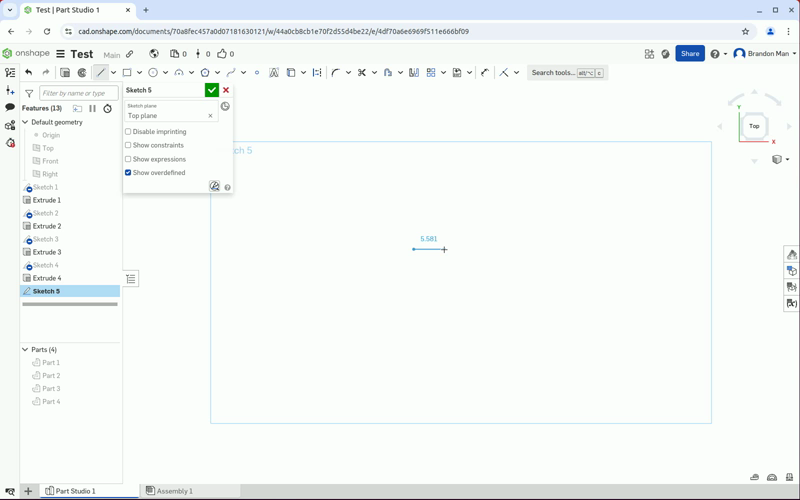
mouse_move(420, 249)
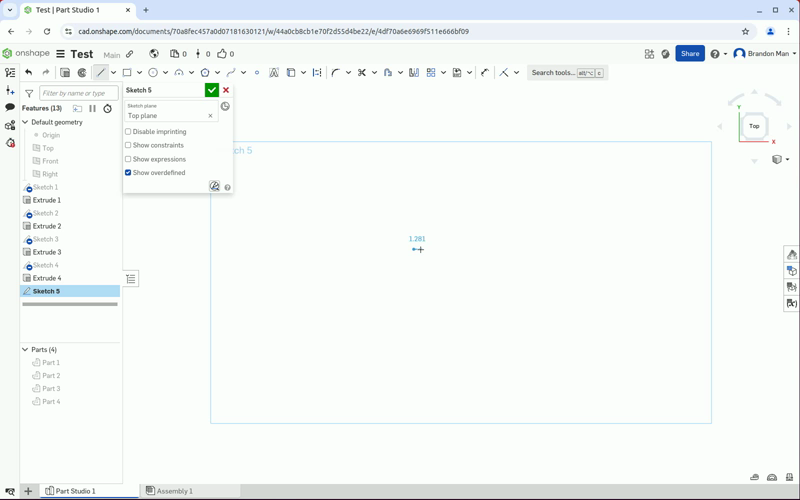
scroll(6)
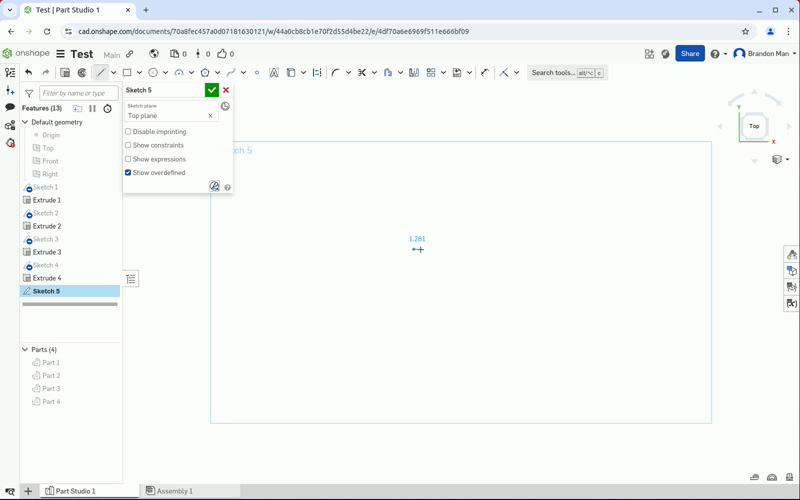
scroll(6)
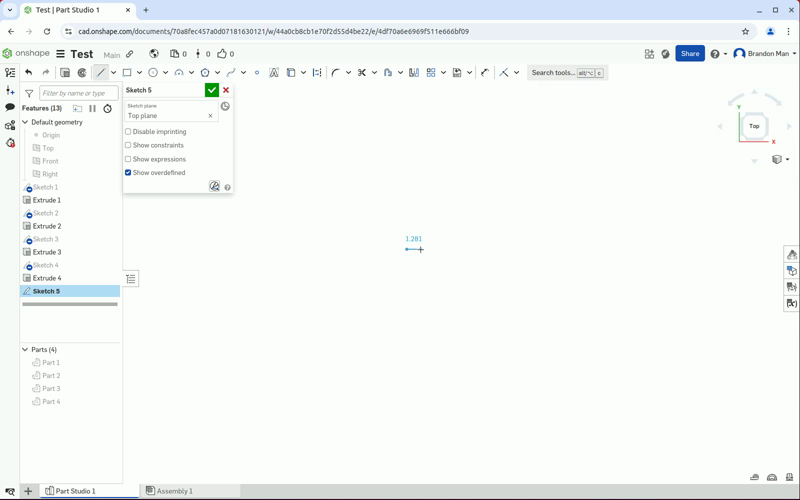
scroll(6)
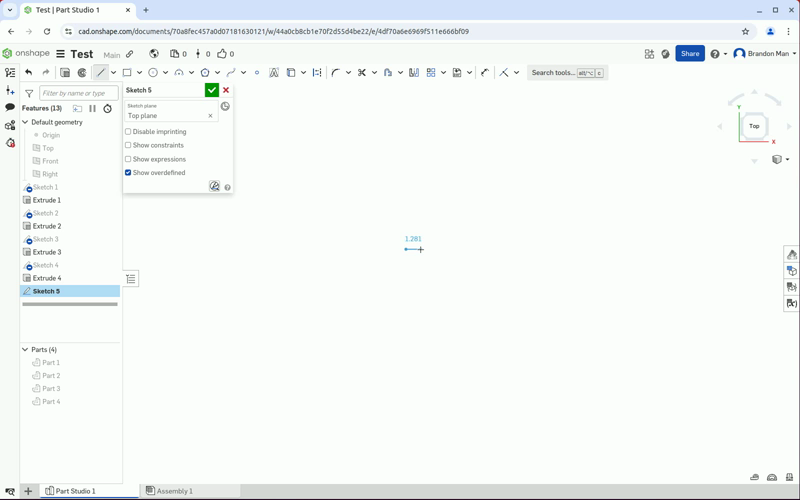
scroll(6)
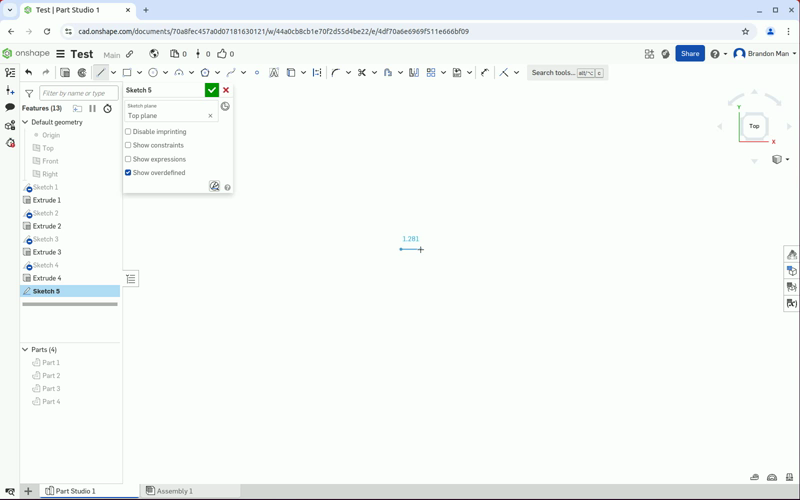
scroll(6)
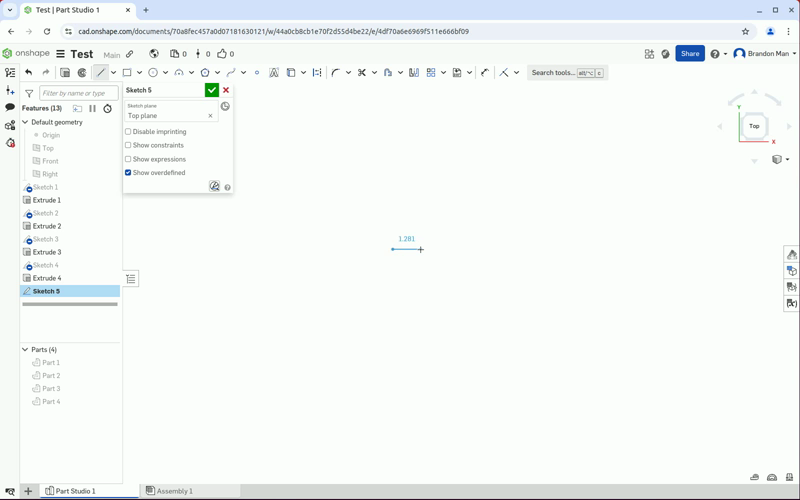
scroll(6)
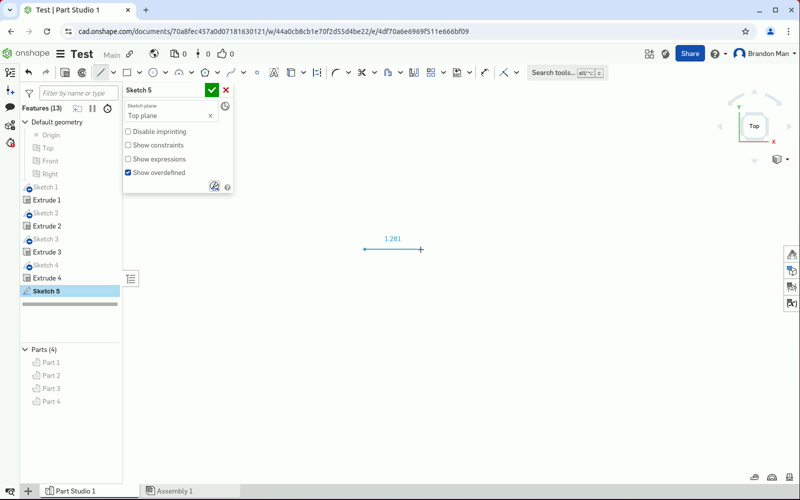
scroll(6)
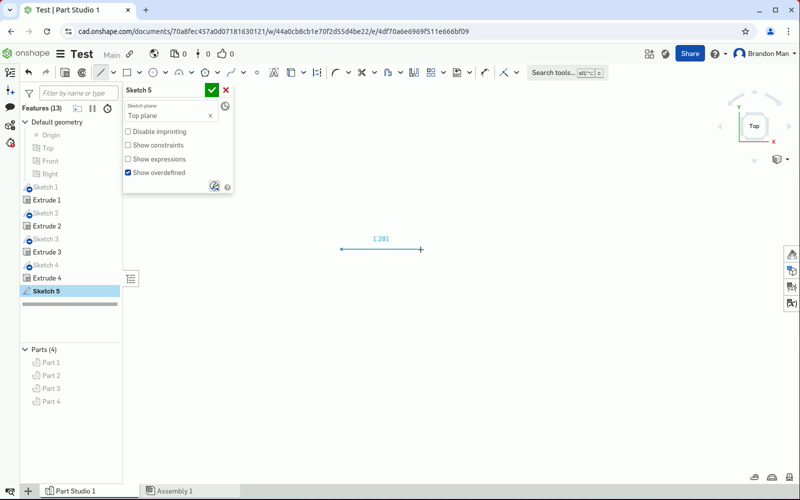
click(420, 249)
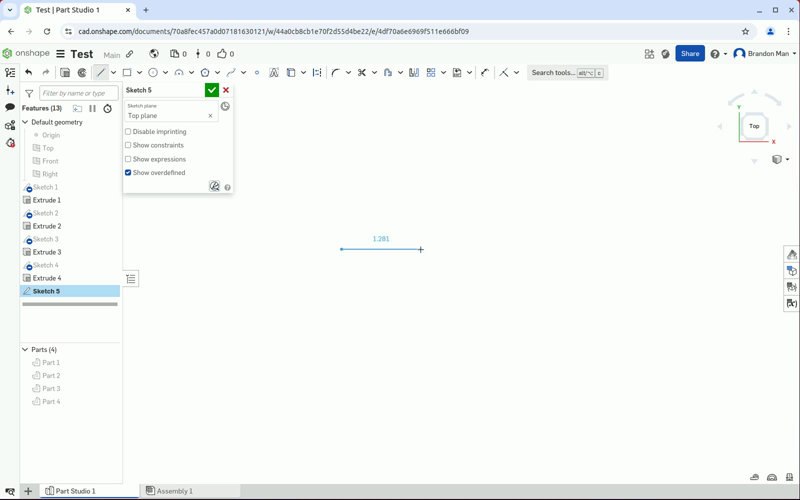
scroll(-6)
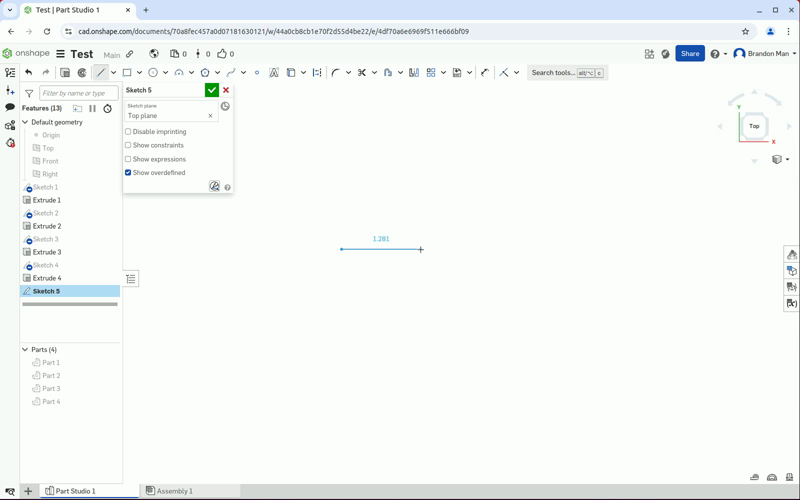
scroll(-6)
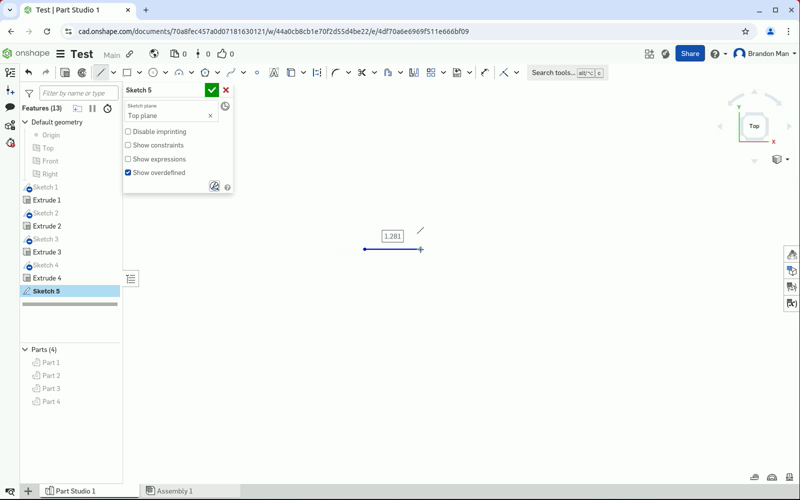
scroll(-6)
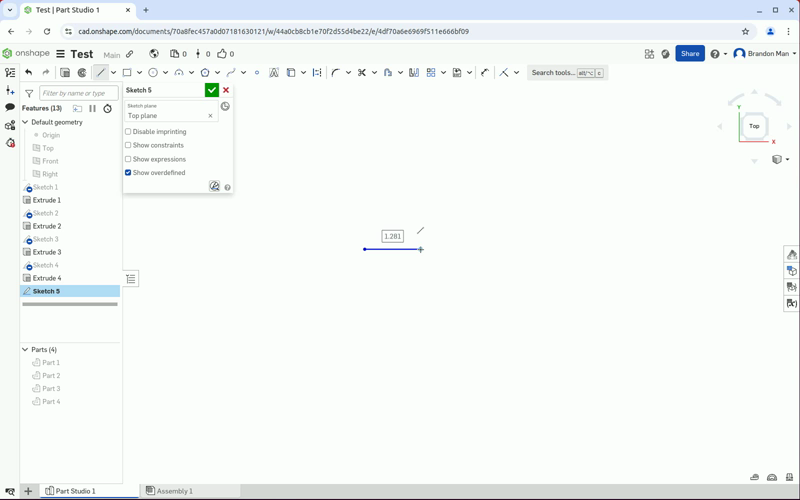
scroll(-6)
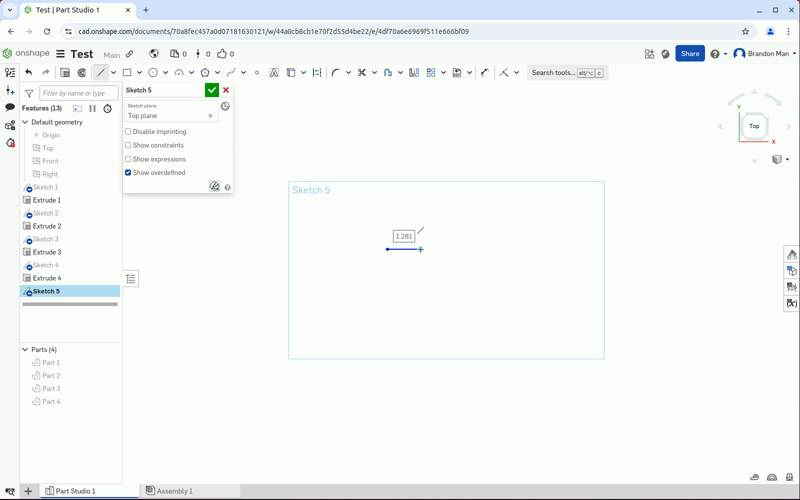
scroll(-6)
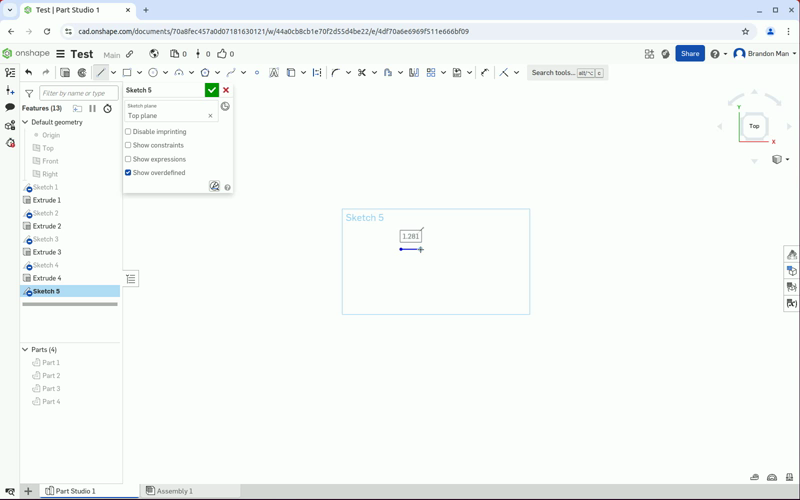
scroll(-6)
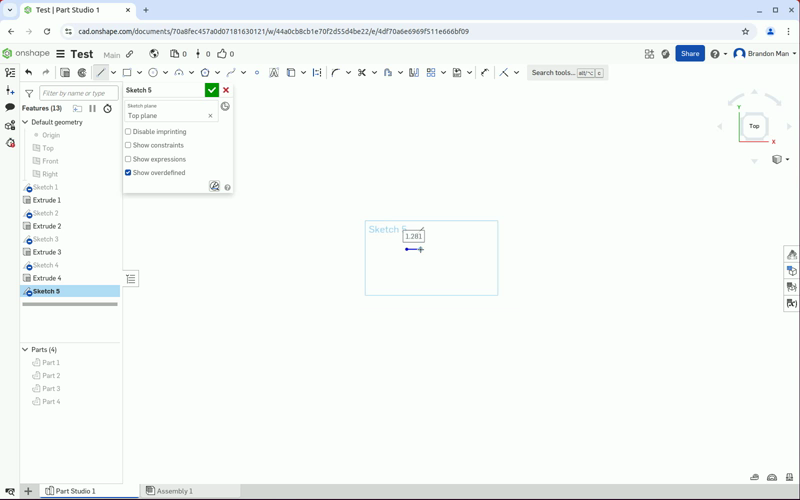
scroll(-6)
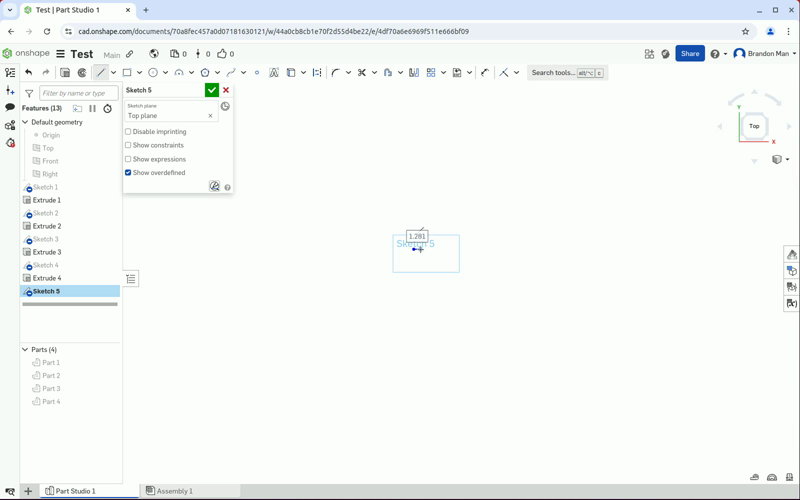
key_up(shift)
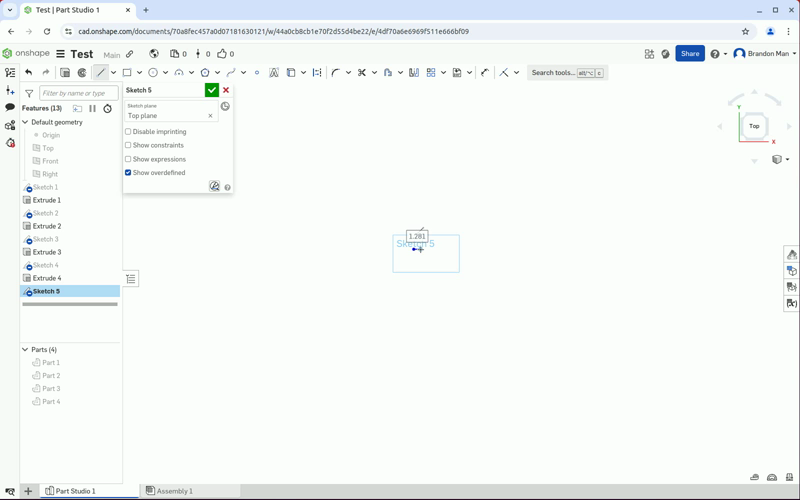
key_down(shift)
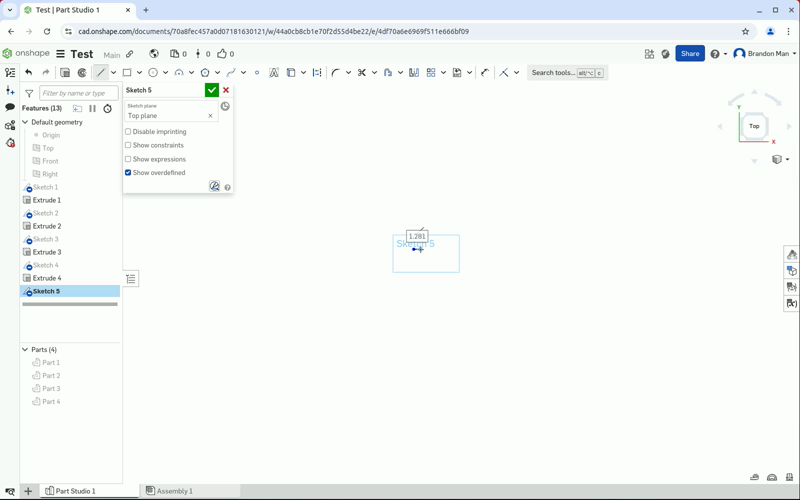
mouse_move(450, 249)
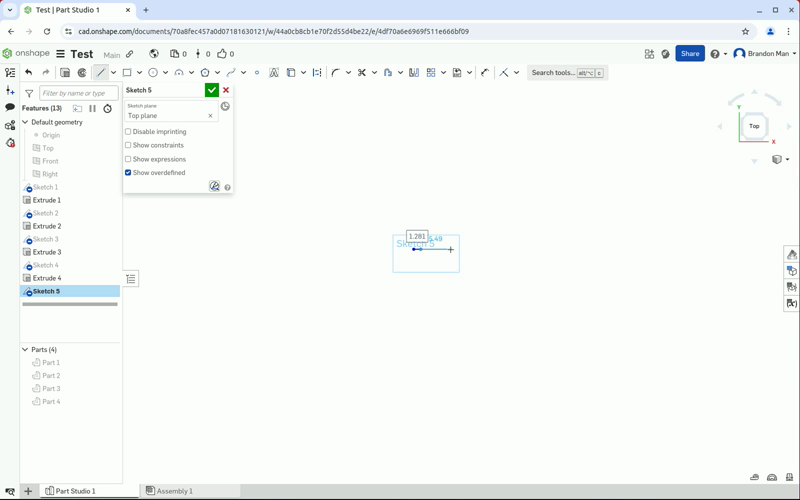
mouse_move(420, 237)
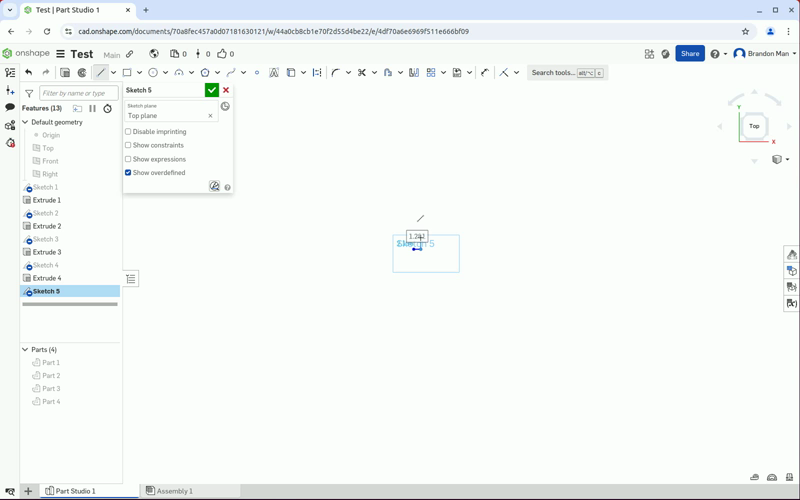
click(420, 237)
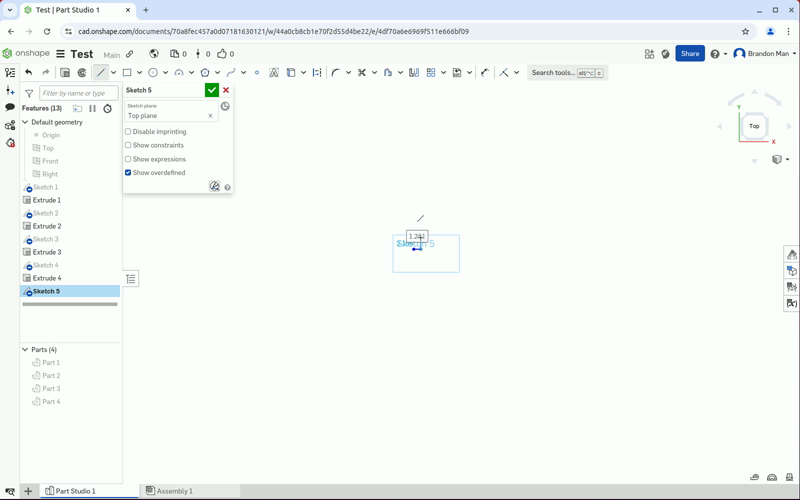
key_up(shift)
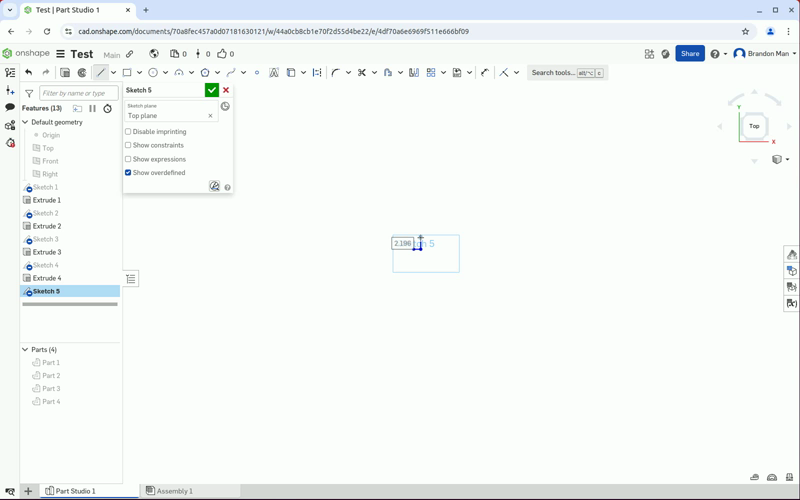
key_down(shift)
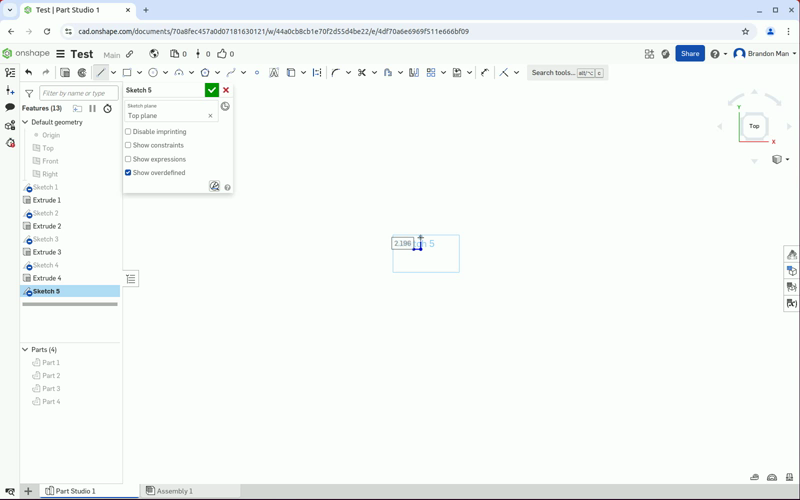
mouse_move(450, 237)
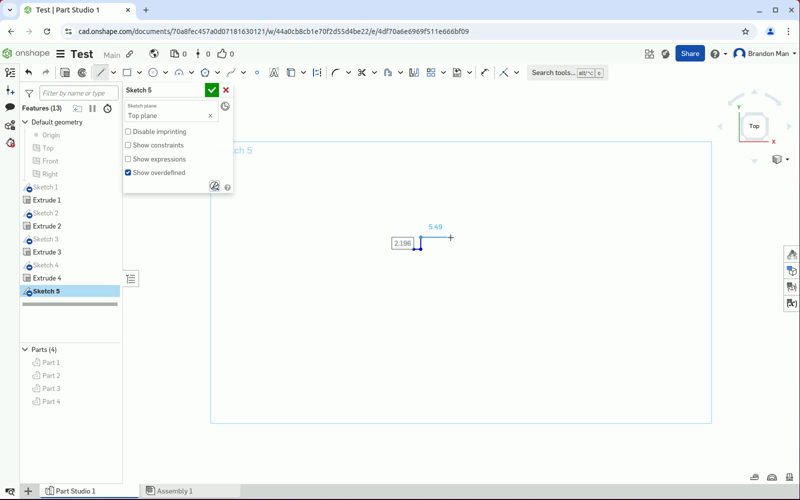
mouse_move(413, 237)
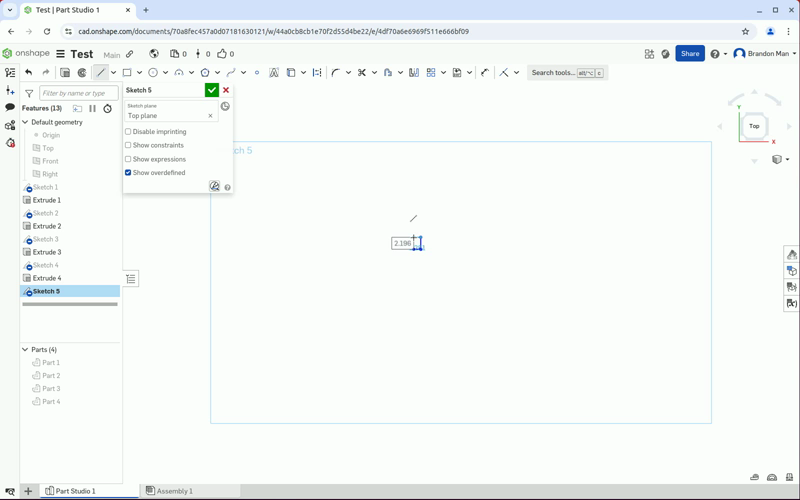
scroll(6)
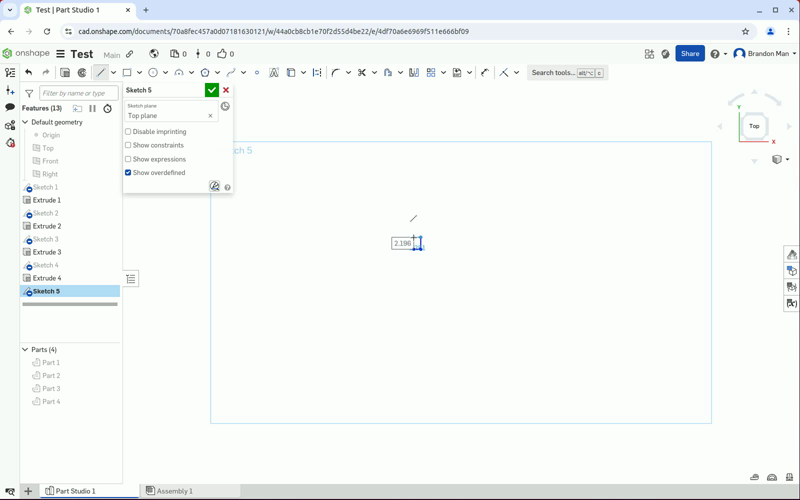
scroll(6)
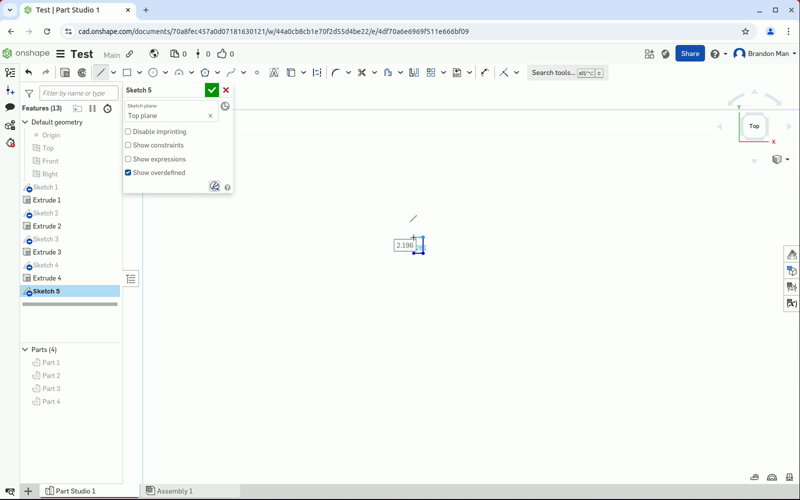
scroll(6)
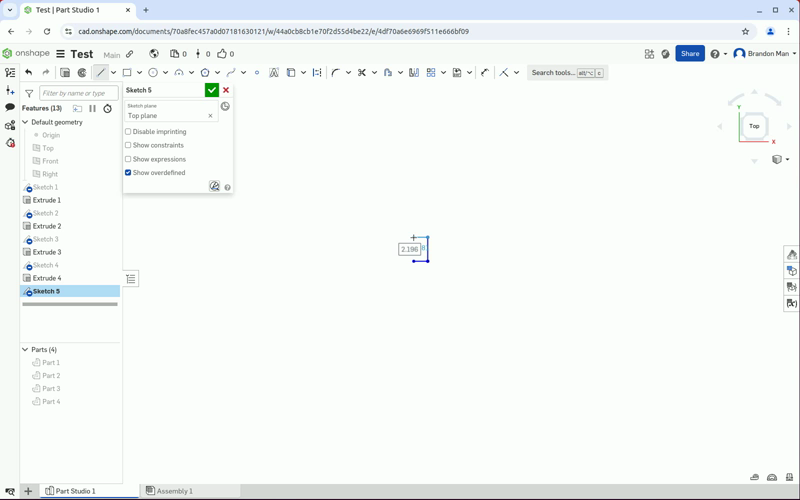
scroll(6)
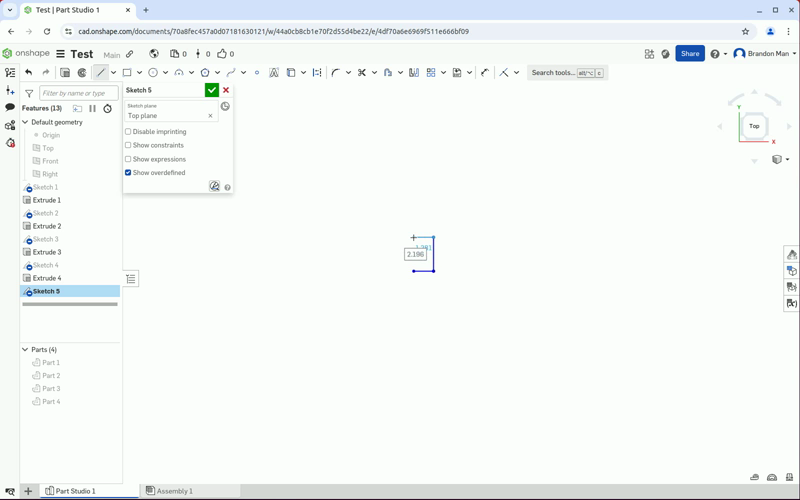
scroll(6)
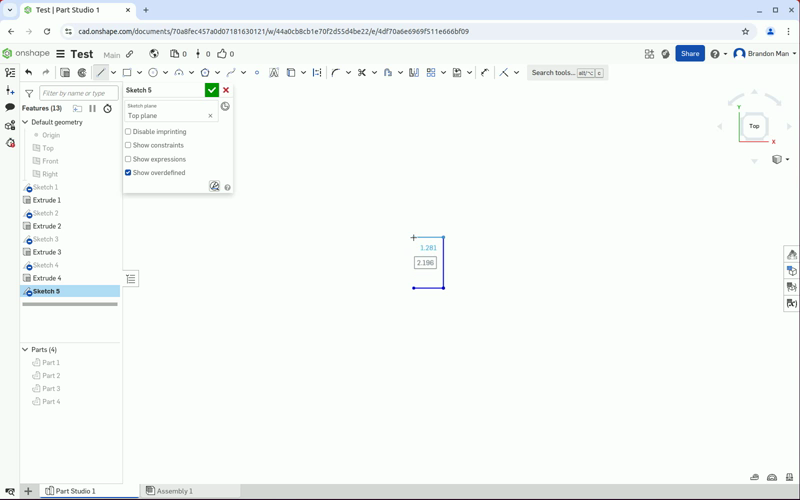
scroll(6)
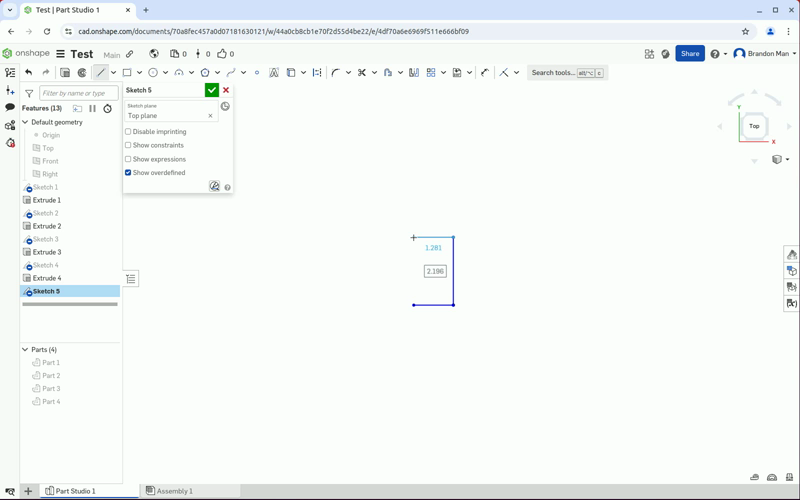
scroll(6)
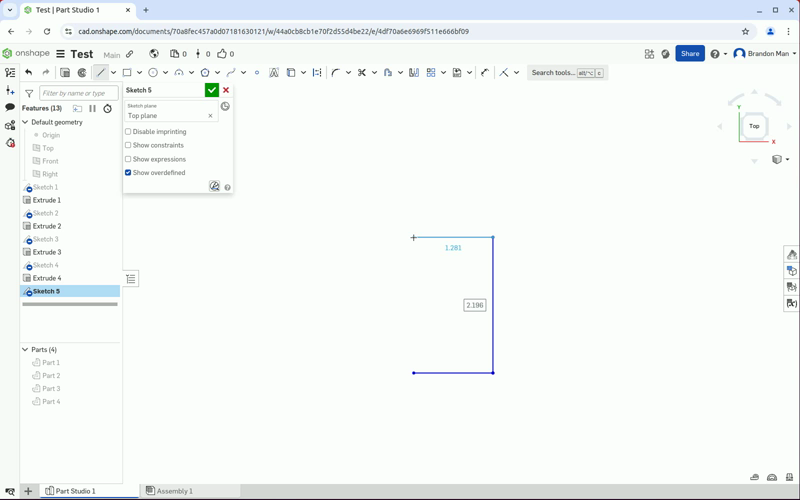
click(413, 237)
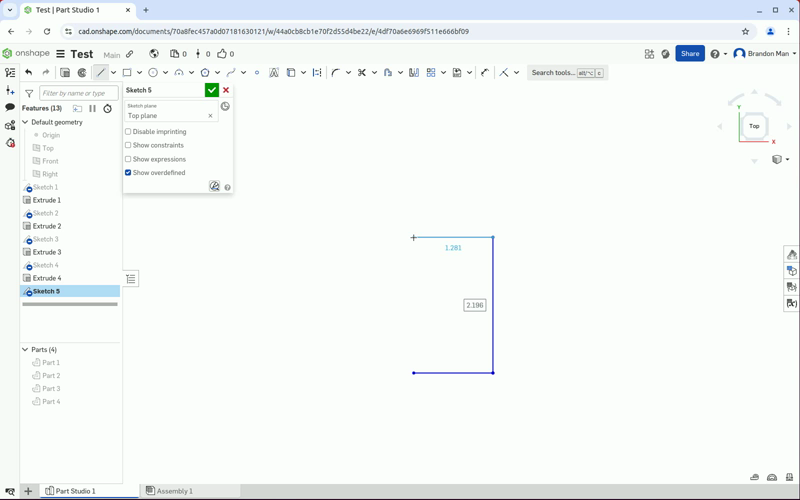
scroll(-6)
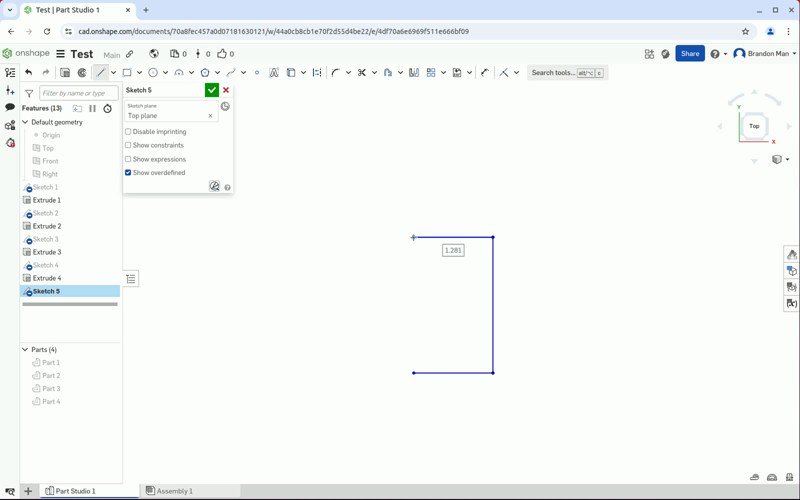
scroll(-6)
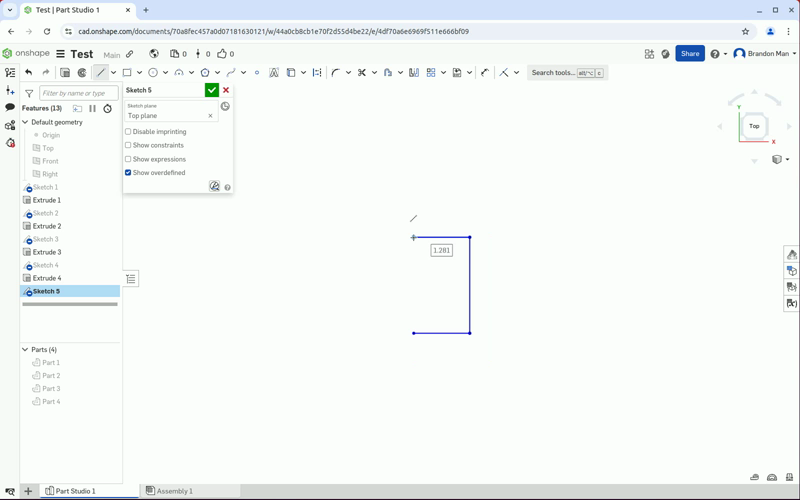
scroll(-6)
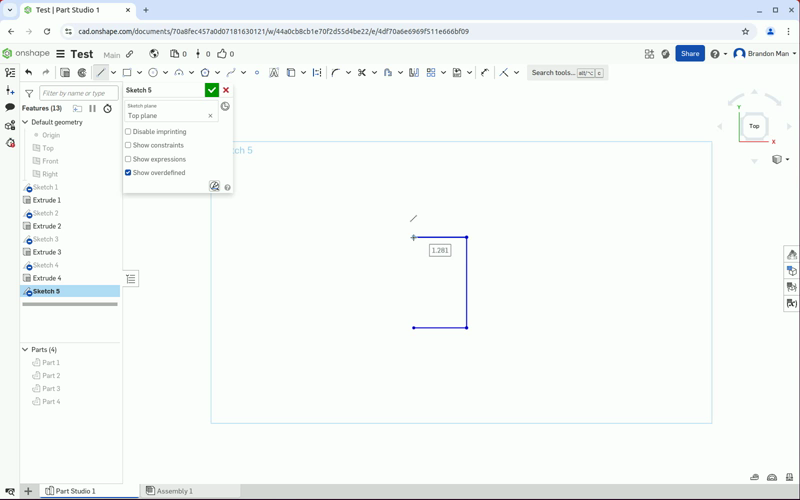
scroll(-6)
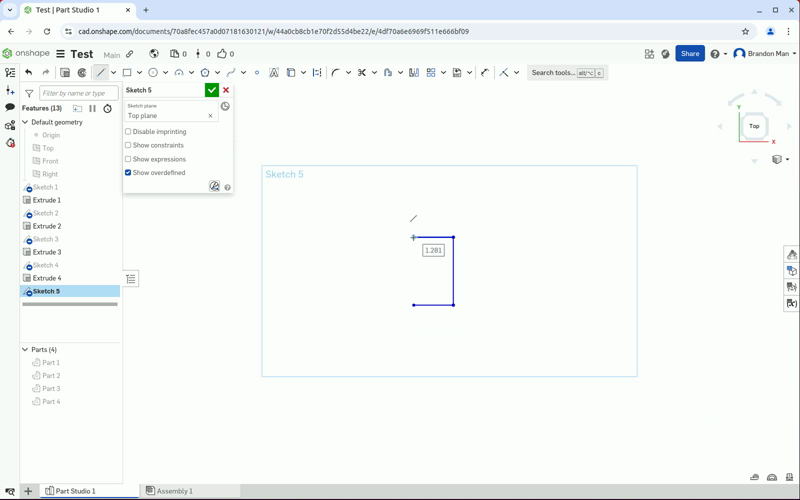
scroll(-6)
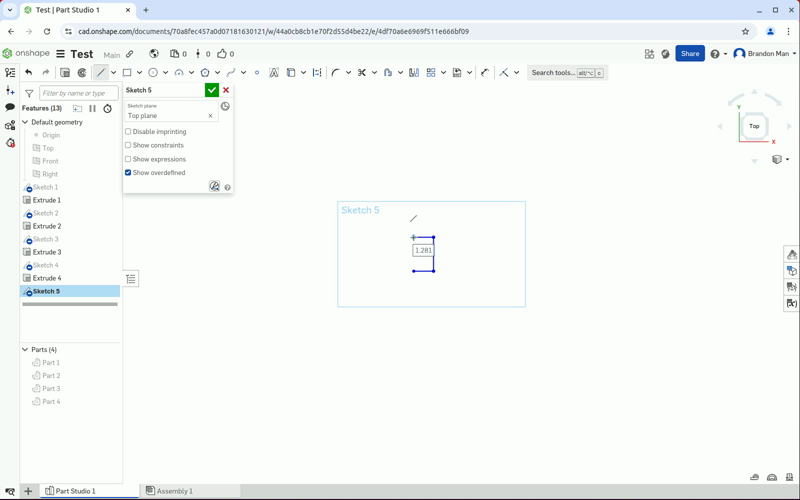
scroll(-6)
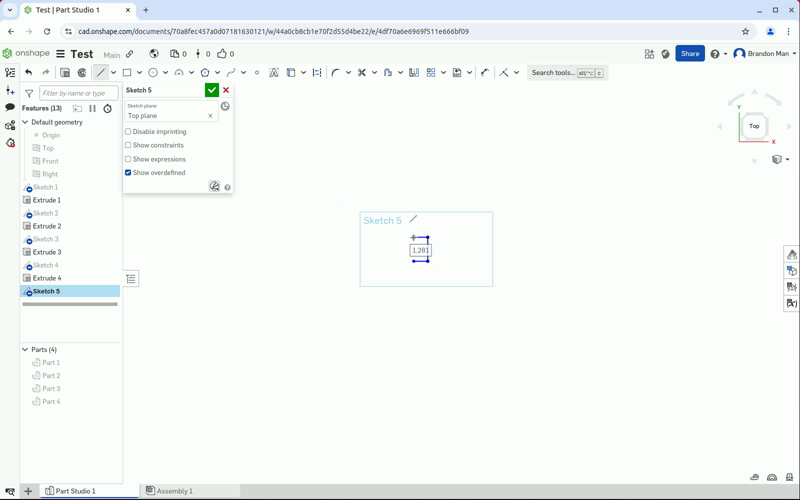
scroll(-6)
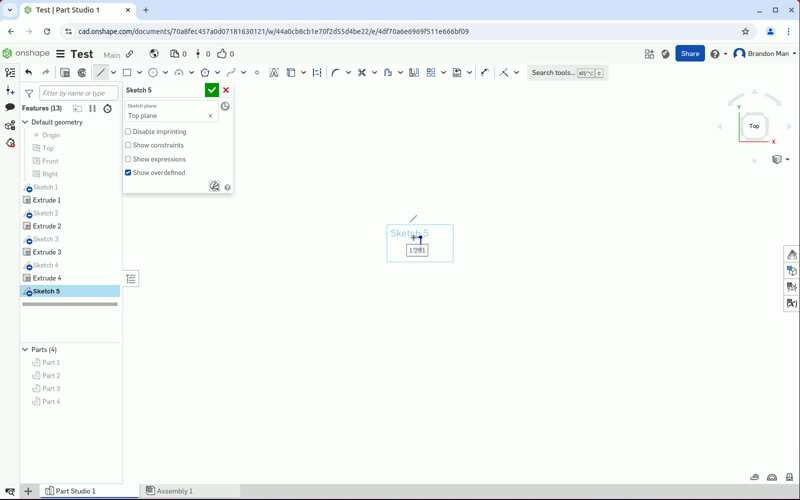
key_up(shift)
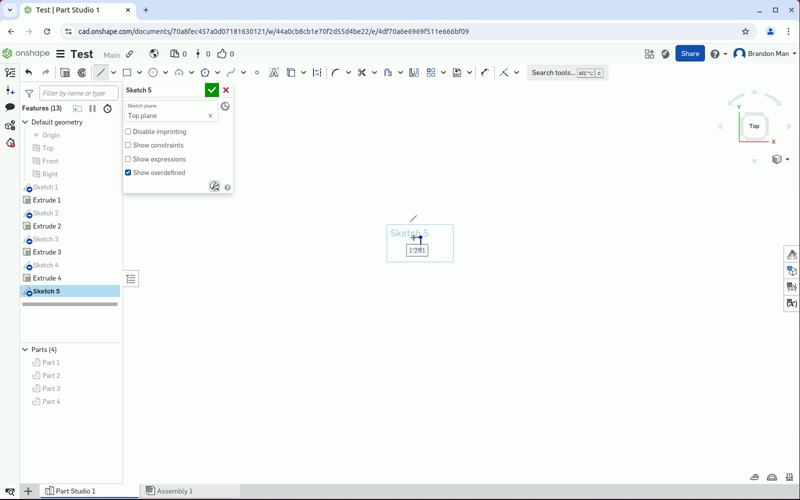
mouse_move(444, 237)
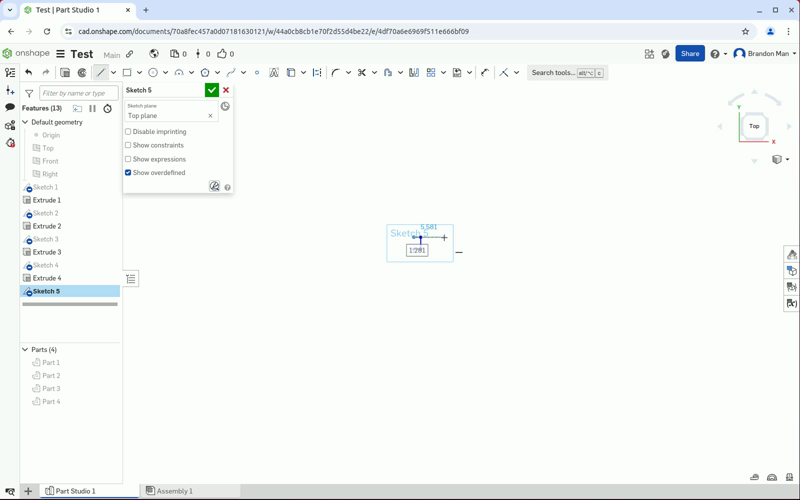
key_down(shift)
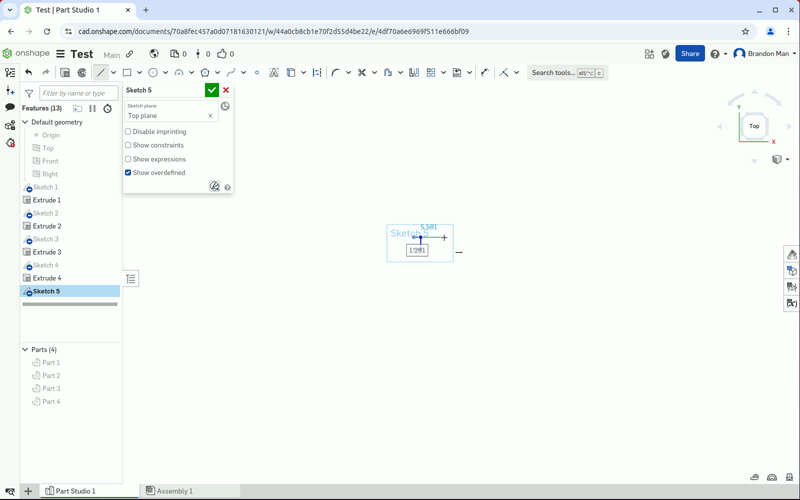
mouse_move(413, 249)
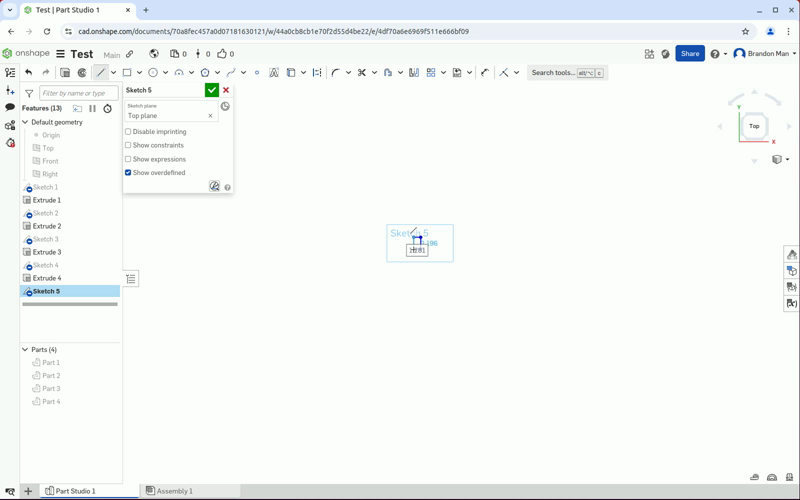
key_up(shift)
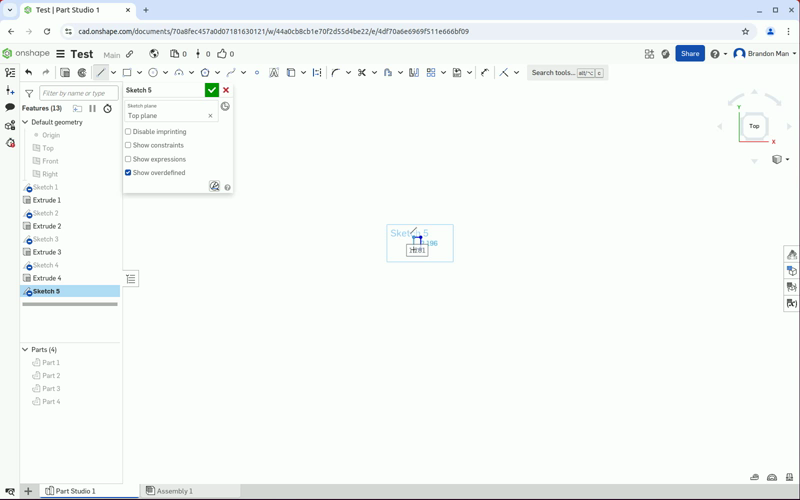
click(413, 249)
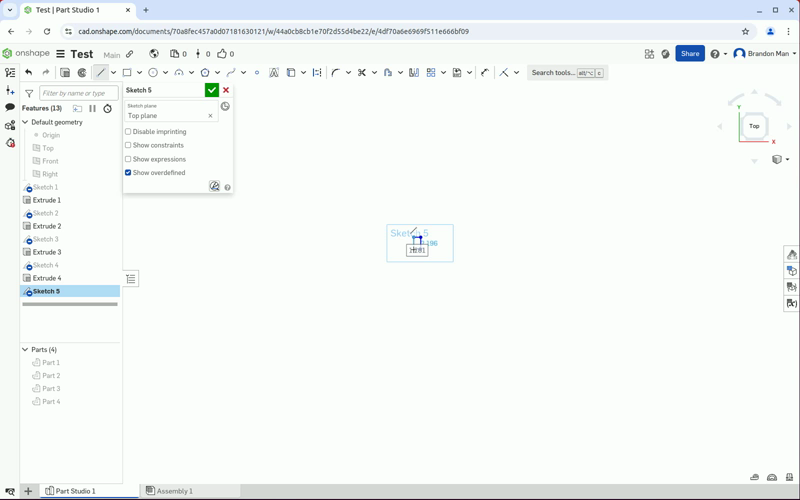
key(esc)
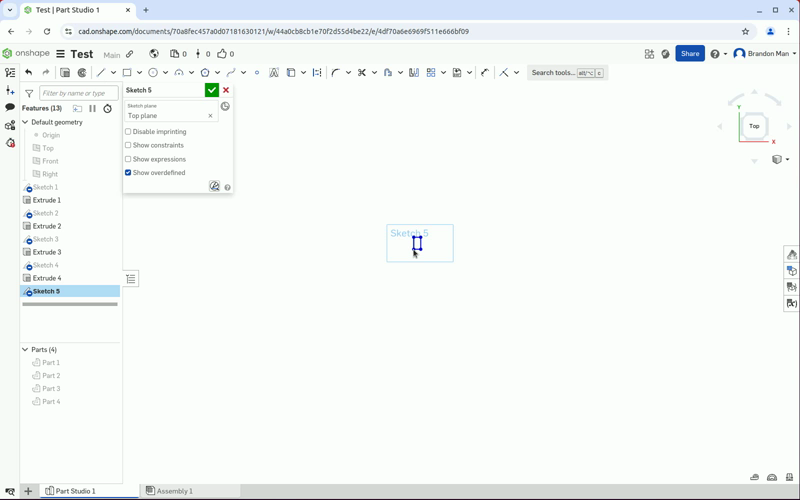
mouse_move(418, 241)
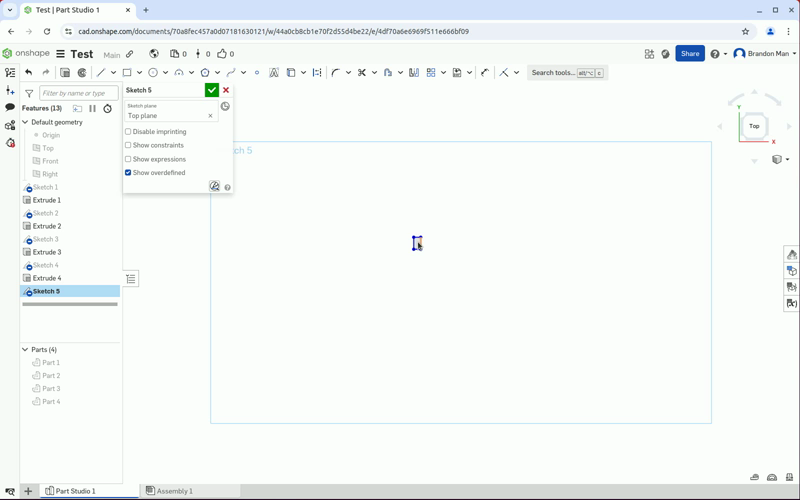
scroll(6)
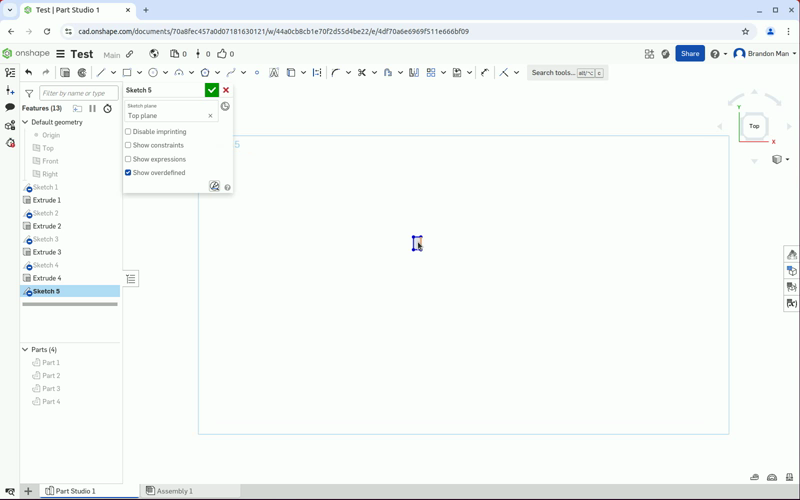
scroll(6)
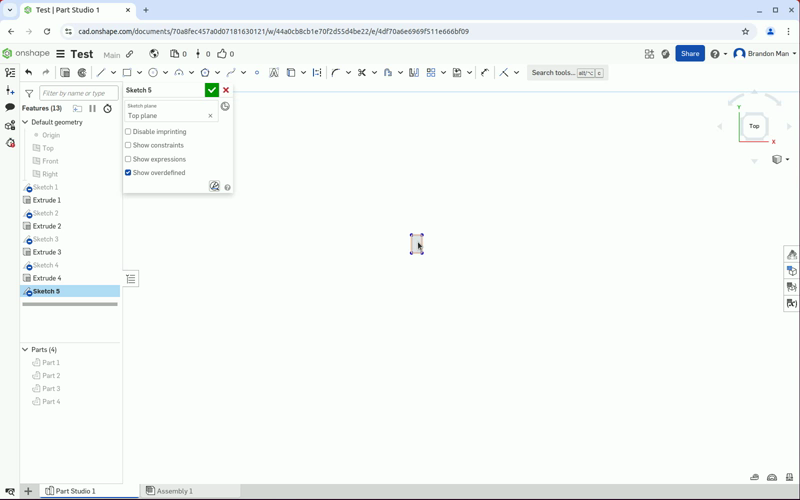
scroll(6)
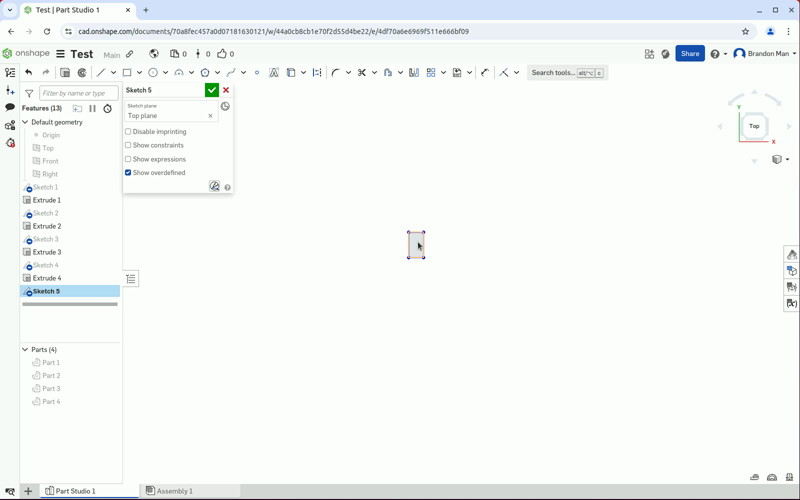
scroll(6)
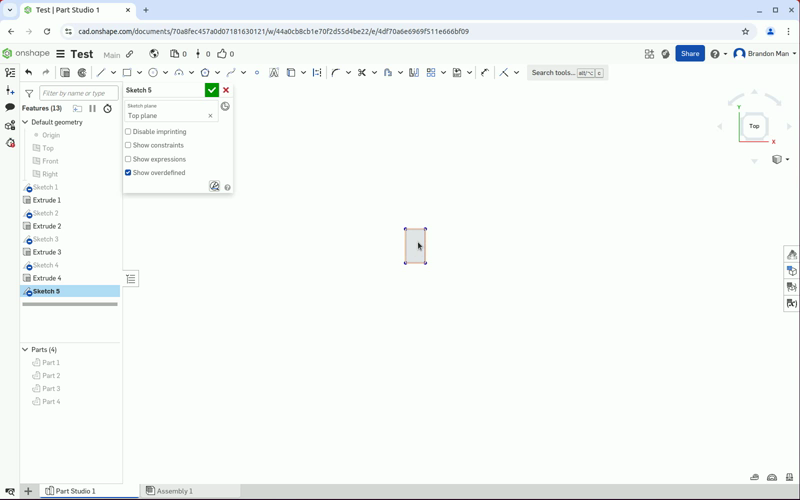
scroll(6)
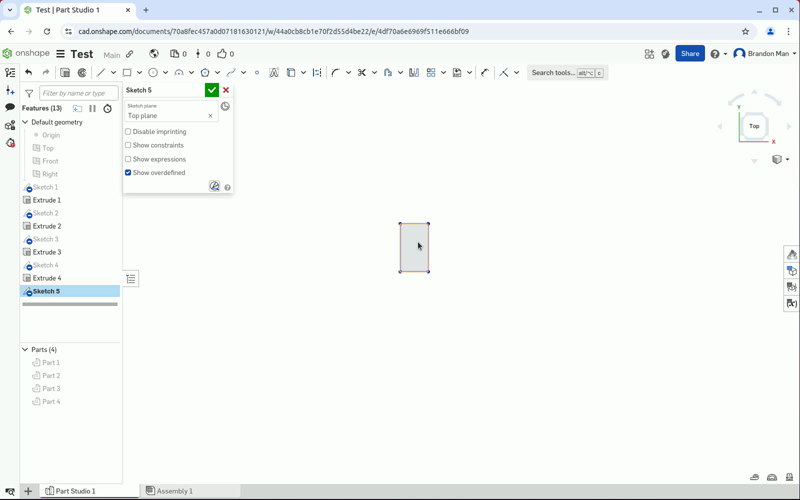
scroll(6)
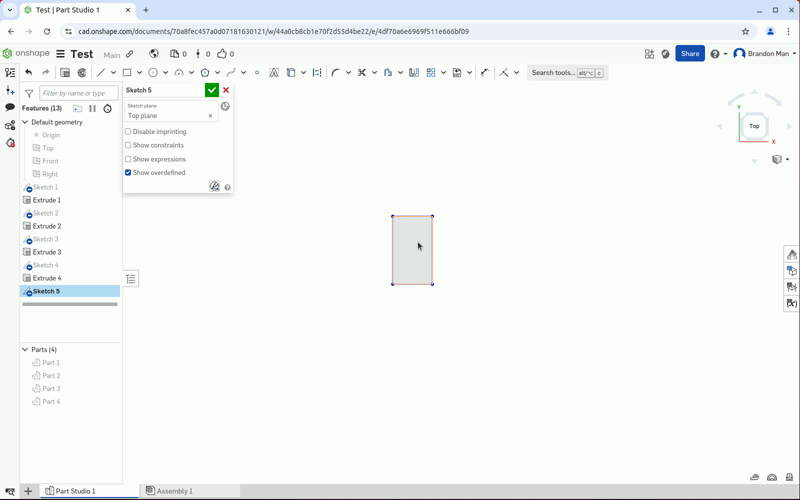
scroll(6)
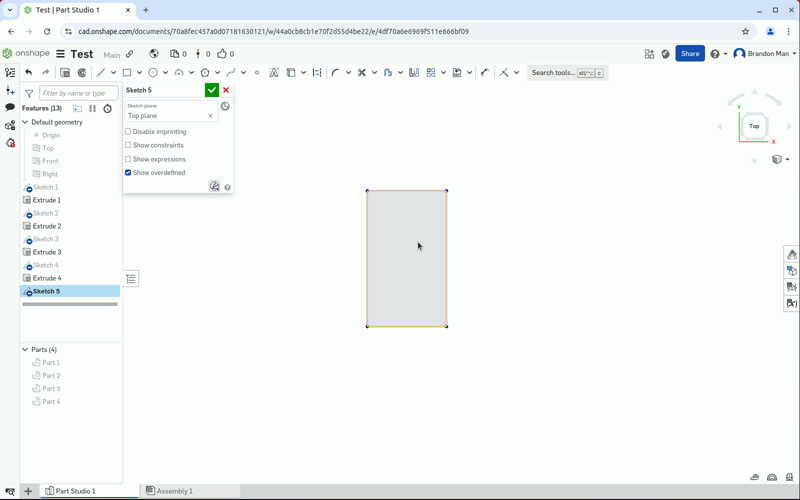
click(418, 241)
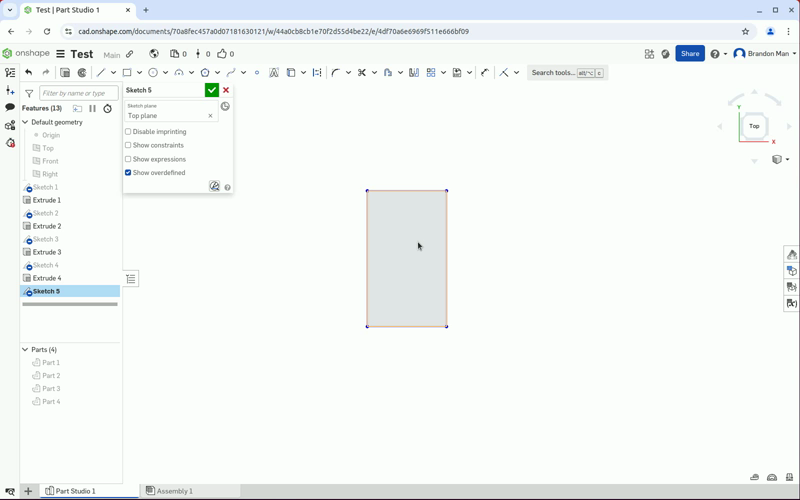
scroll(-6)
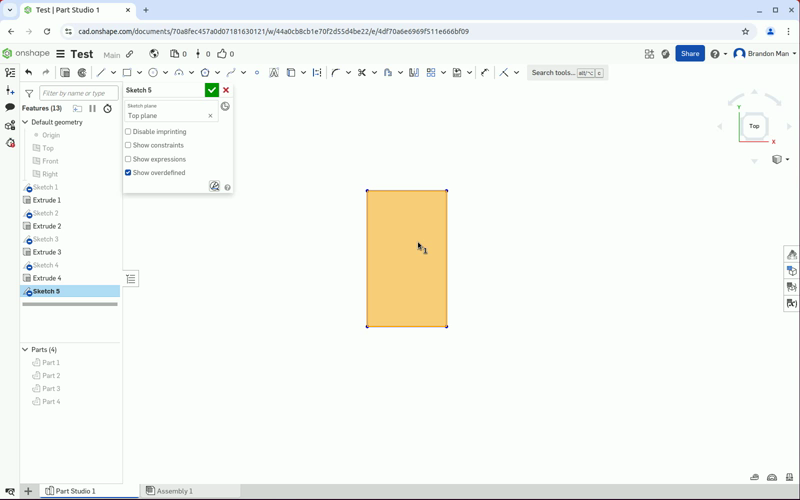
scroll(-6)
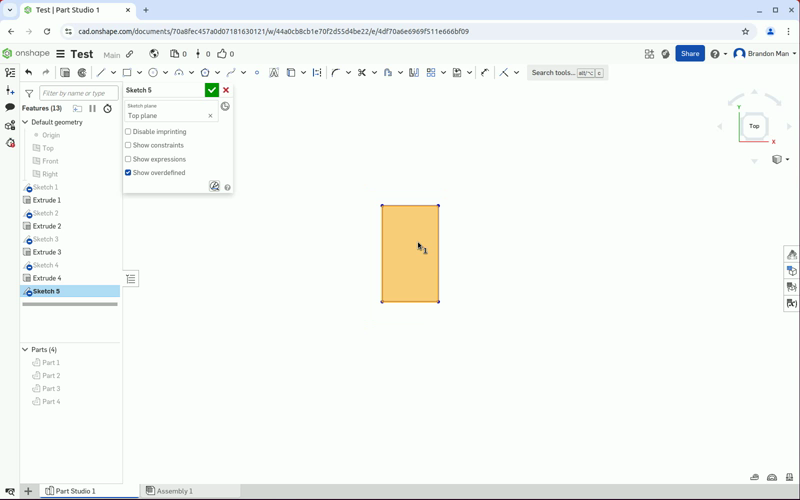
scroll(-6)
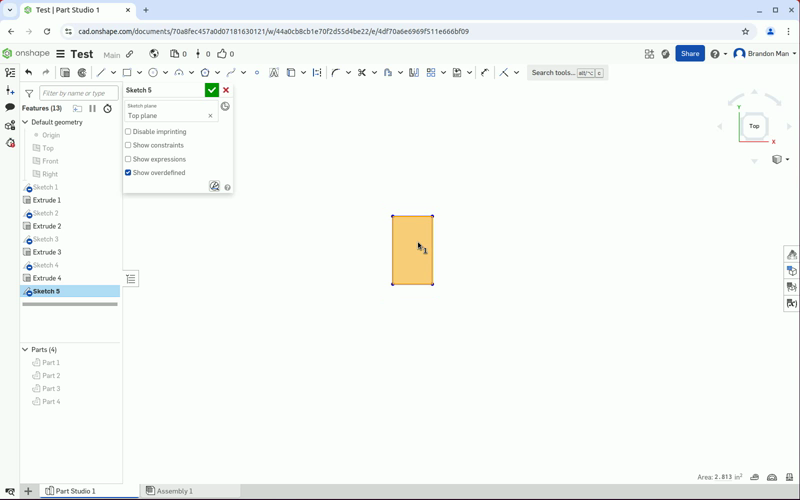
scroll(-6)
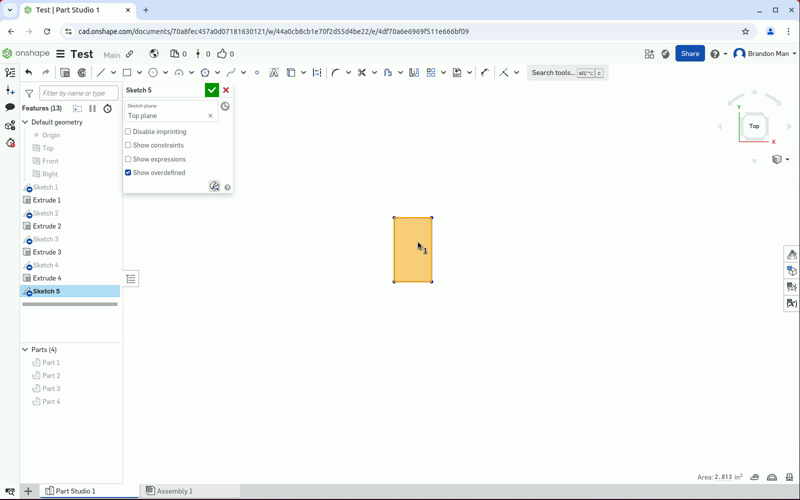
scroll(-6)
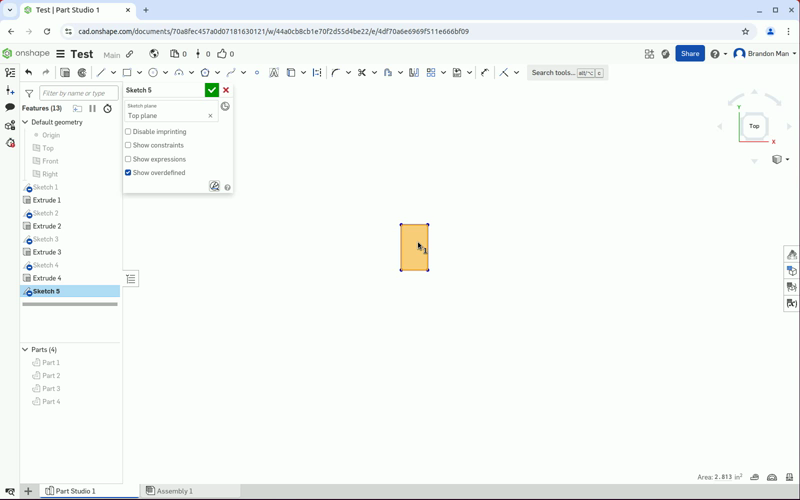
scroll(-6)
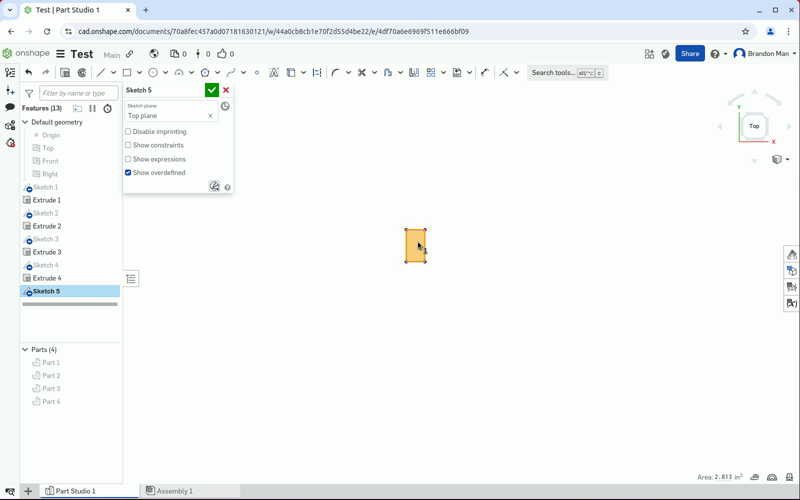
scroll(-6)
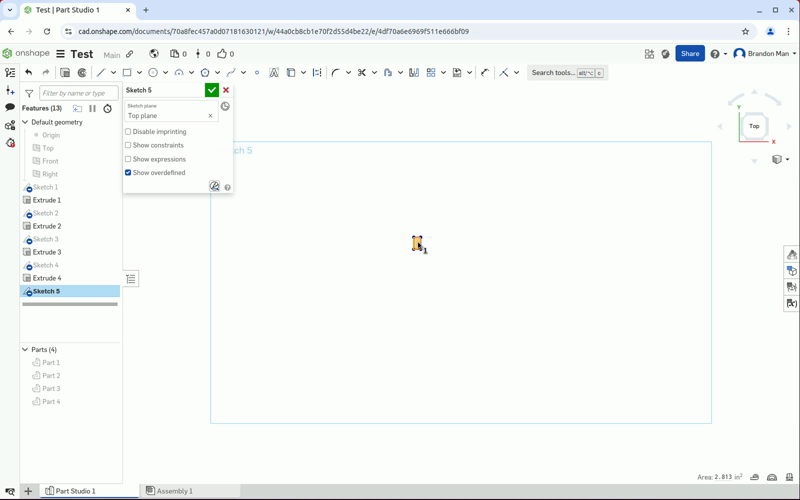
mouse_move(73, 352)
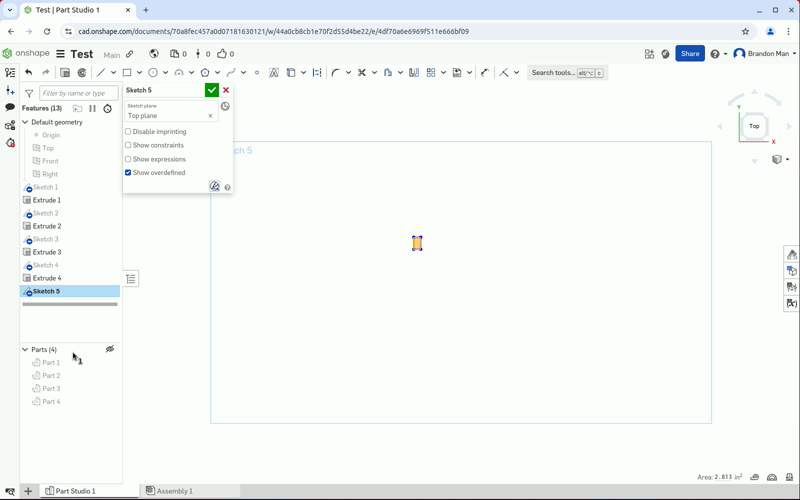
key(shift+y)
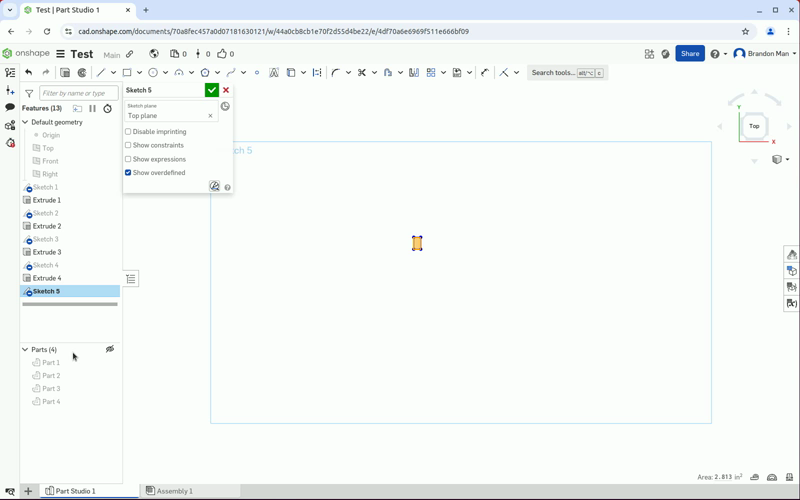
key(shift+e)
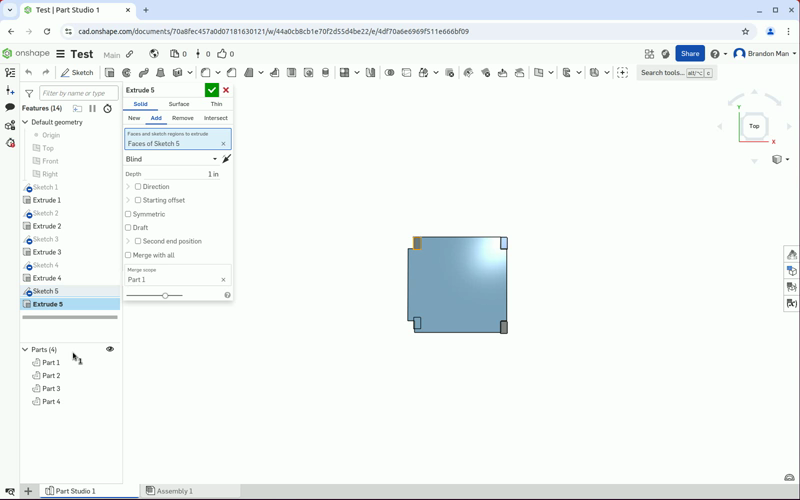
mouse_move(143, 106)
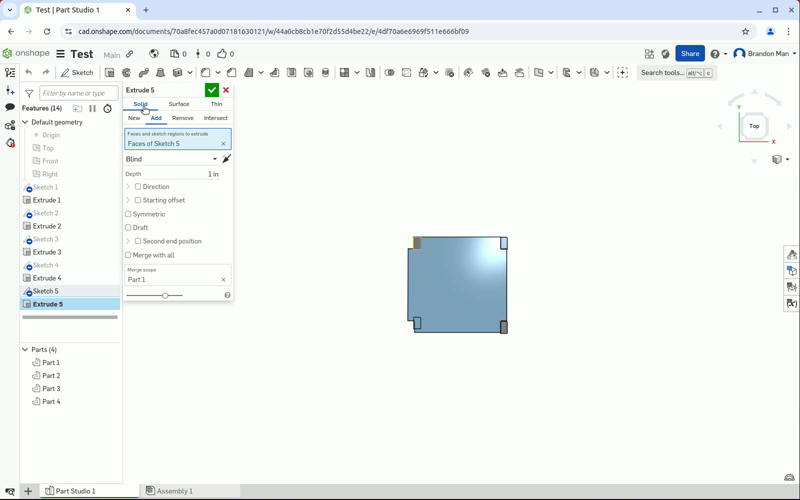
click(143, 106)
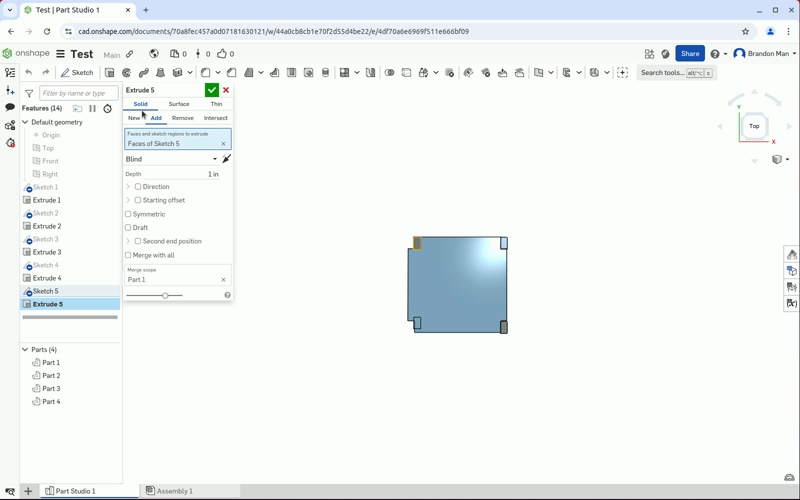
mouse_move(137, 120)
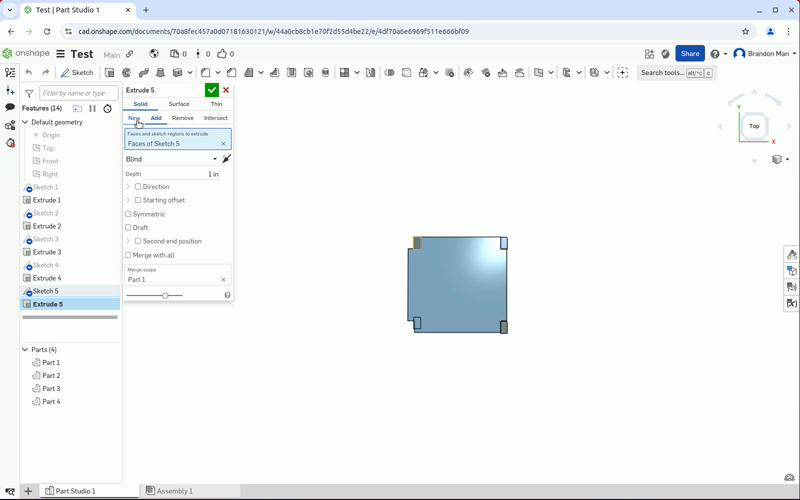
click(137, 120)
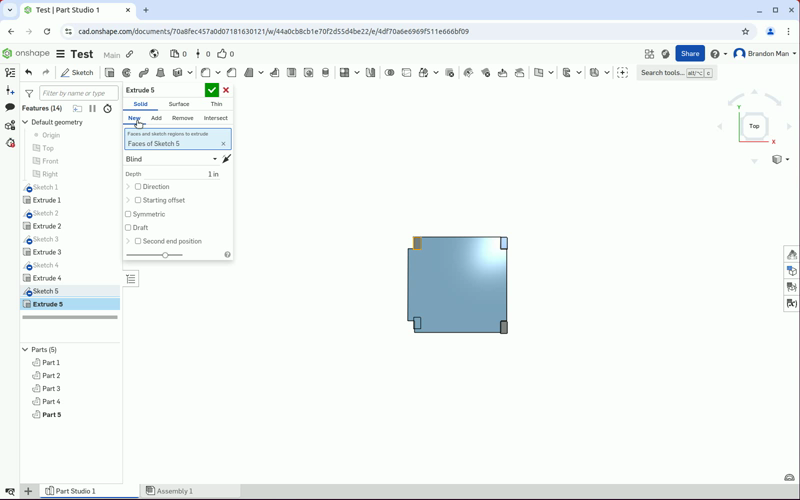
key(tab, 4)
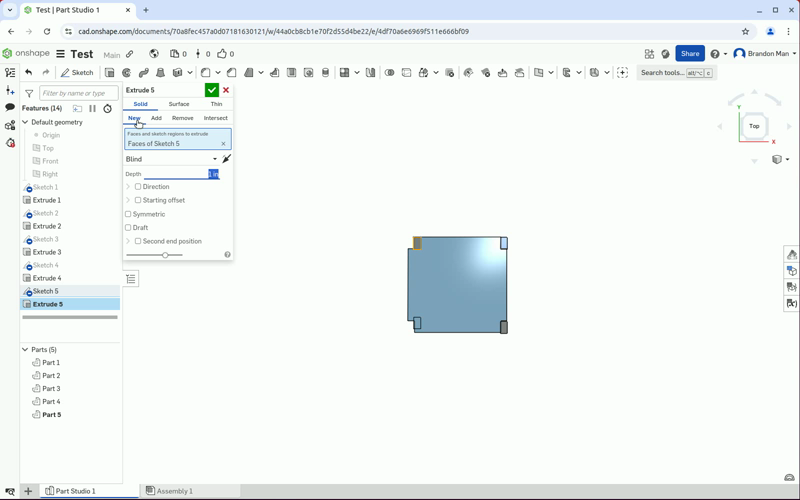
text(-23.108)
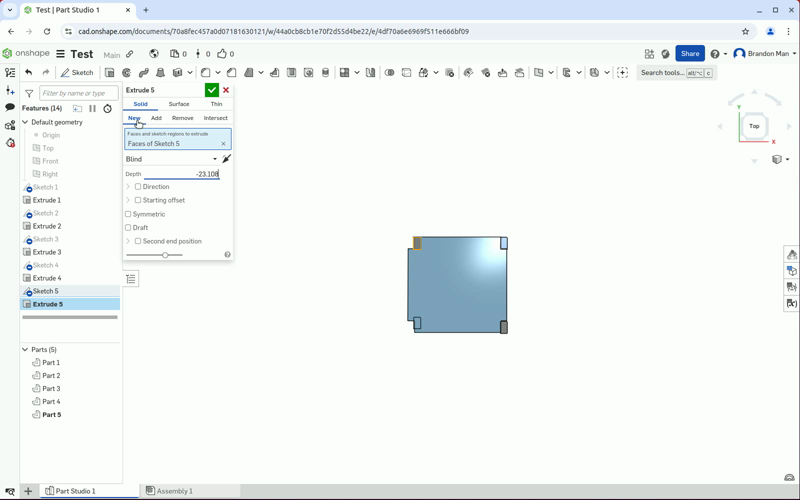
key(enter)
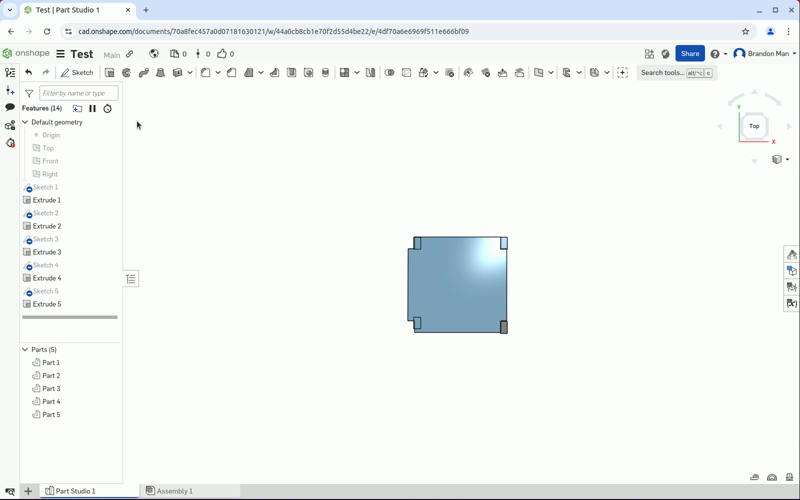
key(shift+h)
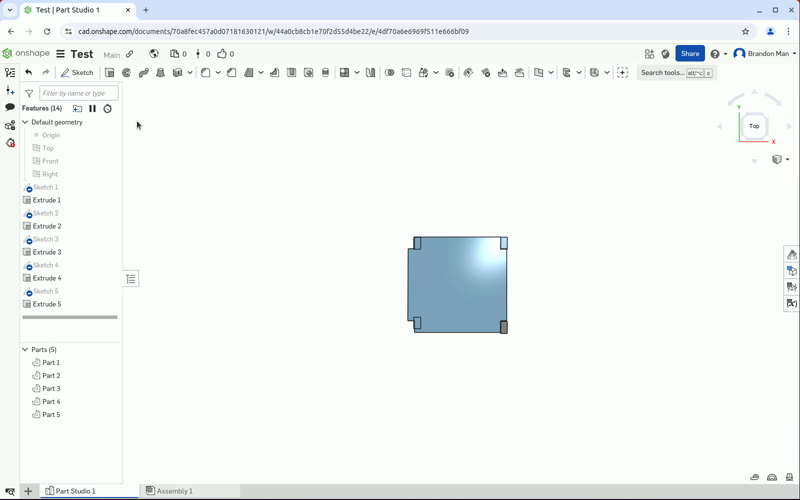
key(shift+h)
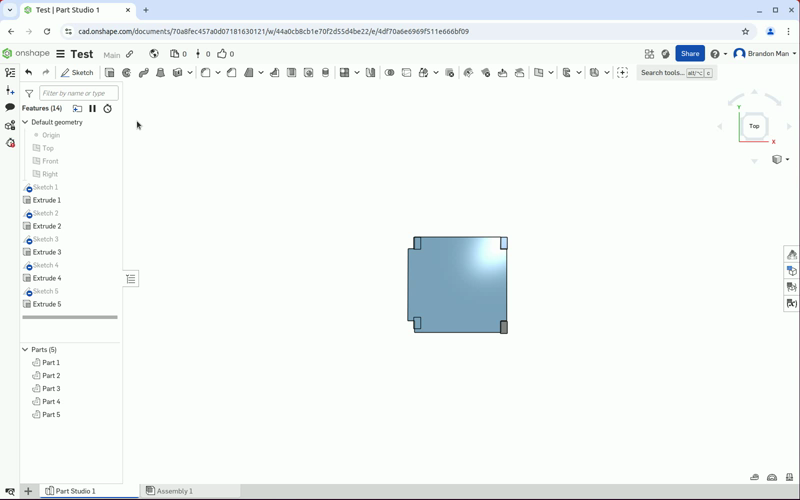
mouse_move(73, 189)
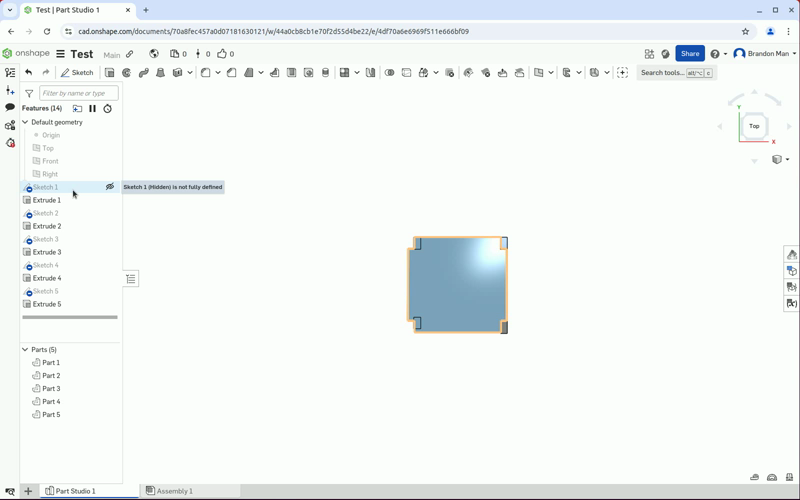
click(73, 189)
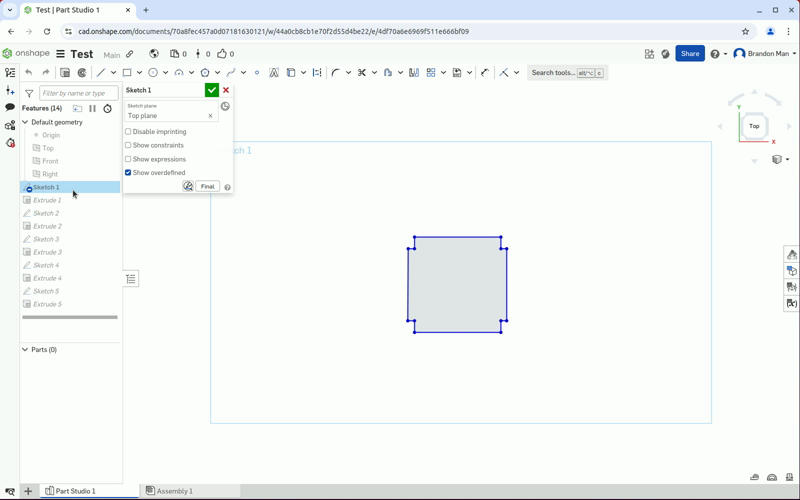
mouse_move(229, 92)
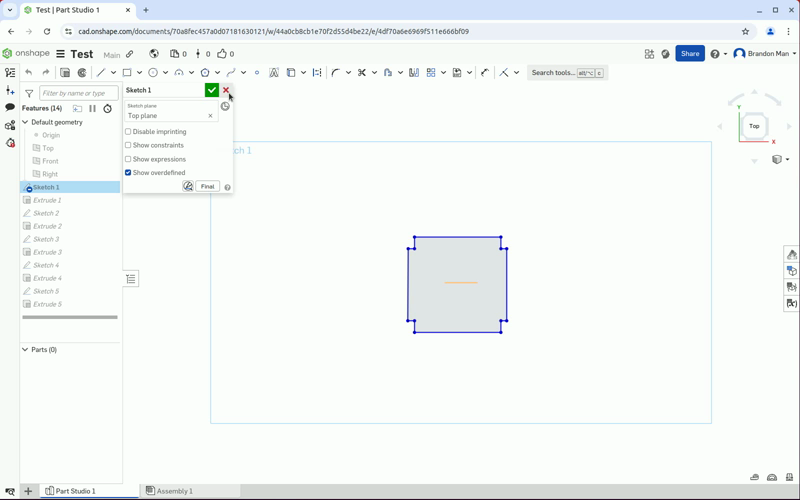
click(229, 92)
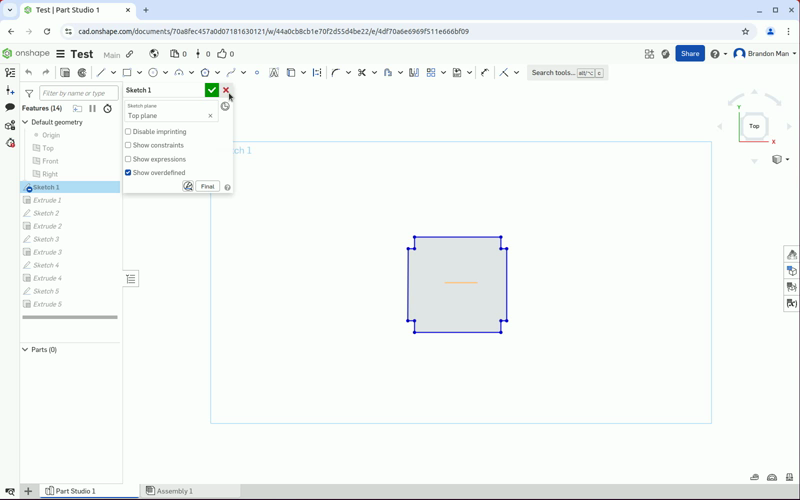
key(shift+s)
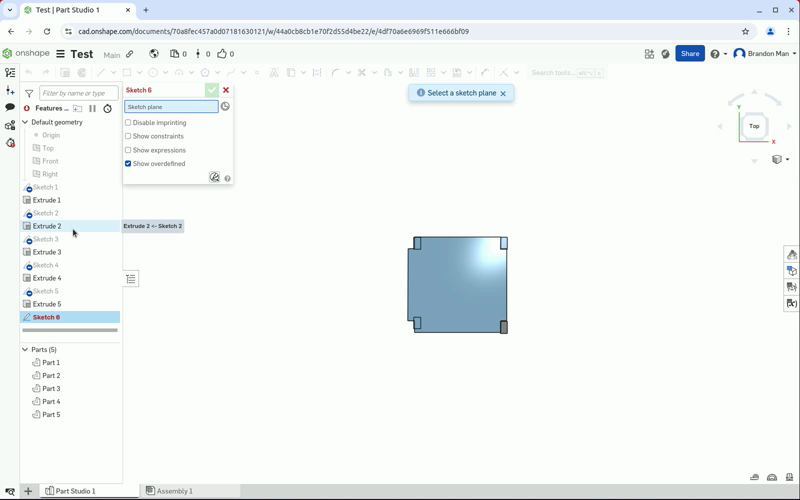
scroll(3)
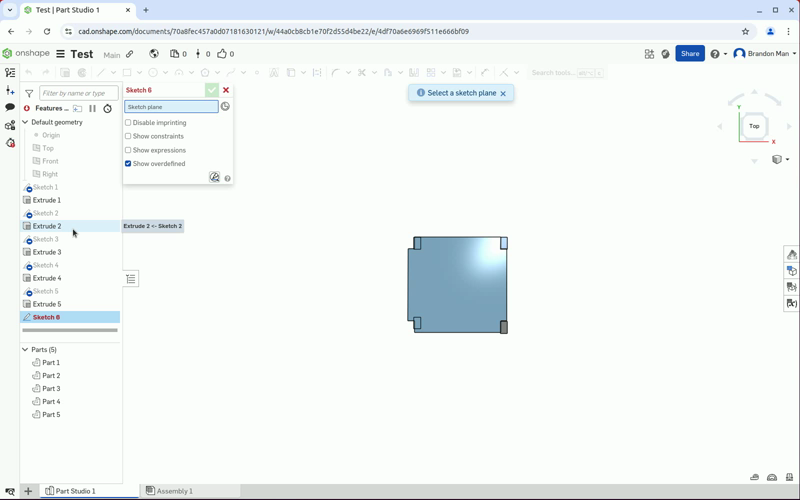
mouse_move(73, 150)
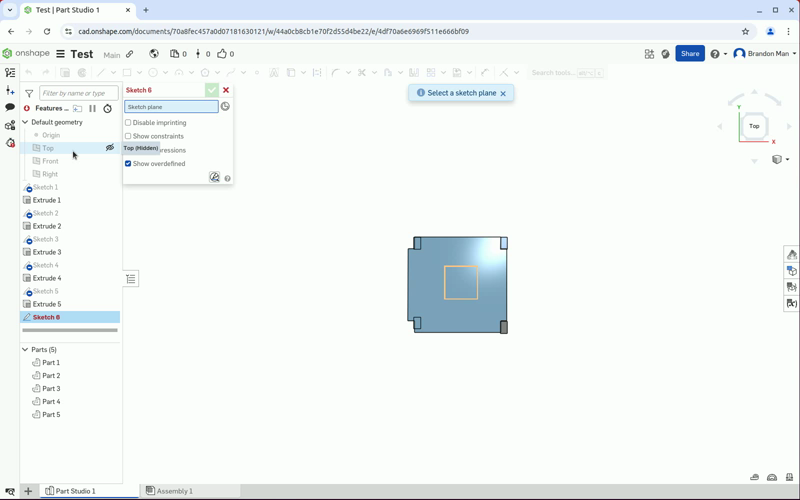
click(73, 150)
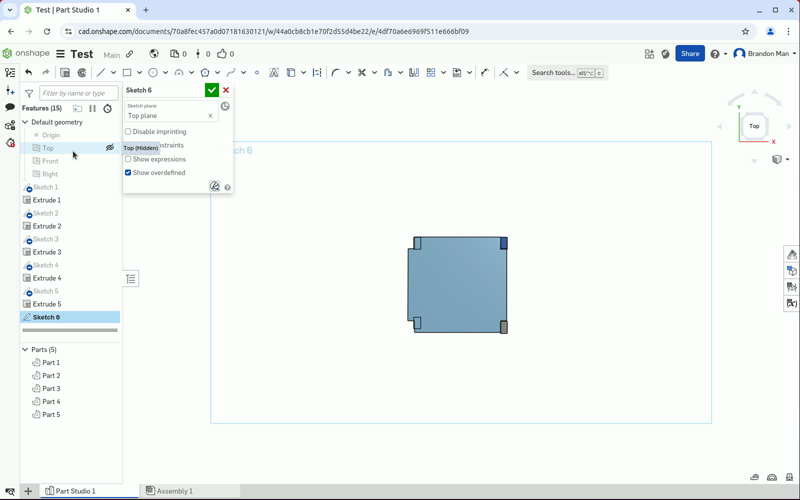
mouse_move(73, 352)
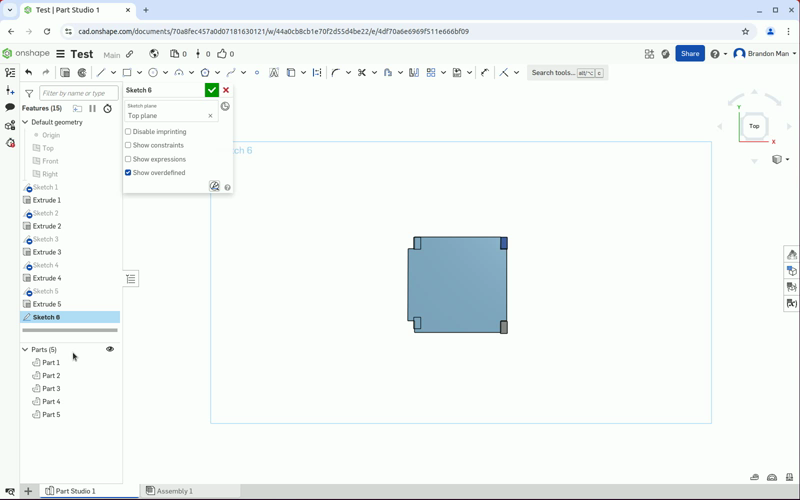
key(y)
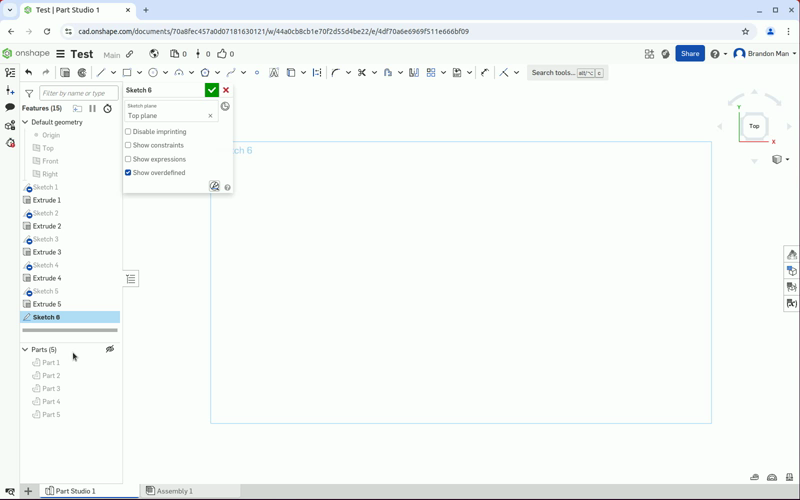
key(l)
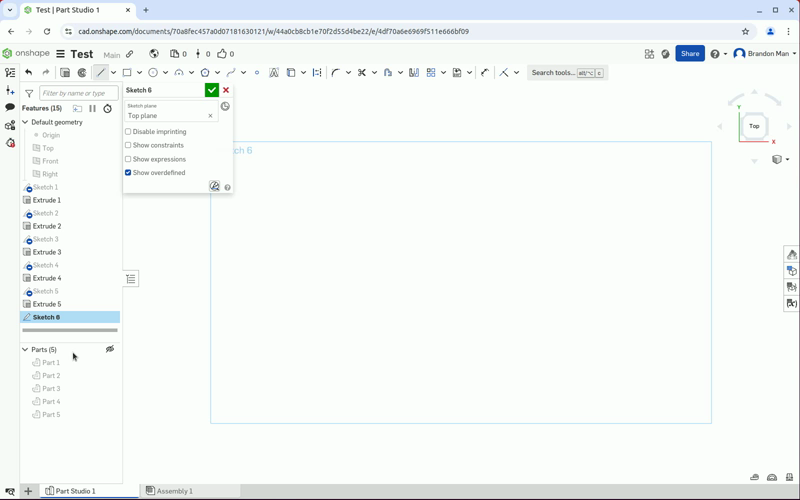
key_down(shift)
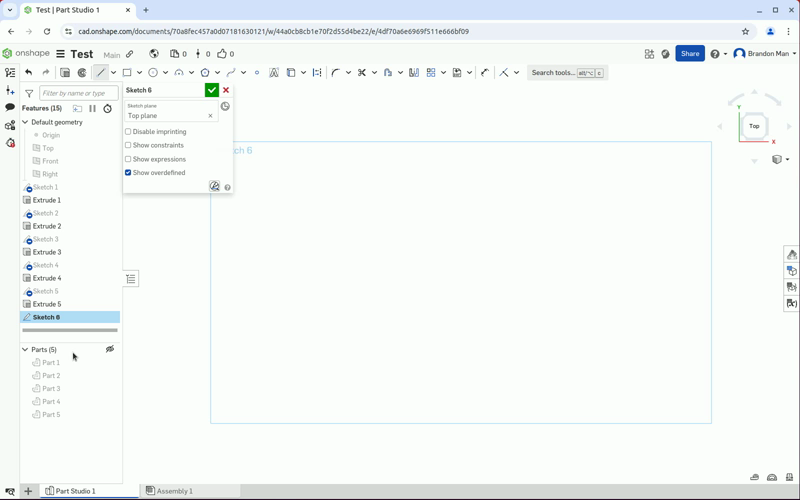
mouse_move(500, 249)
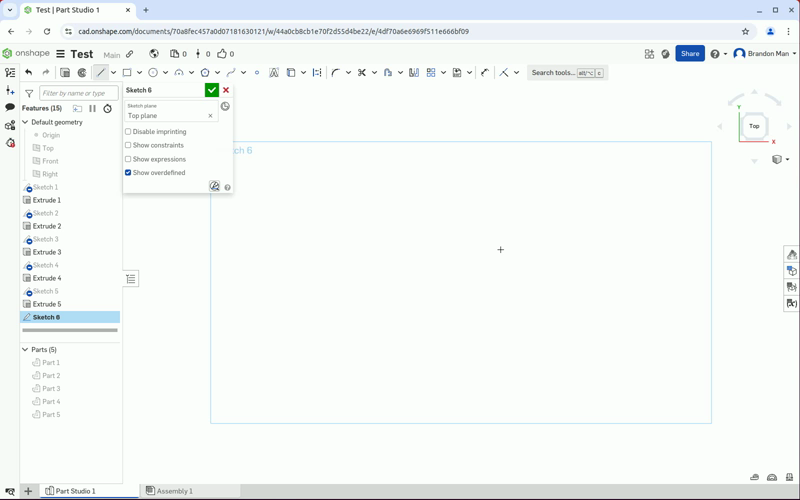
click(500, 249)
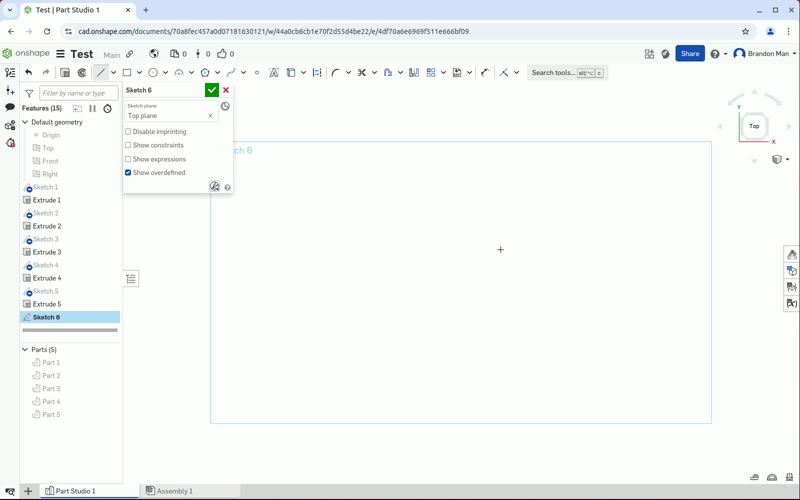
key_up(shift)
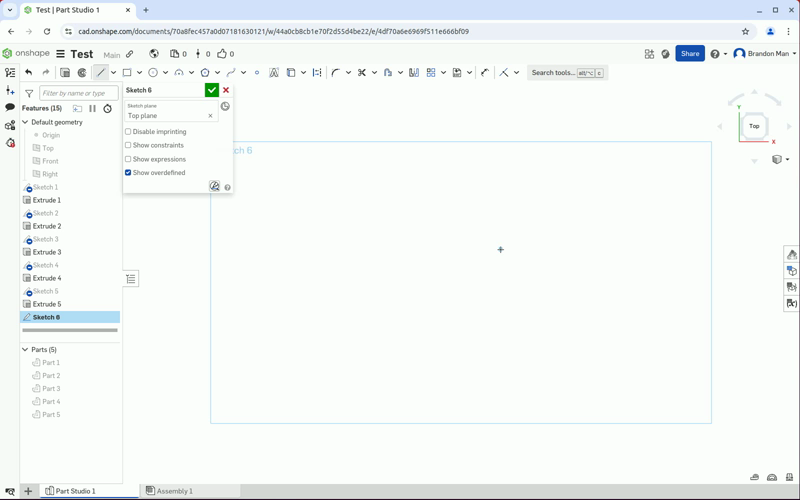
key_down(shift)
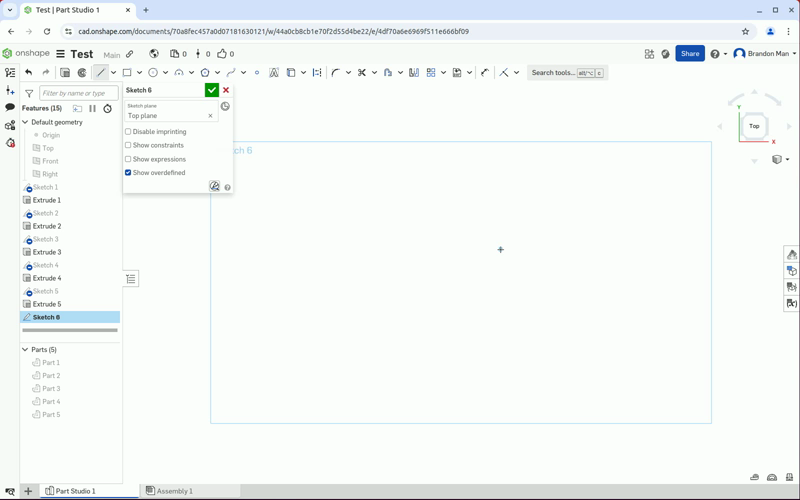
mouse_move(530, 249)
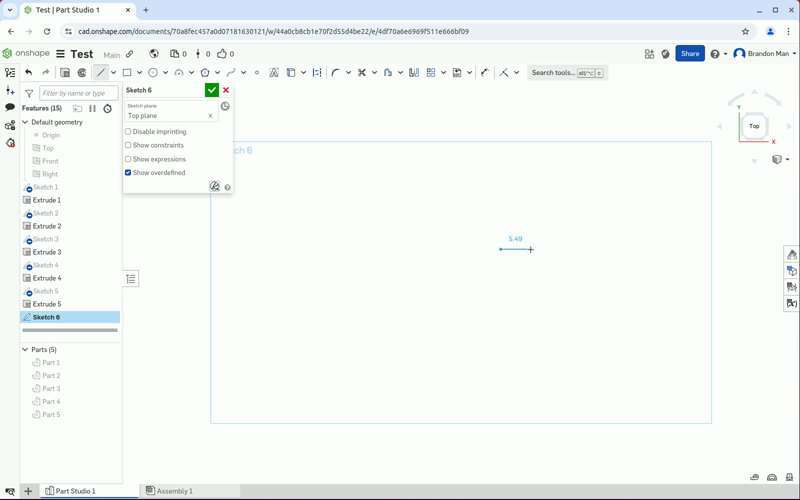
mouse_move(507, 249)
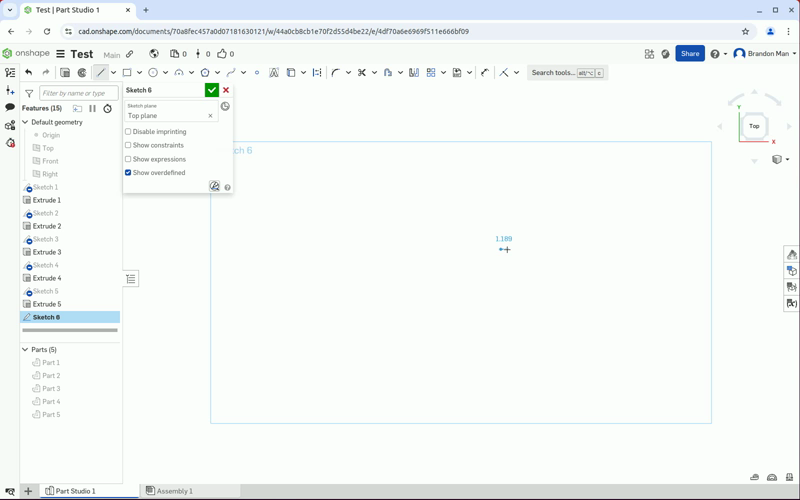
scroll(6)
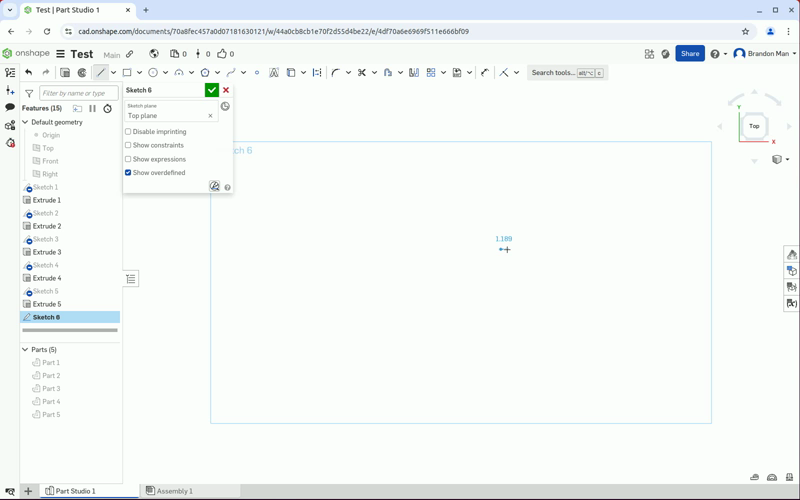
scroll(6)
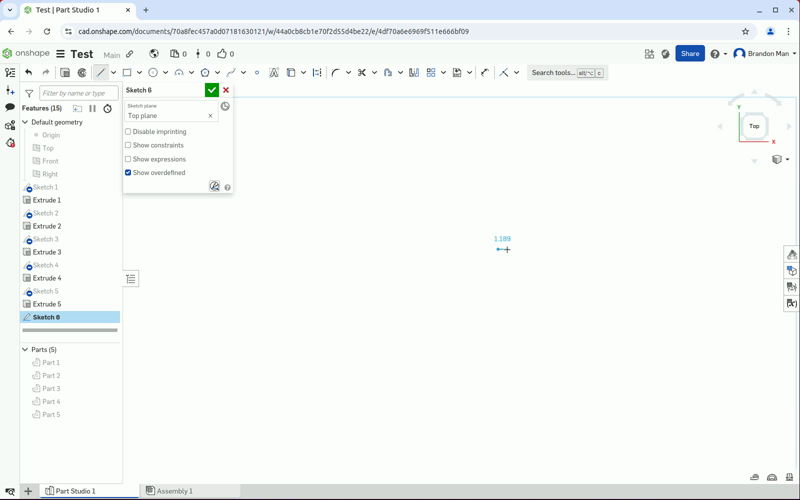
scroll(6)
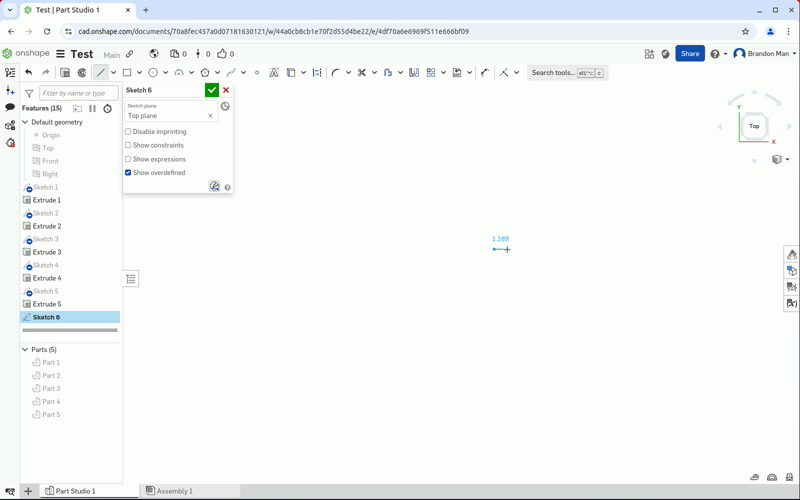
scroll(6)
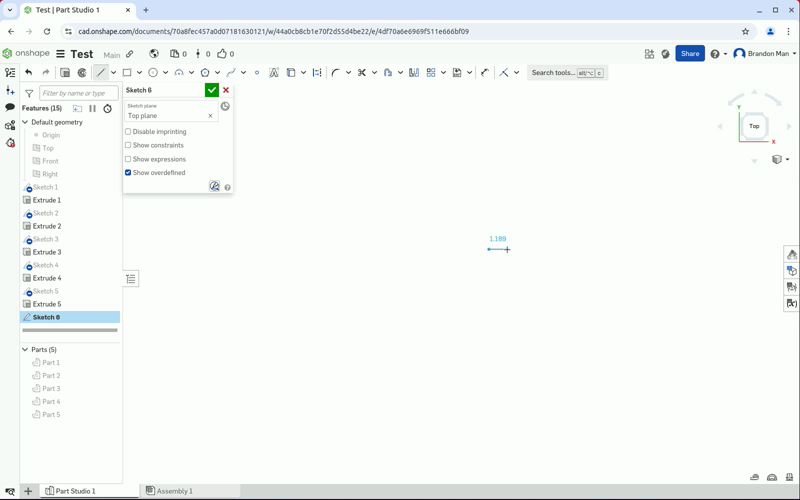
scroll(6)
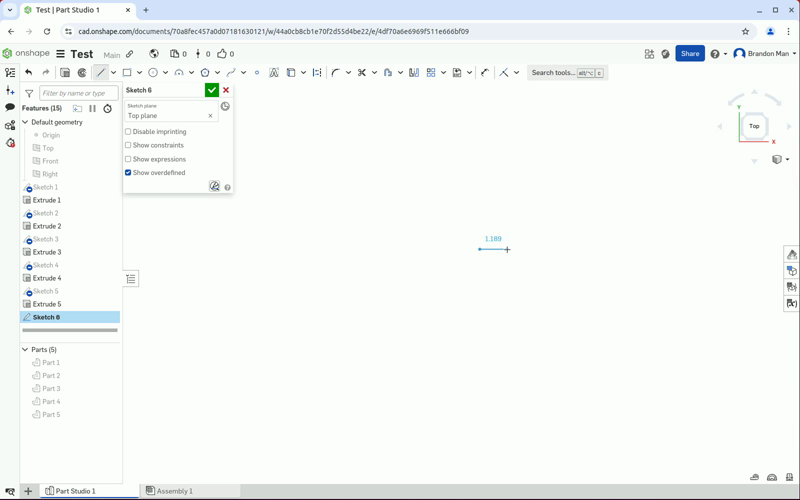
scroll(6)
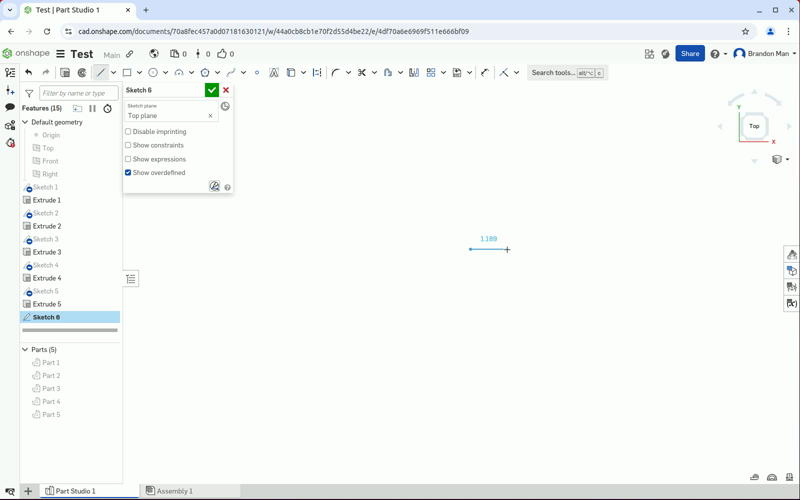
scroll(6)
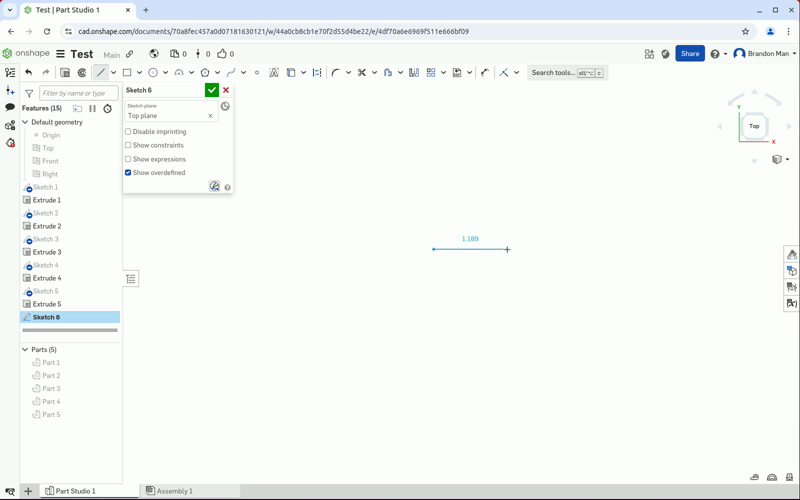
click(507, 249)
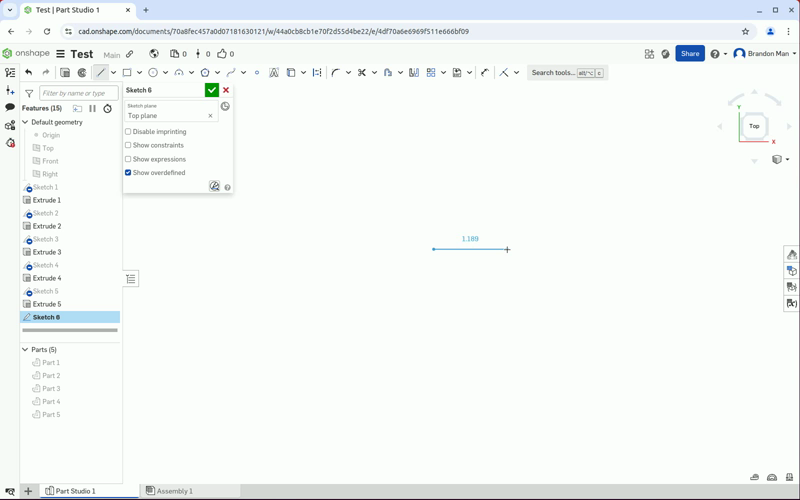
scroll(-6)
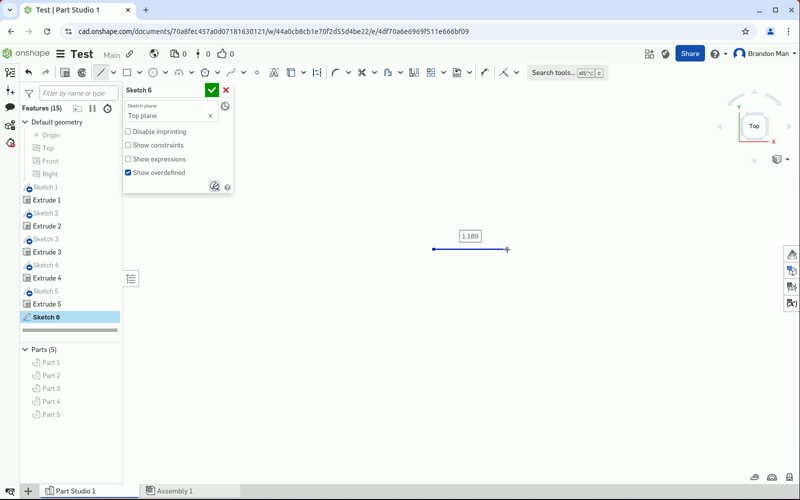
scroll(-6)
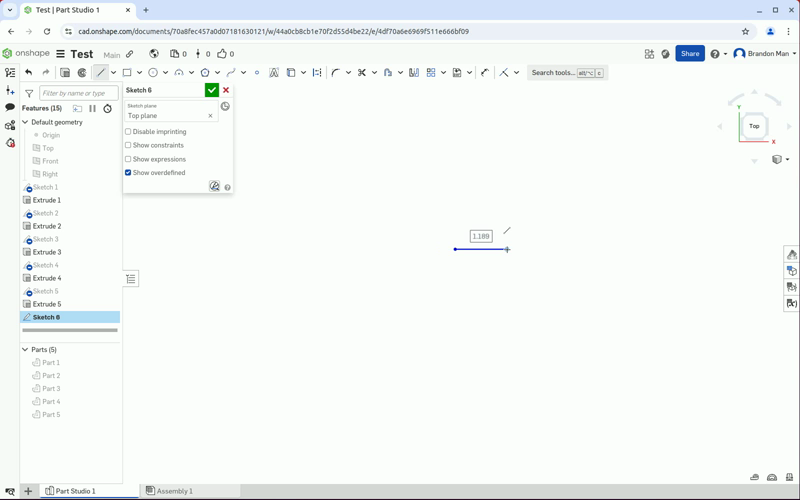
scroll(-6)
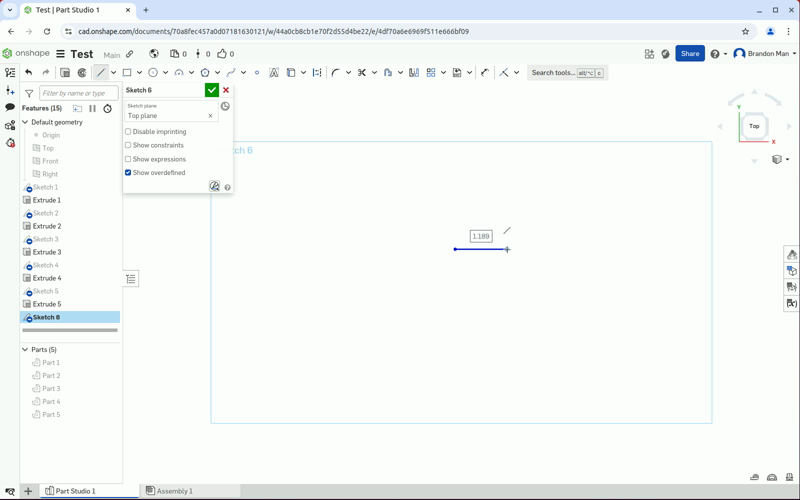
scroll(-6)
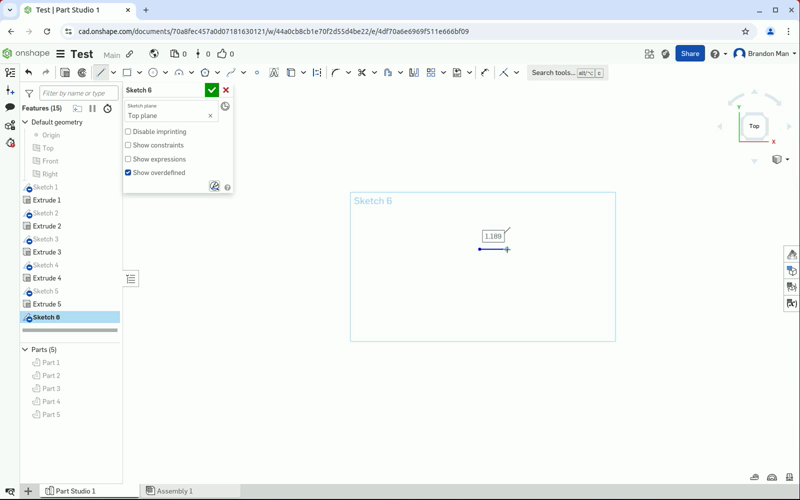
scroll(-6)
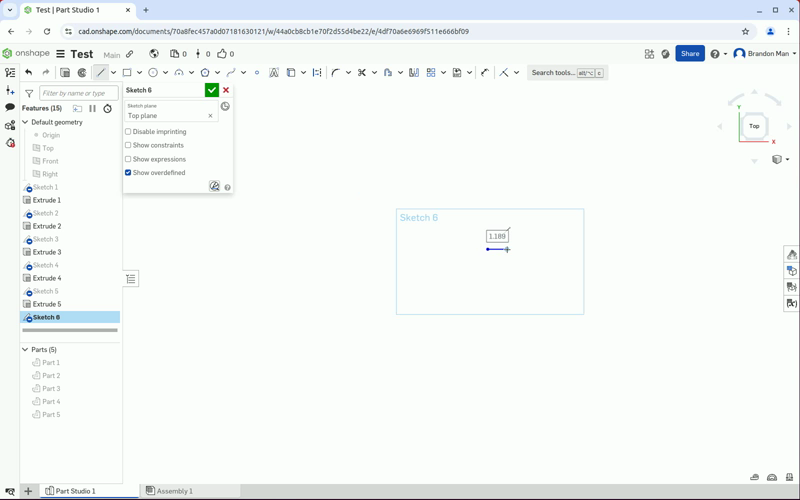
scroll(-6)
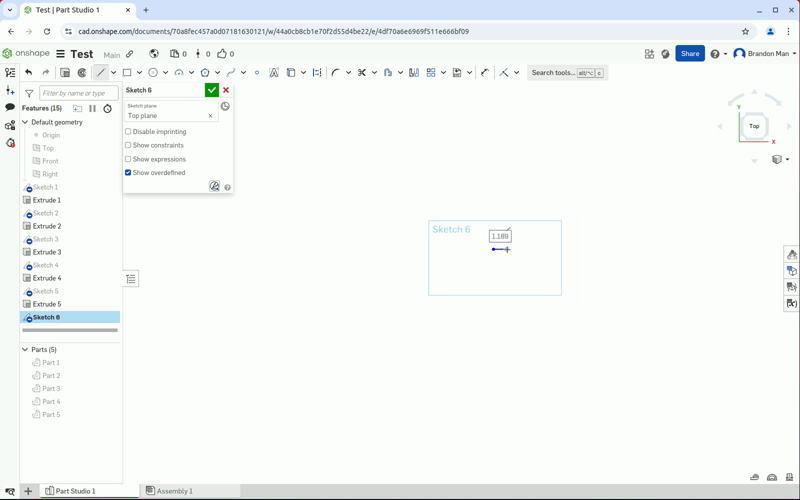
scroll(-6)
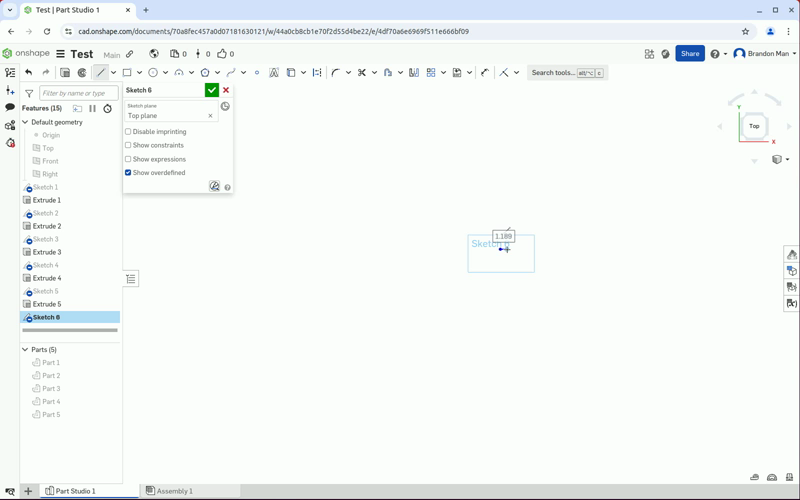
key_up(shift)
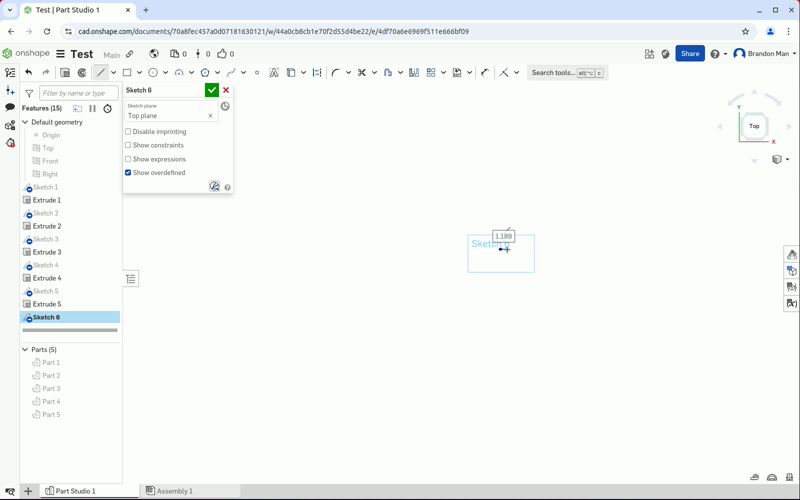
key_down(shift)
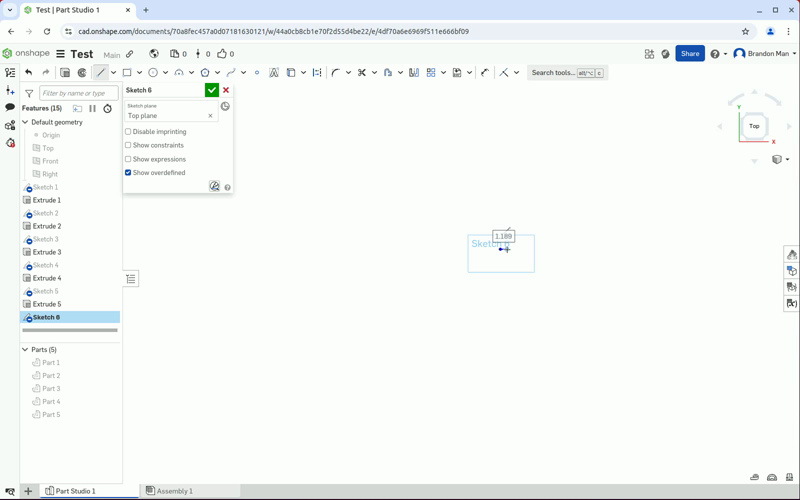
mouse_move(537, 249)
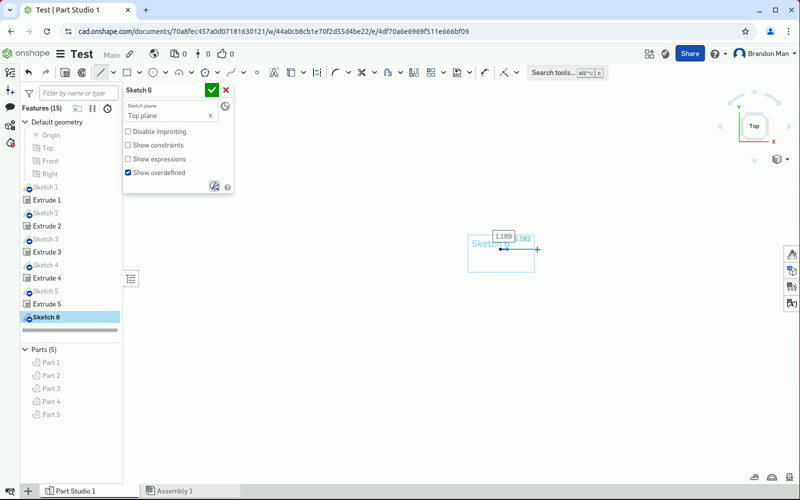
mouse_move(507, 237)
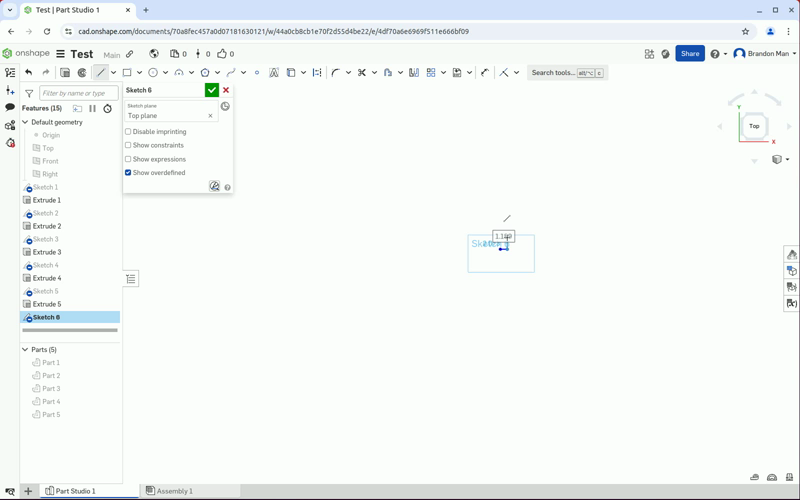
click(507, 237)
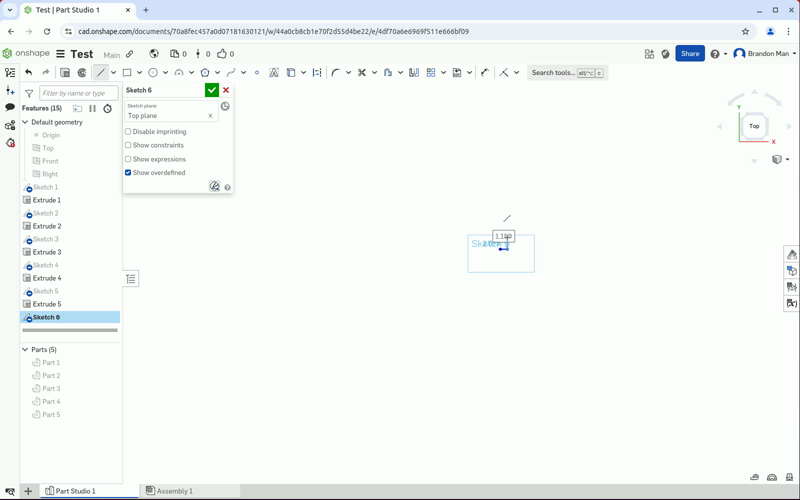
key_up(shift)
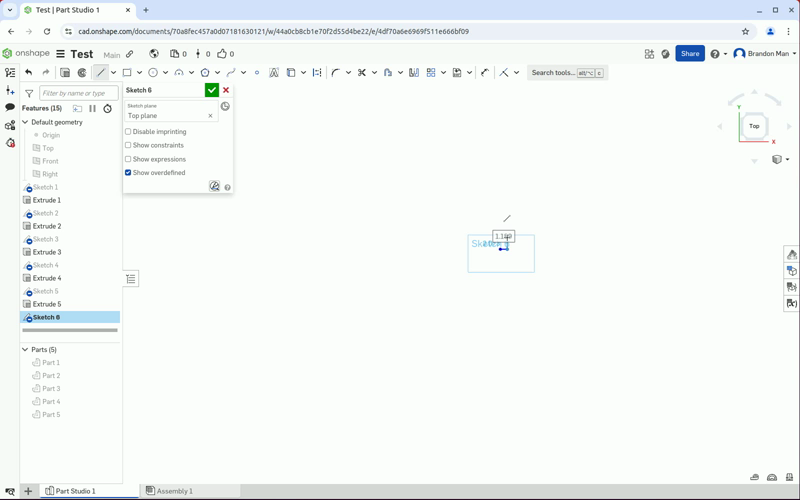
key_down(shift)
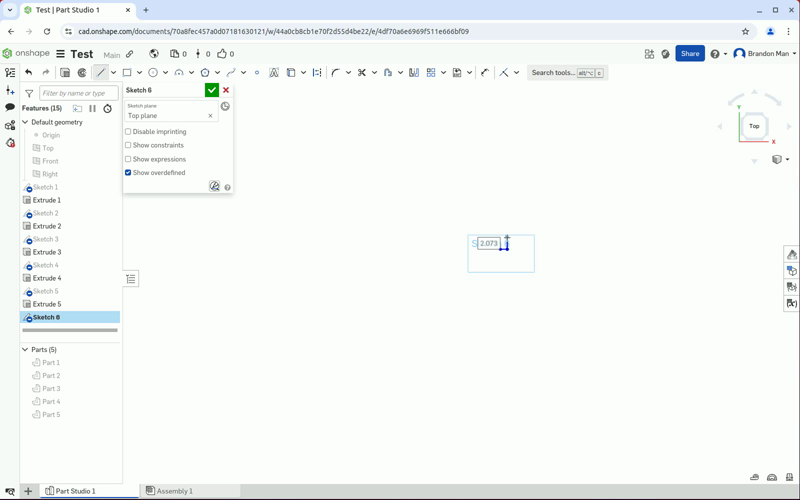
mouse_move(537, 237)
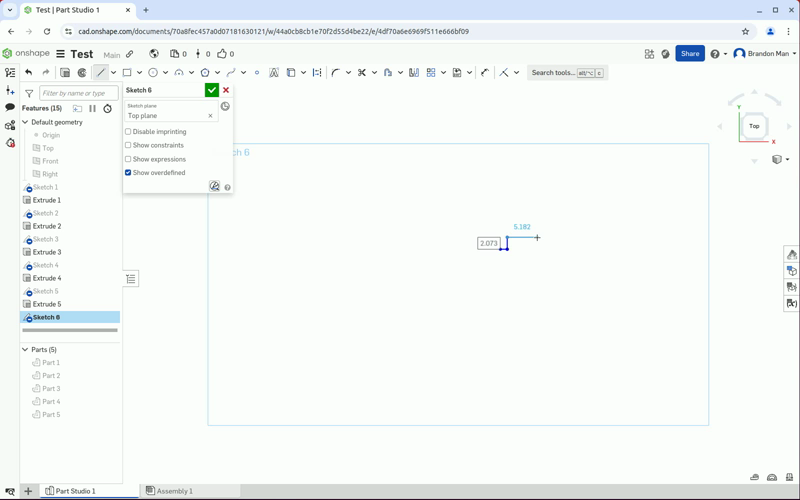
mouse_move(500, 237)
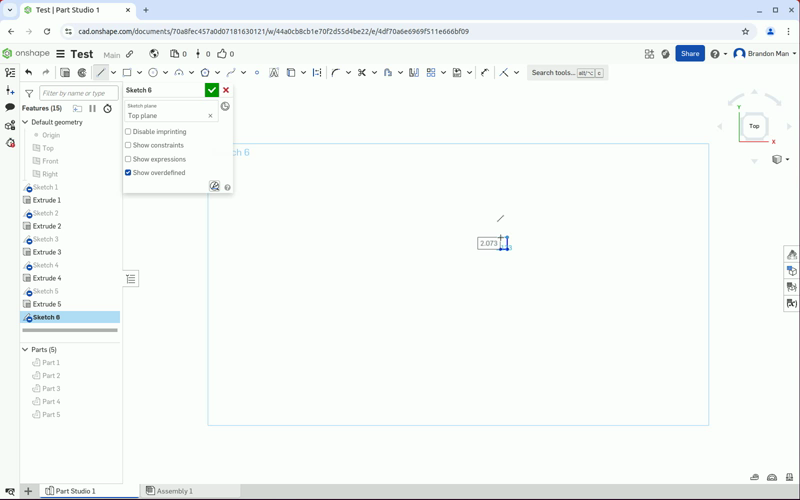
scroll(6)
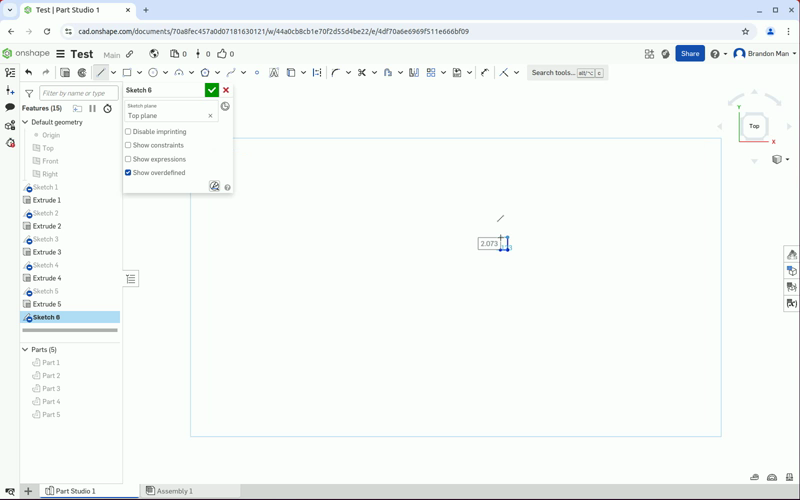
scroll(6)
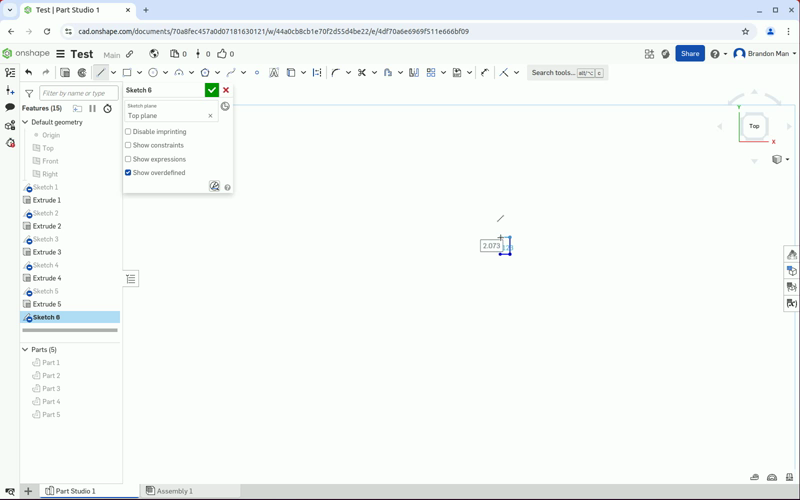
scroll(6)
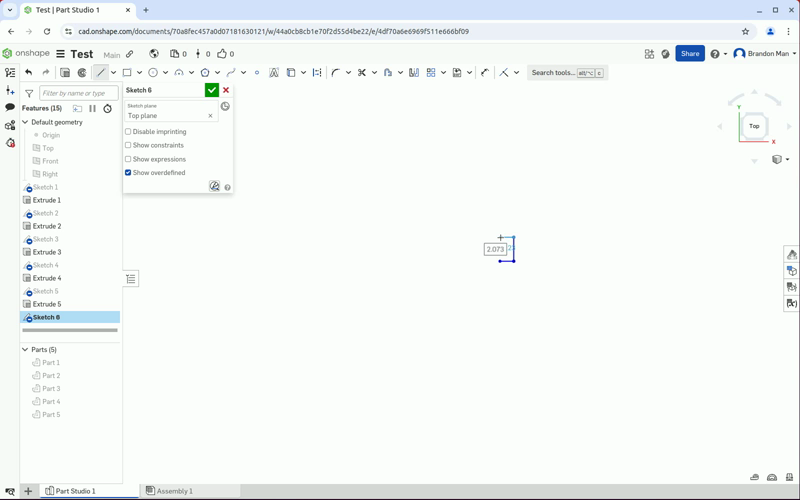
scroll(6)
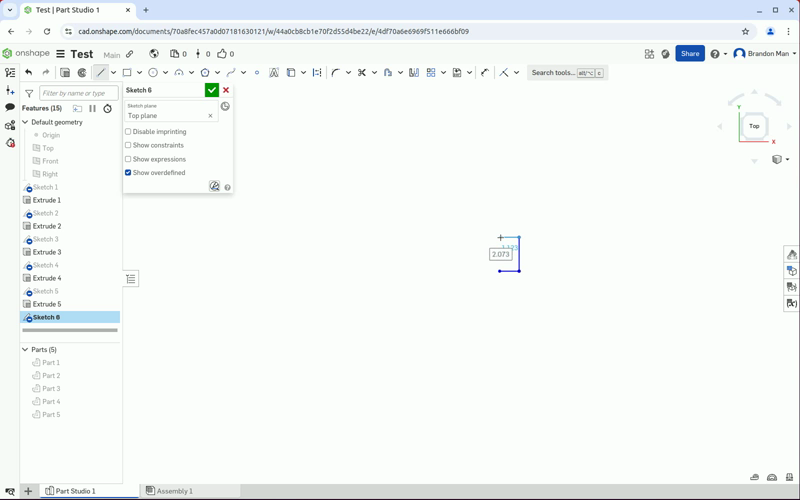
scroll(6)
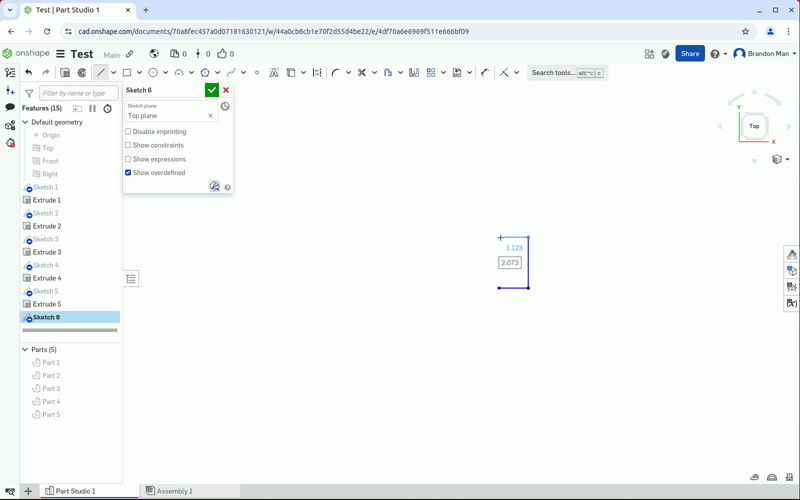
scroll(6)
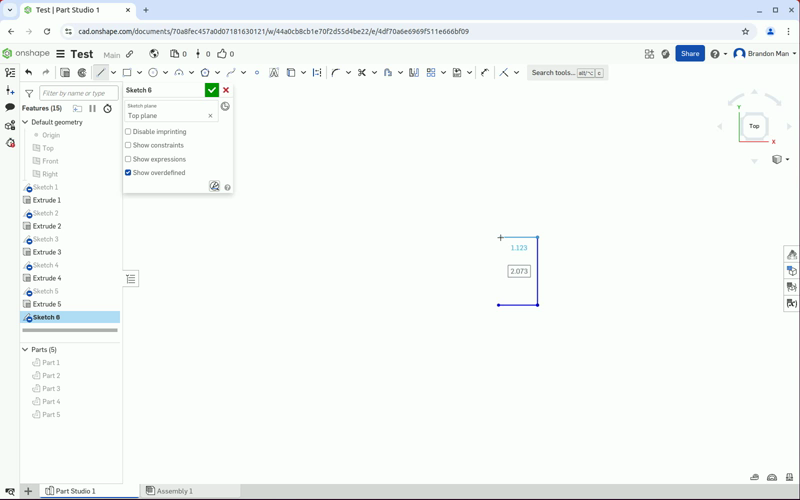
scroll(6)
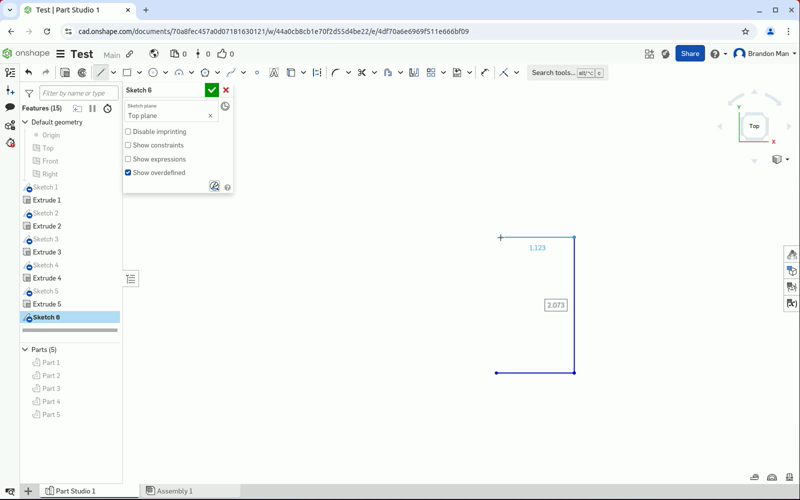
click(500, 237)
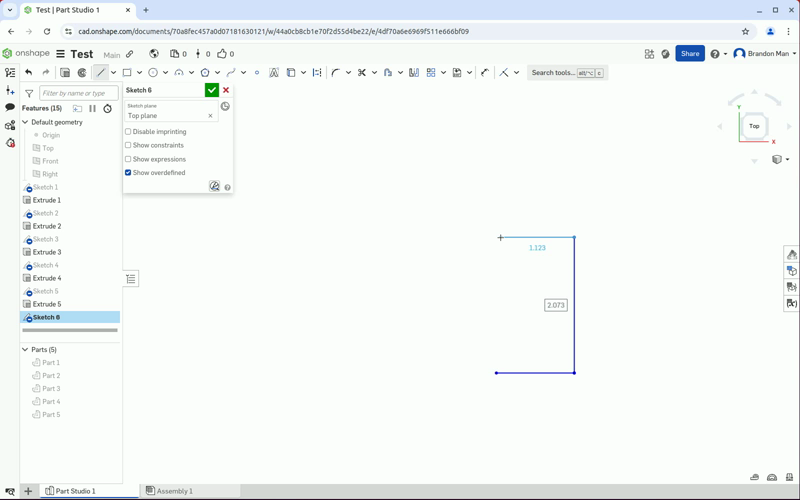
scroll(-6)
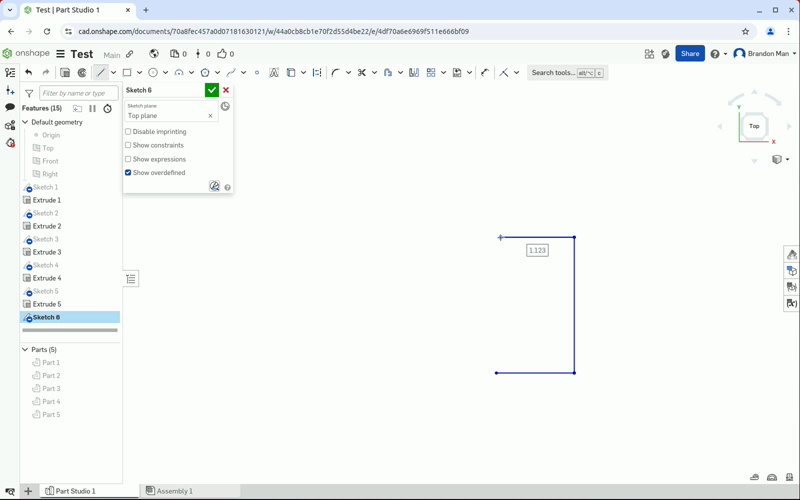
scroll(-6)
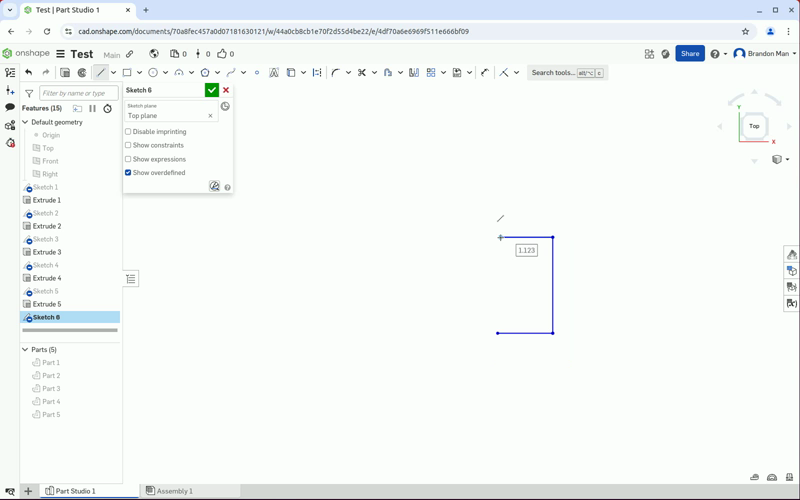
scroll(-6)
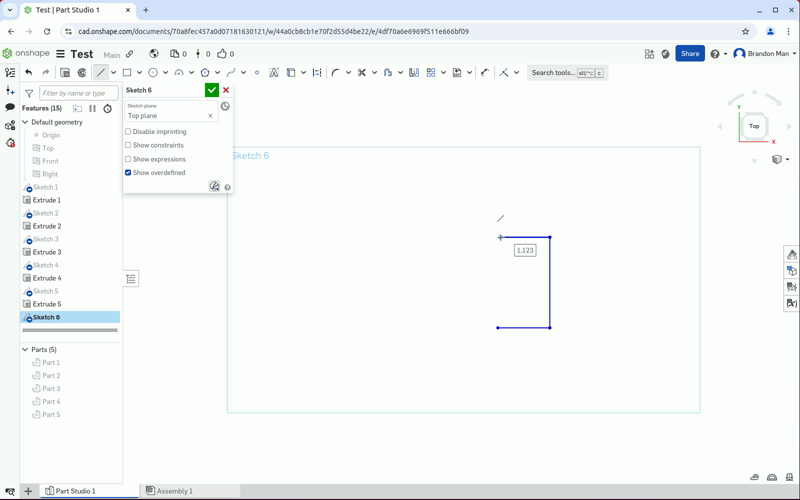
scroll(-6)
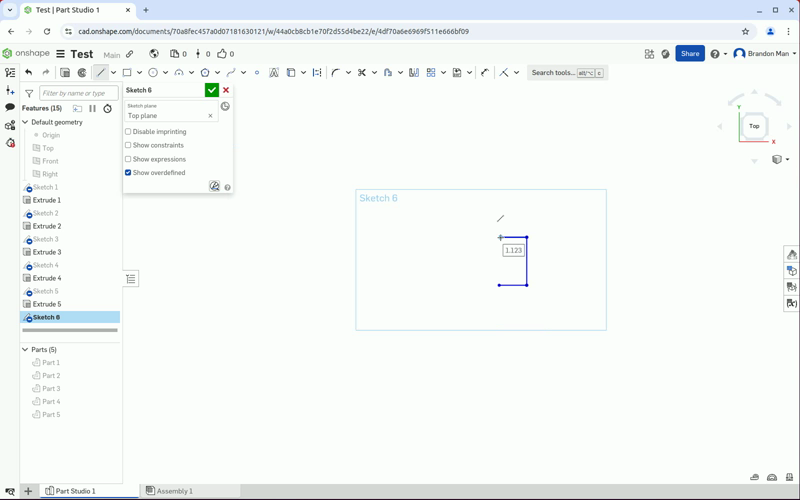
scroll(-6)
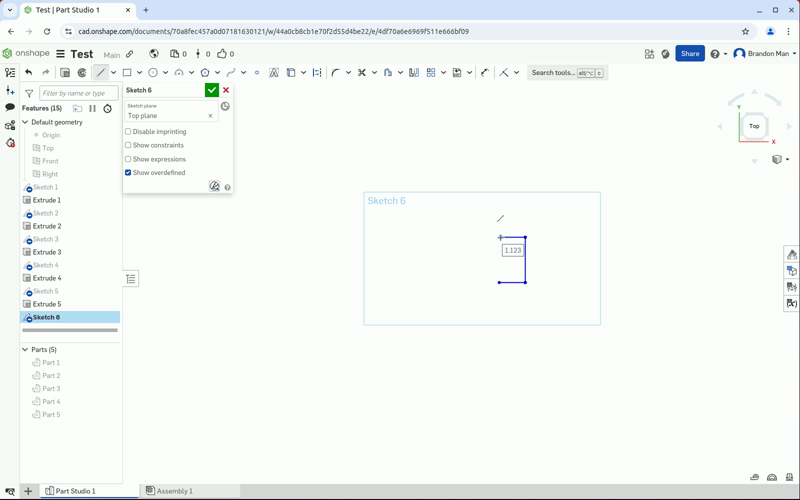
scroll(-6)
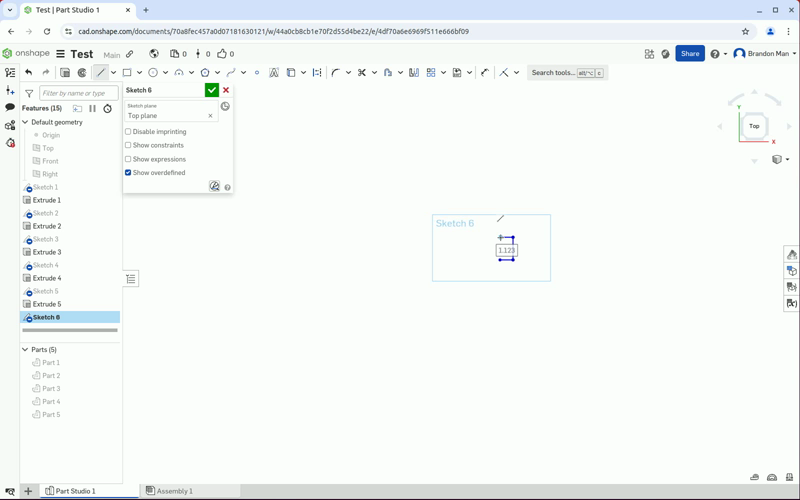
scroll(-6)
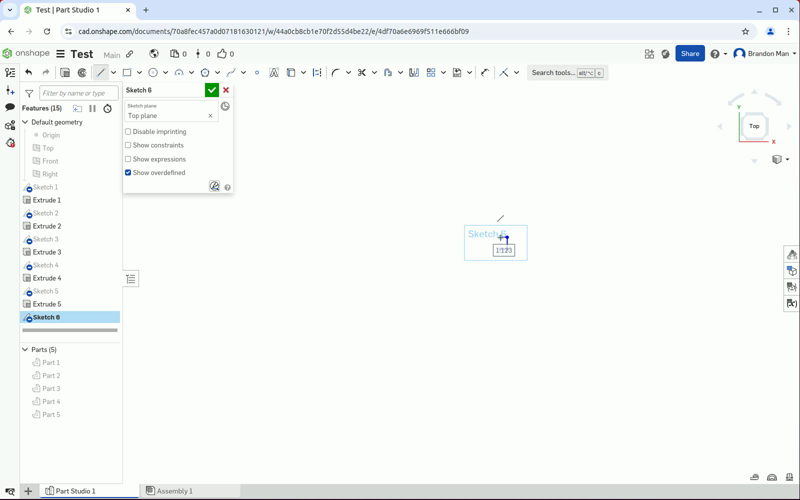
key_up(shift)
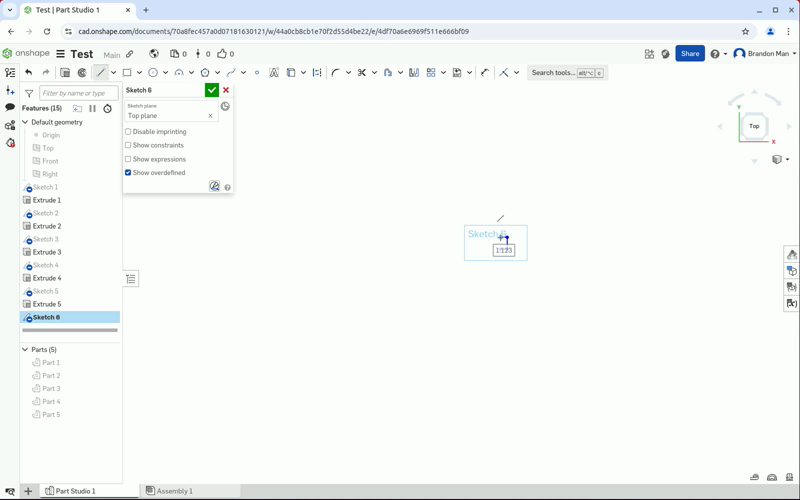
mouse_move(530, 237)
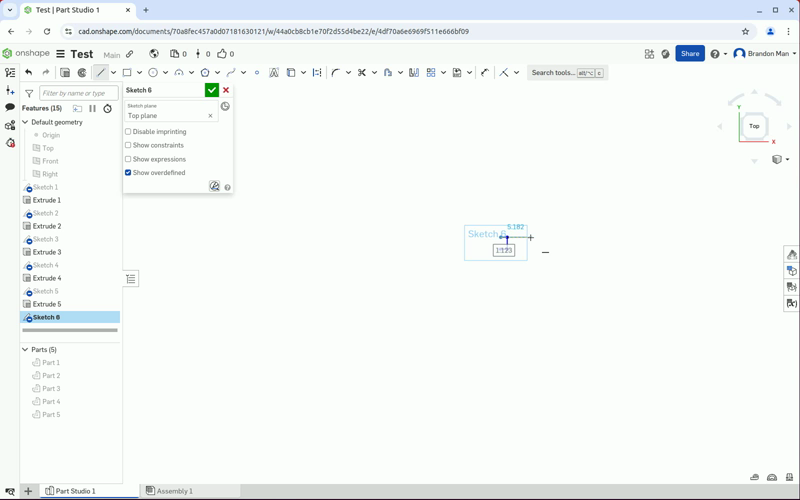
key_down(shift)
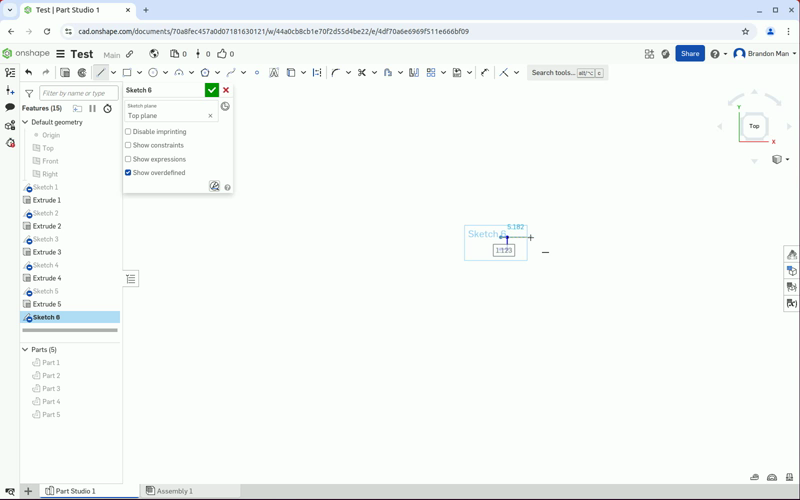
mouse_move(500, 249)
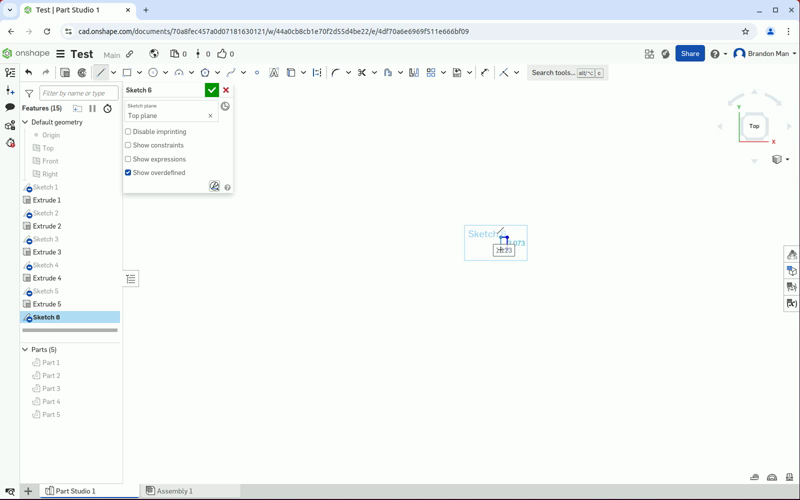
key_up(shift)
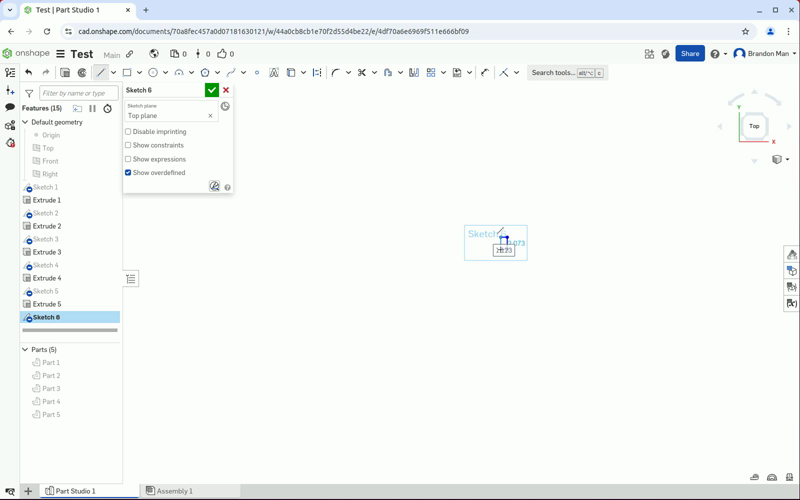
click(500, 249)
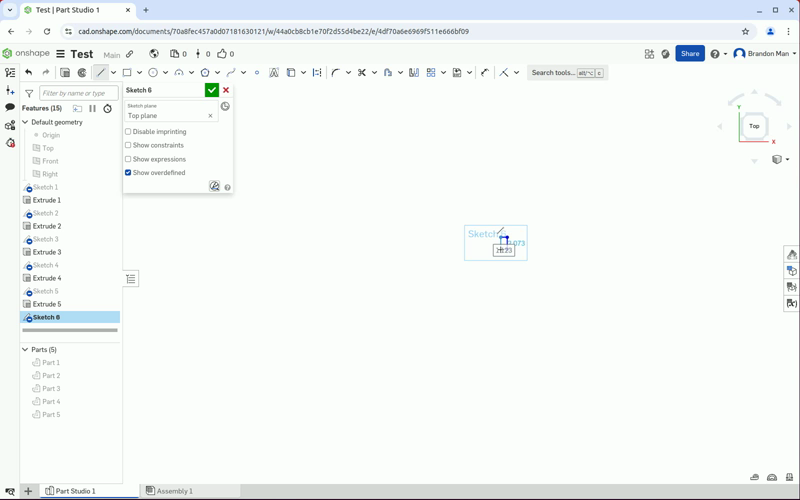
key(esc)
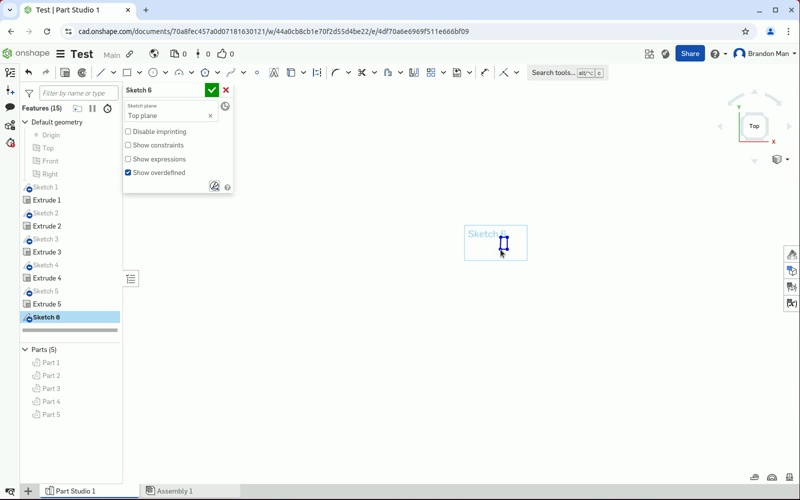
mouse_move(504, 241)
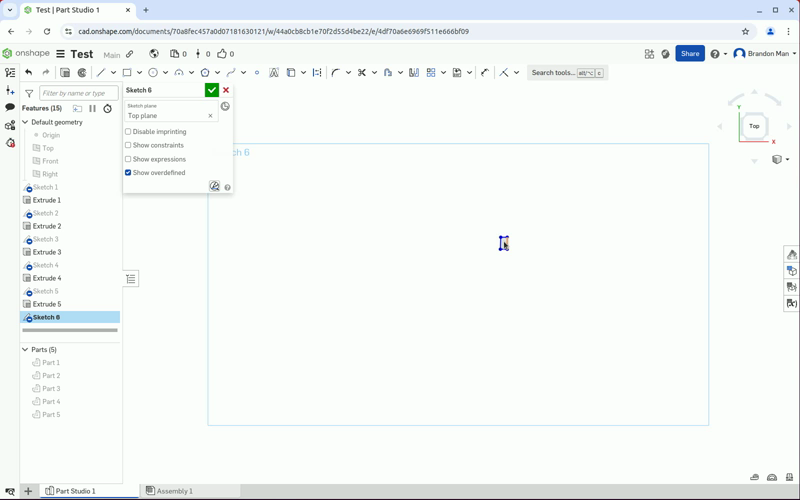
scroll(6)
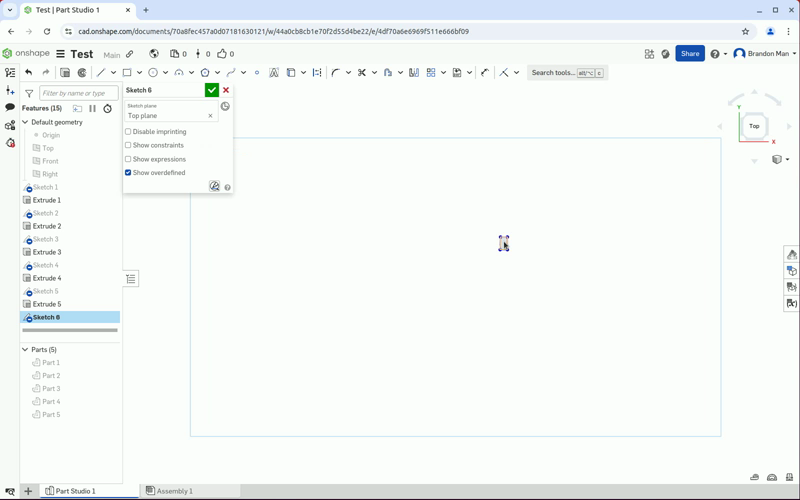
scroll(6)
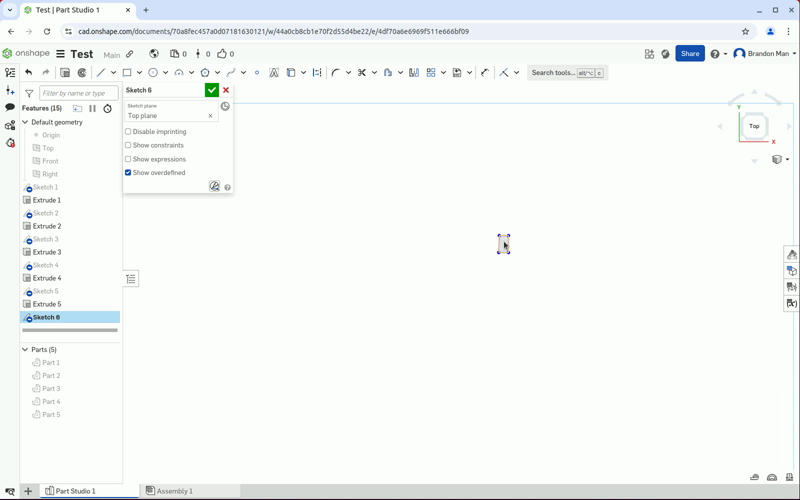
scroll(6)
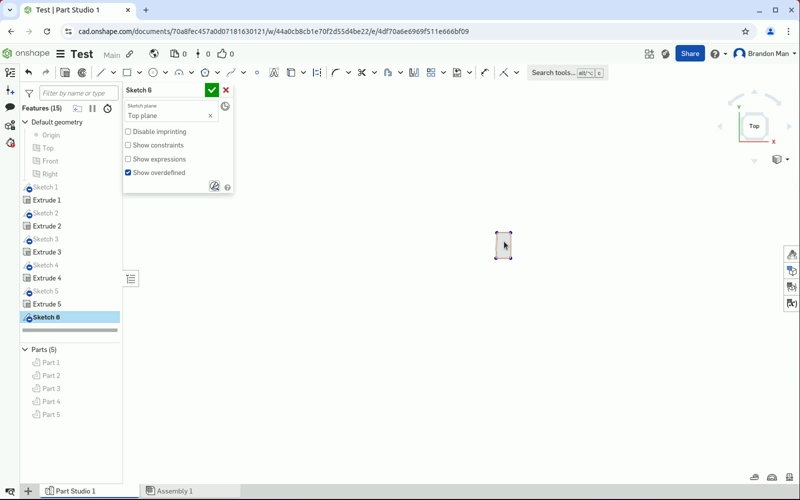
scroll(6)
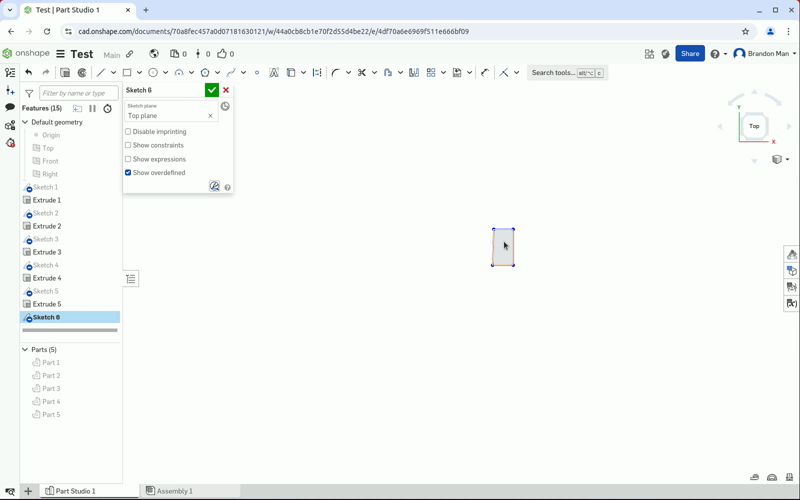
scroll(6)
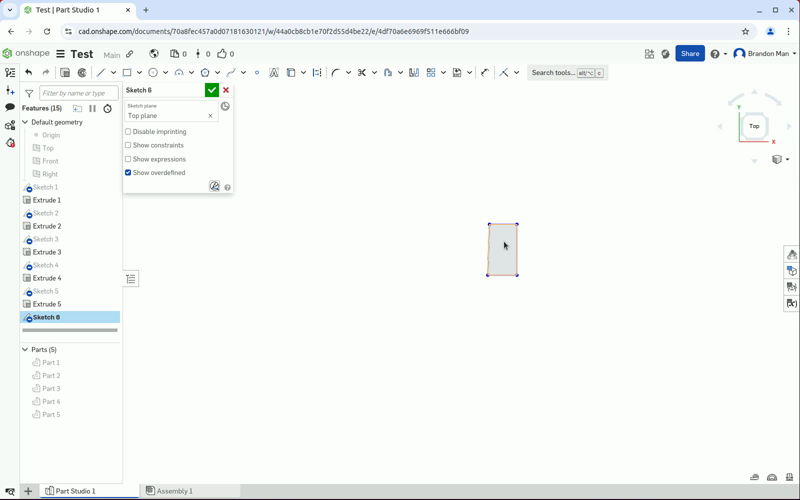
scroll(6)
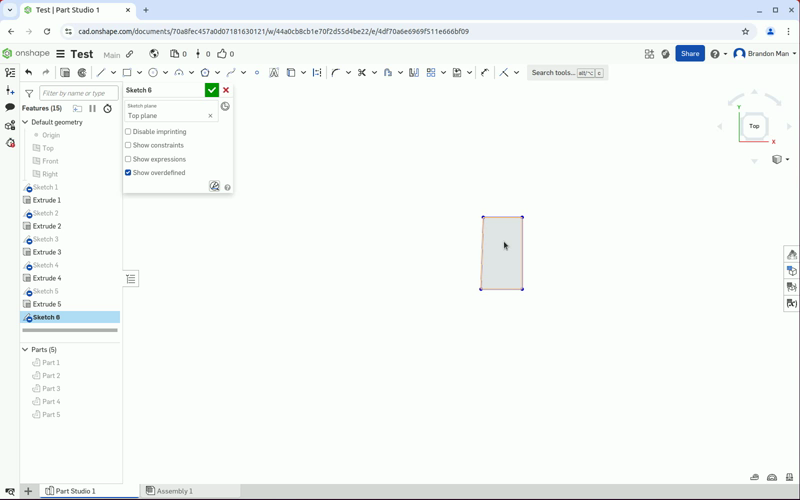
scroll(6)
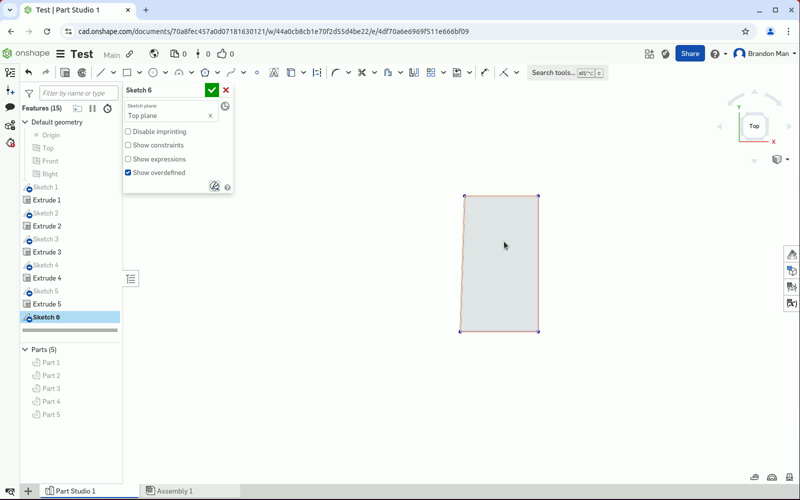
click(504, 241)
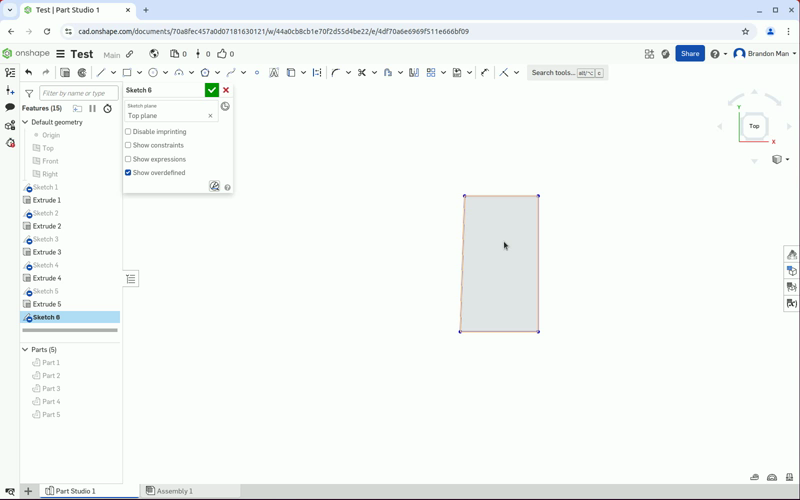
scroll(-6)
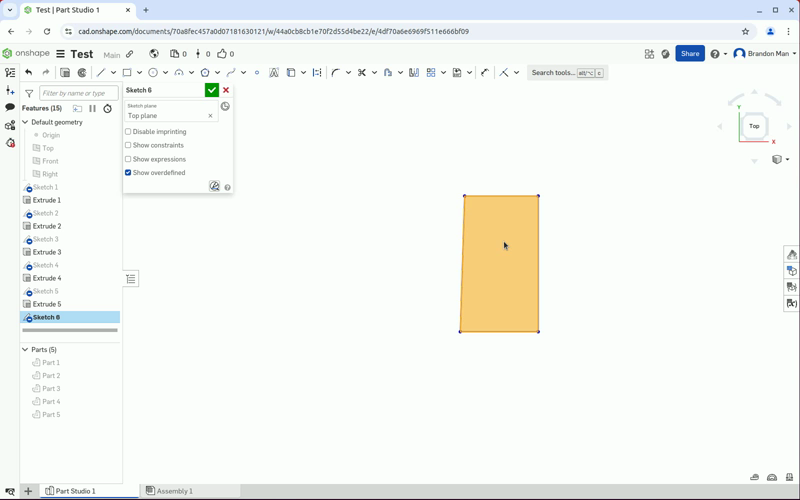
scroll(-6)
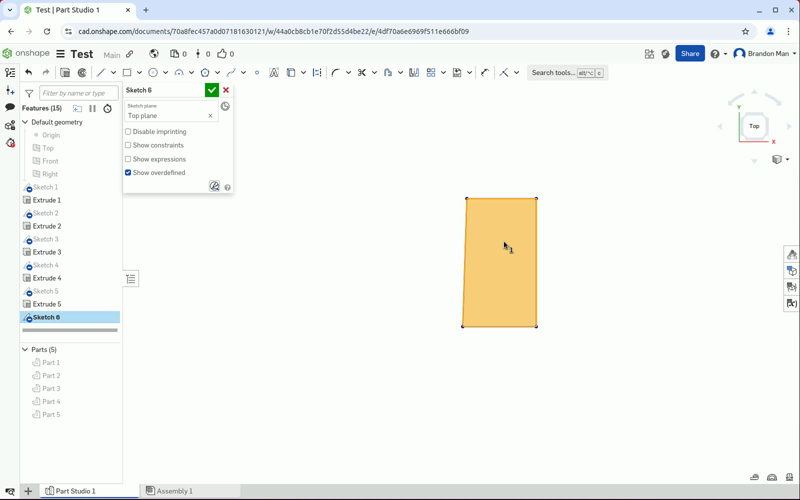
scroll(-6)
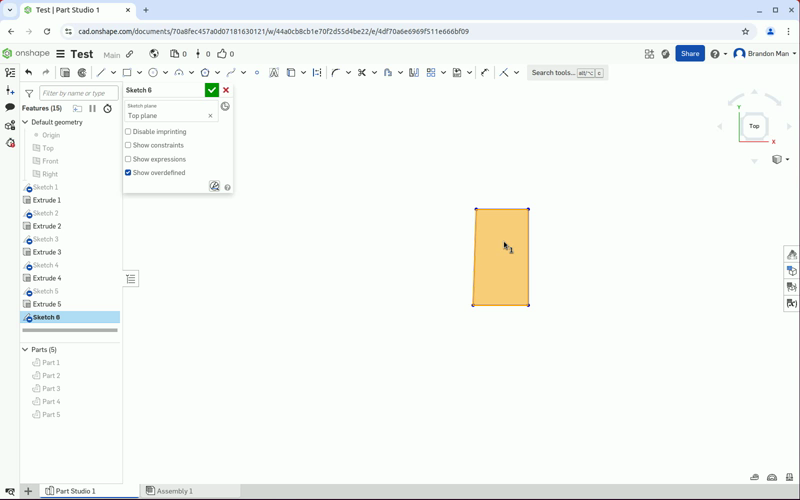
scroll(-6)
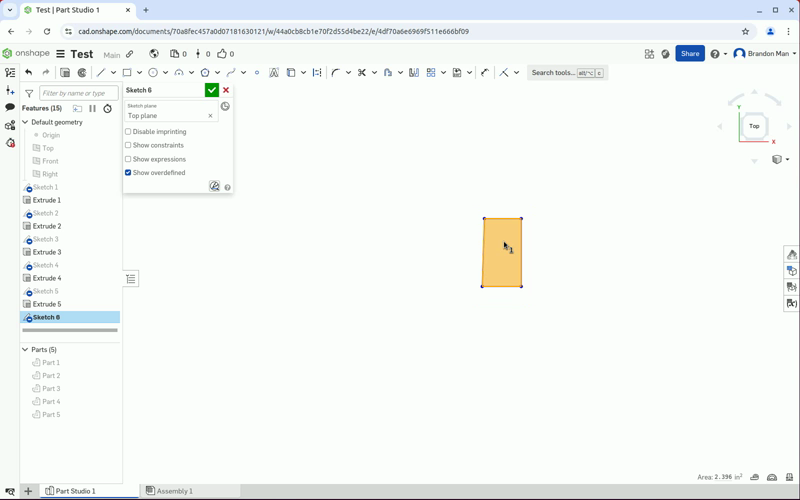
scroll(-6)
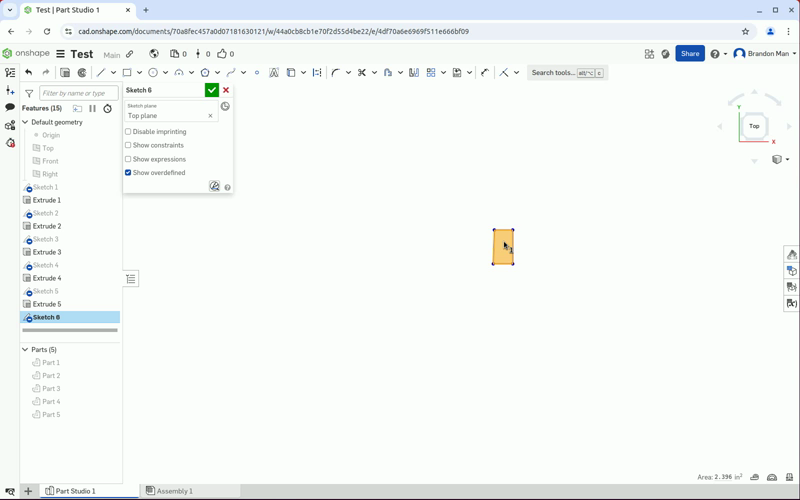
scroll(-6)
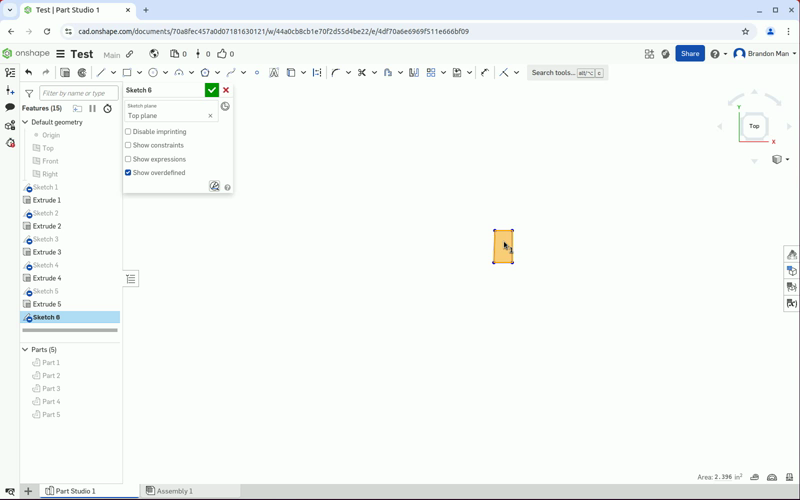
scroll(-6)
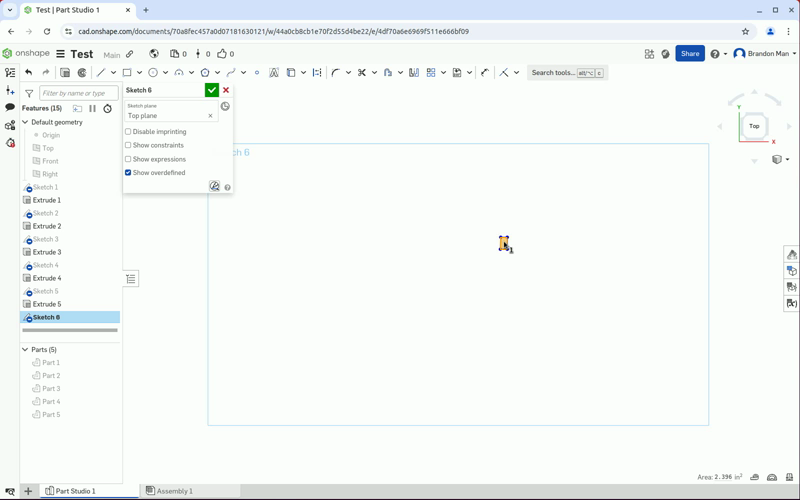
mouse_move(73, 352)
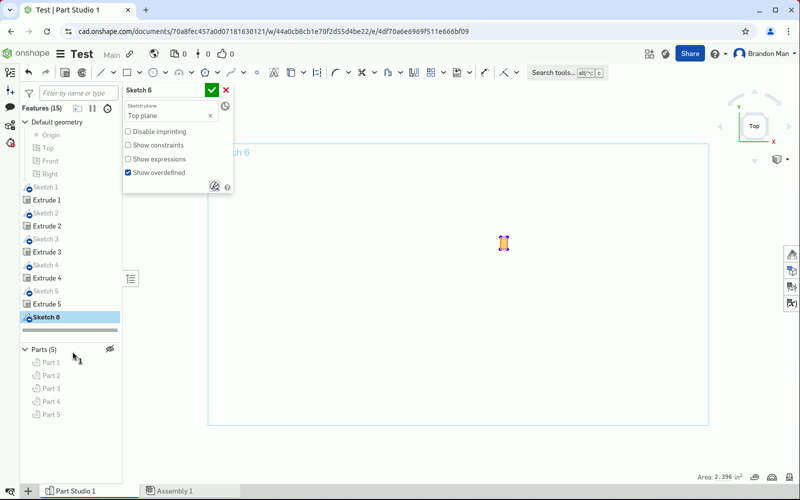
key(shift+y)
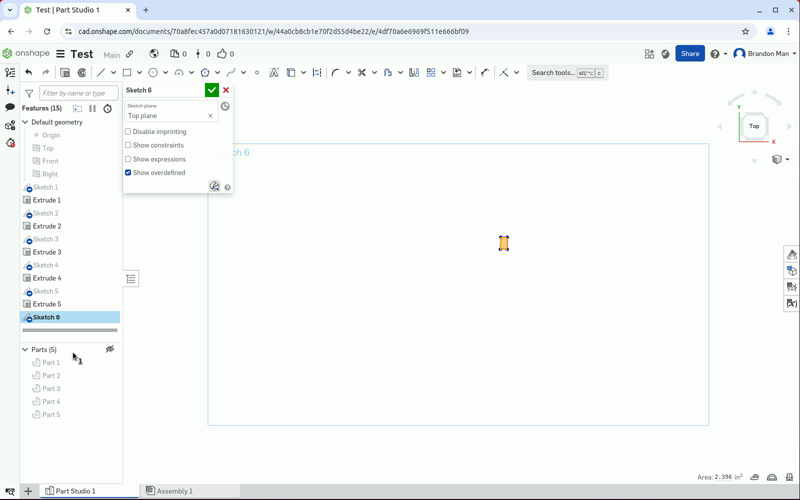
key(shift+e)
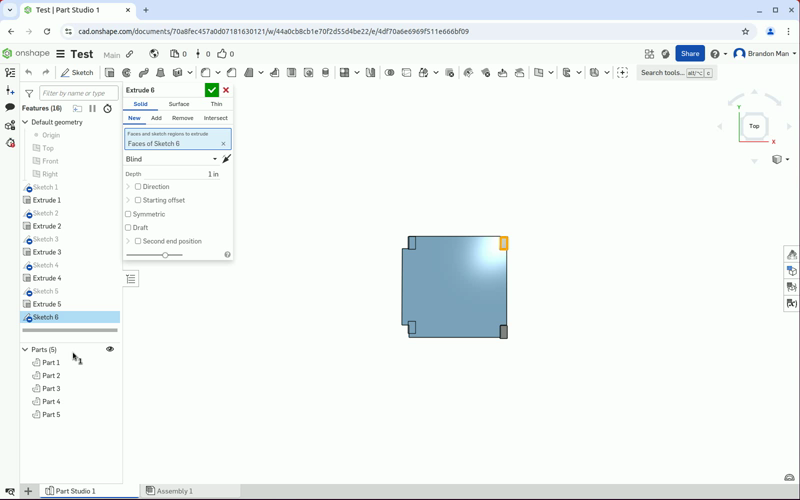
mouse_move(143, 106)
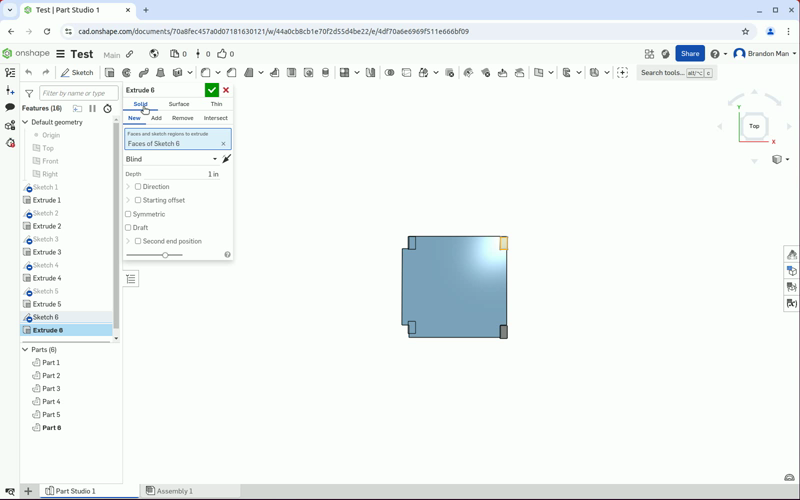
click(143, 106)
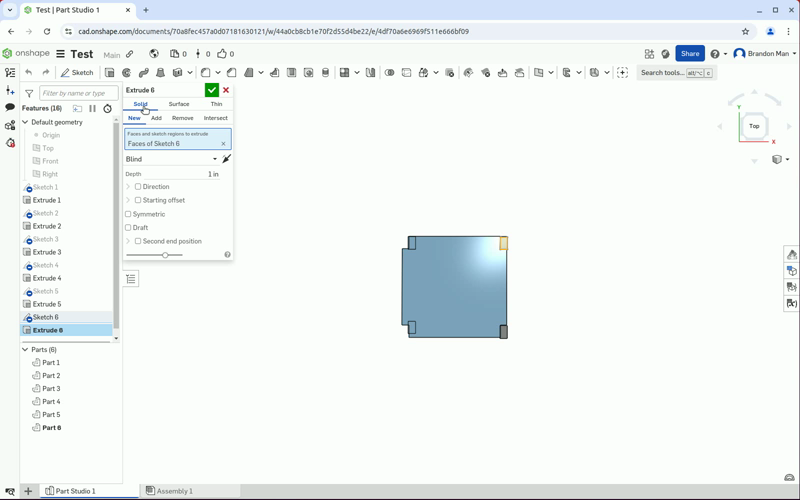
mouse_move(137, 120)
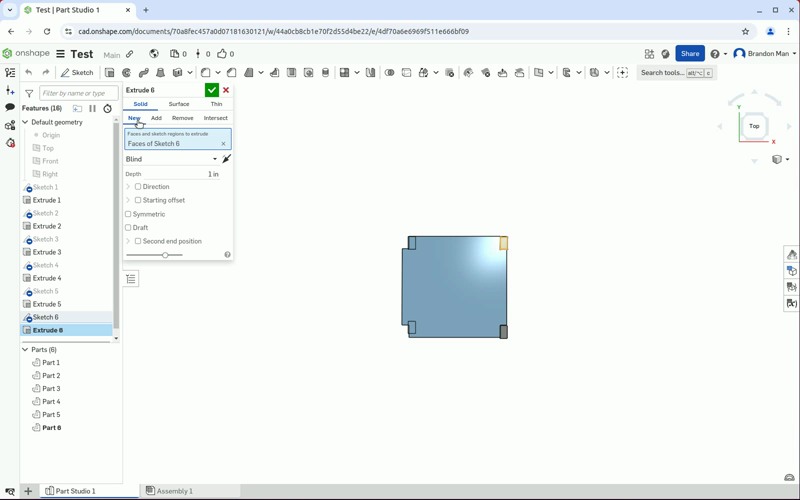
click(137, 120)
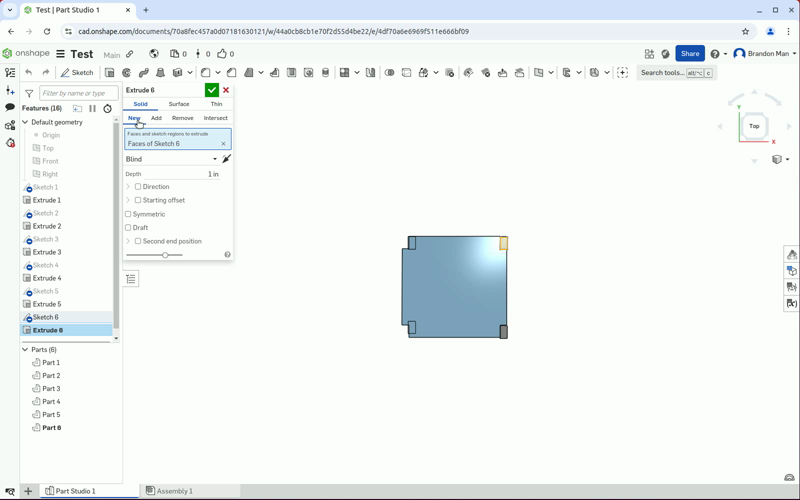
key(tab, 4)
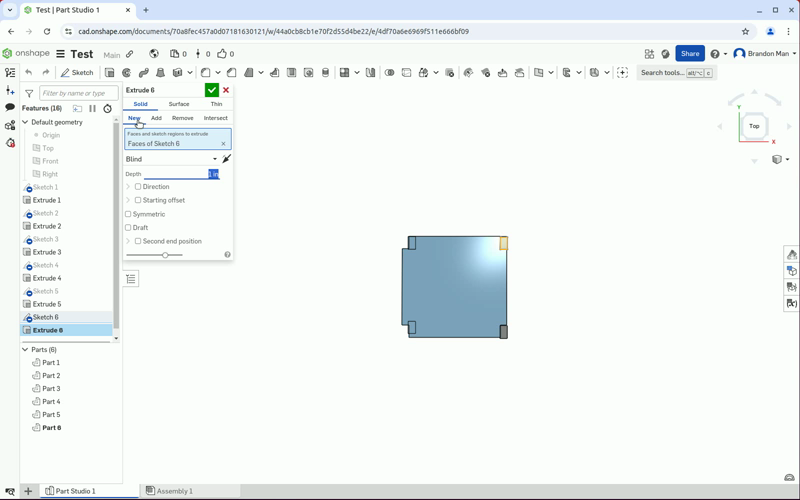
text(21.183)
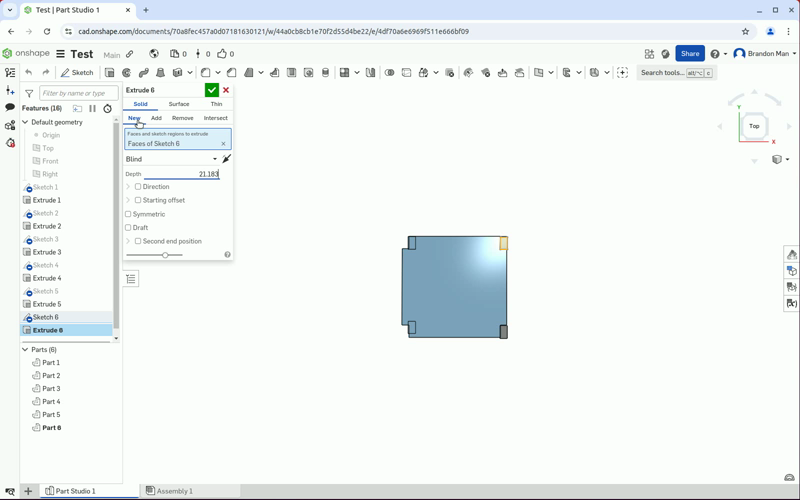
key(enter)
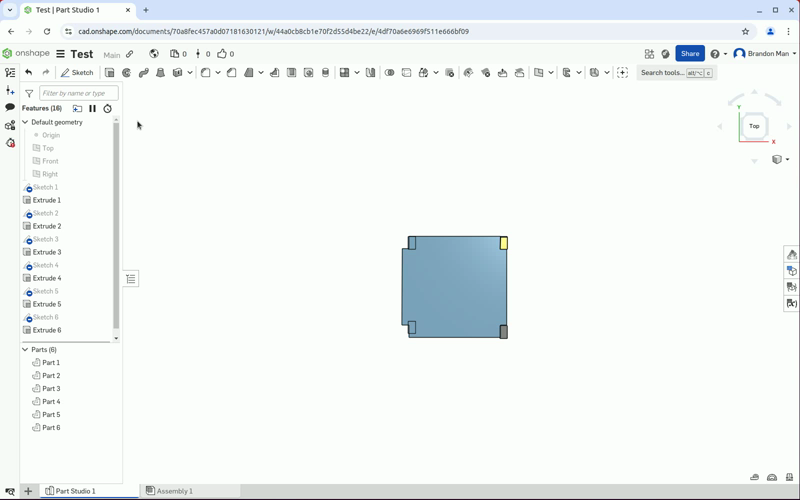
key(shift+h)
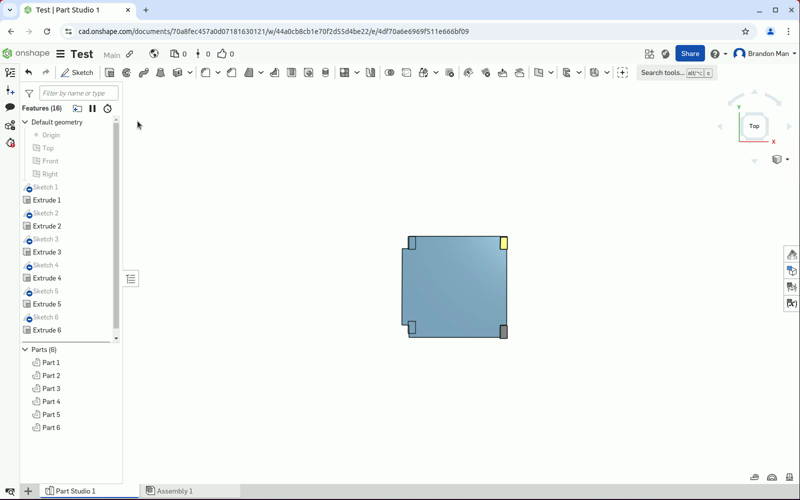
key(shift+h)
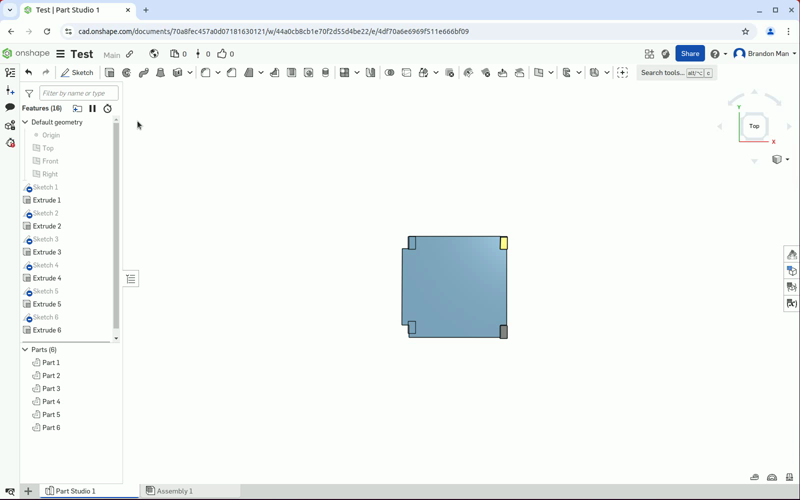
mouse_move(69, 189)
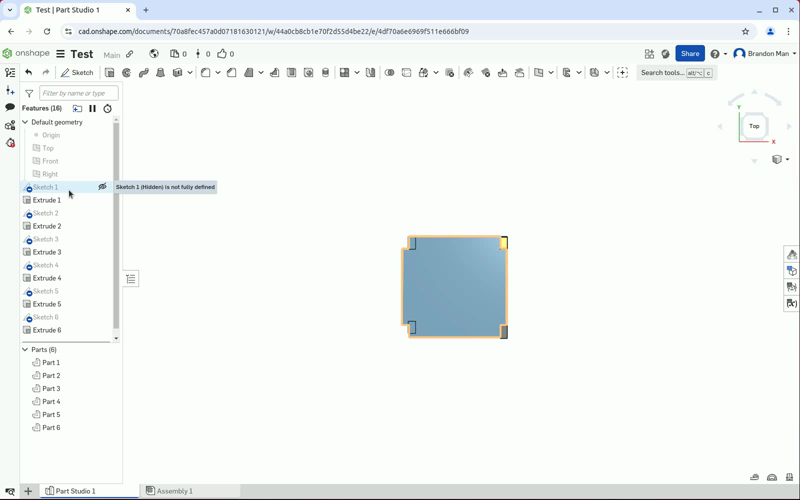
click(69, 189)
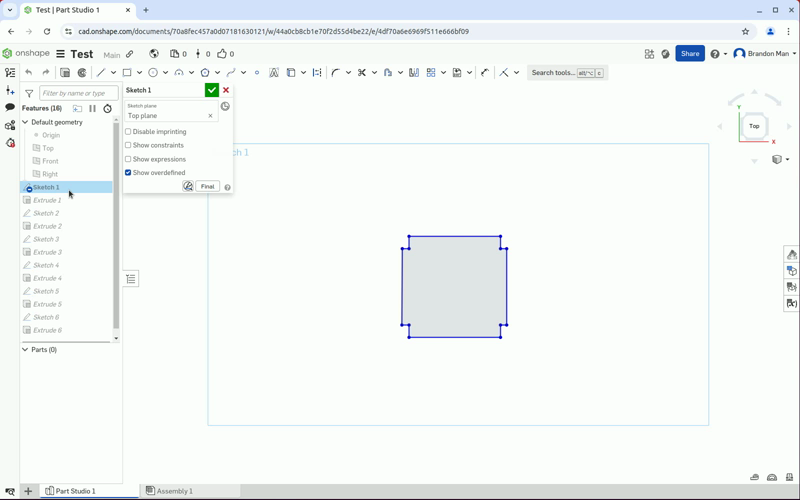
mouse_move(229, 92)
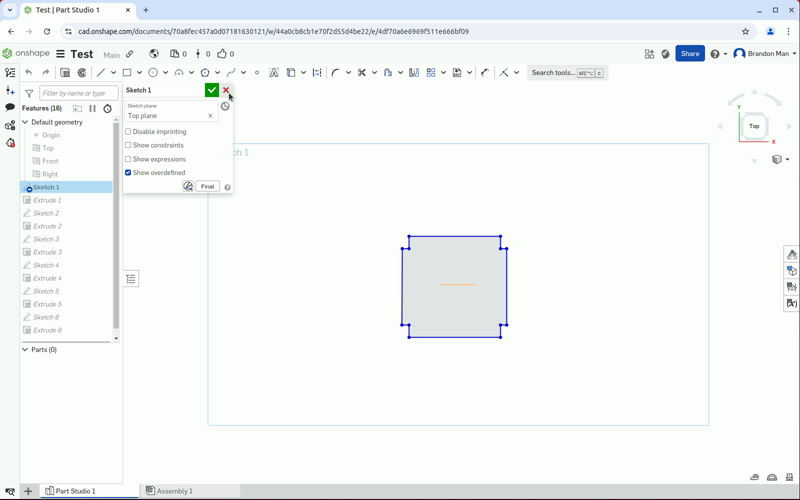
click(229, 92)
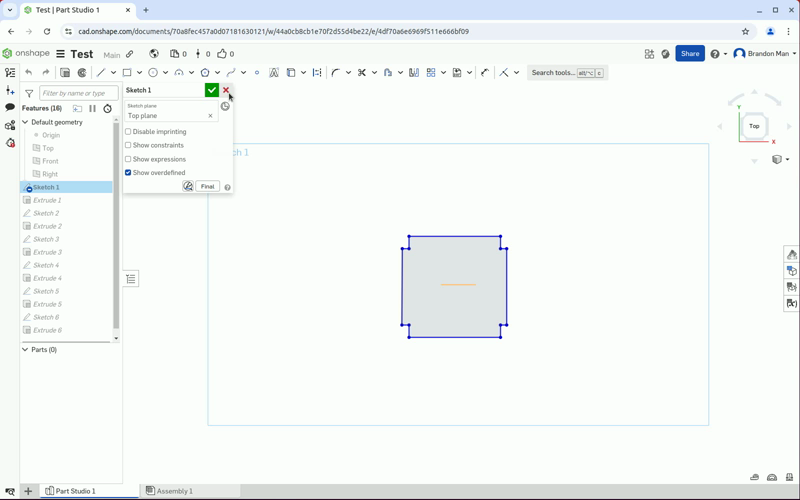
key(shift+s)
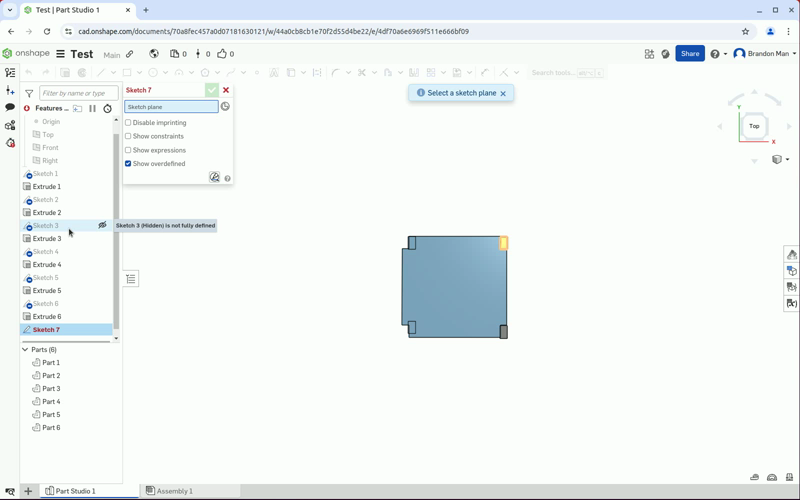
scroll(3)
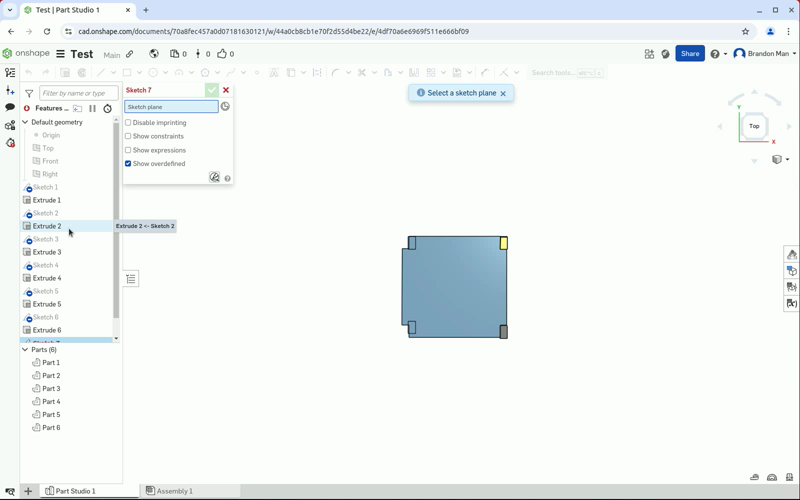
mouse_move(69, 150)
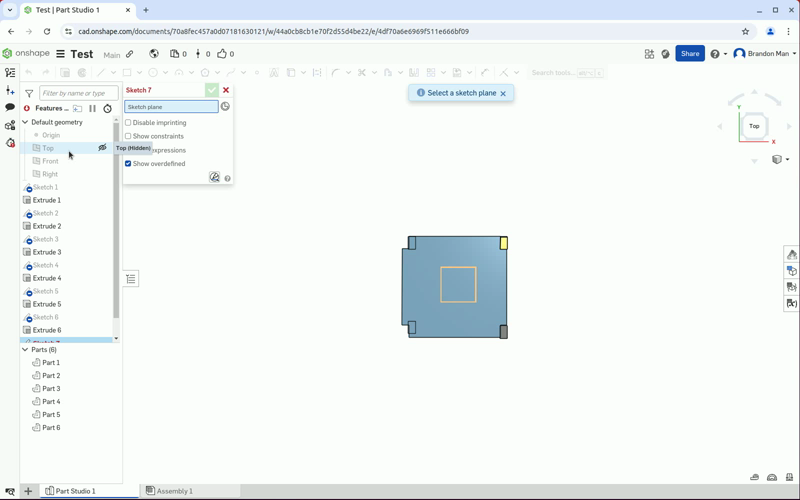
click(69, 150)
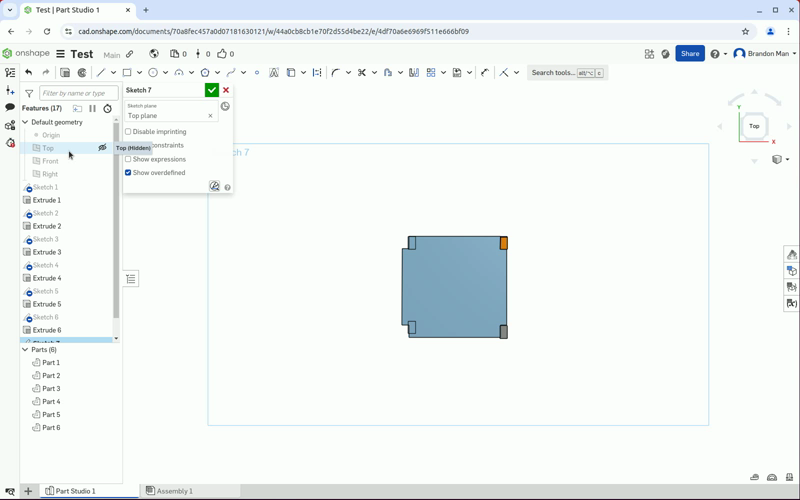
mouse_move(73, 352)
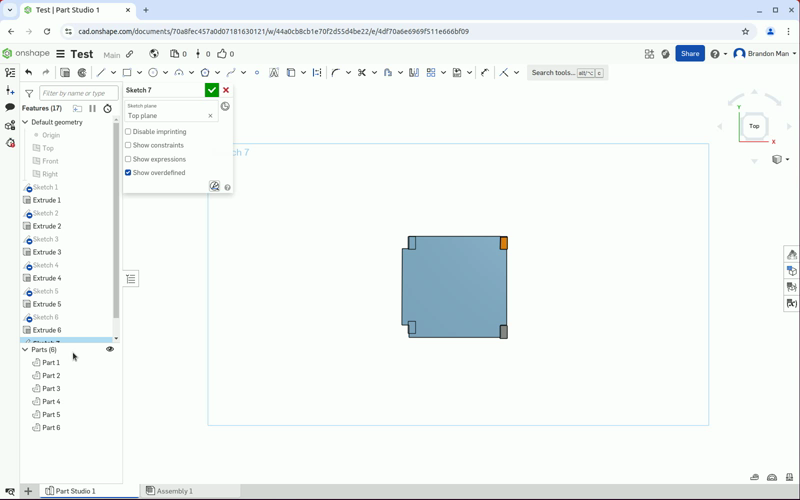
key(y)
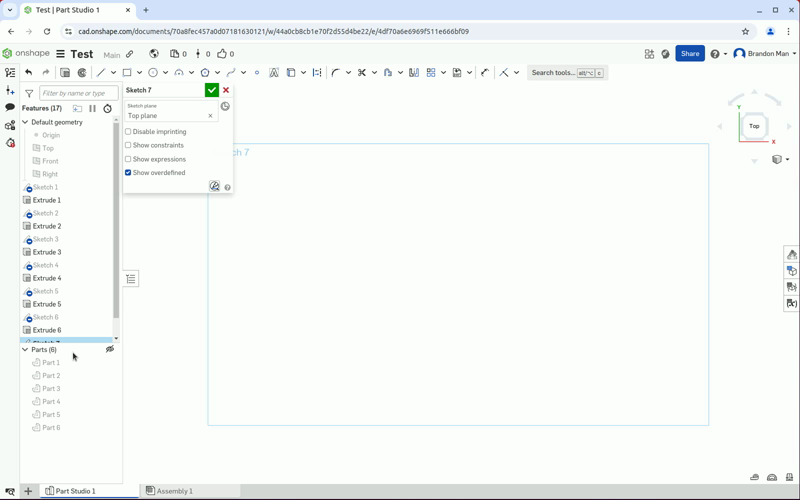
key(l)
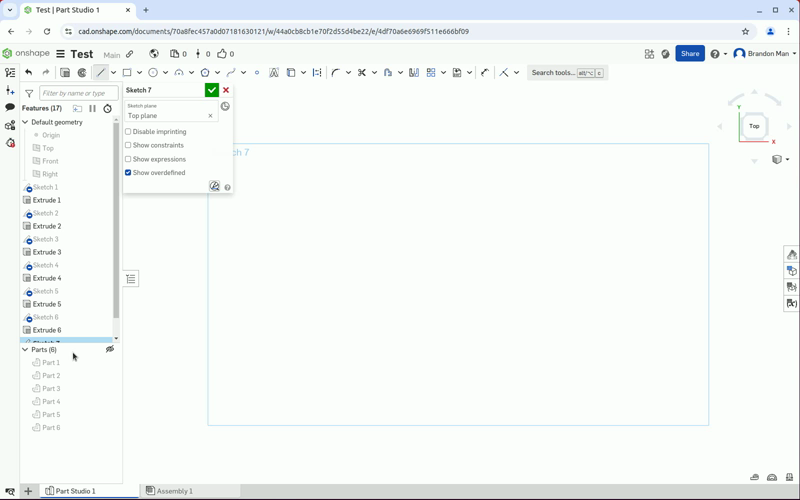
key_down(shift)
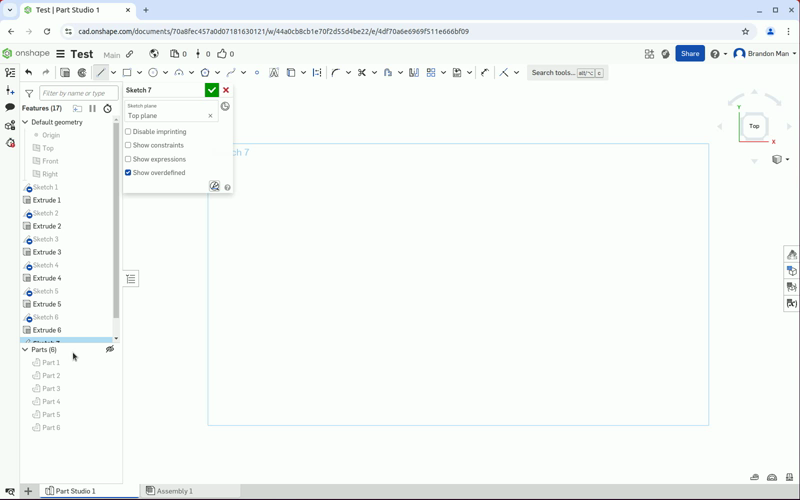
mouse_move(413, 249)
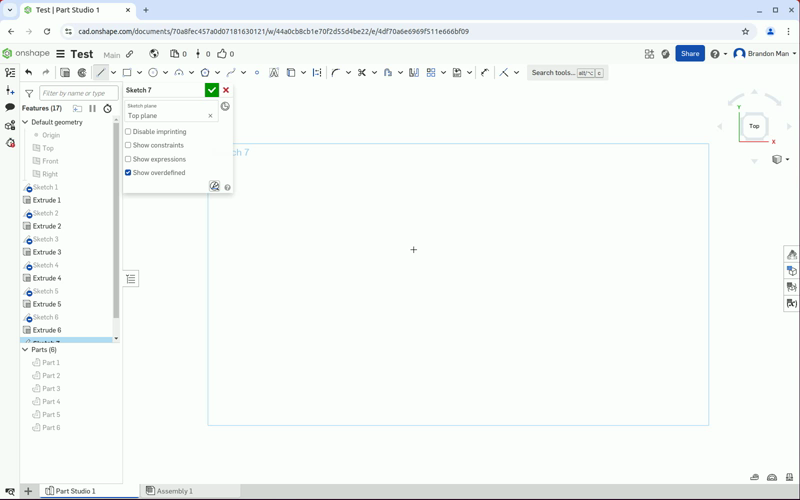
click(413, 249)
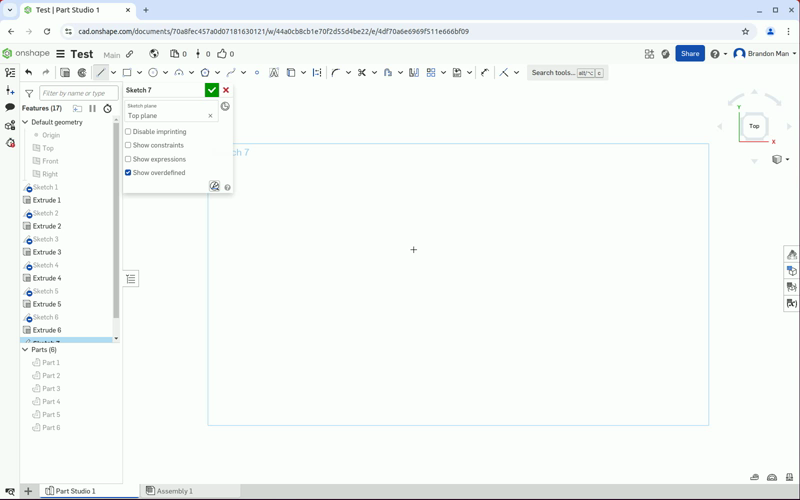
key_up(shift)
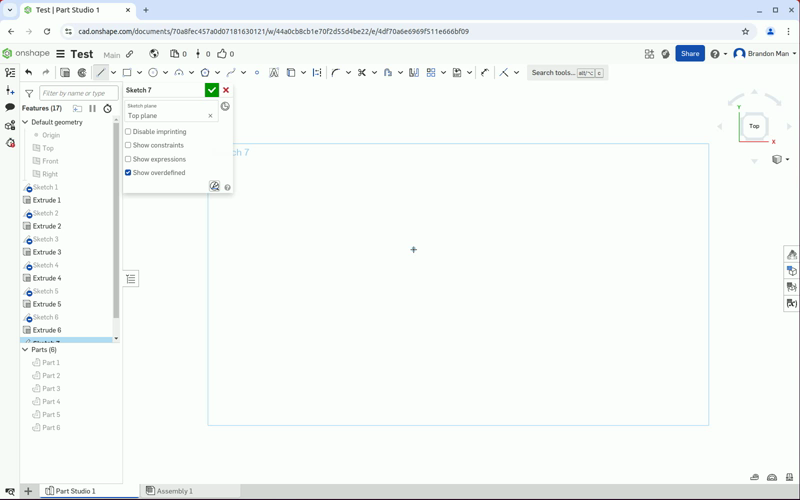
key_down(shift)
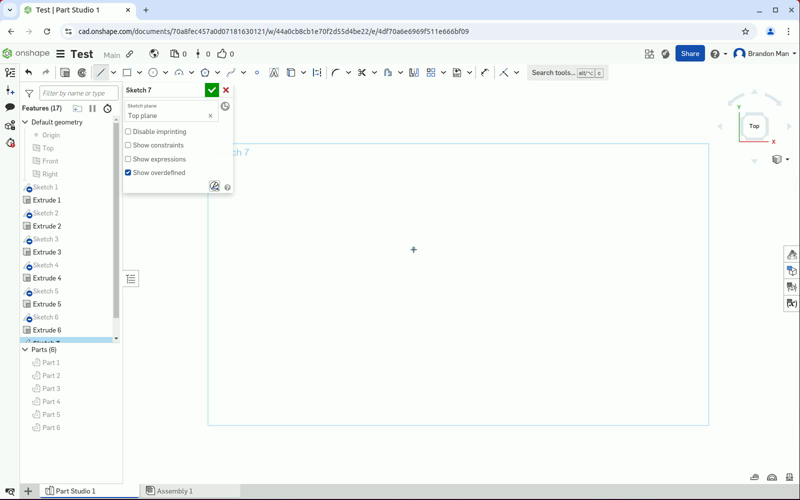
mouse_move(444, 249)
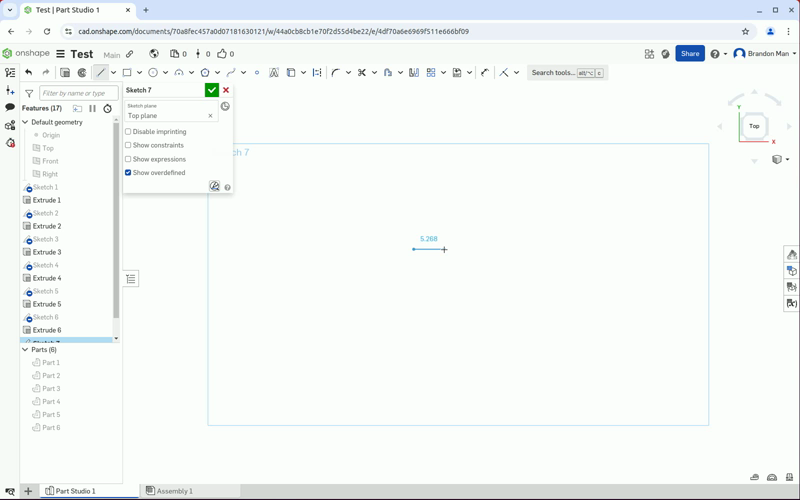
mouse_move(420, 249)
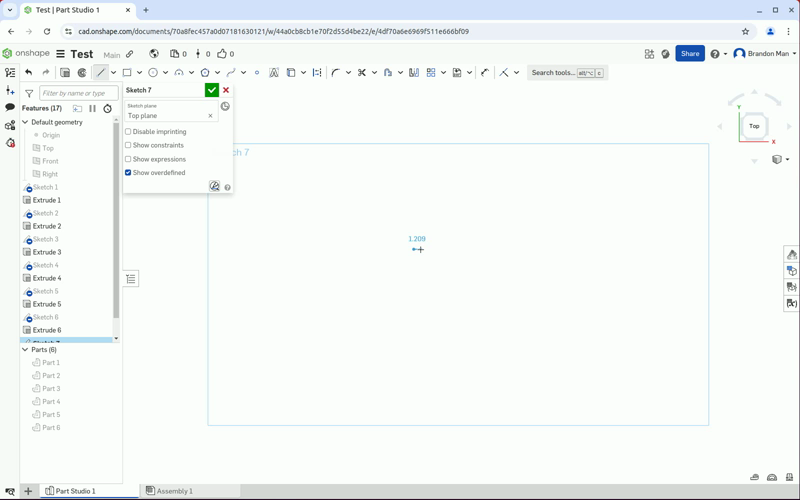
scroll(6)
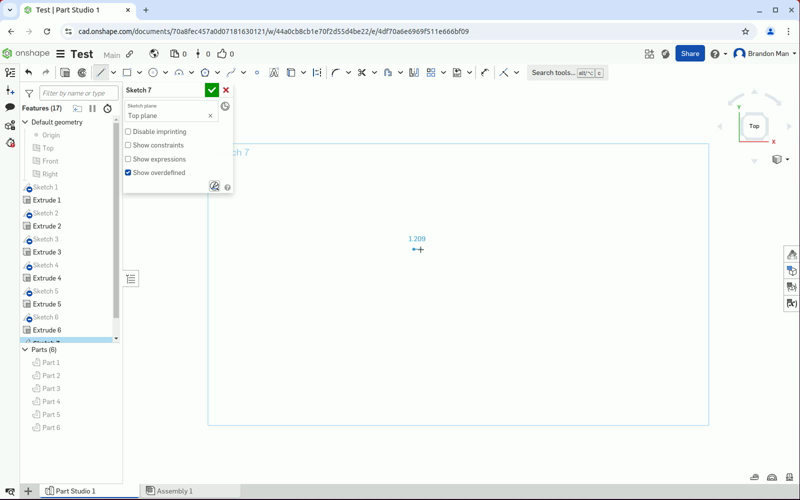
scroll(6)
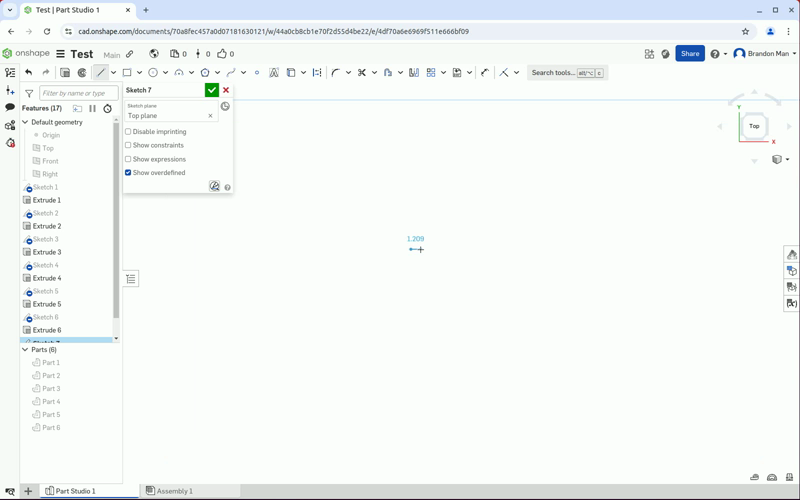
scroll(6)
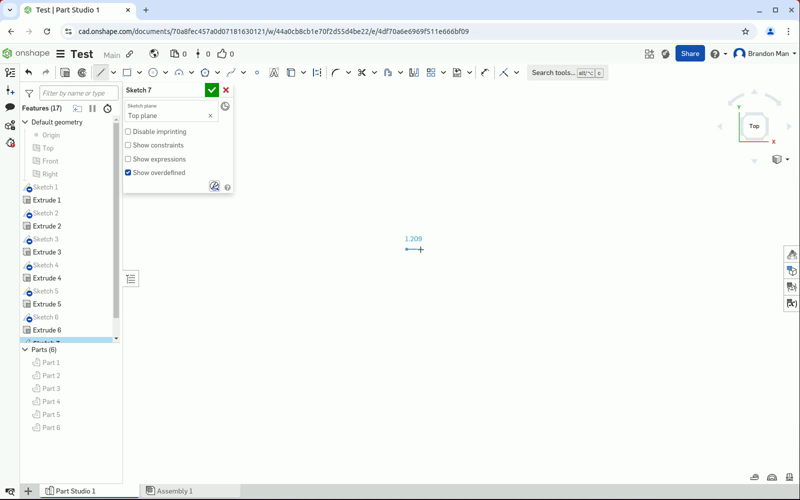
scroll(6)
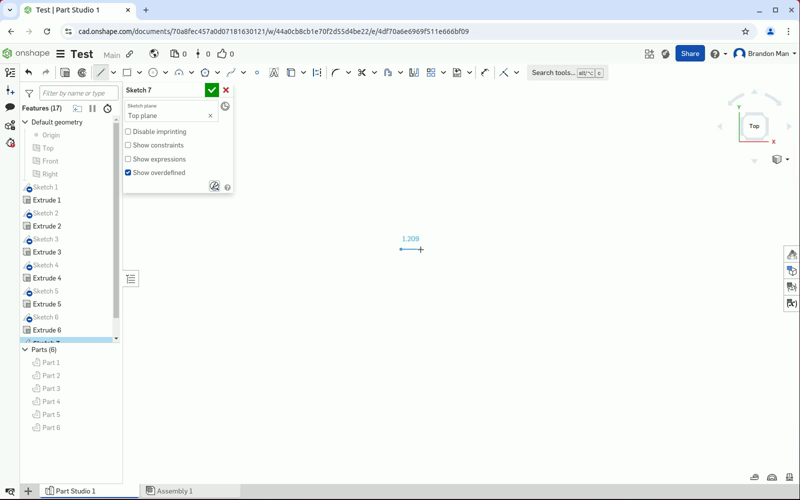
scroll(6)
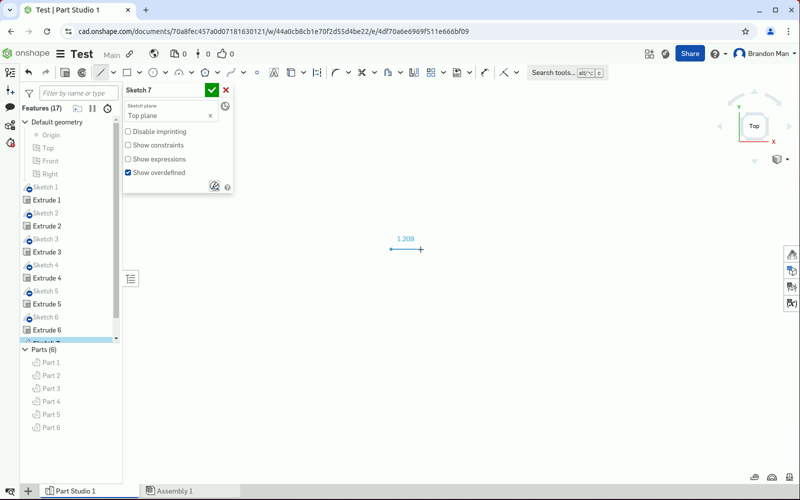
scroll(6)
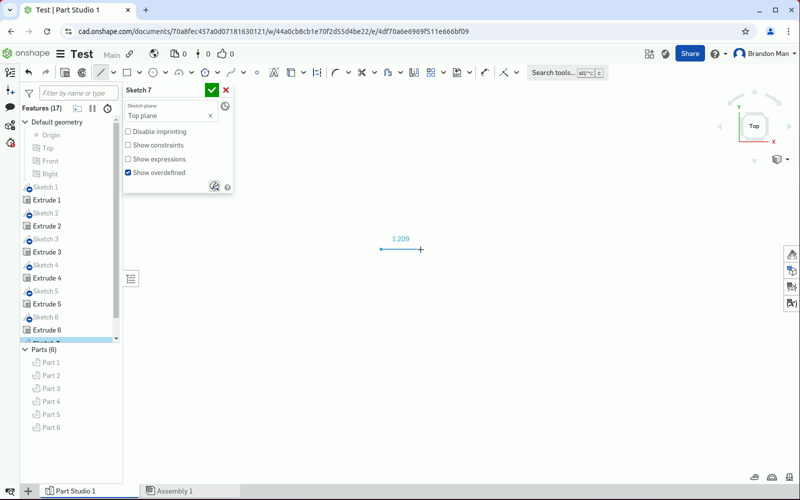
scroll(6)
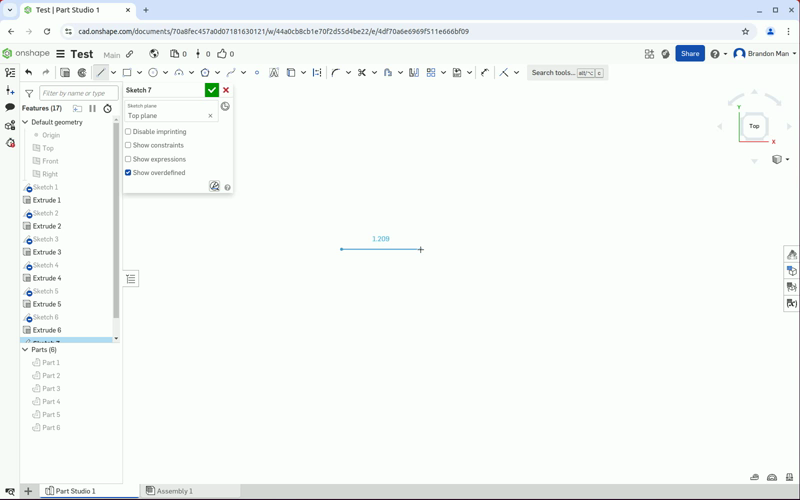
click(420, 249)
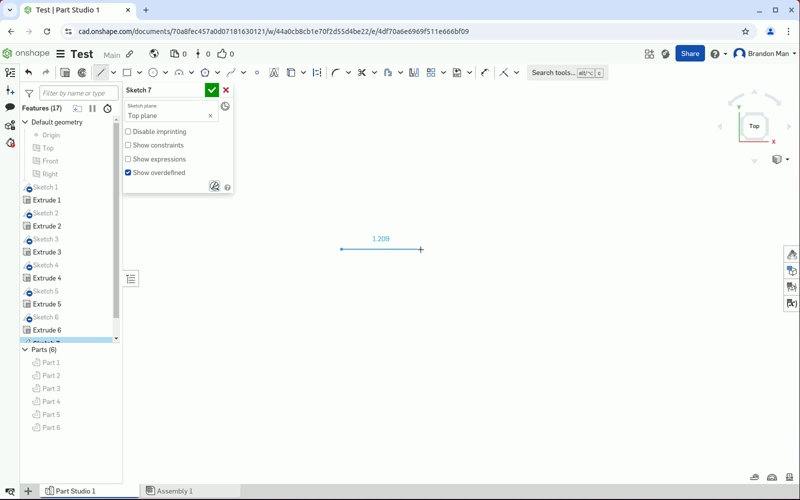
scroll(-6)
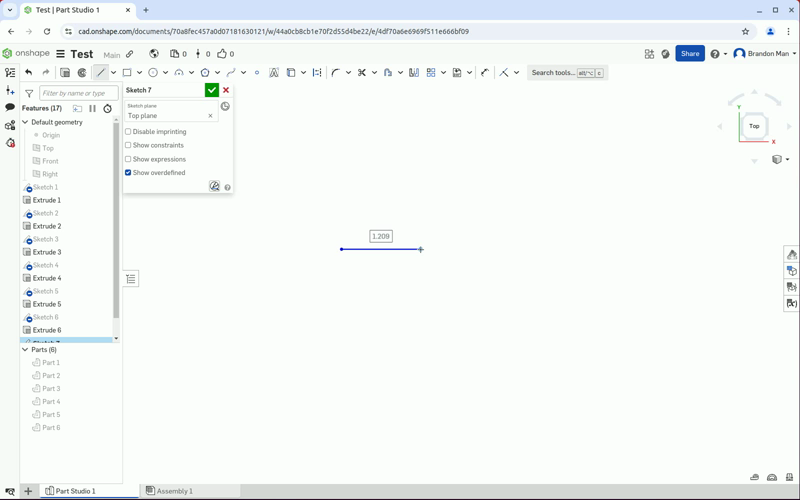
scroll(-6)
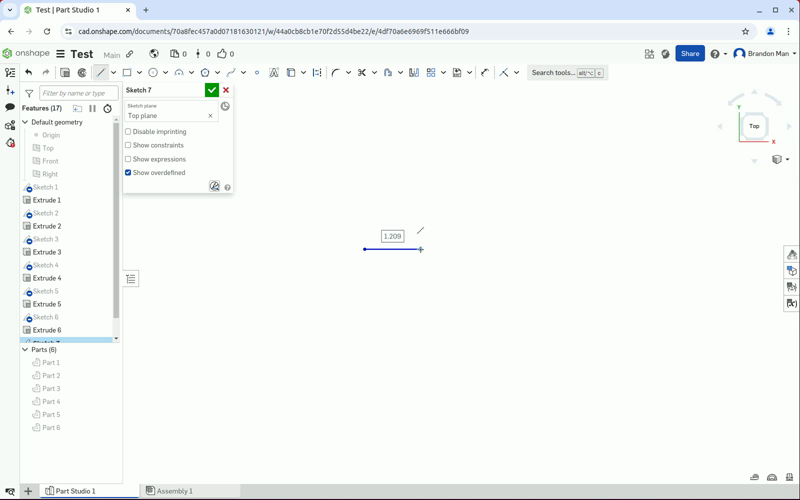
scroll(-6)
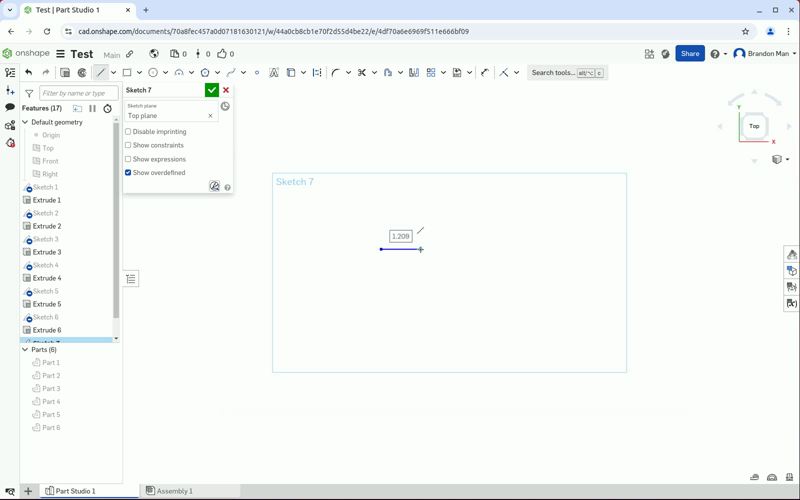
scroll(-6)
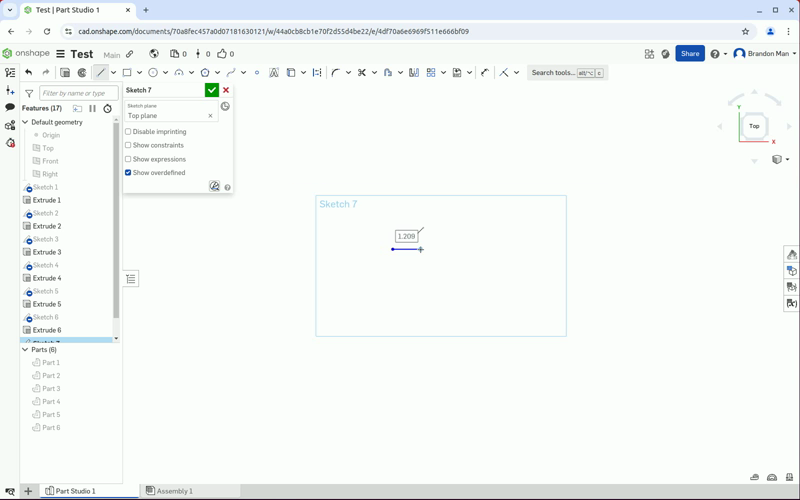
scroll(-6)
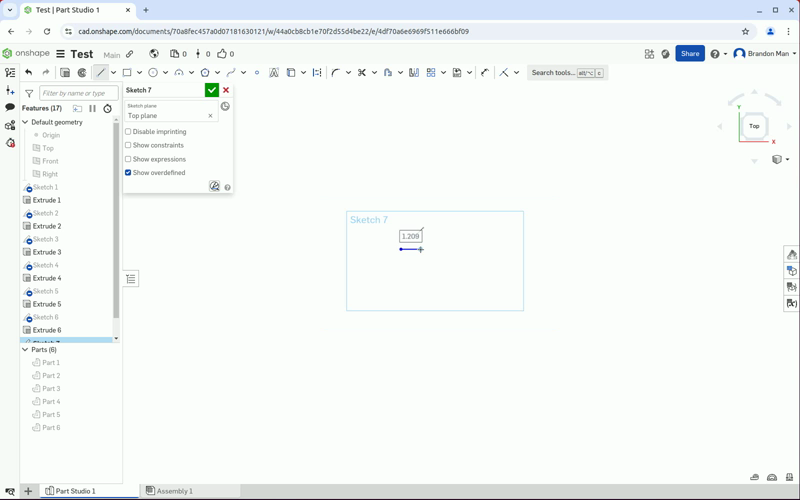
scroll(-6)
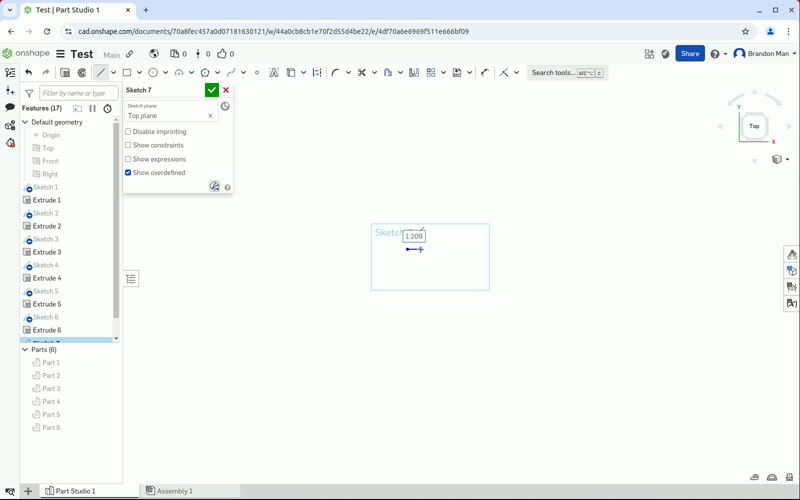
scroll(-6)
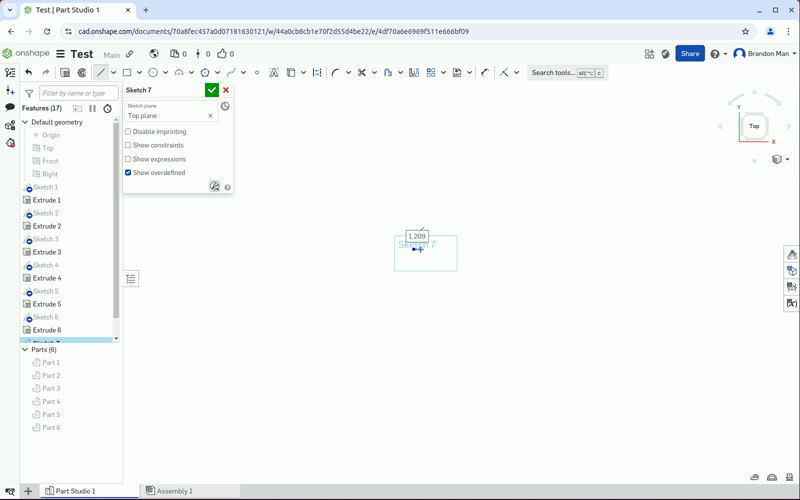
key_up(shift)
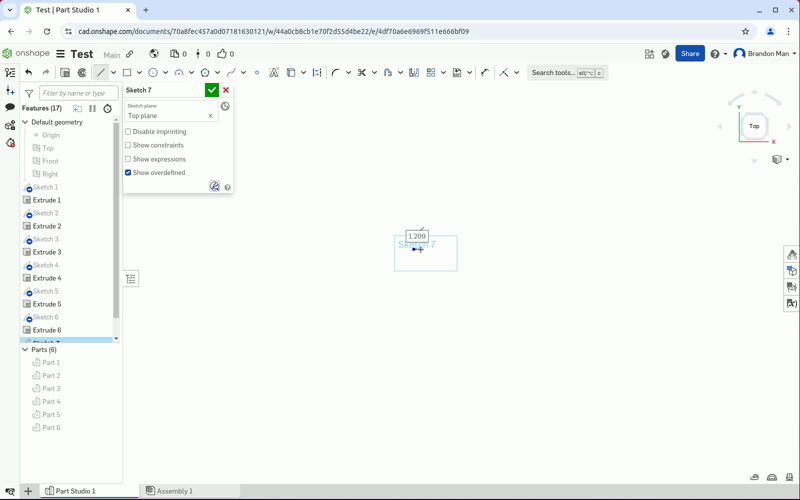
key_down(shift)
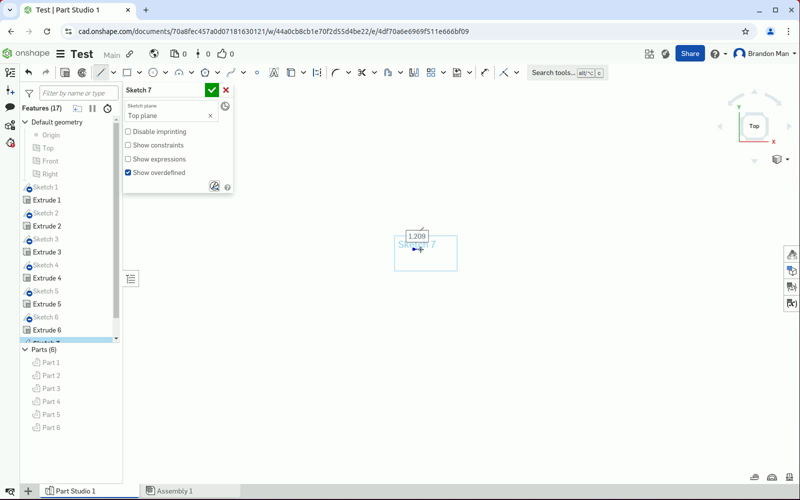
mouse_move(450, 249)
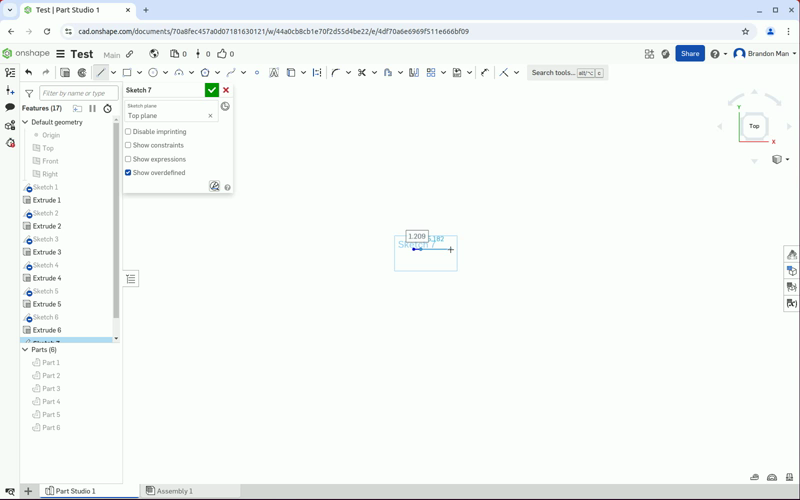
mouse_move(420, 237)
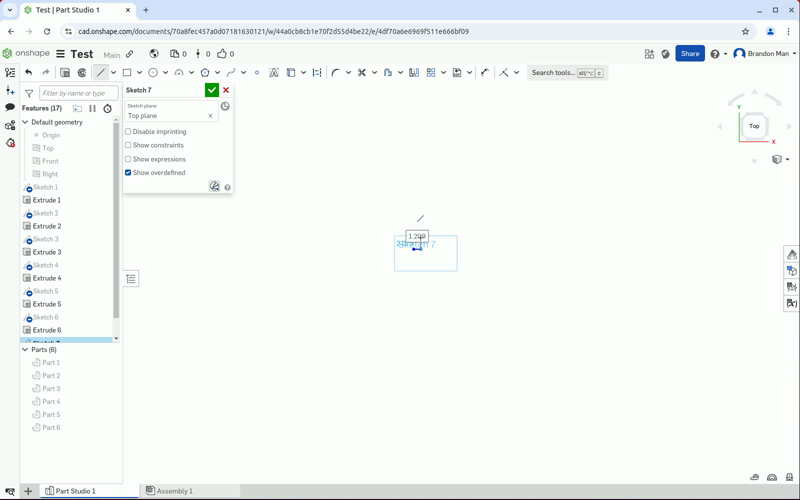
click(420, 237)
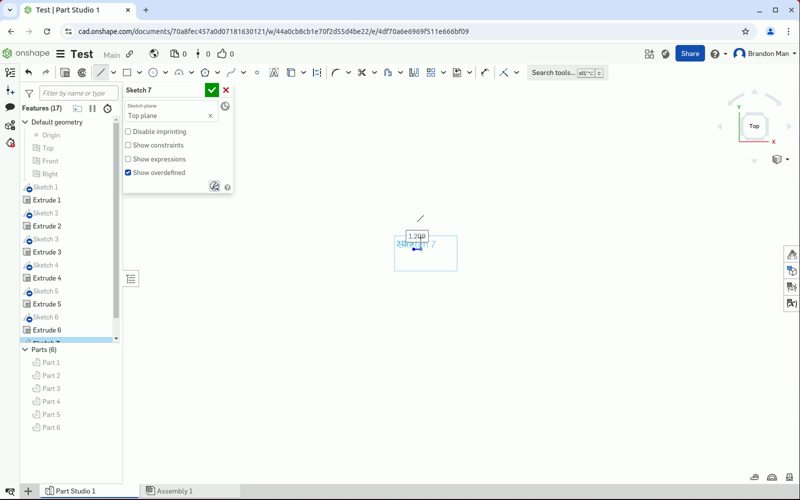
key_up(shift)
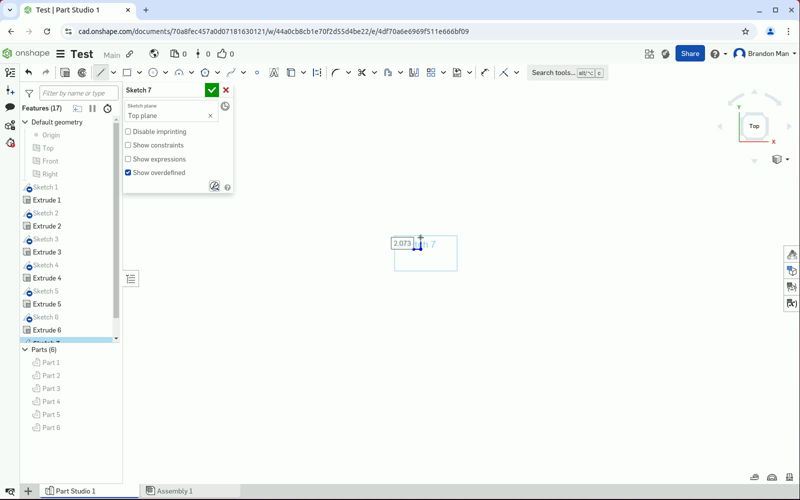
key_down(shift)
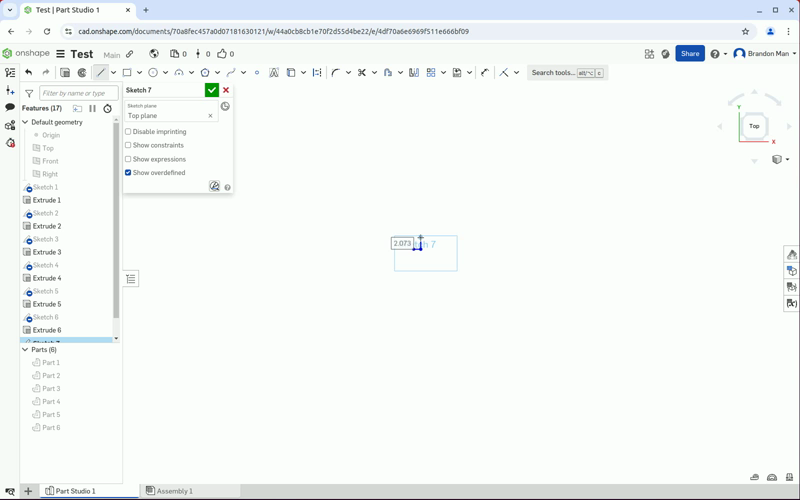
mouse_move(450, 237)
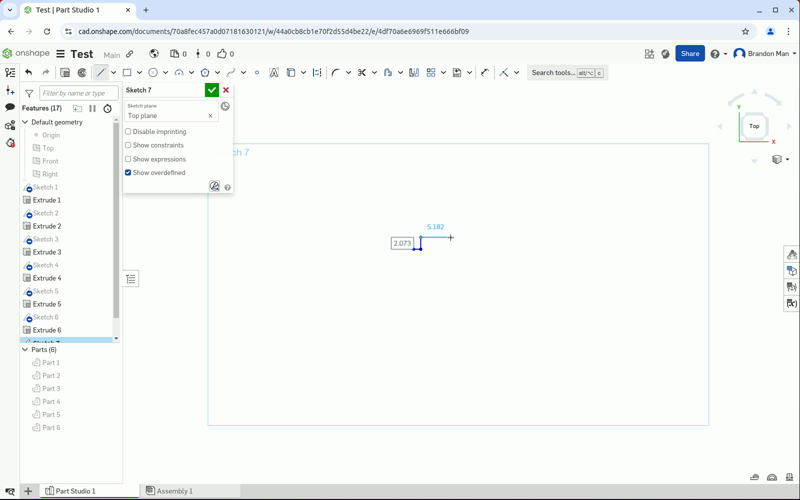
mouse_move(413, 237)
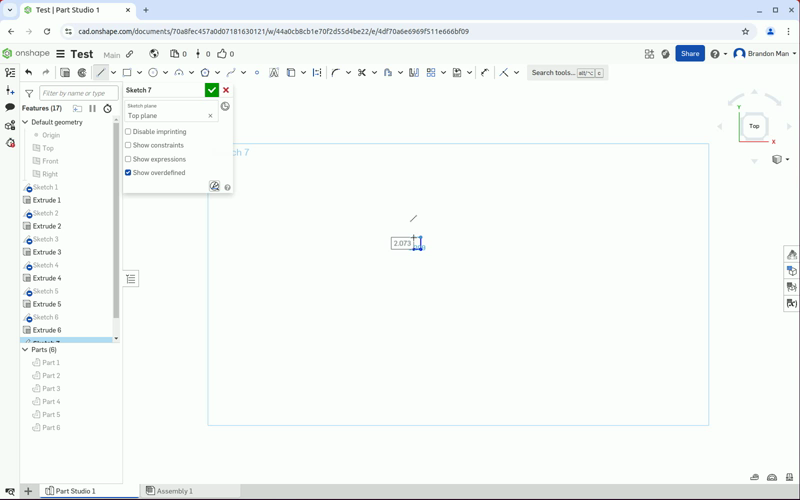
scroll(6)
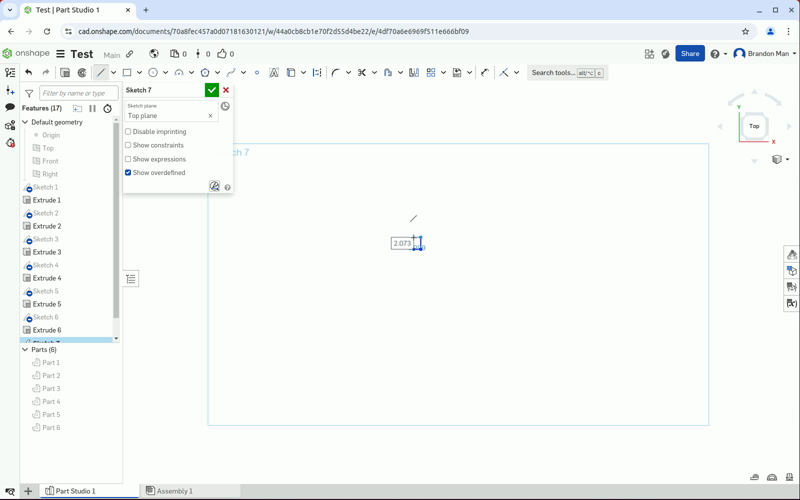
scroll(6)
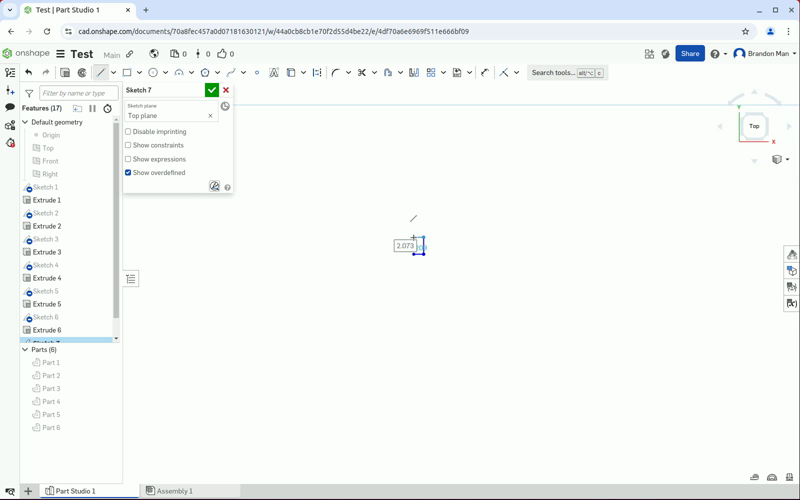
scroll(6)
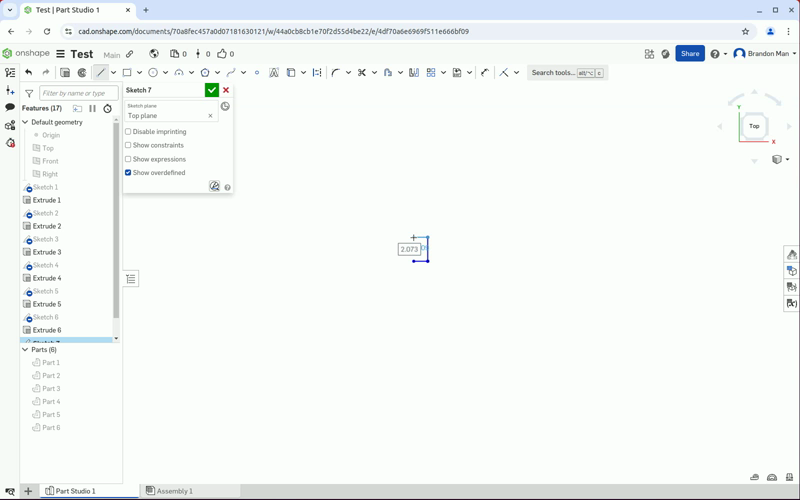
scroll(6)
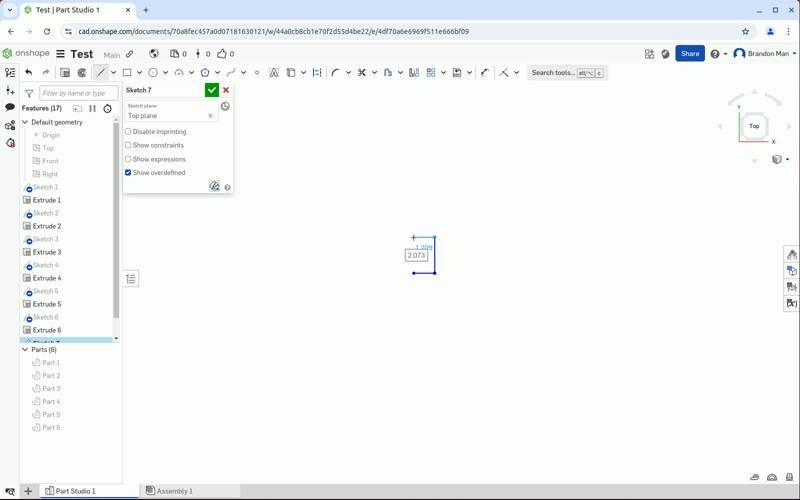
scroll(6)
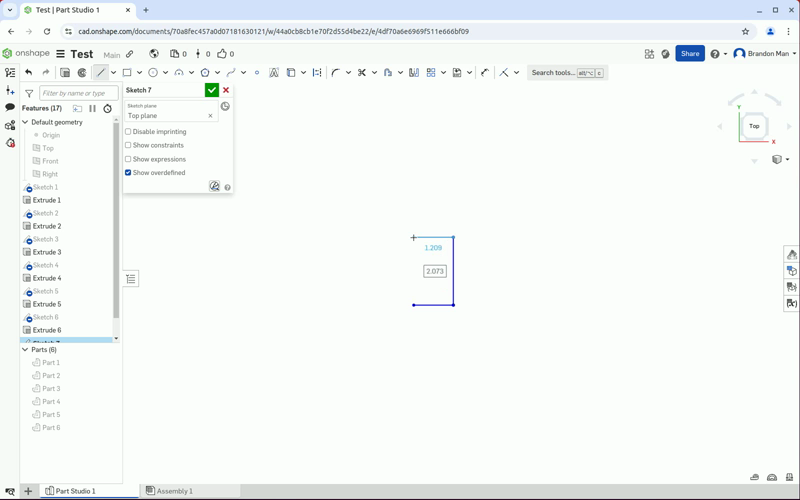
scroll(6)
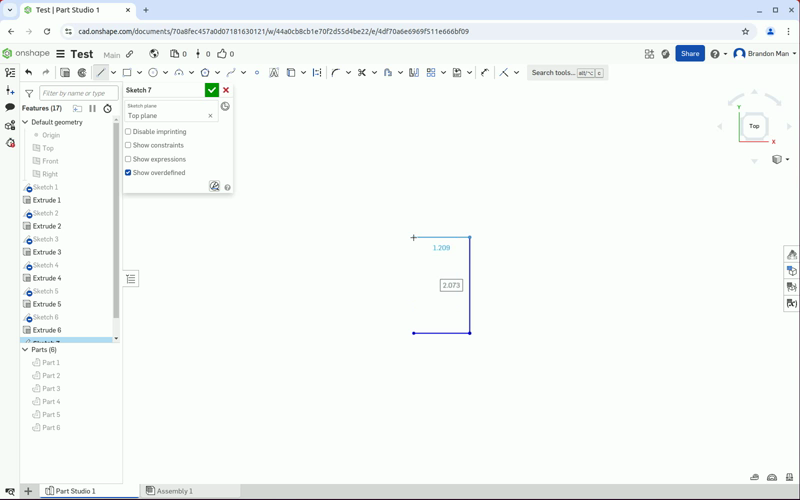
scroll(6)
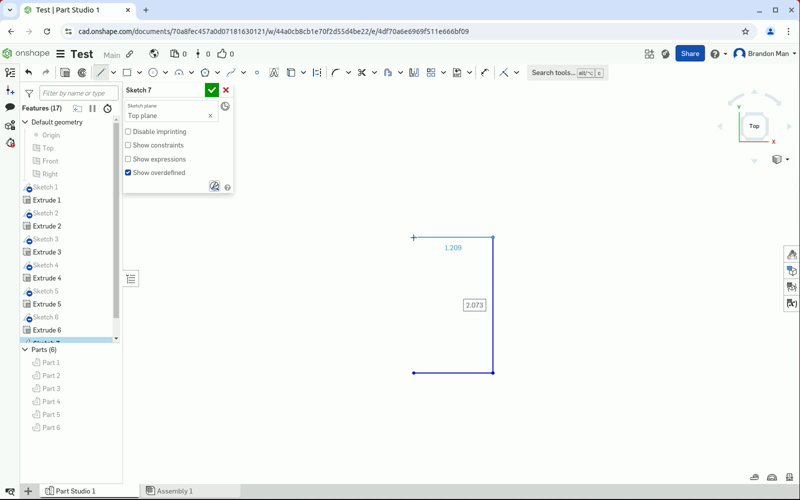
click(413, 237)
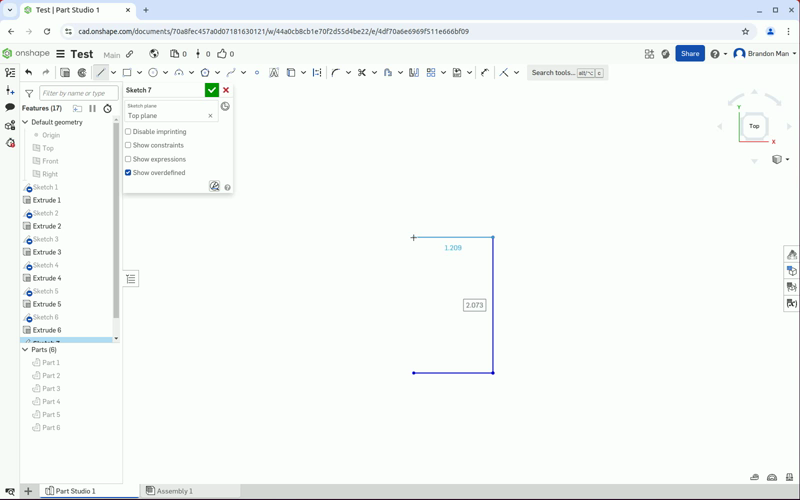
scroll(-6)
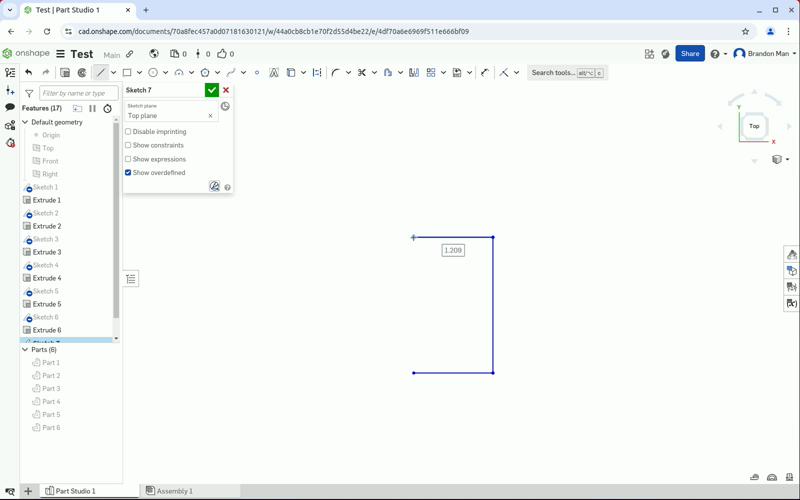
scroll(-6)
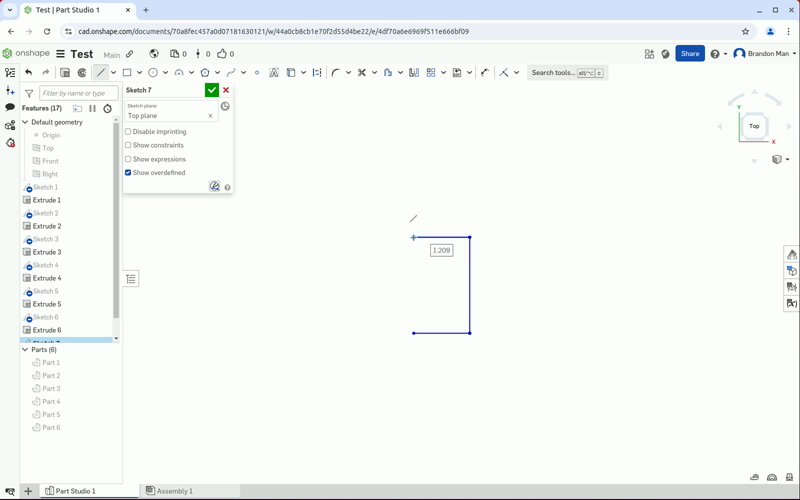
scroll(-6)
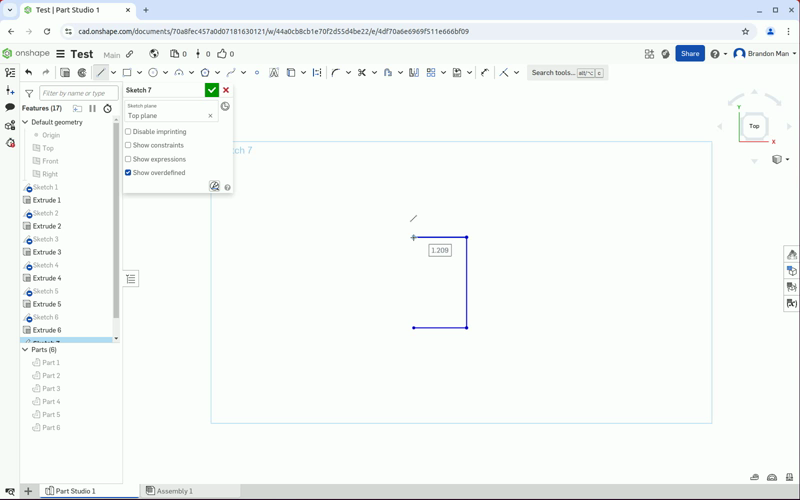
scroll(-6)
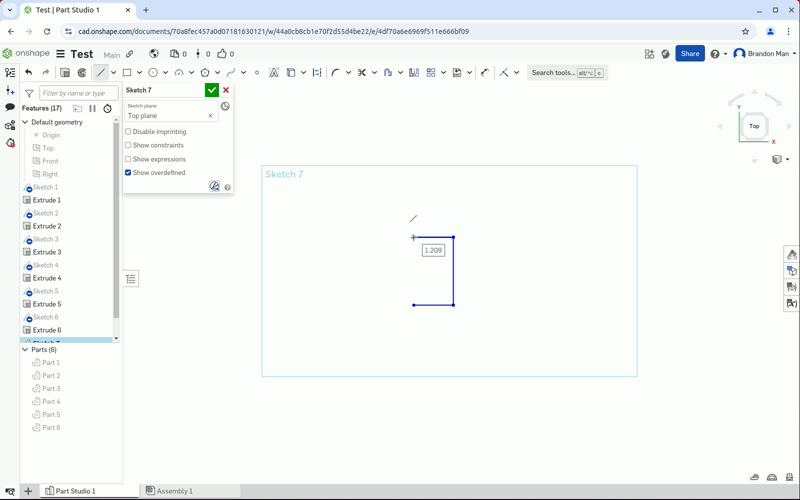
scroll(-6)
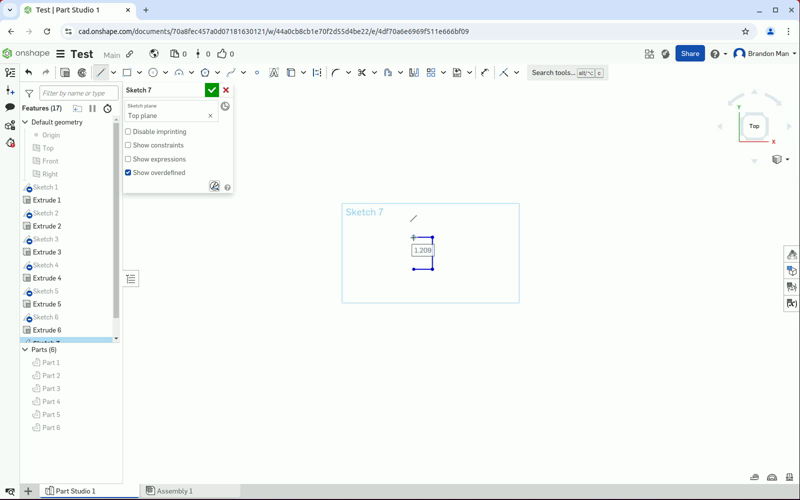
scroll(-6)
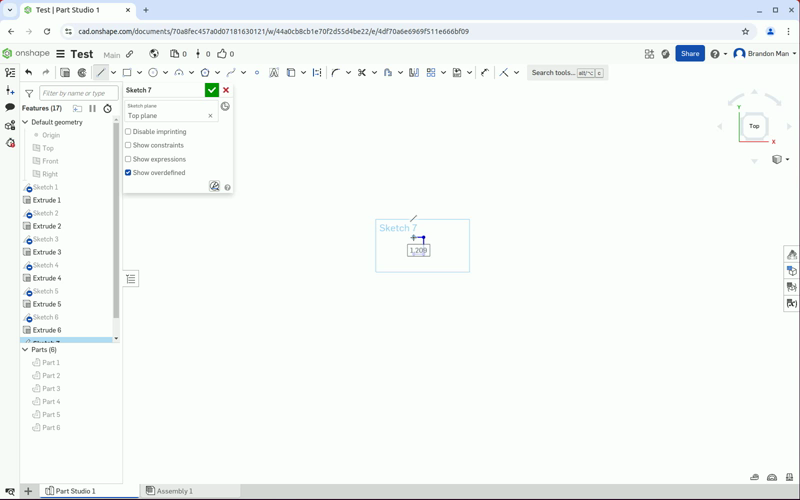
scroll(-6)
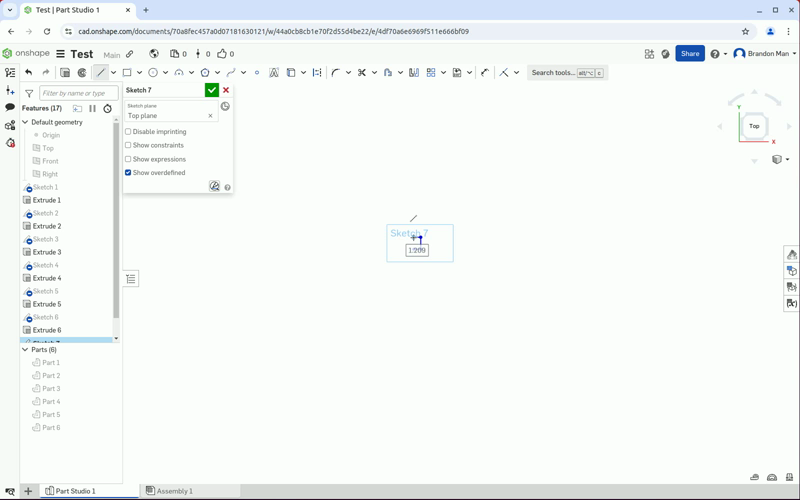
key_up(shift)
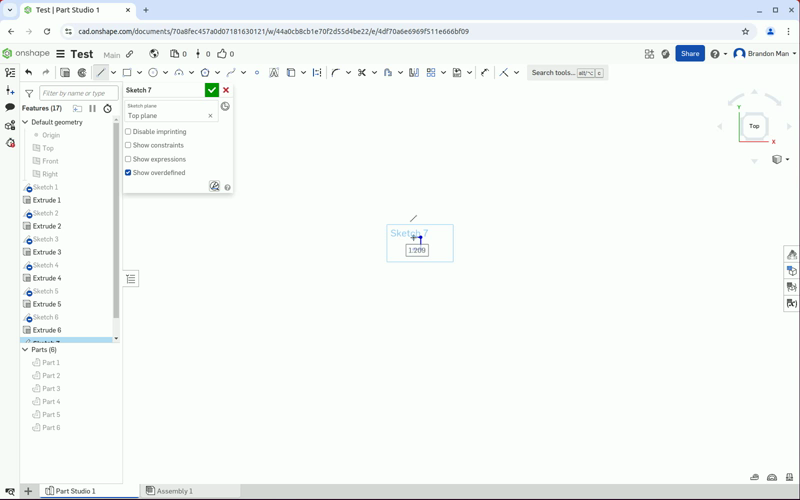
mouse_move(444, 237)
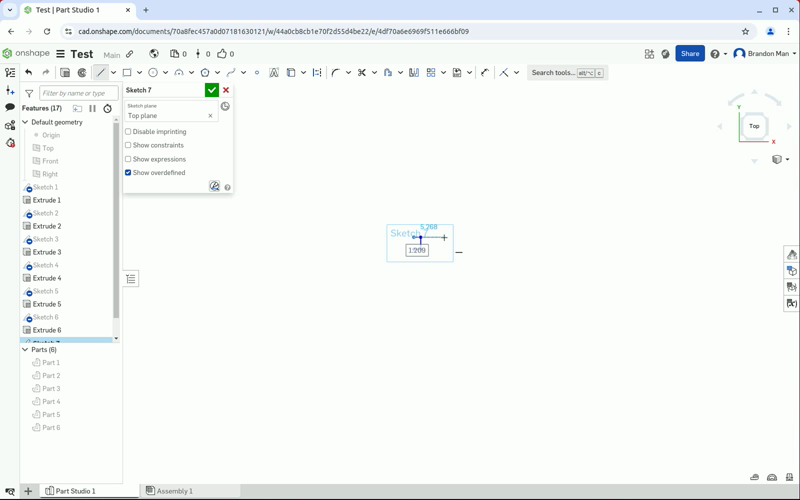
key_down(shift)
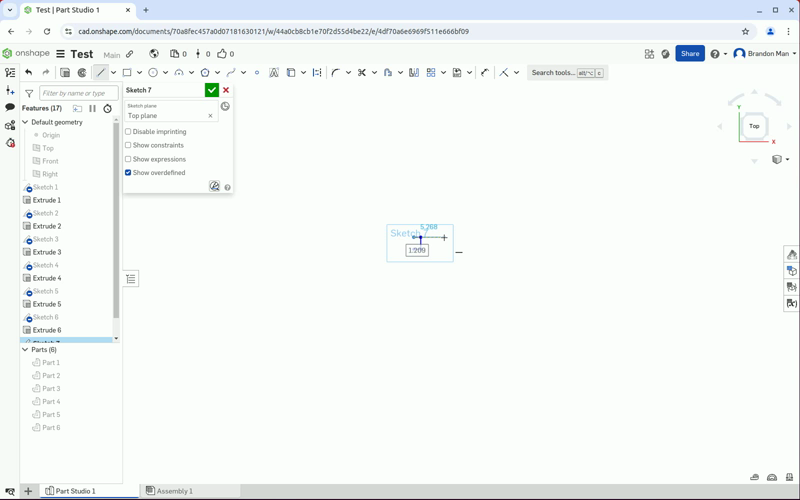
mouse_move(413, 249)
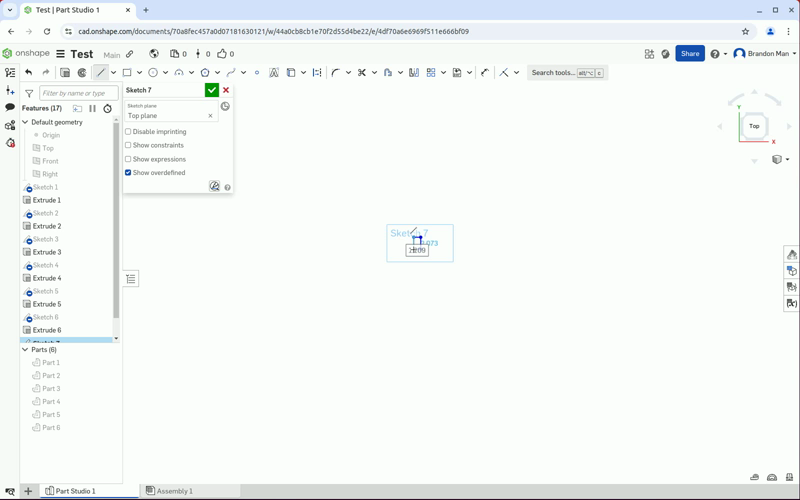
key_up(shift)
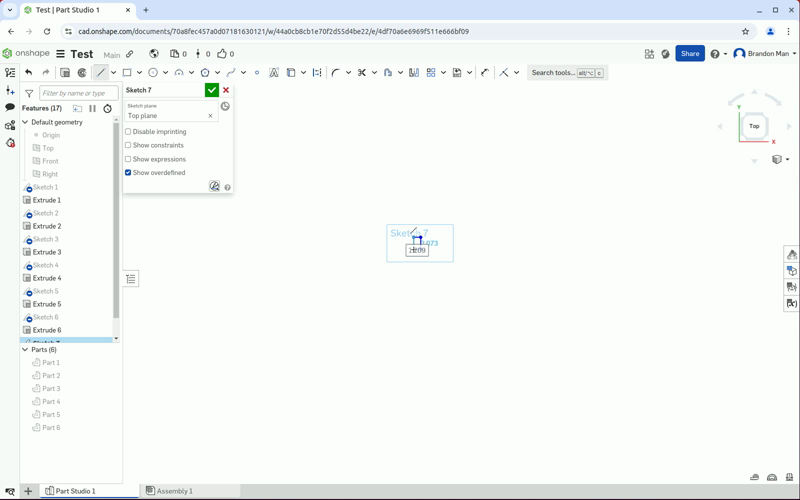
click(413, 249)
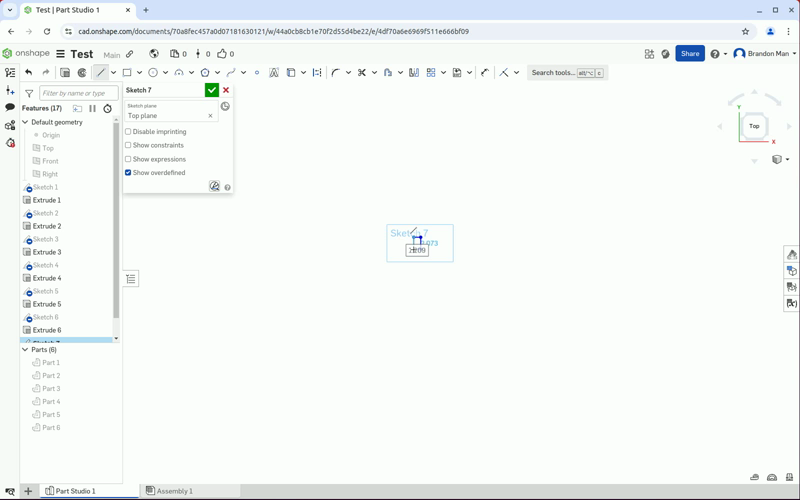
key(esc)
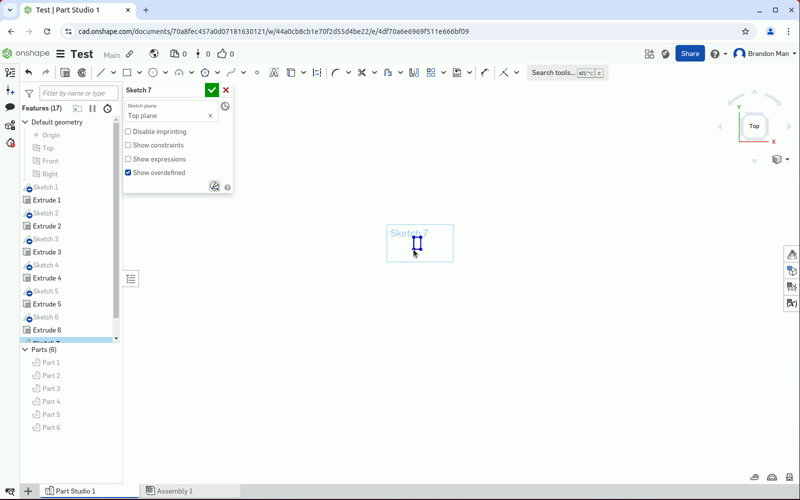
mouse_move(417, 237)
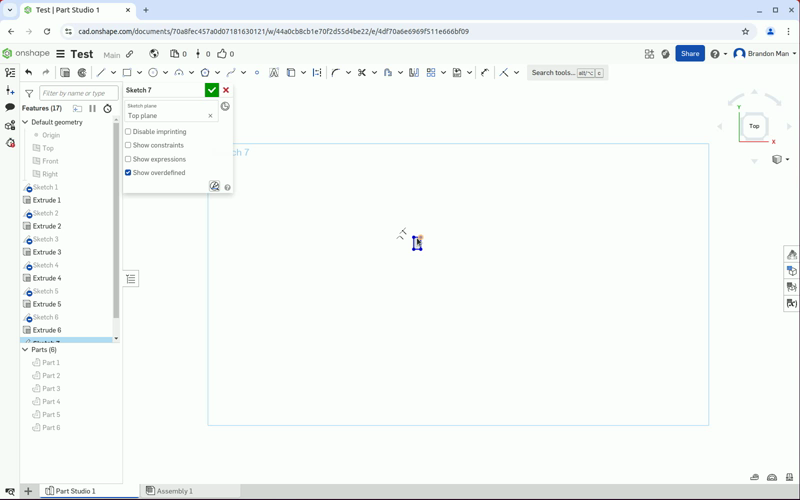
scroll(6)
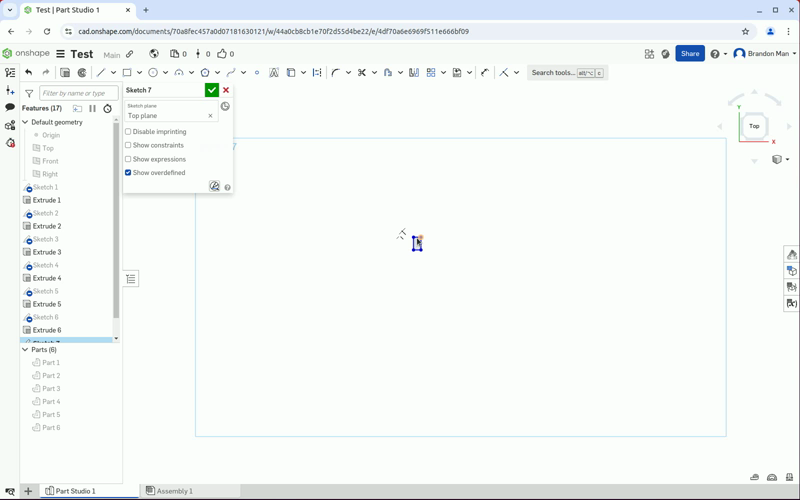
scroll(6)
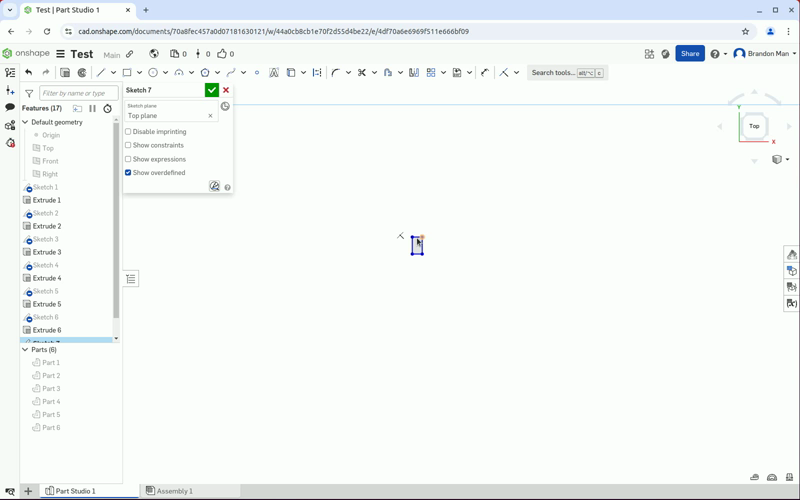
scroll(6)
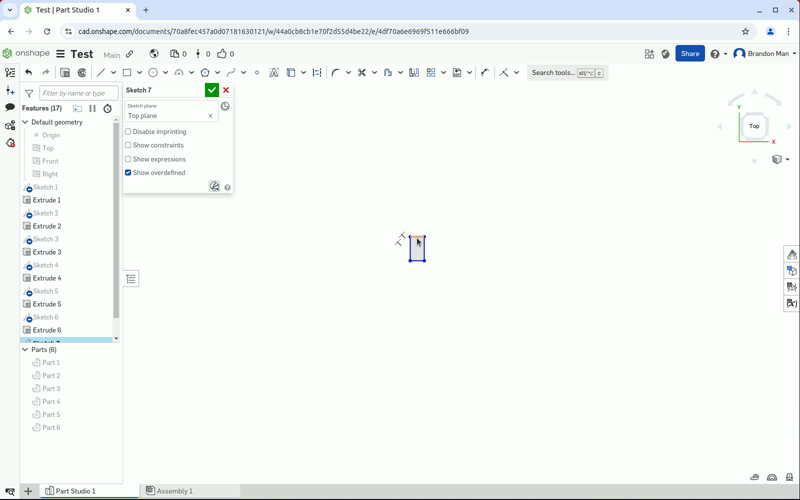
scroll(6)
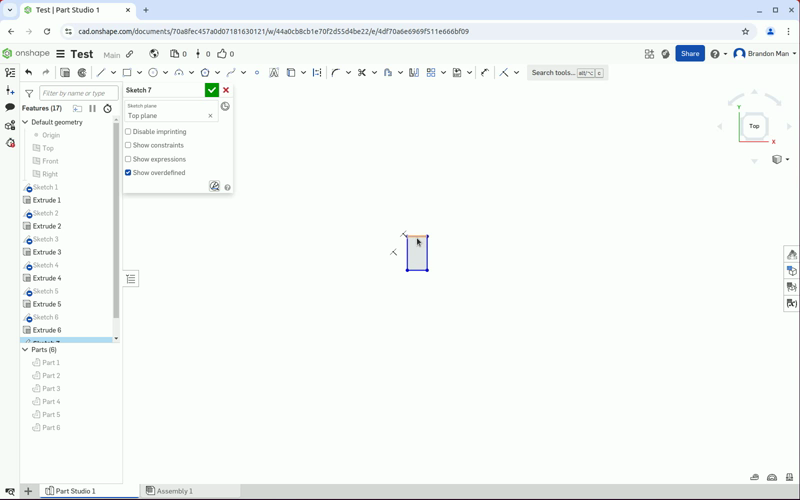
scroll(6)
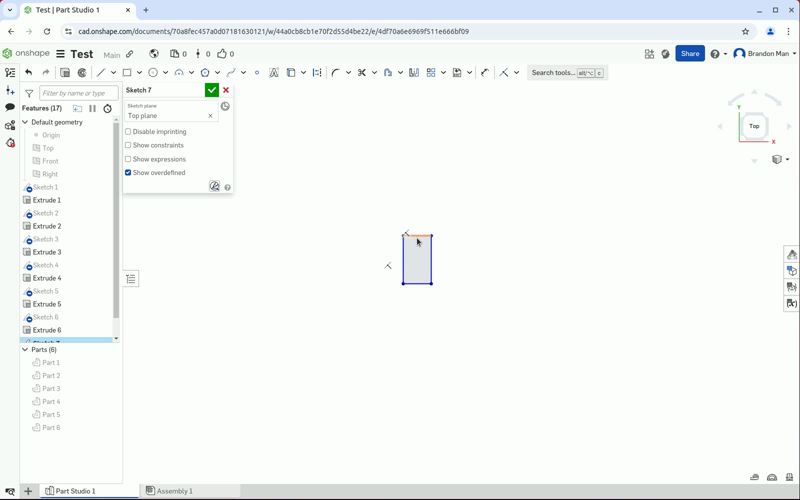
scroll(6)
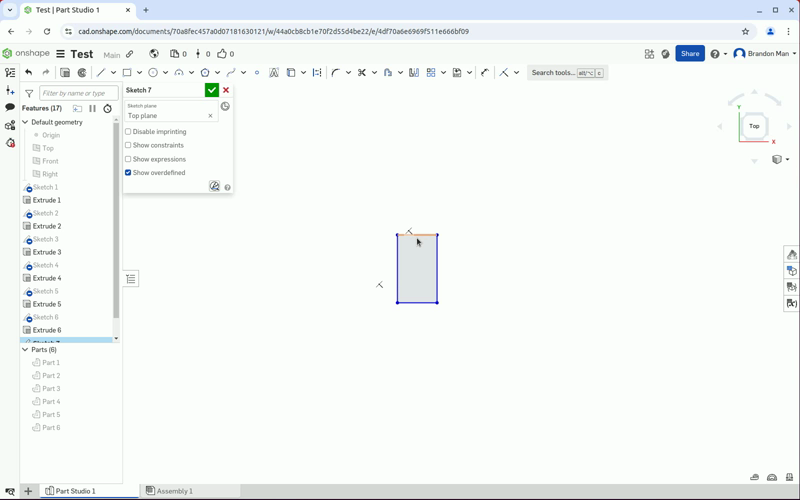
scroll(6)
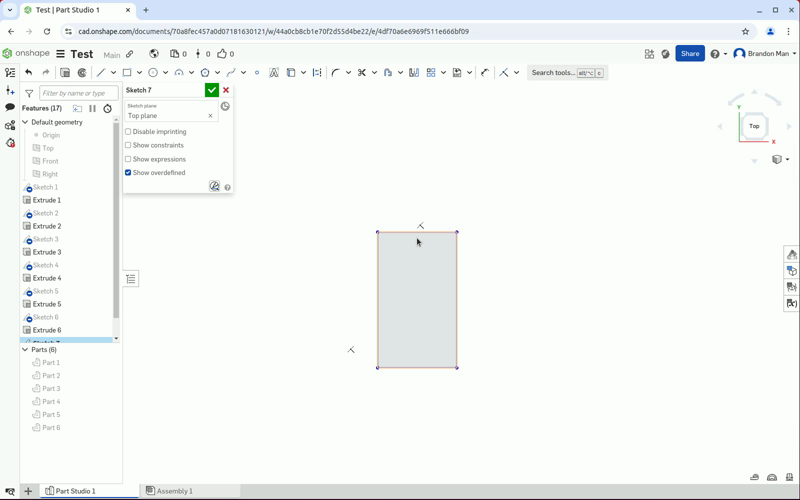
click(417, 237)
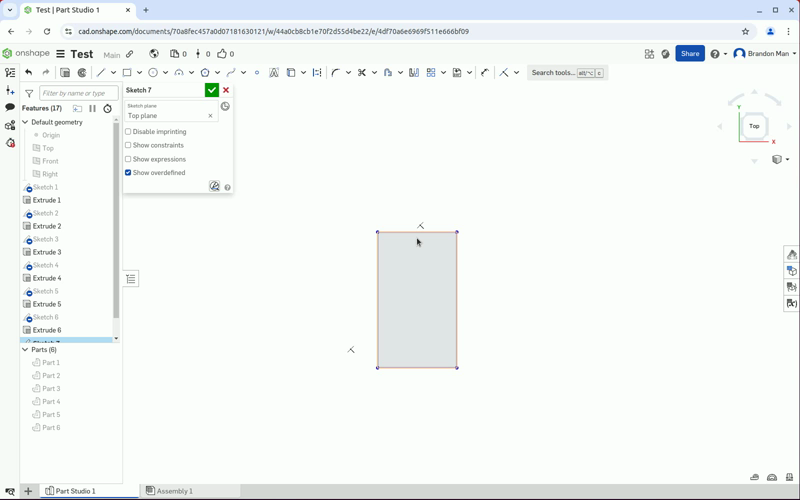
scroll(-6)
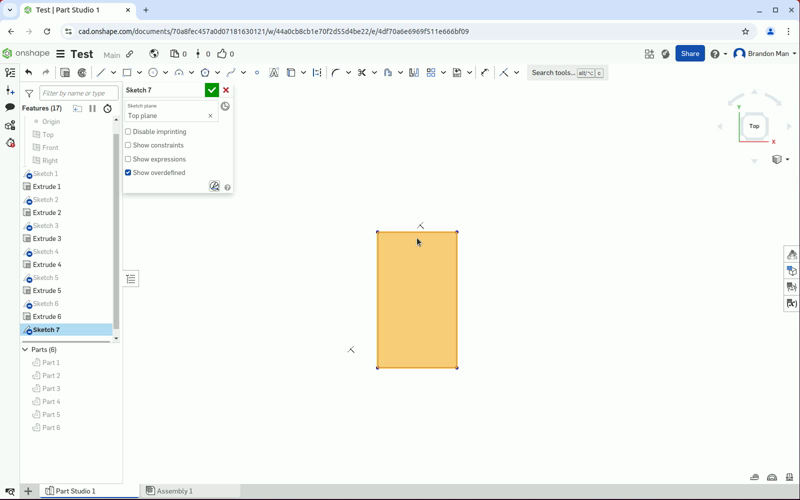
scroll(-6)
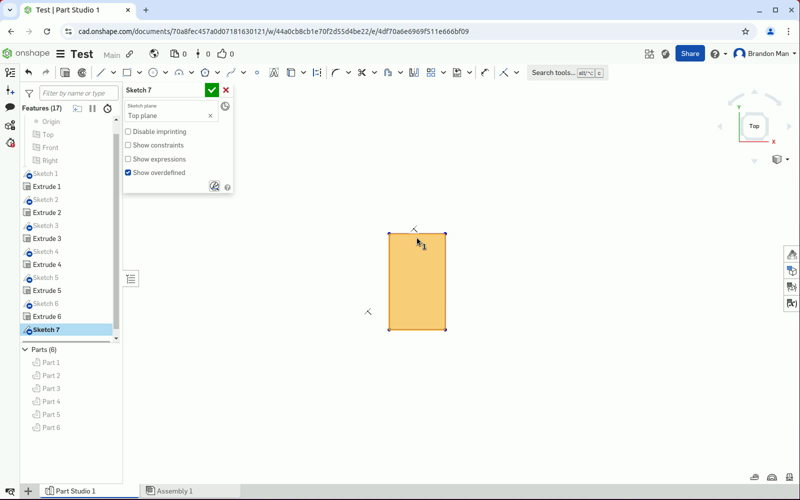
scroll(-6)
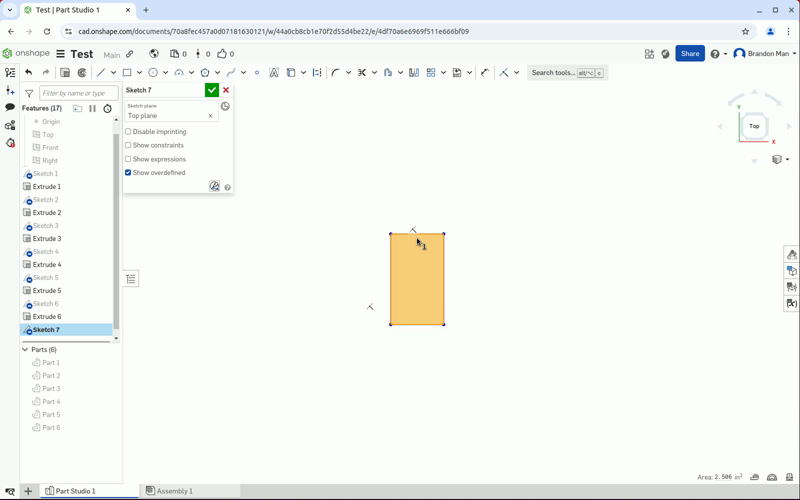
scroll(-6)
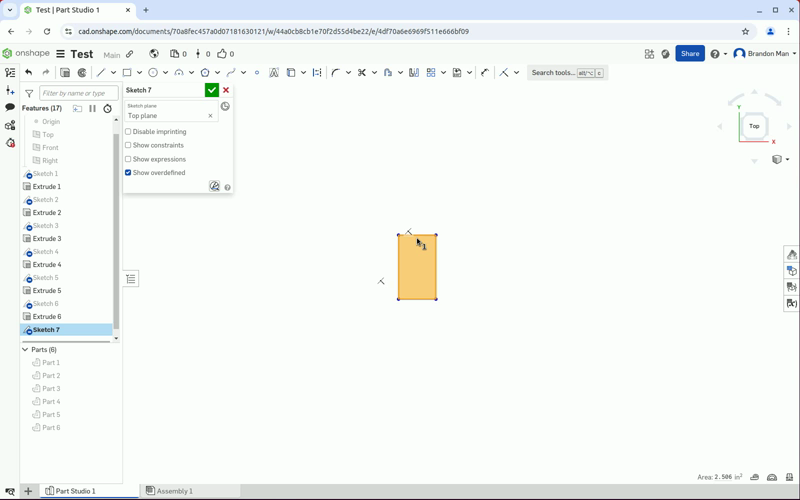
scroll(-6)
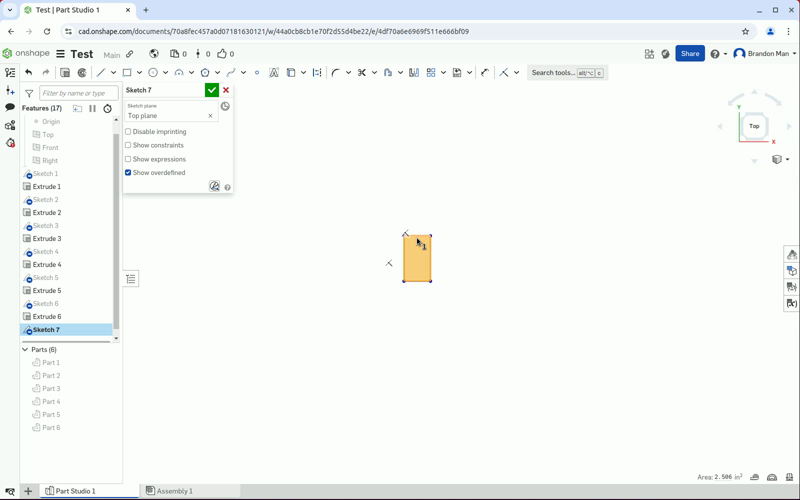
scroll(-6)
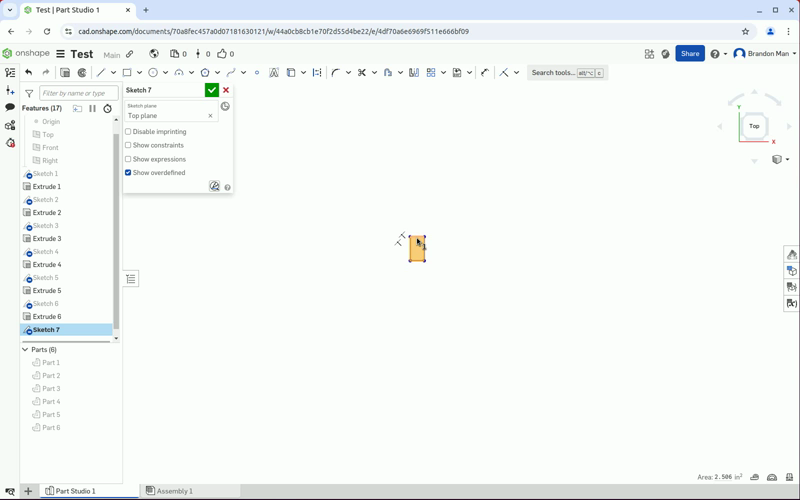
scroll(-6)
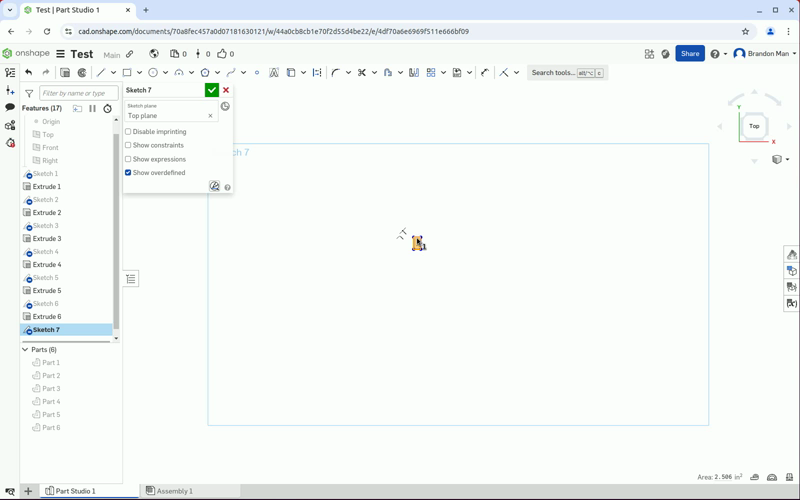
mouse_move(73, 352)
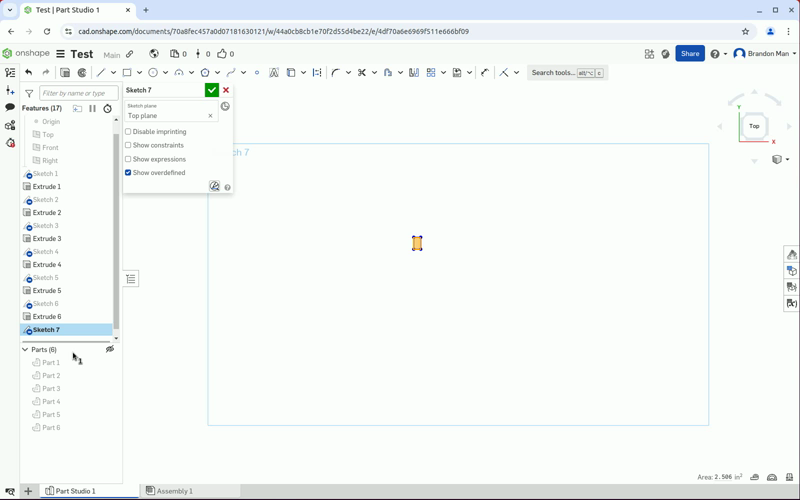
key(shift+y)
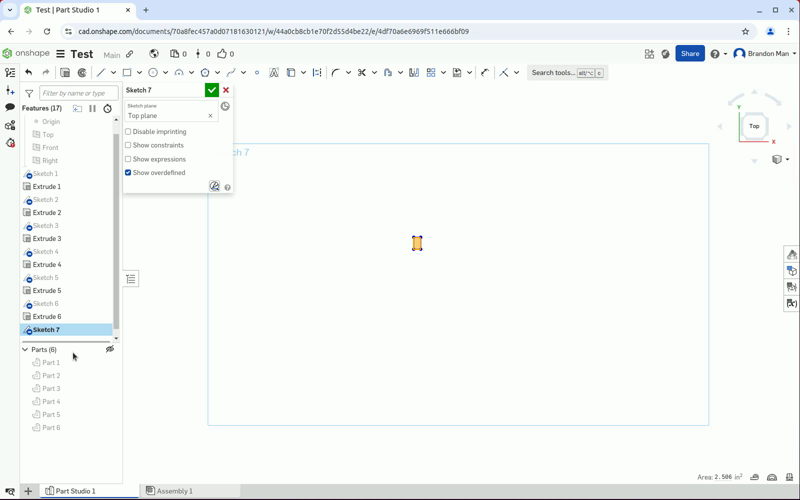
key(shift+e)
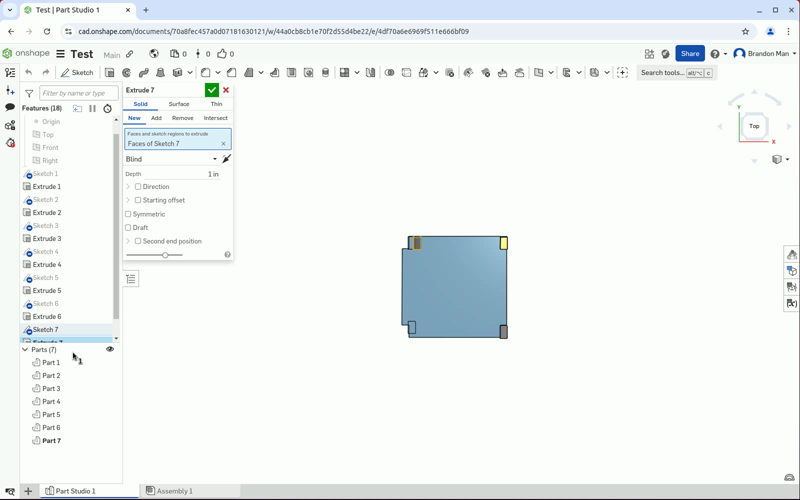
mouse_move(143, 106)
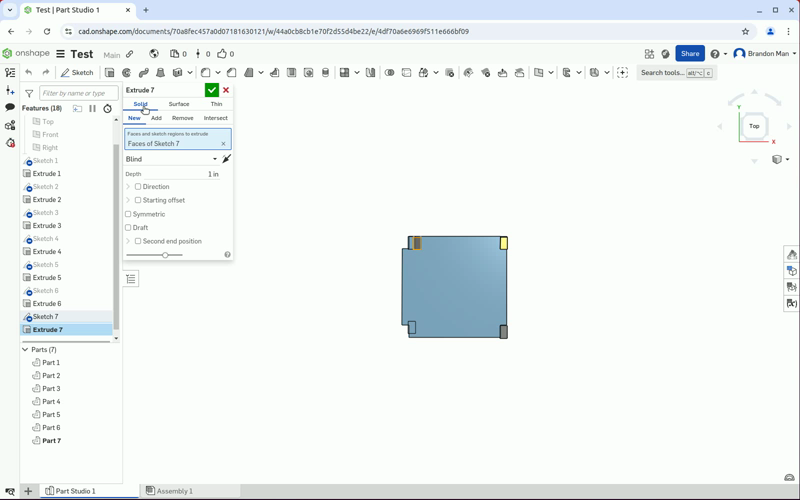
click(143, 106)
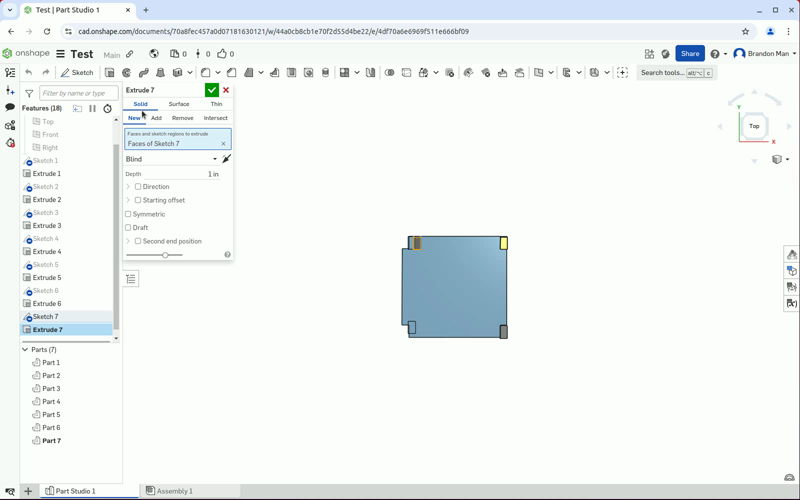
mouse_move(137, 120)
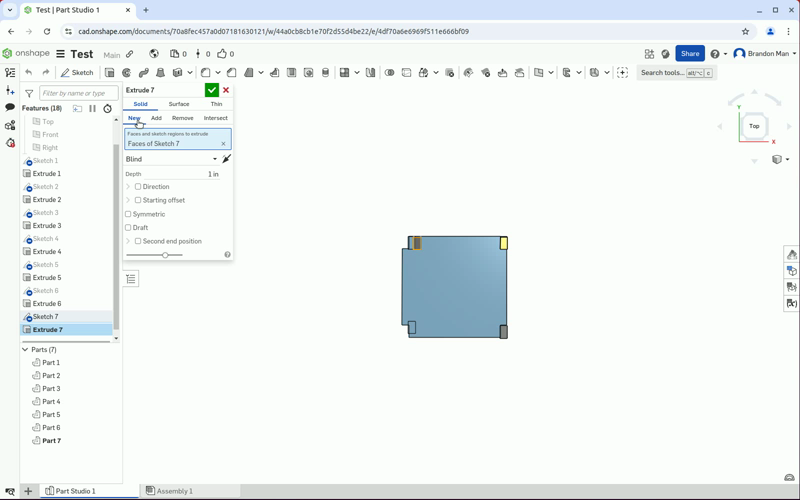
click(137, 120)
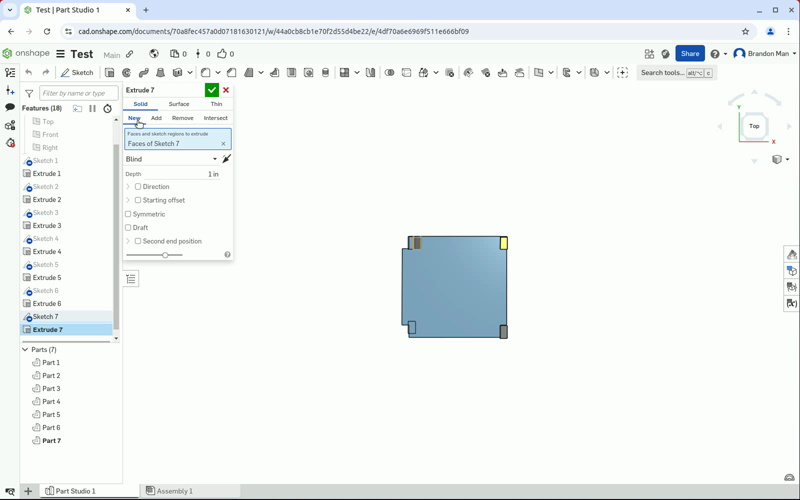
key(tab, 4)
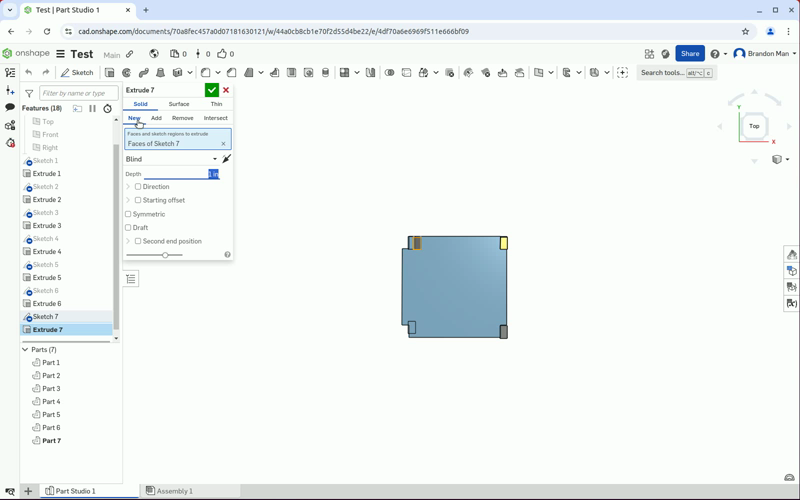
text(21.183)
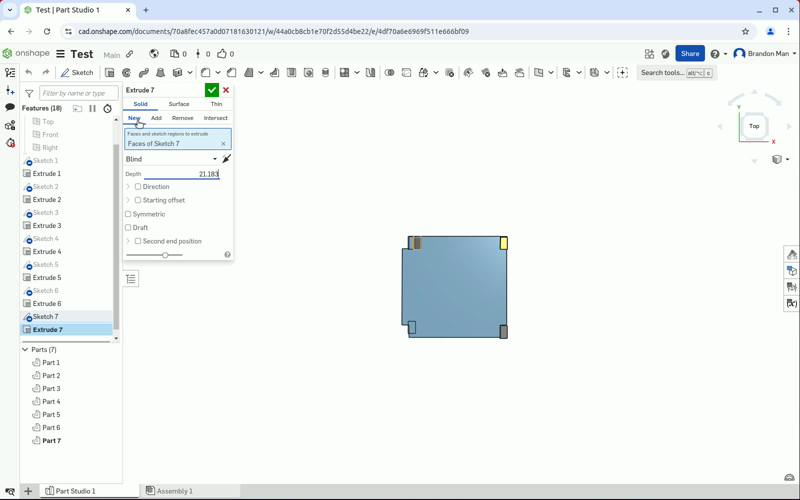
key(enter)
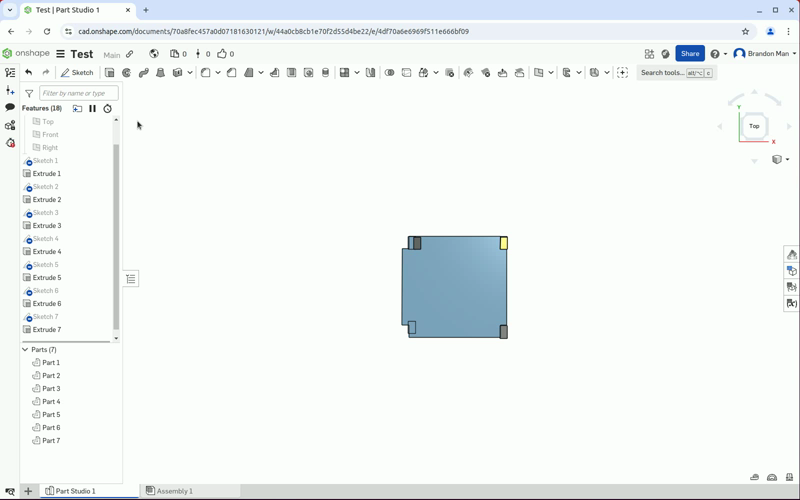
key(shift+h)
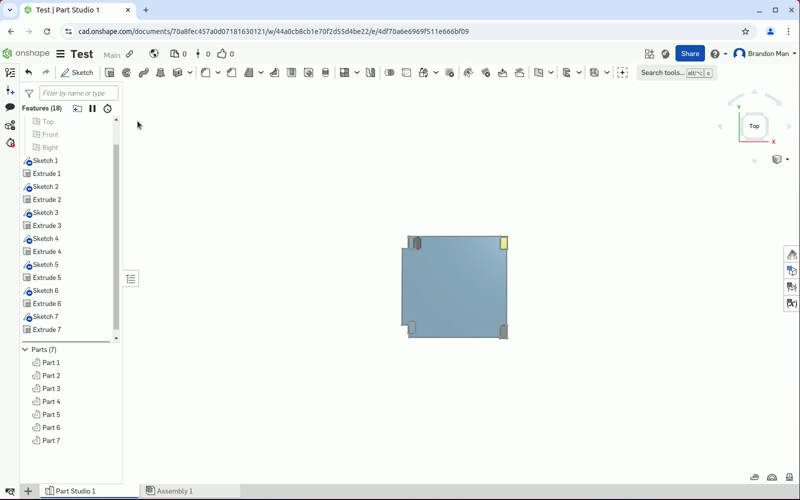
key(shift+h)
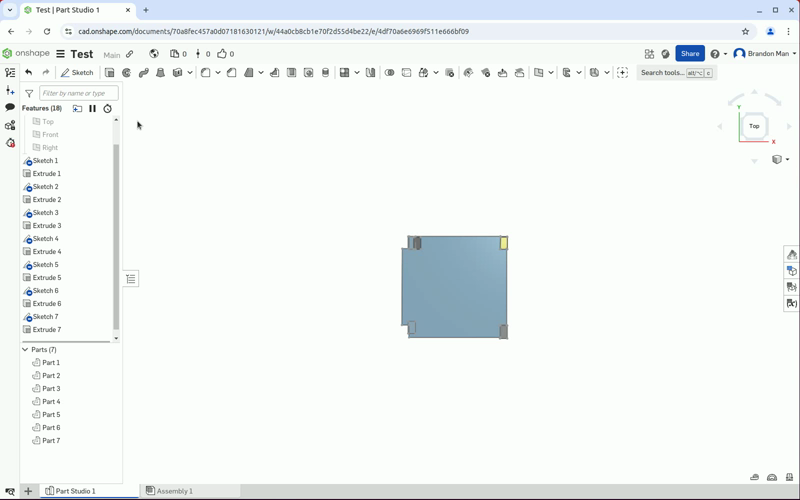
key(shift+7)
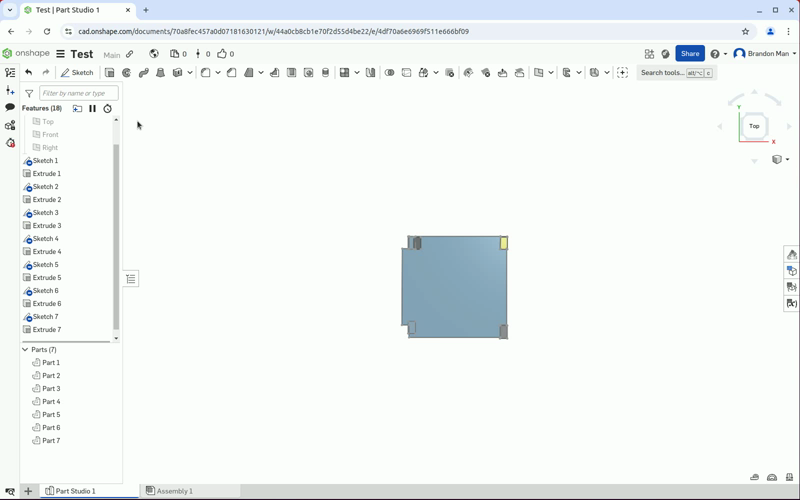
key(up, 3)
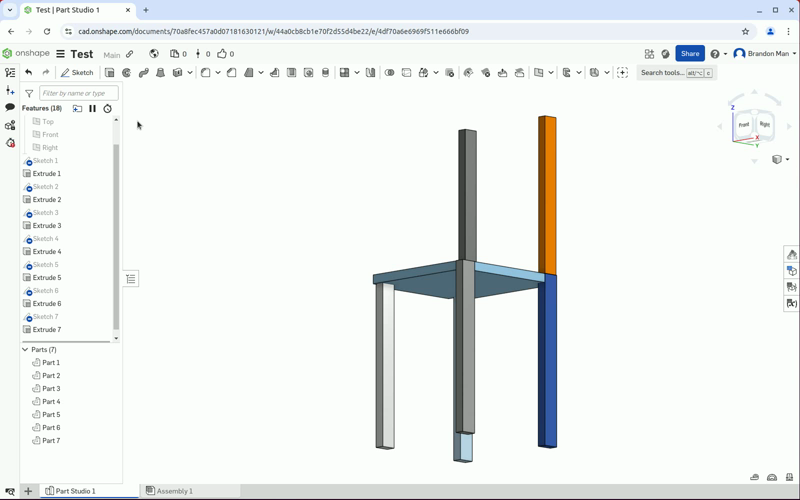
key(left, 3)
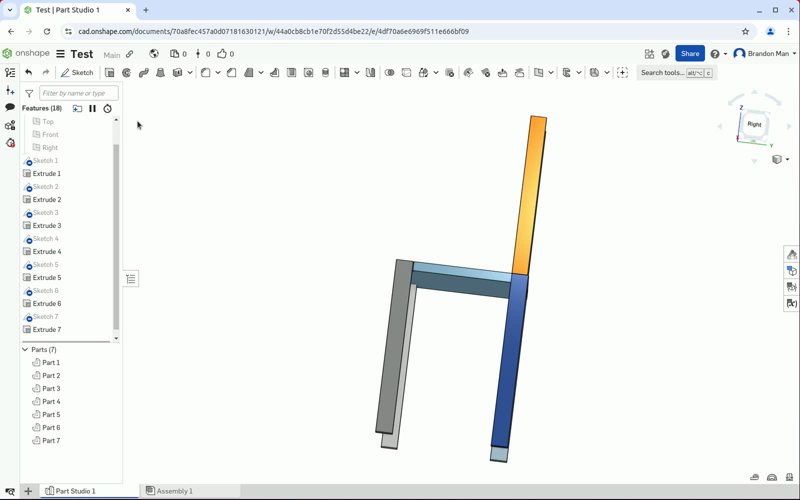
key(right, 3)
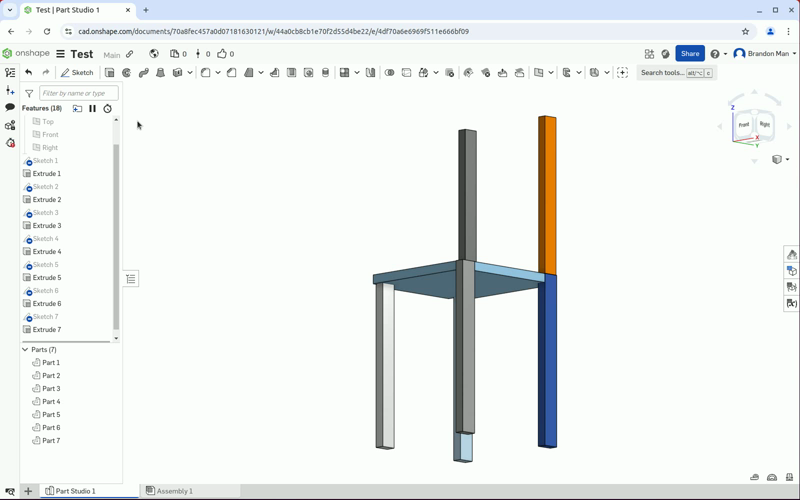
key(down, 3)
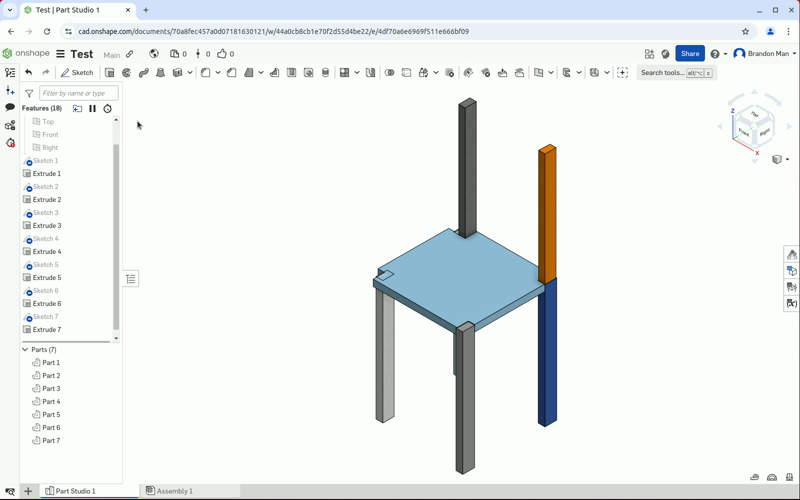
mouse_move(69, 163)
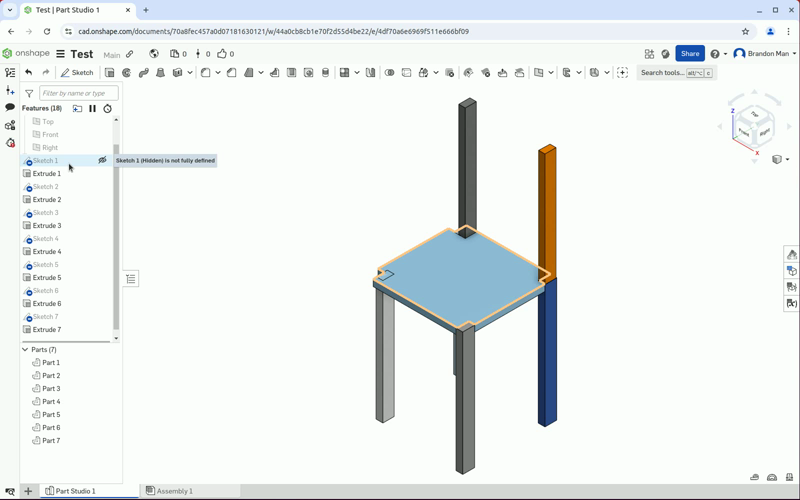
click(69, 163)